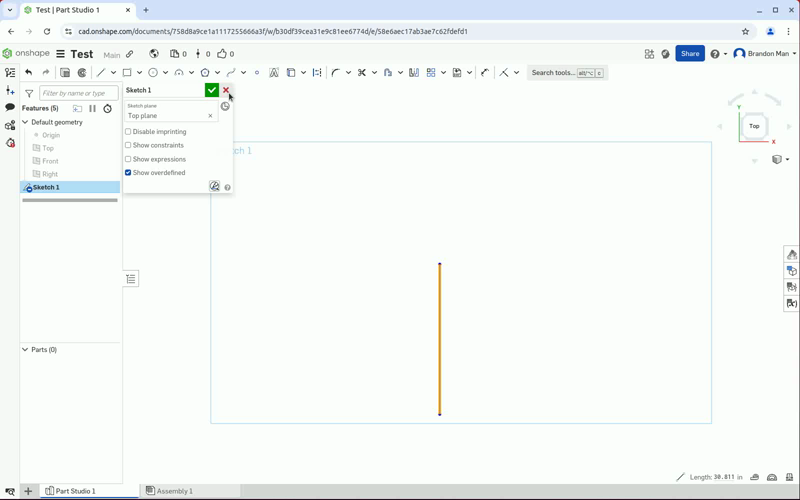
key(shift+h)
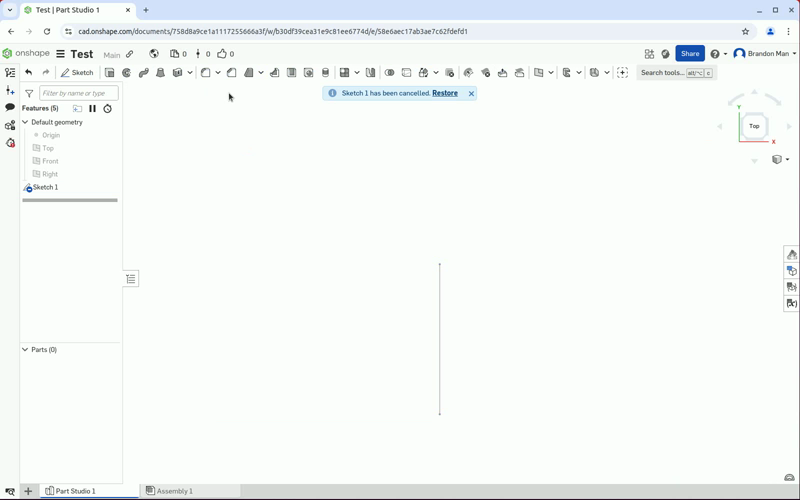
key(shift+s)
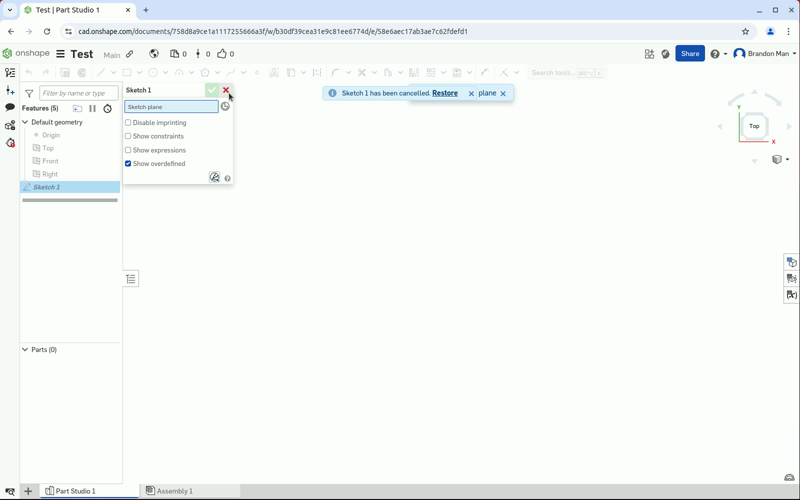
mouse_move(73, 150)
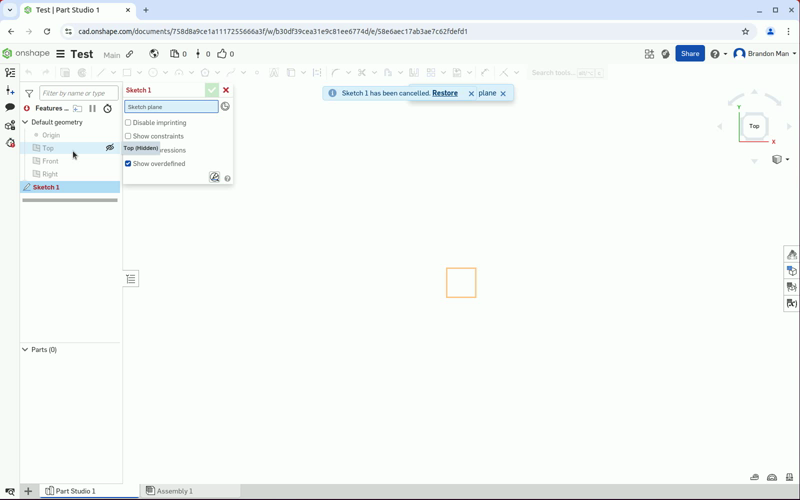
click(73, 150)
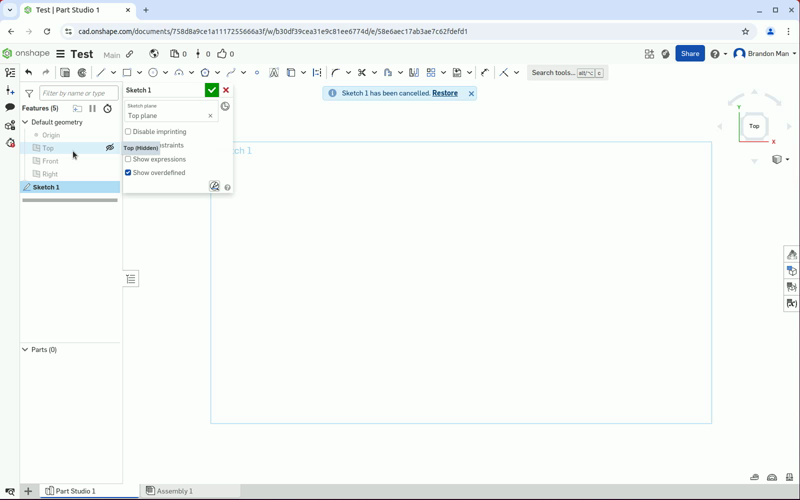
mouse_move(73, 352)
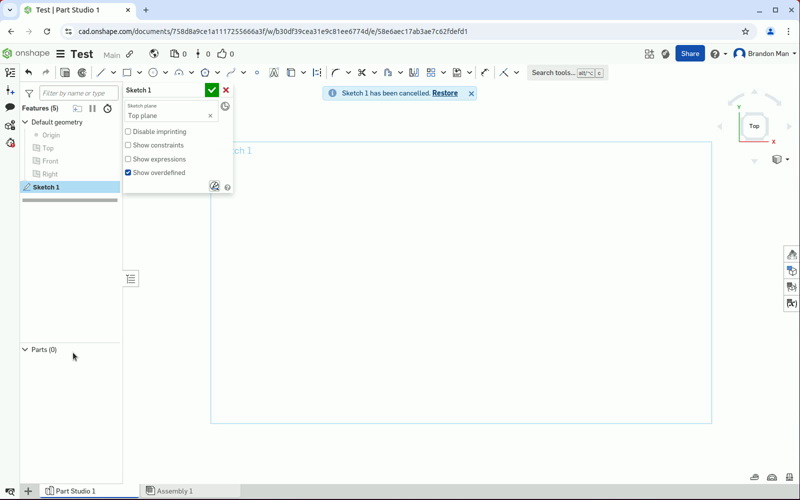
key(y)
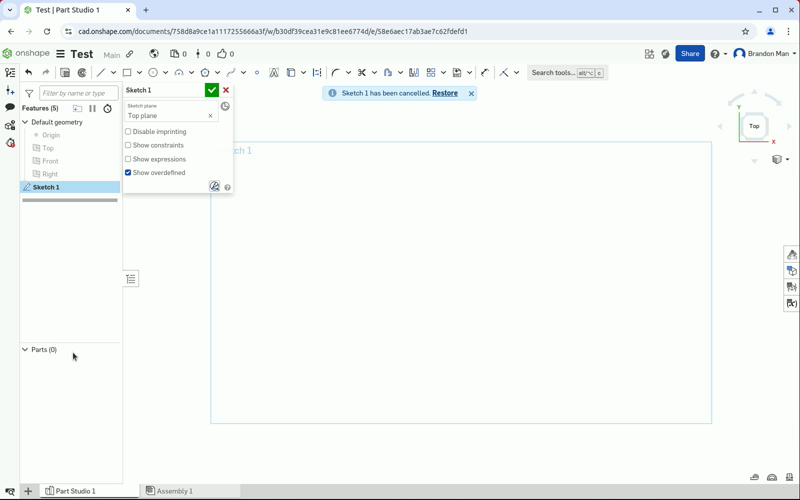
key(l)
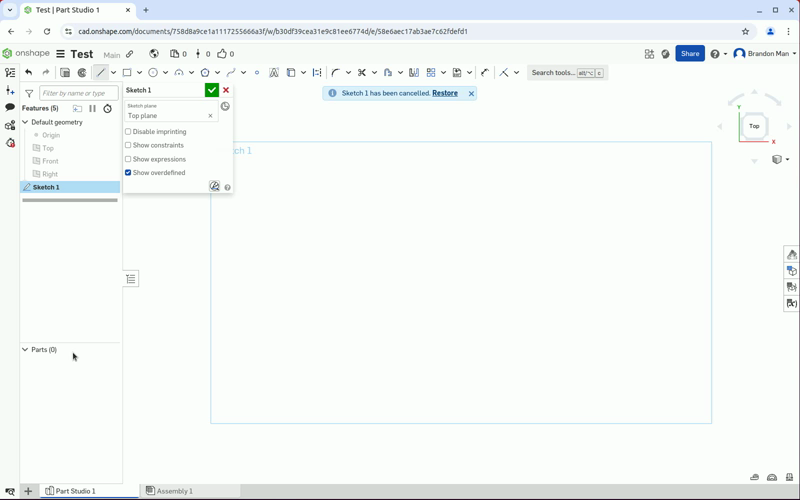
key_down(shift)
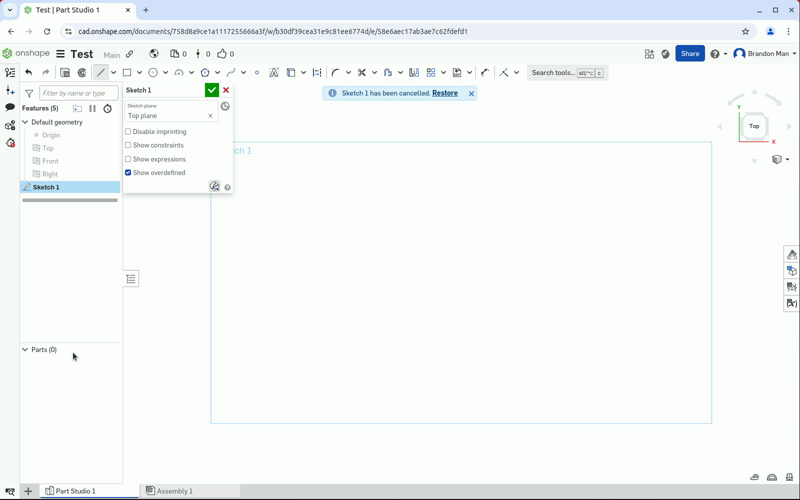
mouse_move(401, 327)
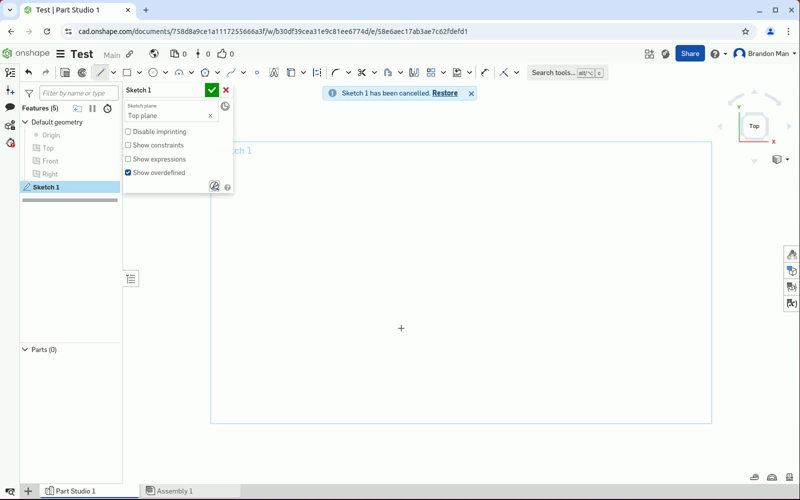
click(401, 327)
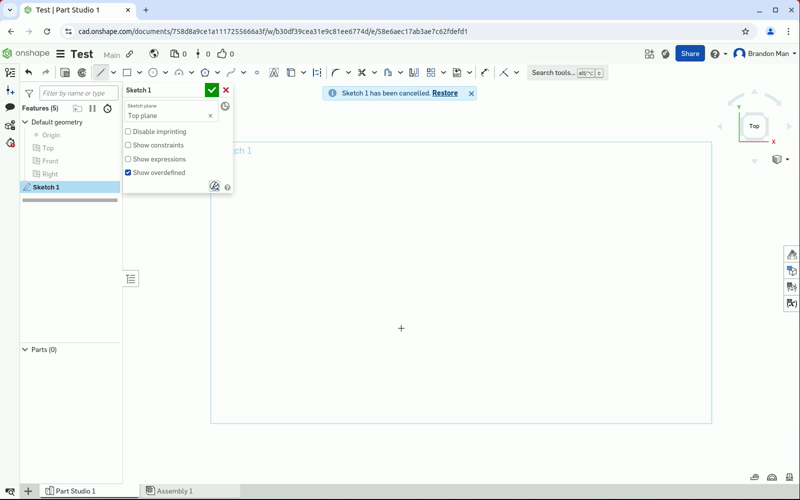
key_up(shift)
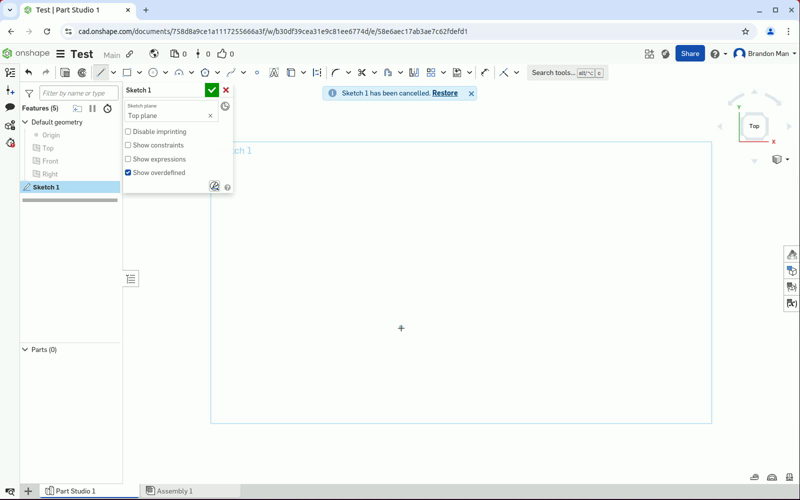
key_down(shift)
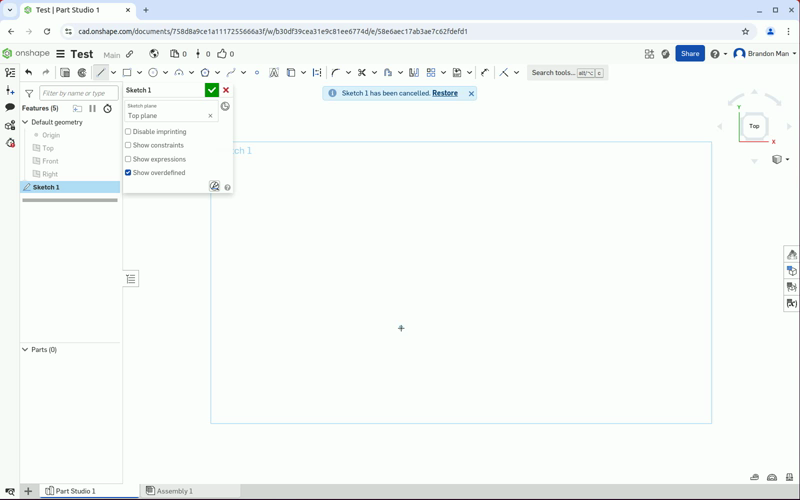
mouse_move(519, 327)
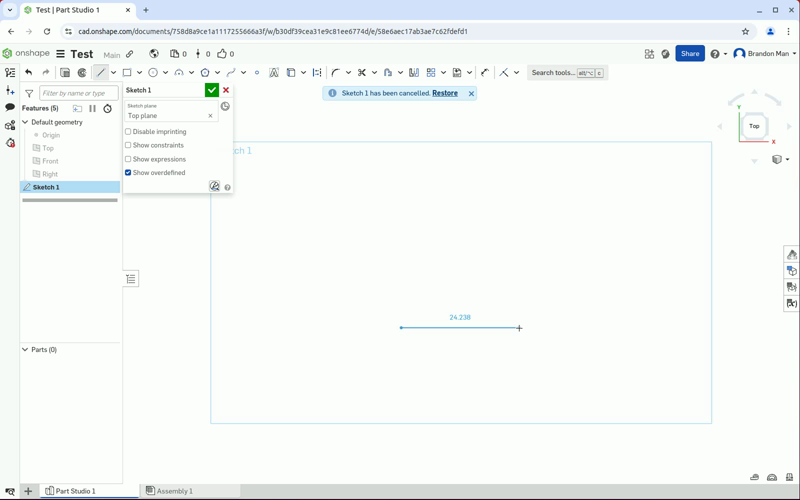
click(519, 327)
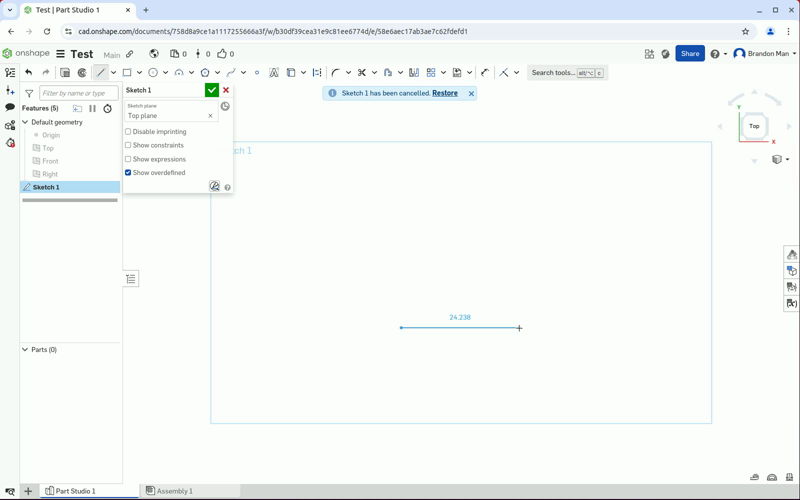
key_up(shift)
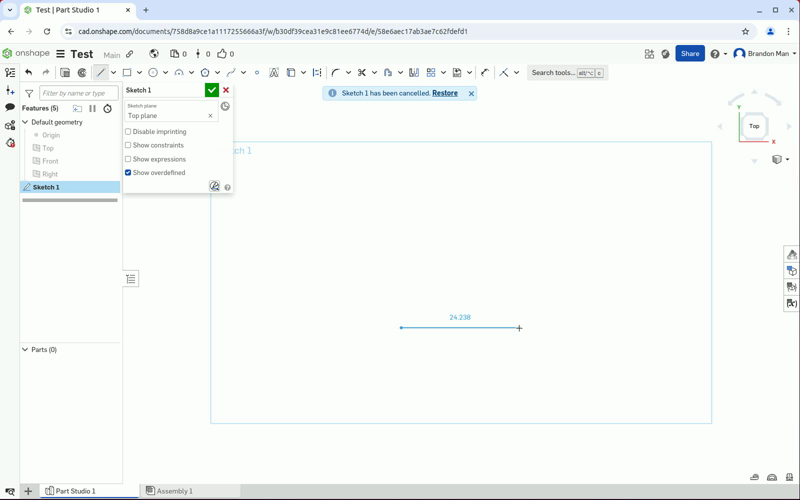
key_down(shift)
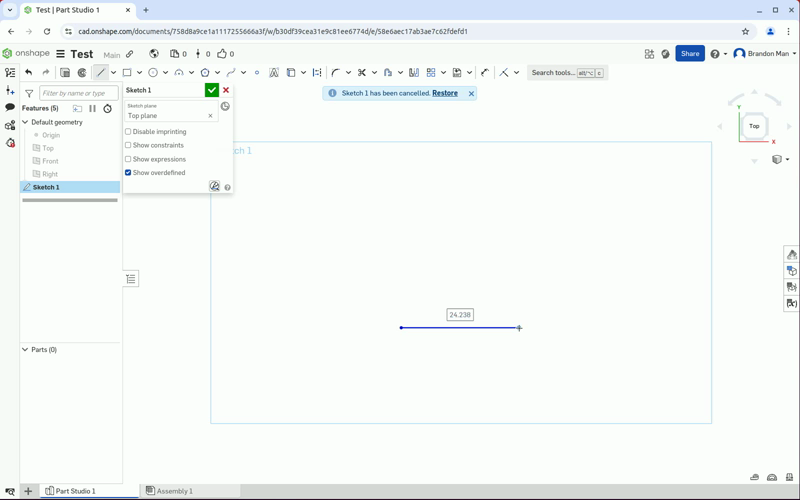
mouse_move(519, 239)
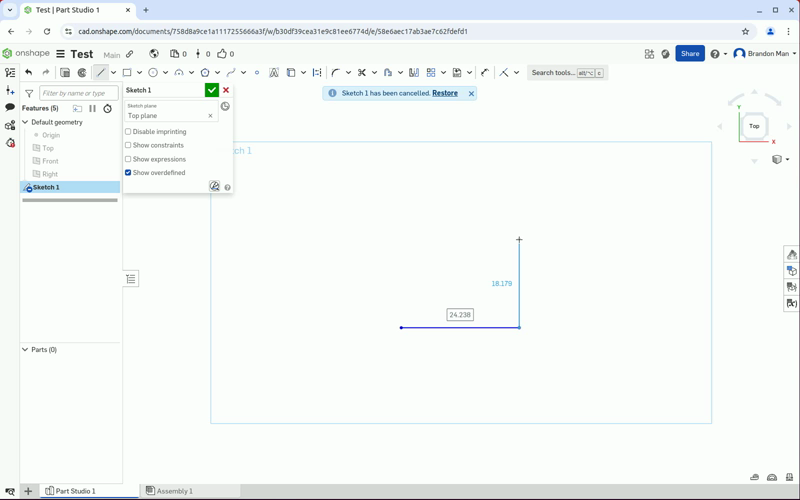
click(519, 239)
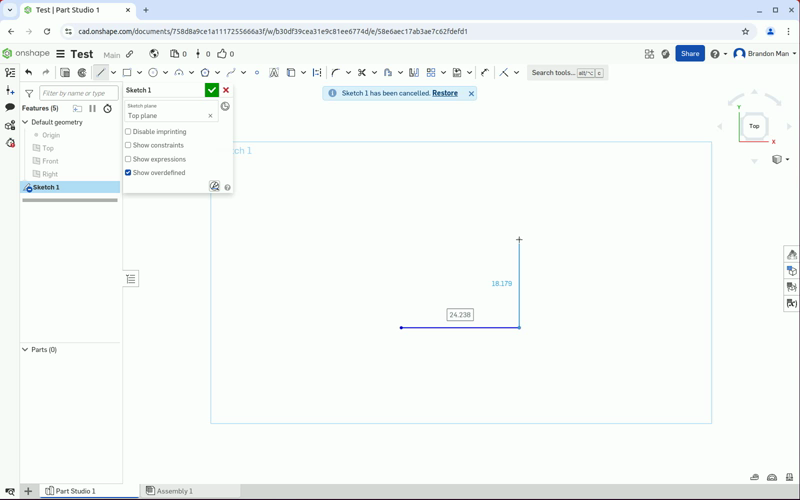
key_up(shift)
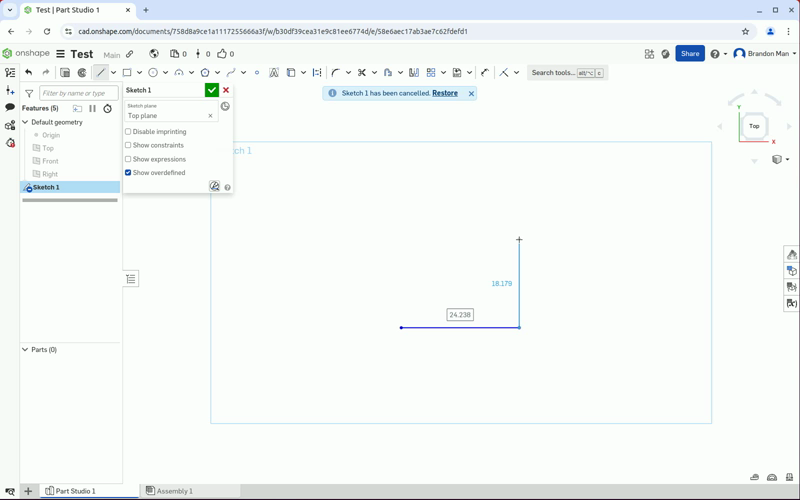
key_down(shift)
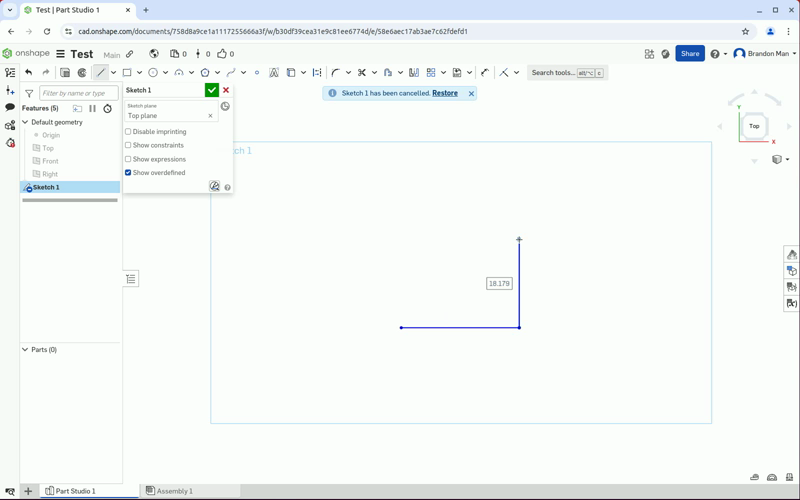
mouse_move(401, 239)
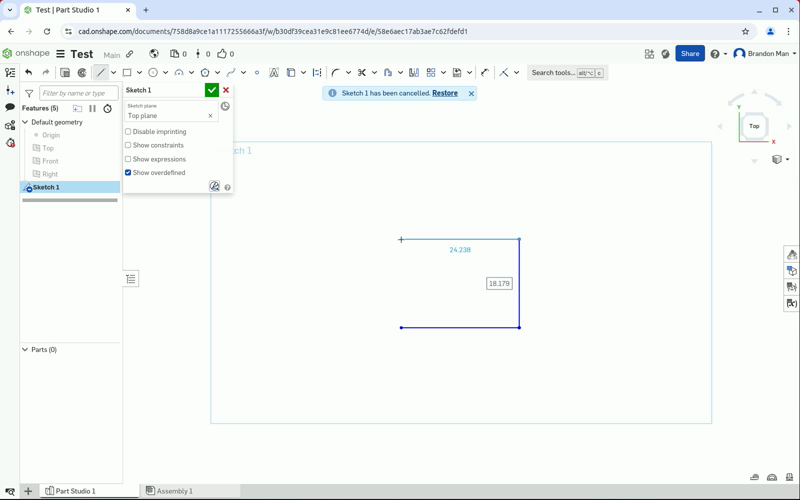
click(401, 239)
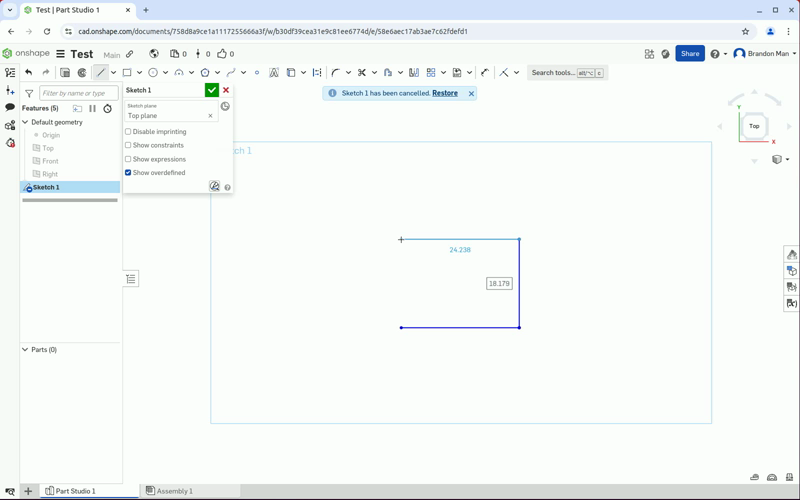
key_up(shift)
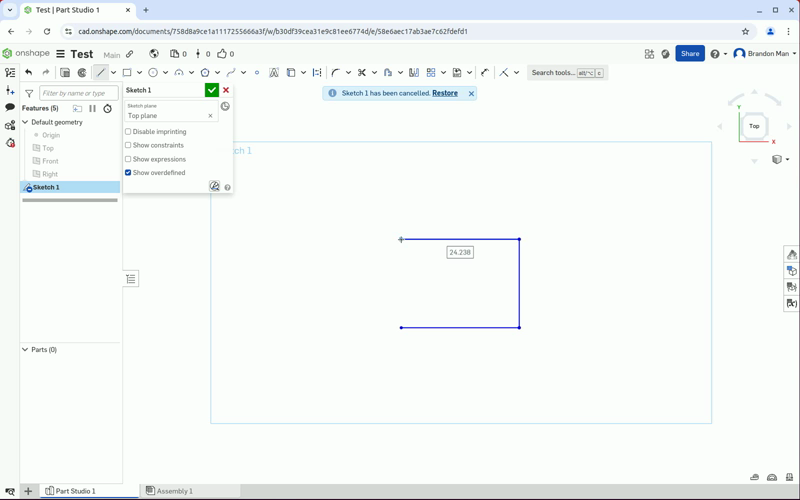
key_down(shift)
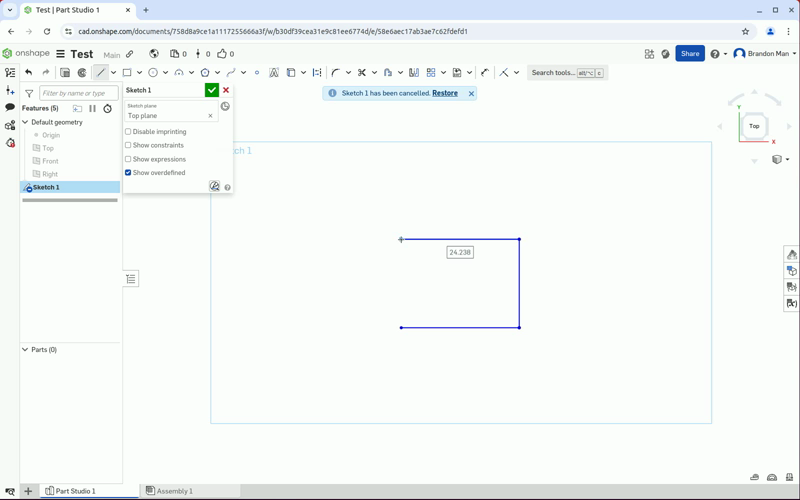
mouse_move(401, 327)
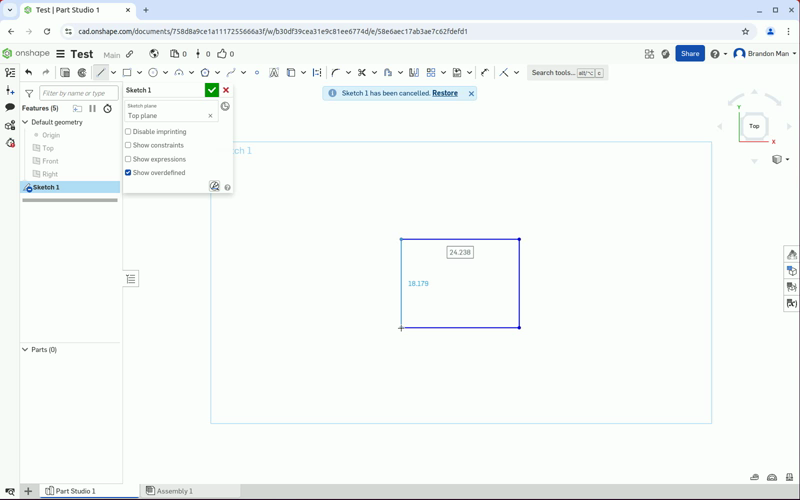
key_up(shift)
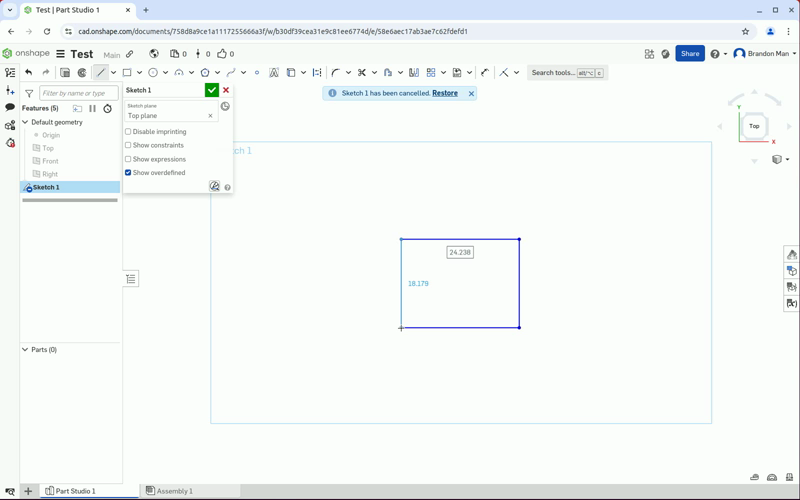
click(401, 327)
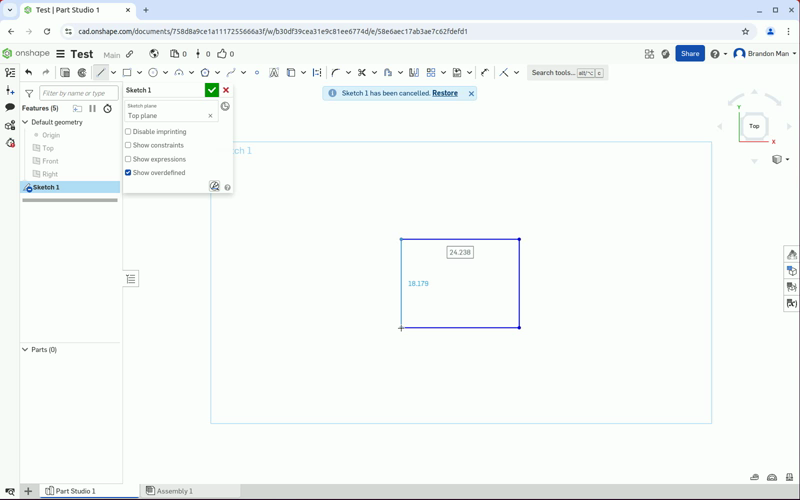
key(esc)
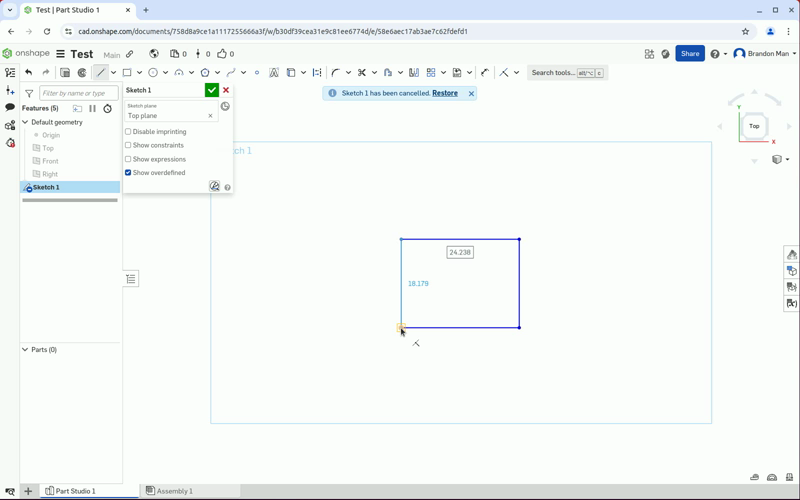
mouse_move(440, 268)
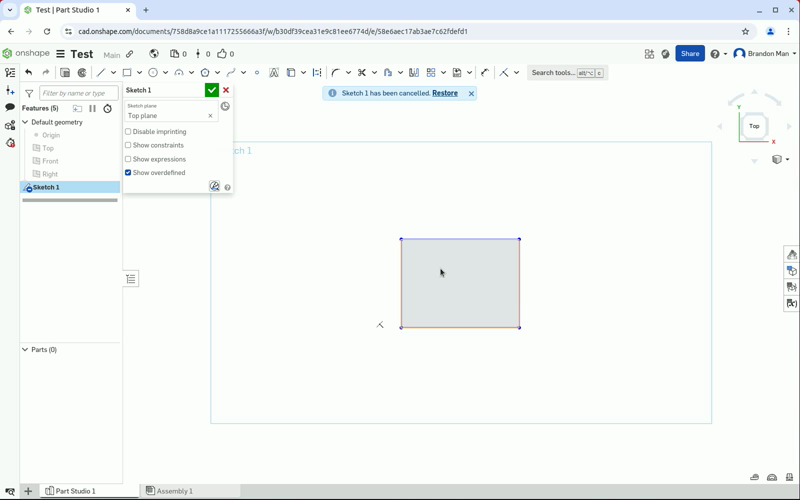
click(440, 268)
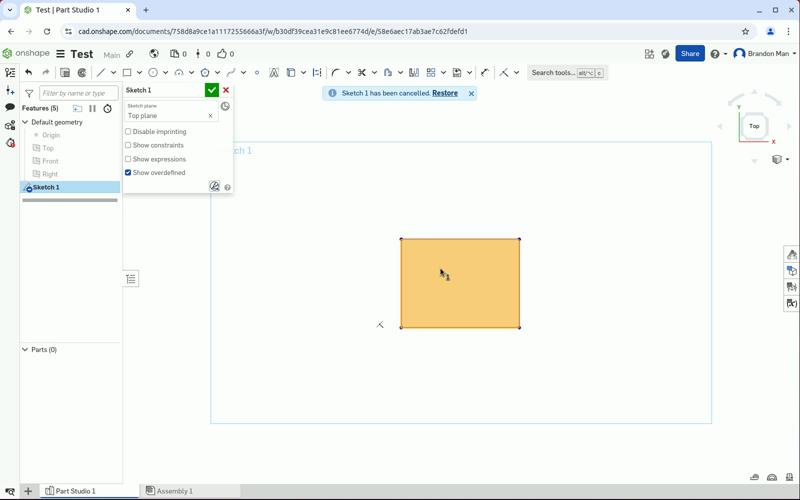
mouse_move(73, 352)
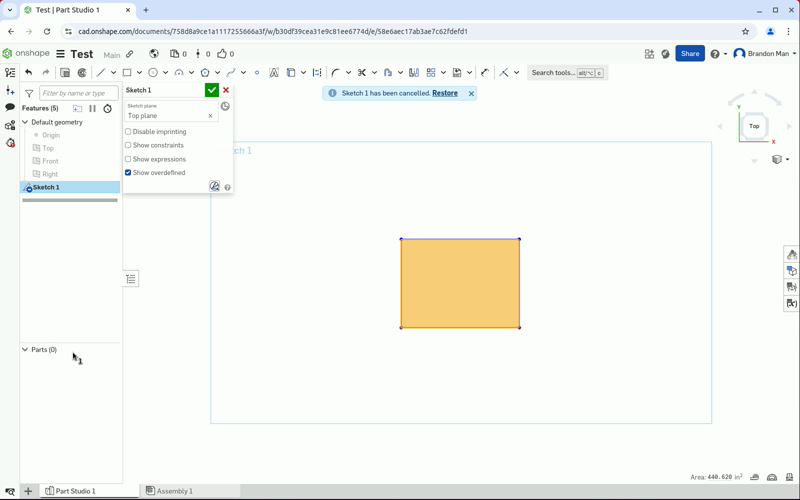
key(shift+y)
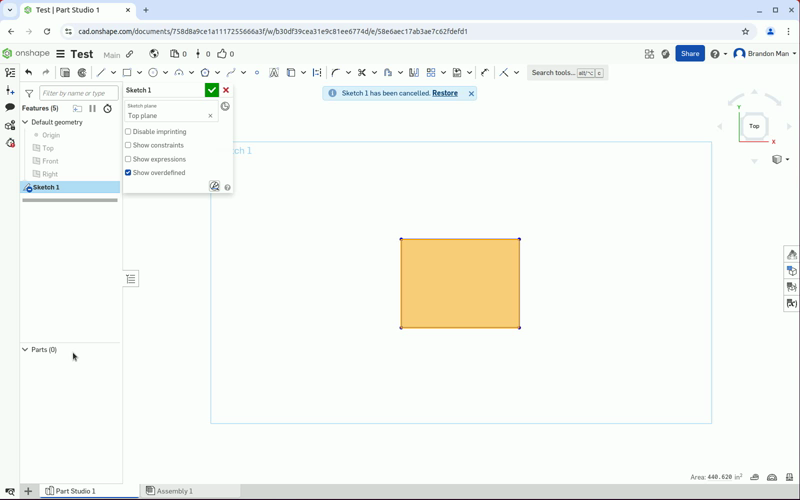
key(shift+e)
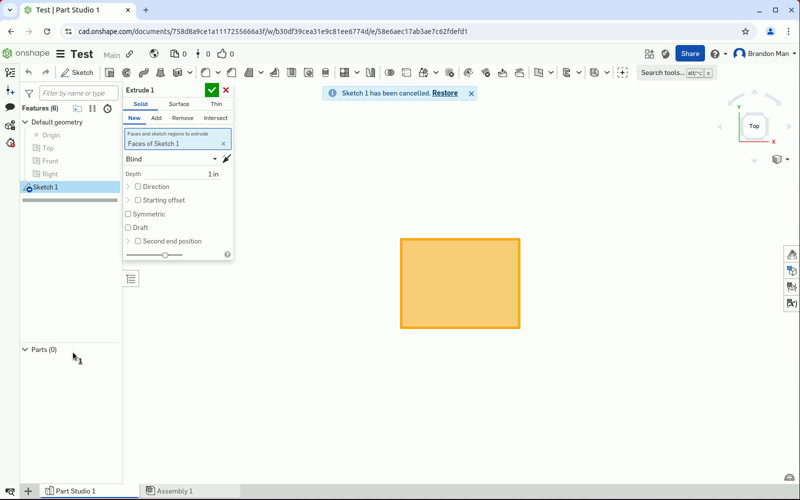
mouse_move(143, 106)
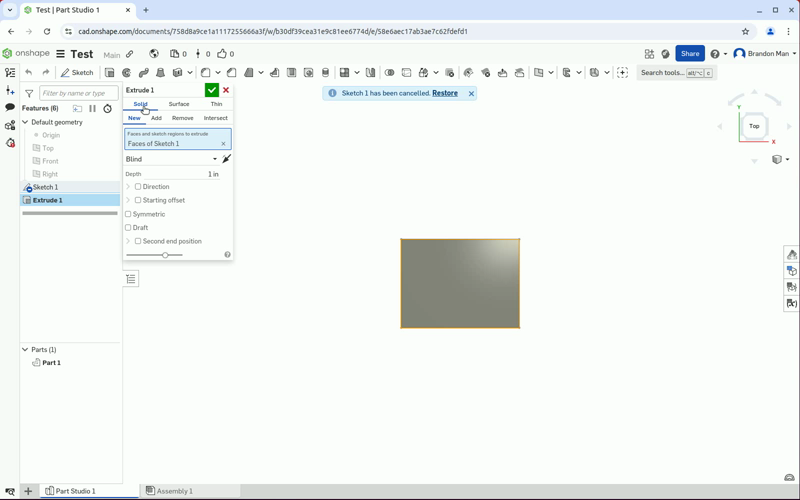
click(143, 106)
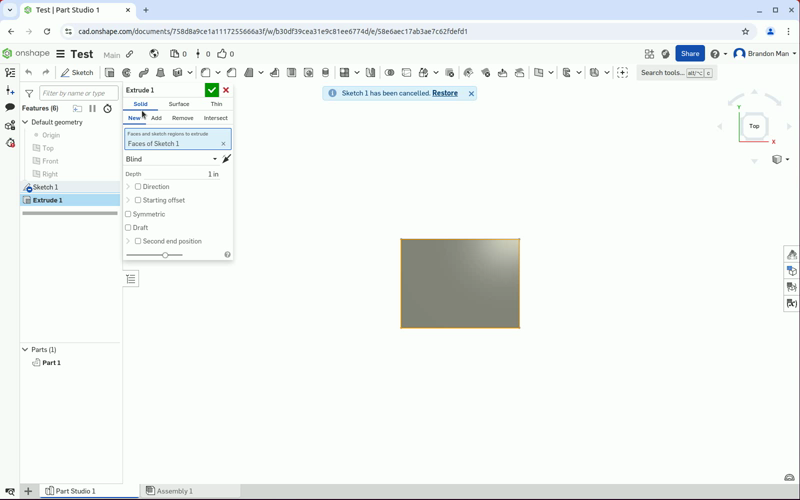
mouse_move(137, 120)
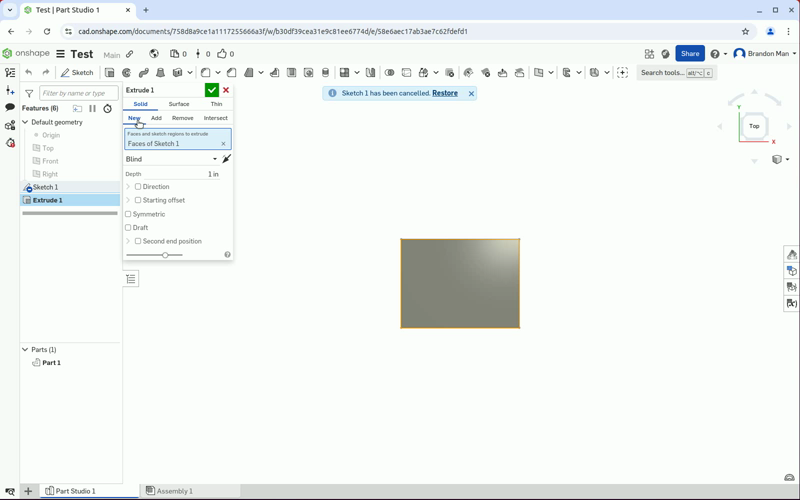
click(137, 120)
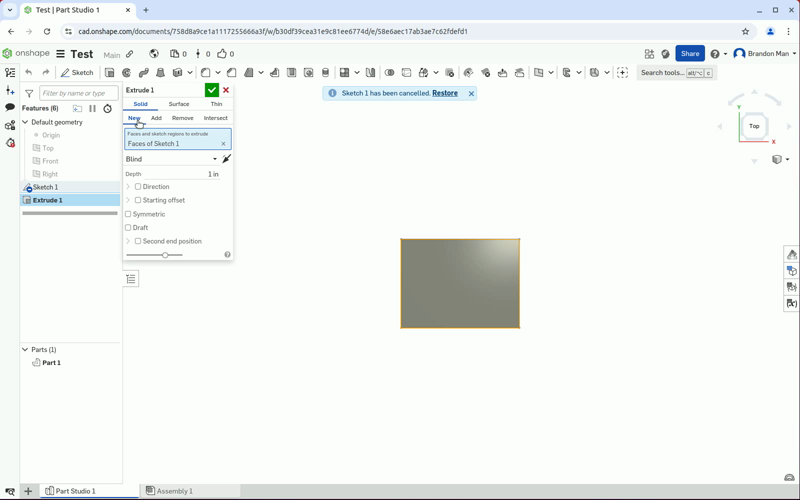
key(tab, 4)
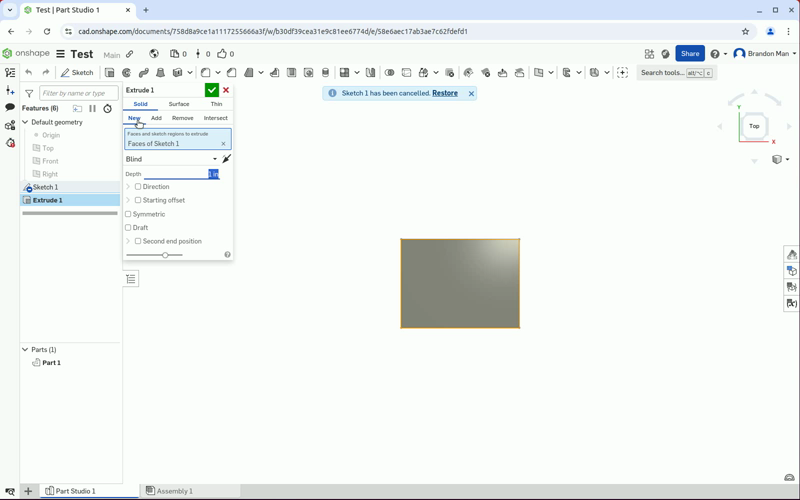
text(18.294)
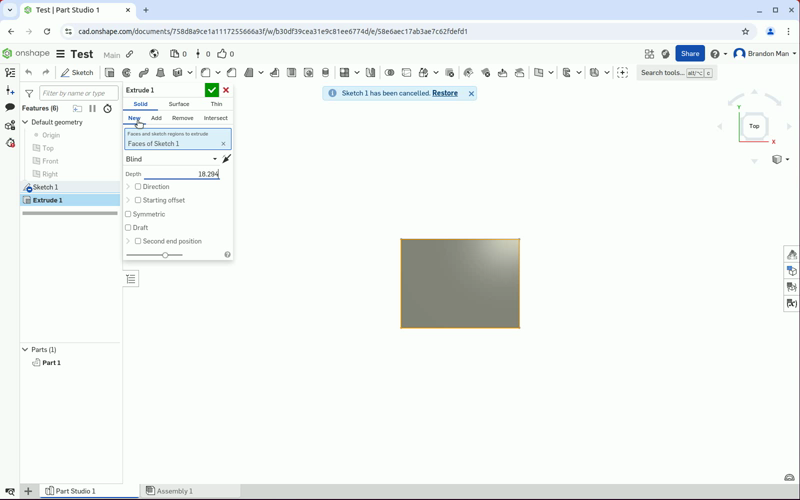
key(enter)
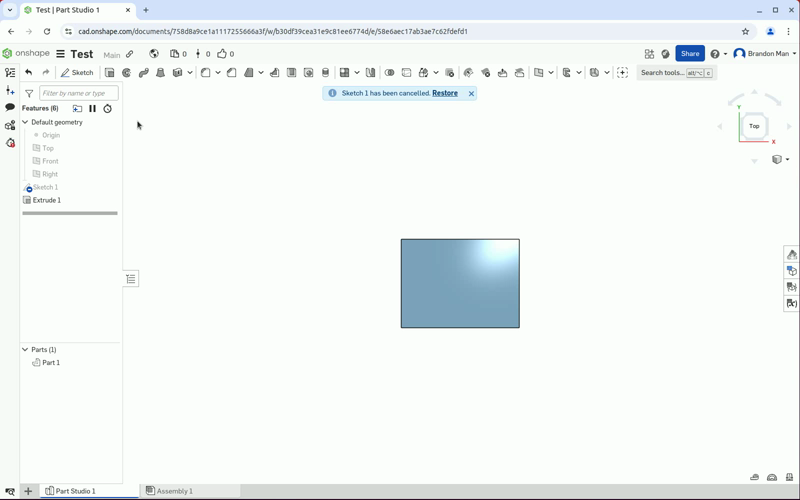
key(shift+h)
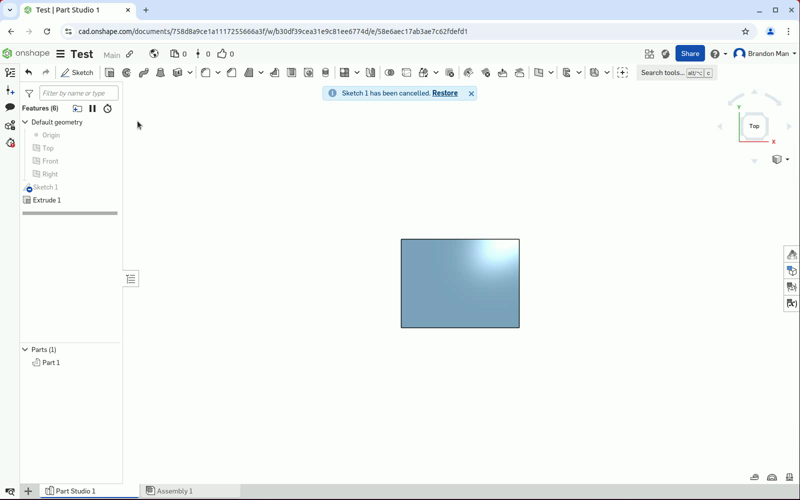
key(shift+h)
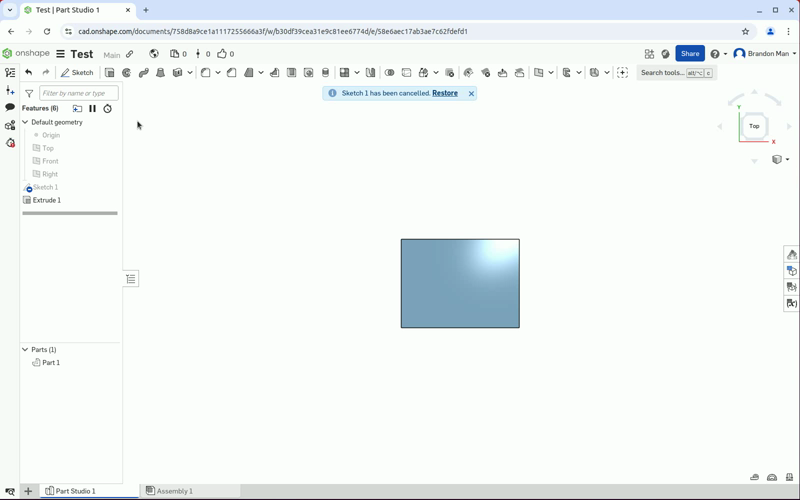
mouse_move(73, 189)
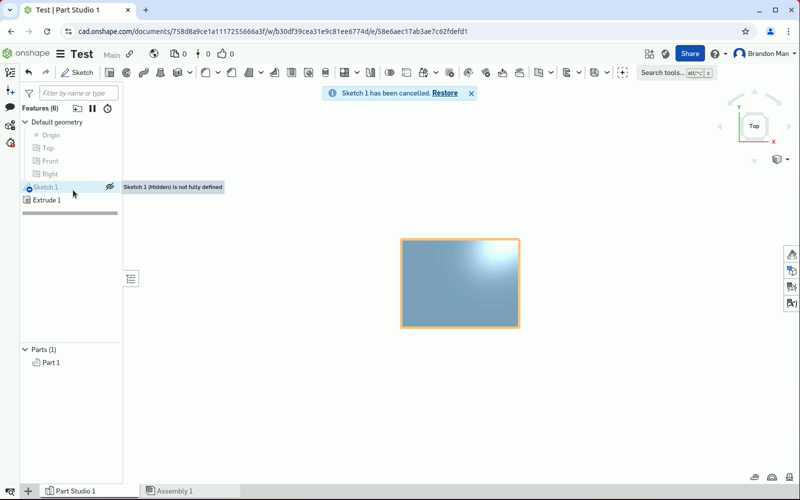
click(73, 189)
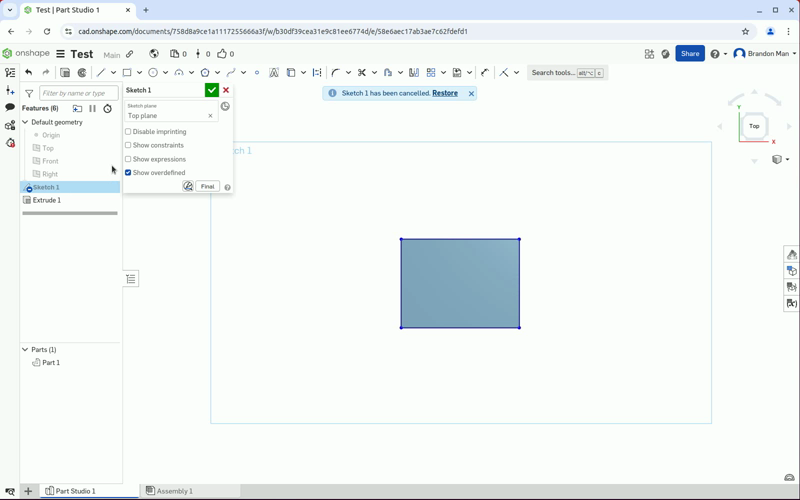
mouse_move(229, 92)
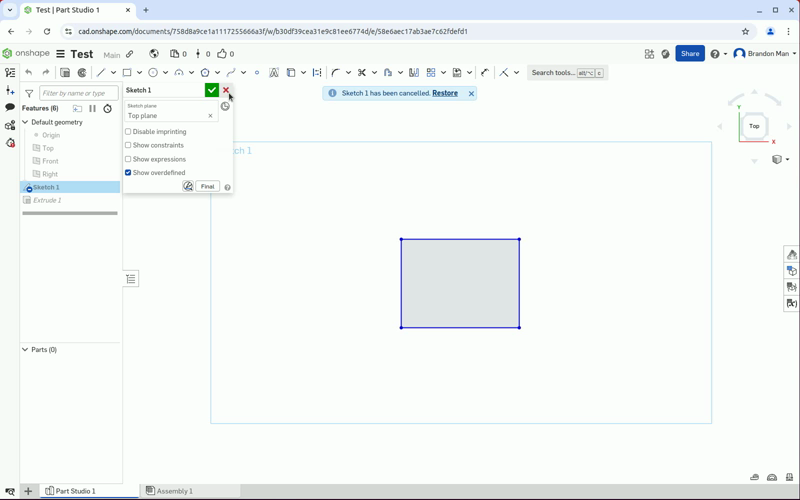
click(229, 92)
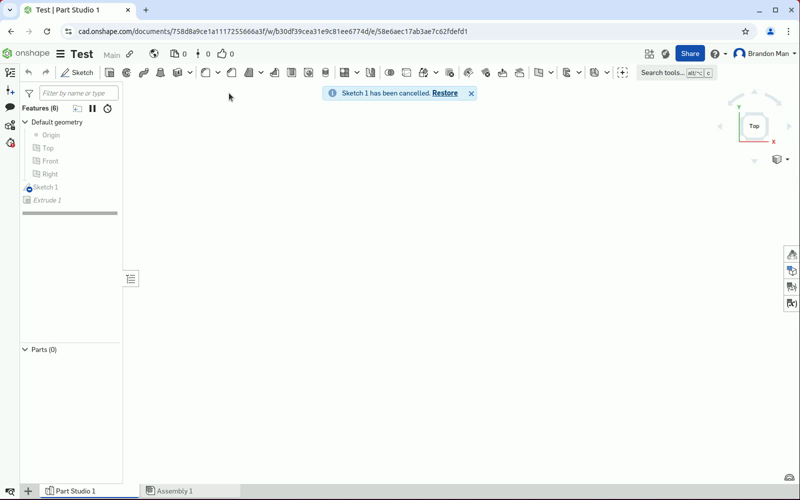
mouse_move(73, 352)
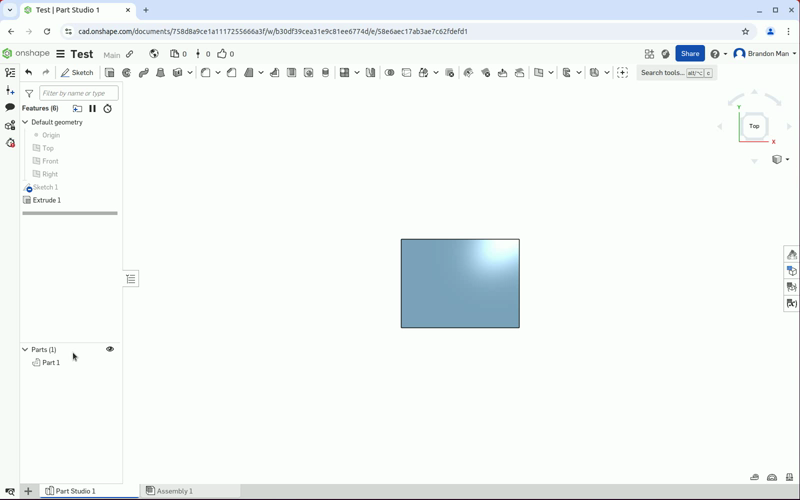
key(y)
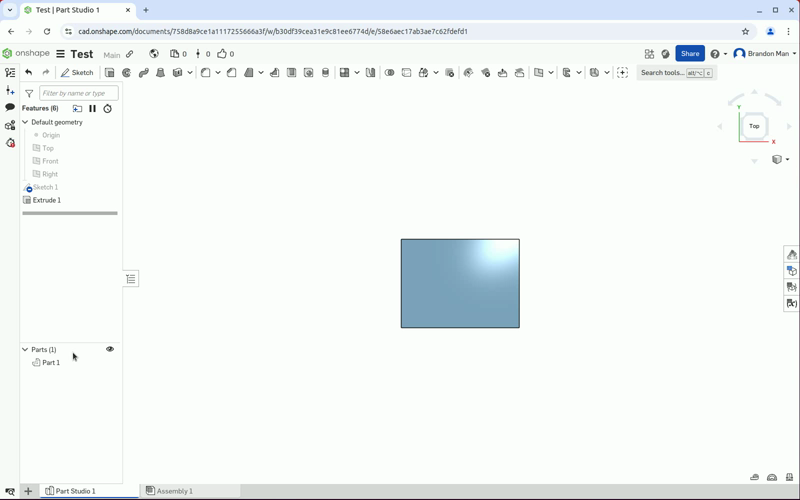
key(shift+p)
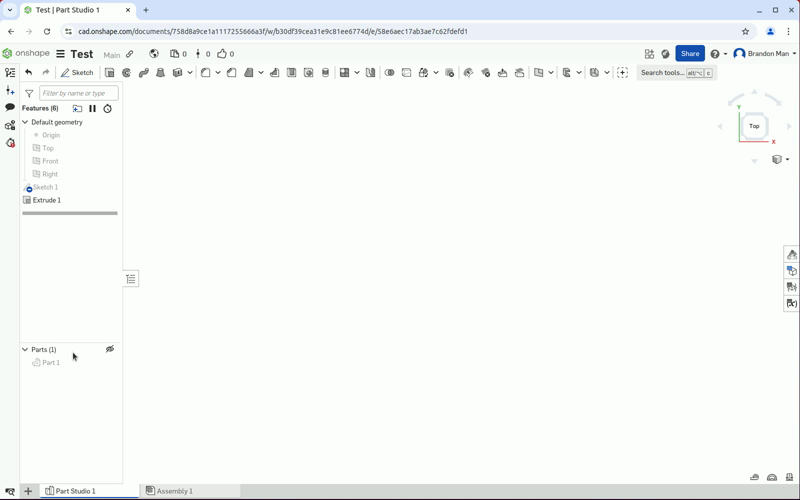
key(space)
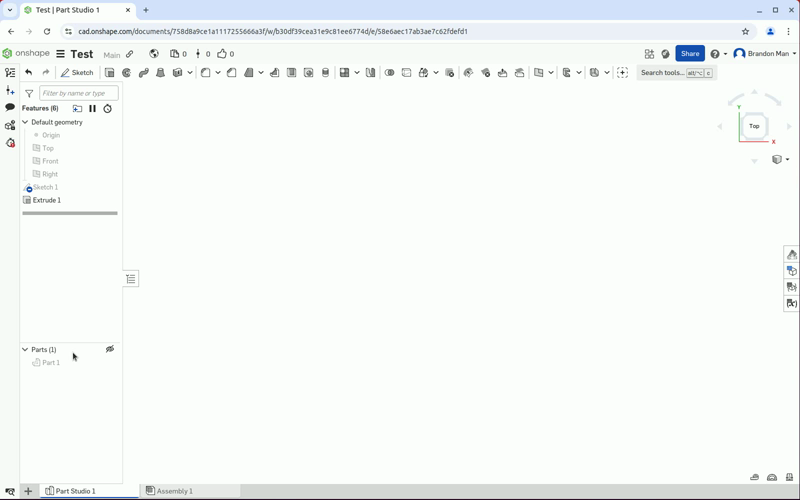
key_down(shift)
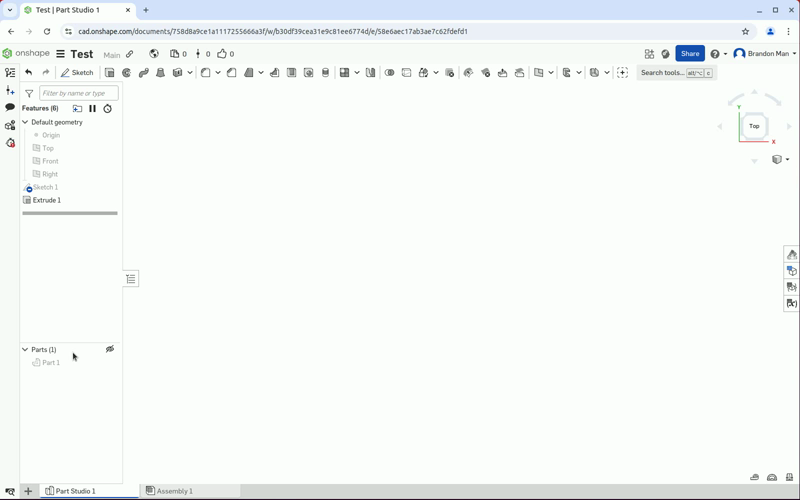
key(up)
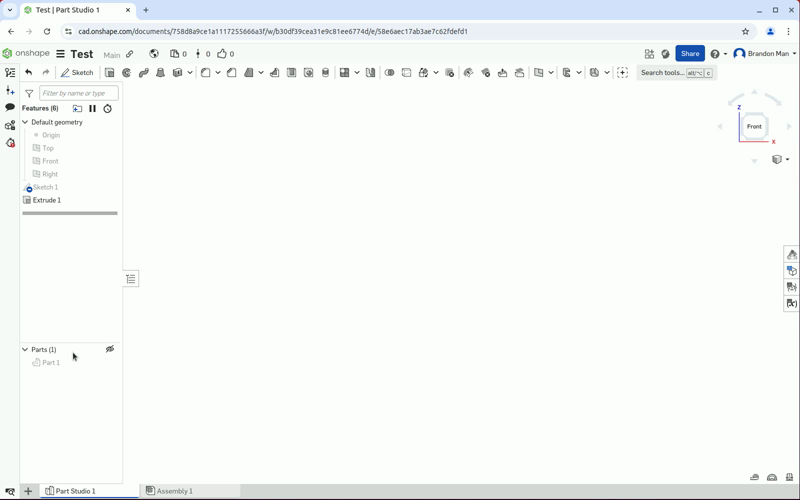
key_up(shift)
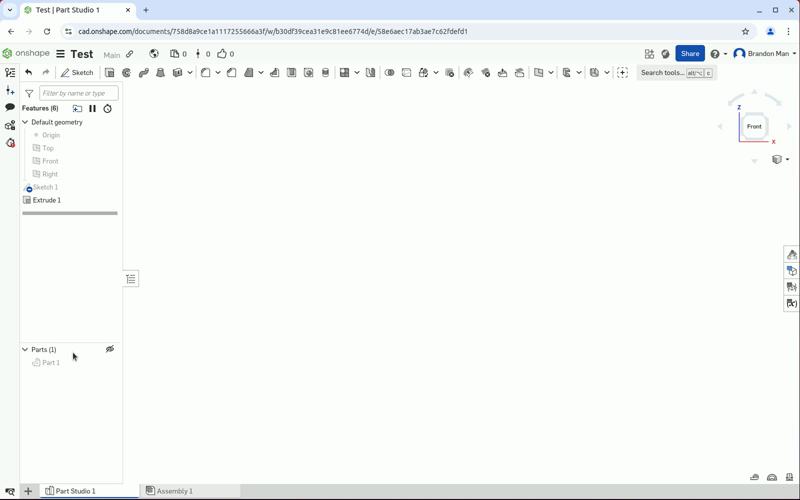
mouse_move(73, 352)
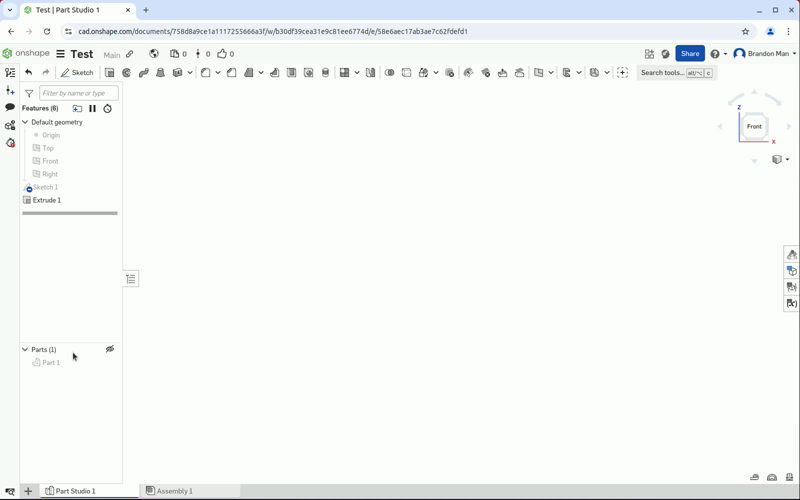
key(shift+y)
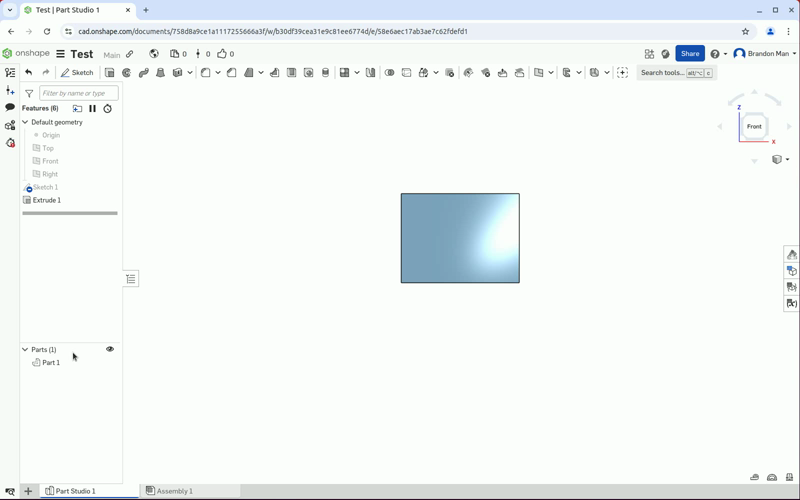
mouse_move(541, 75)
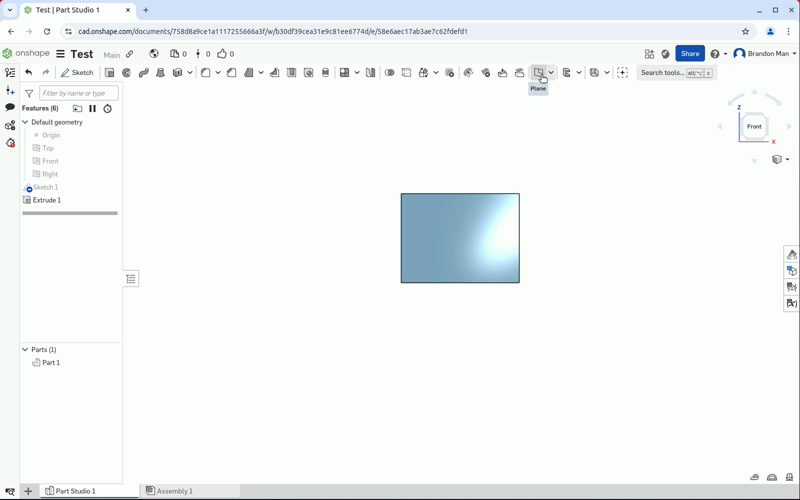
click(541, 75)
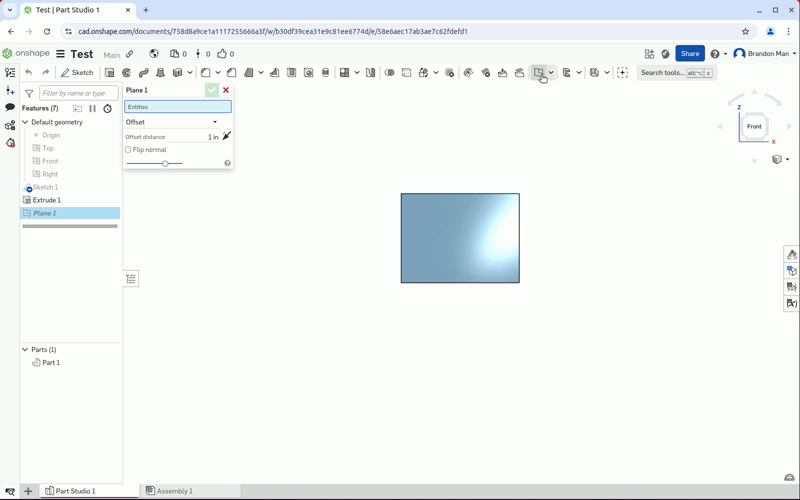
mouse_move(73, 163)
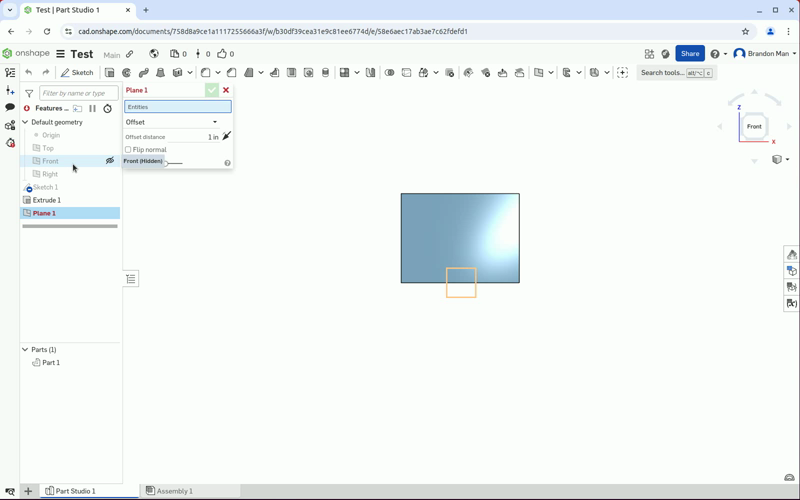
click(73, 163)
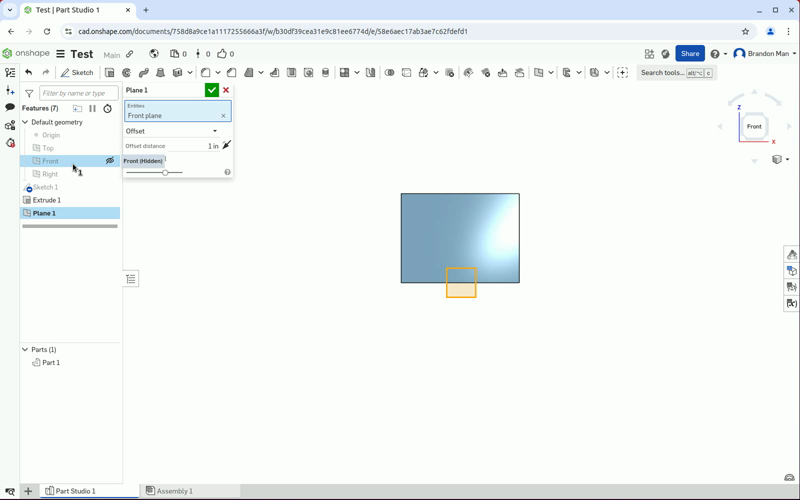
key(tab, 2)
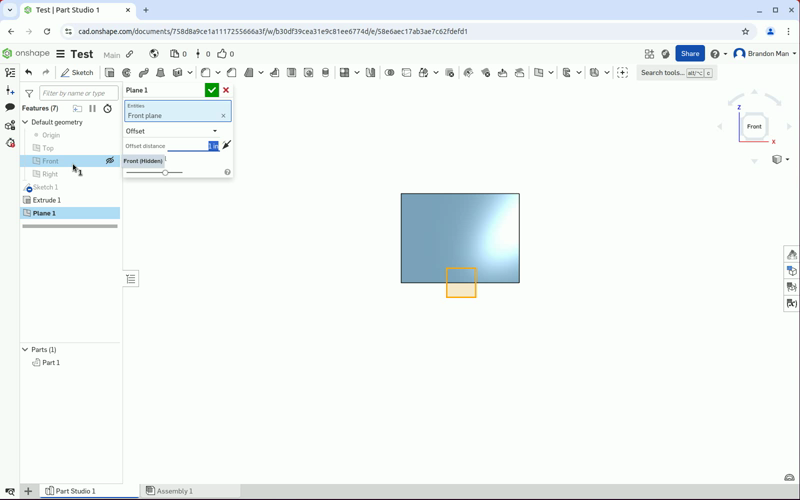
text(9.151)
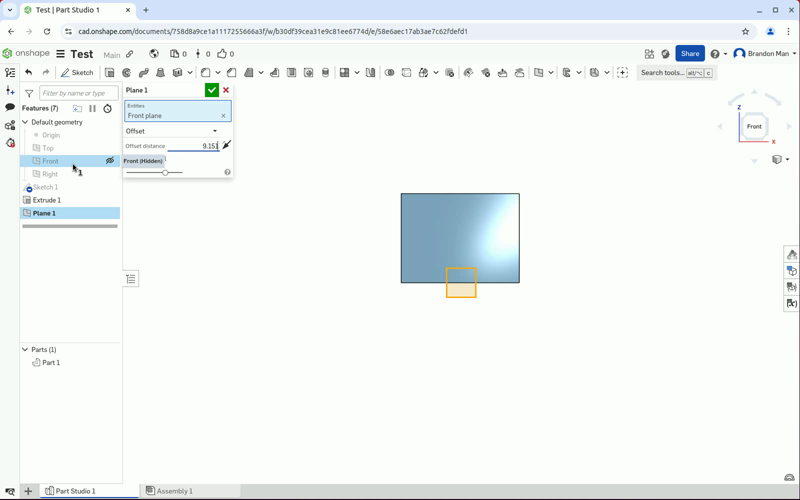
key(enter, 2)
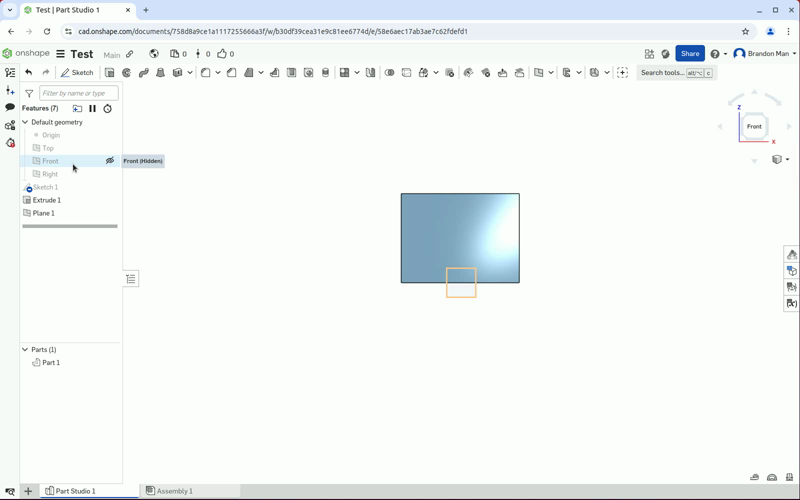
key(shift+s)
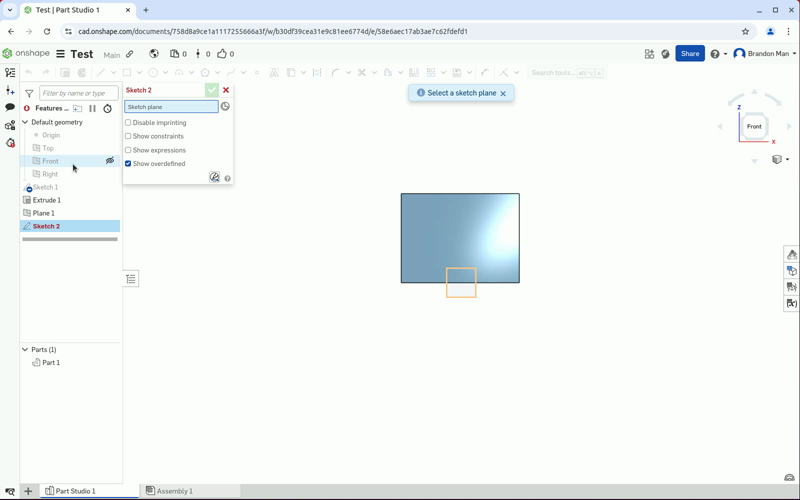
mouse_move(73, 215)
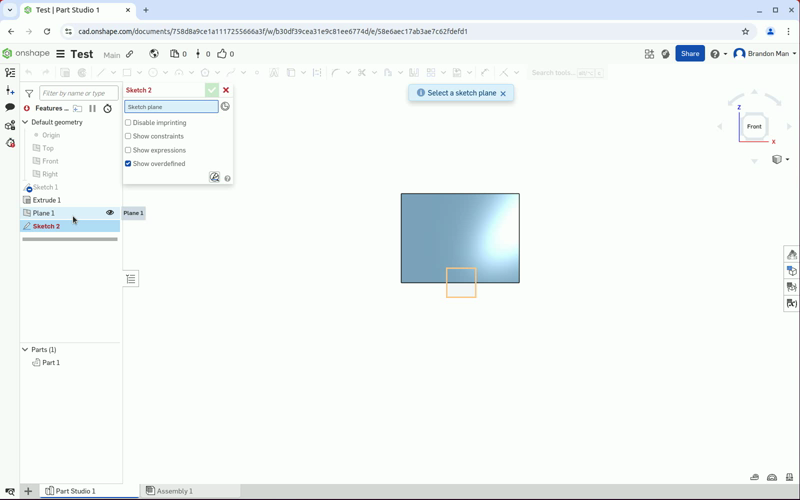
click(73, 215)
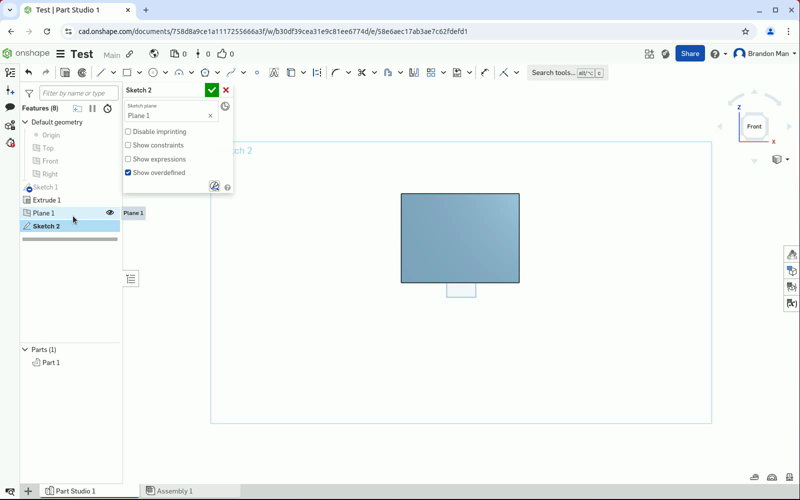
mouse_move(73, 352)
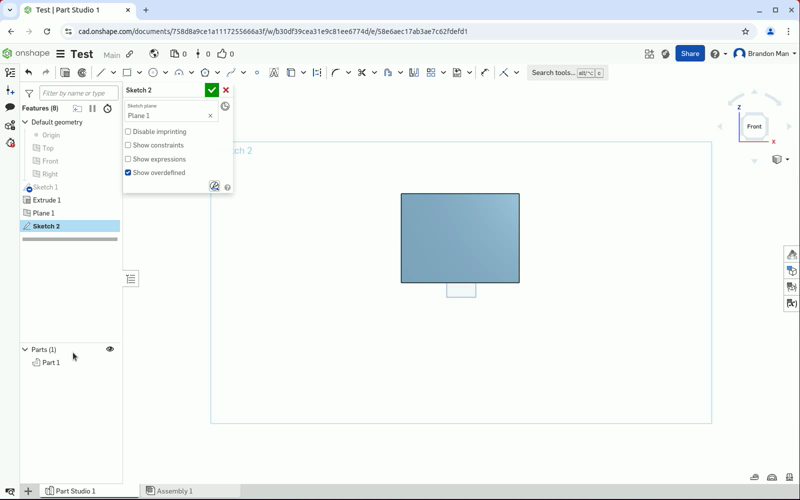
key(y)
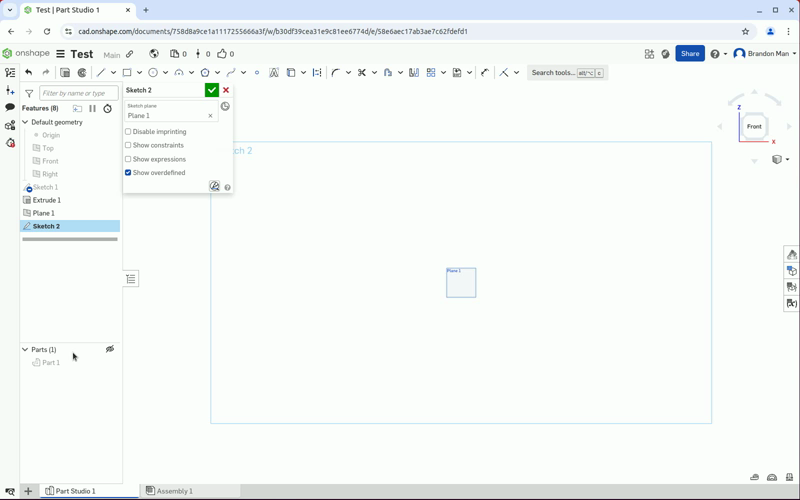
key(c)
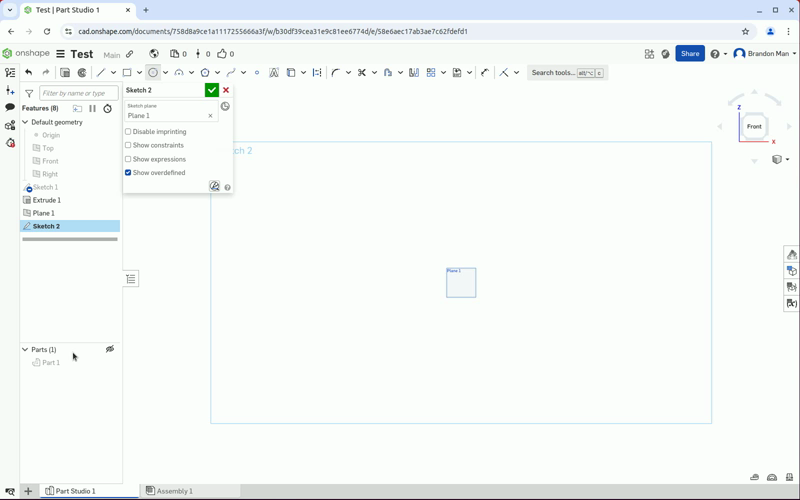
key_down(shift)
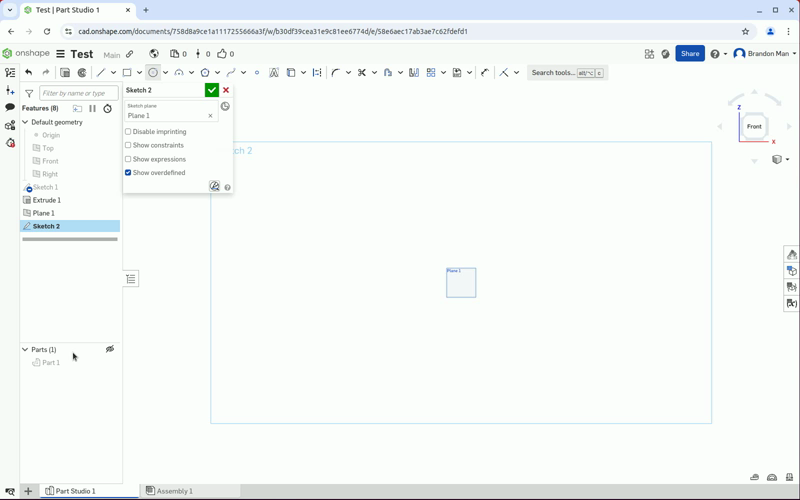
mouse_move(426, 238)
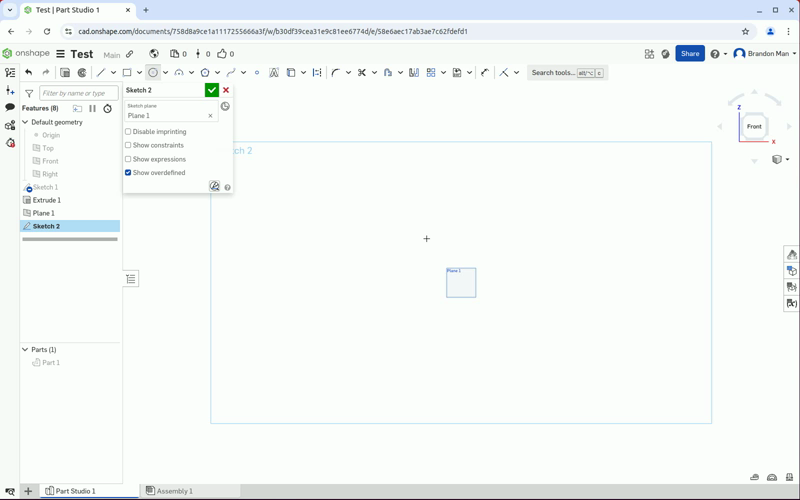
click(426, 238)
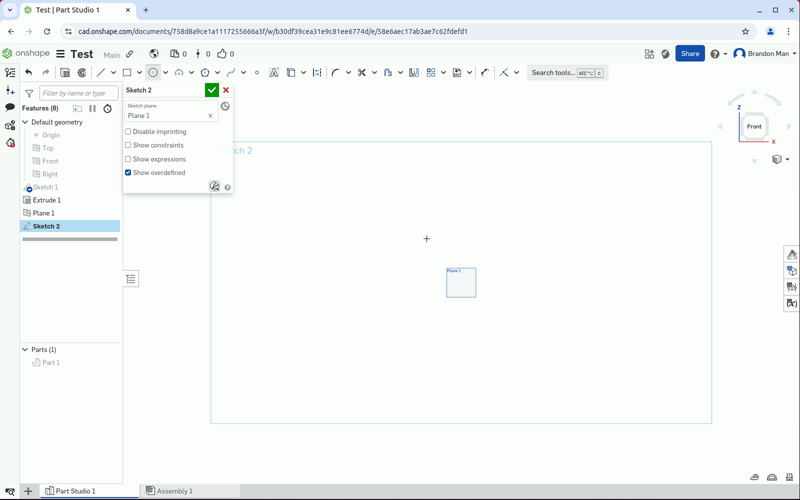
key_up(shift)
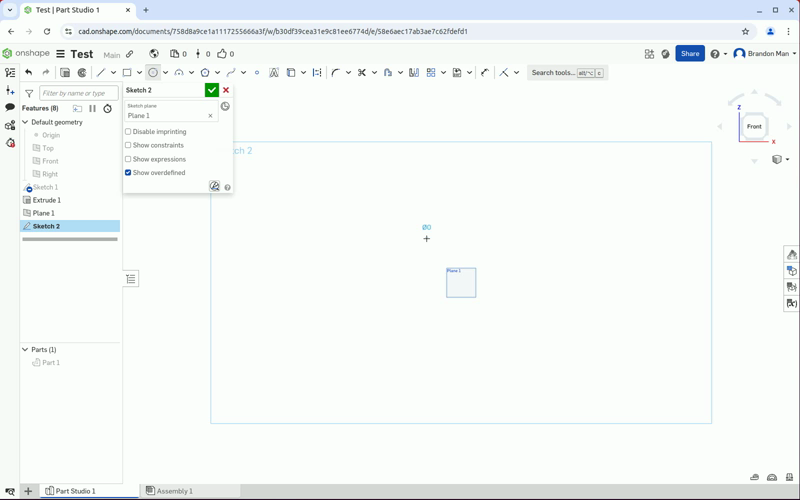
mouse_move(437, 238)
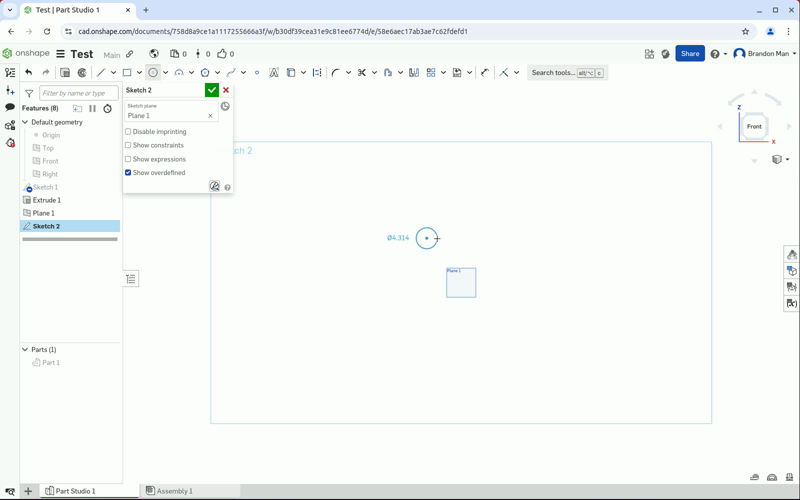
click(437, 238)
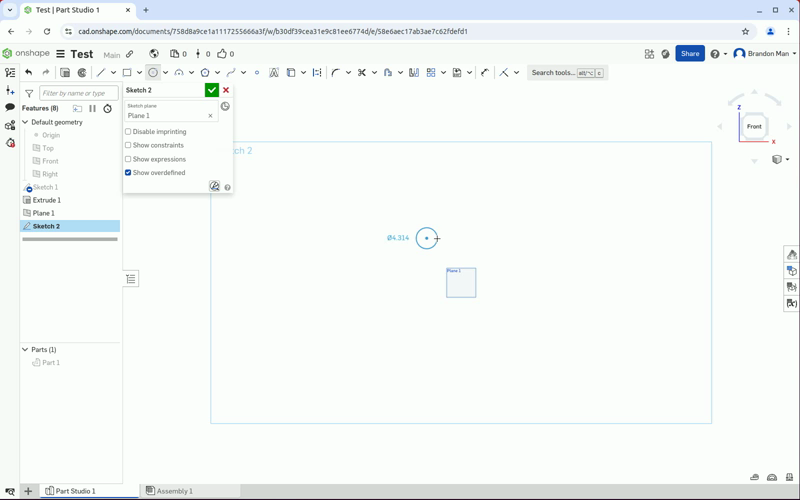
key(esc)
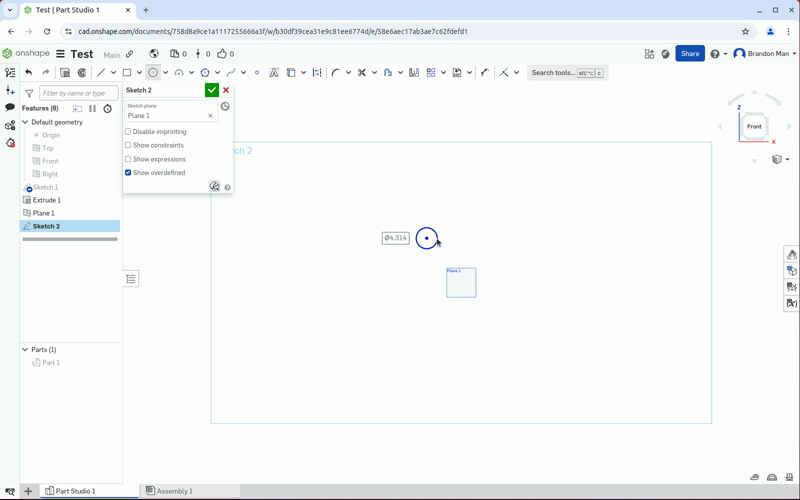
mouse_move(422, 238)
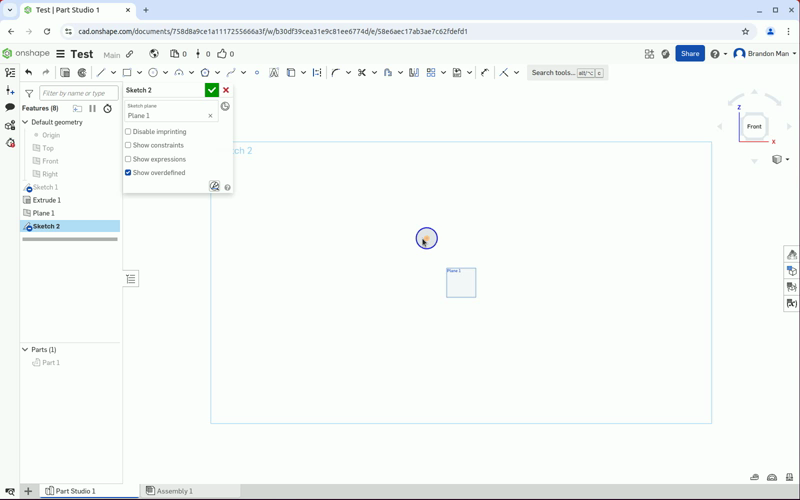
scroll(6)
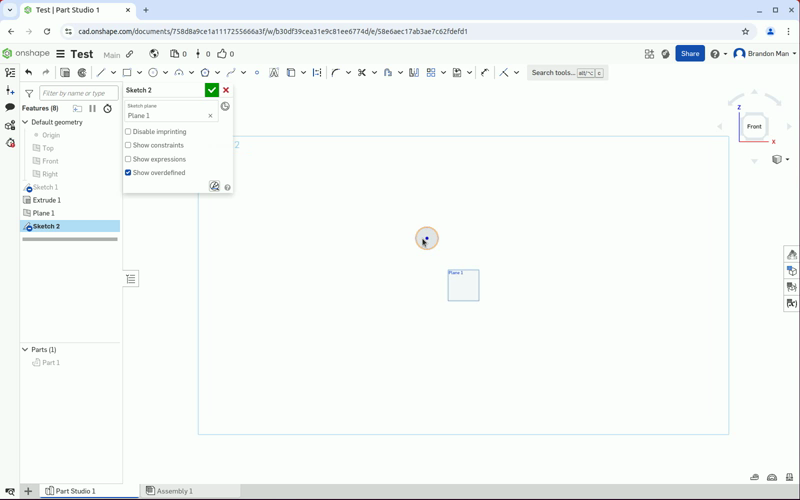
scroll(6)
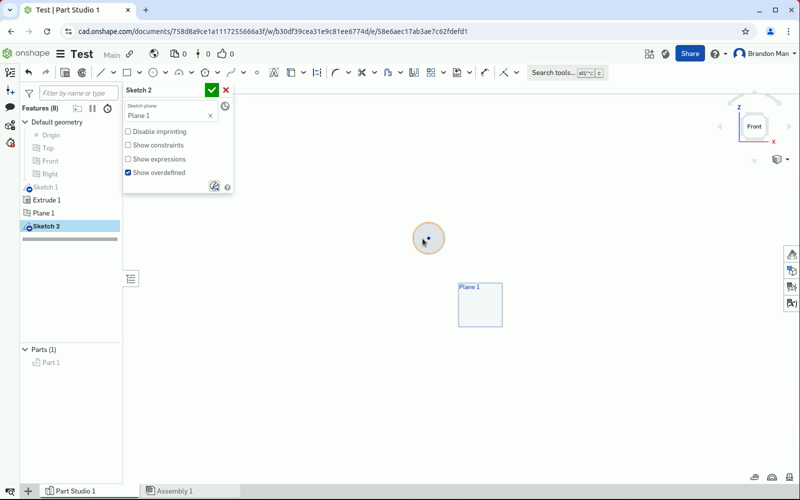
scroll(6)
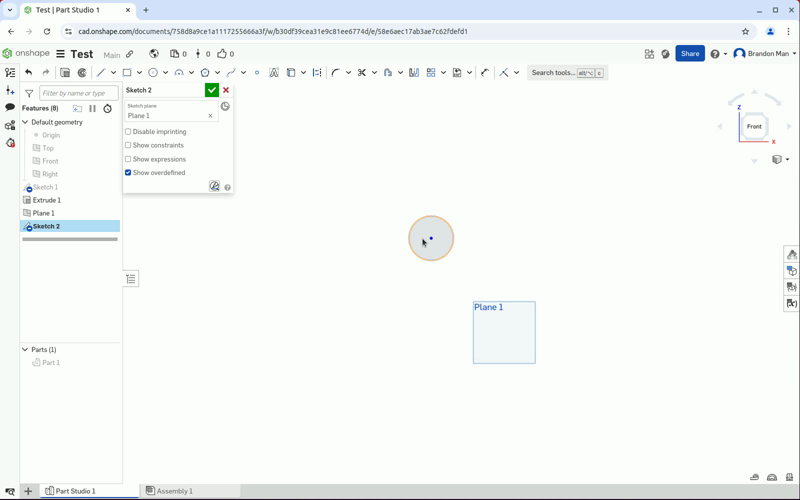
scroll(6)
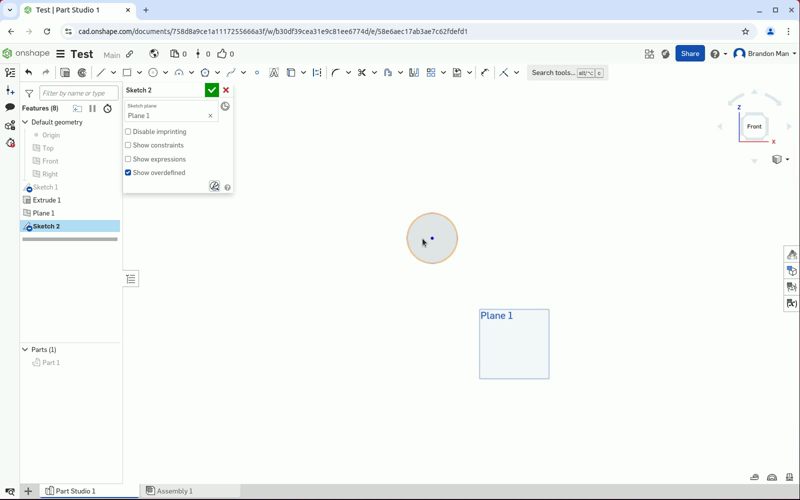
scroll(6)
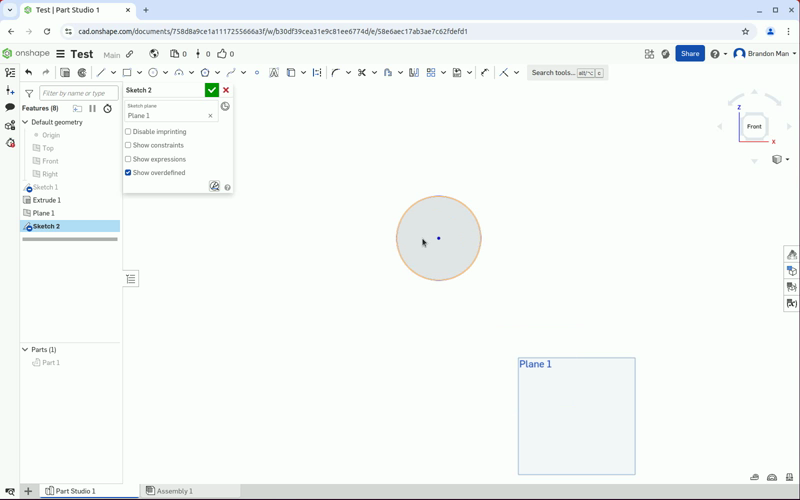
scroll(6)
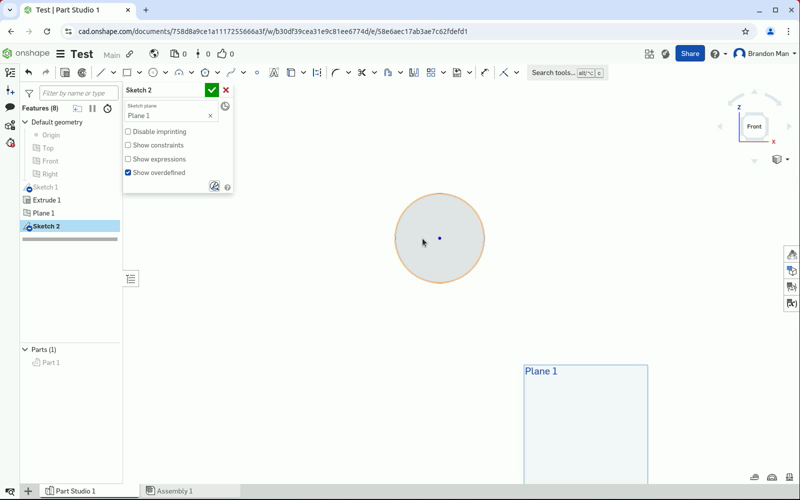
scroll(6)
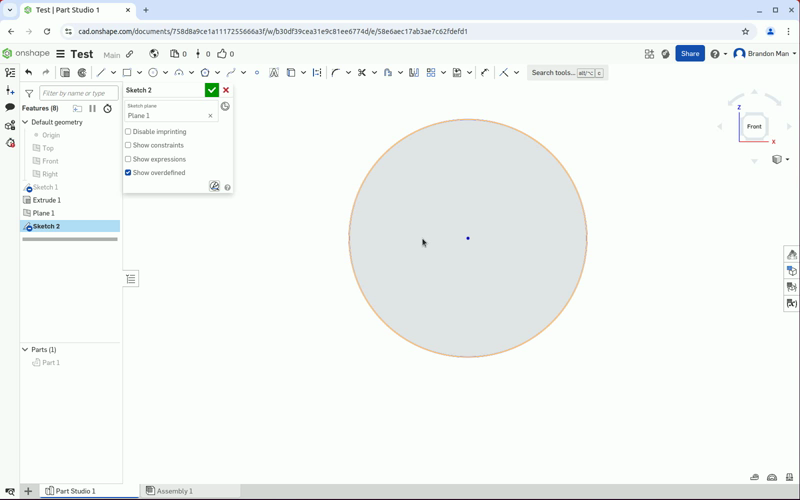
click(422, 238)
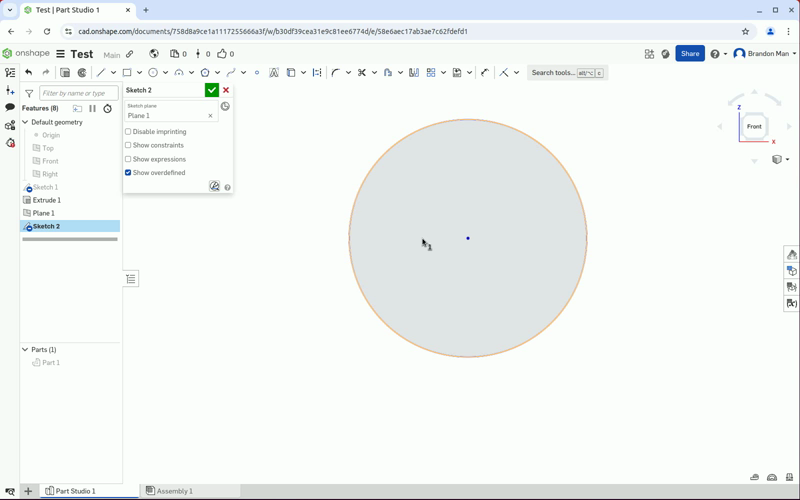
scroll(-6)
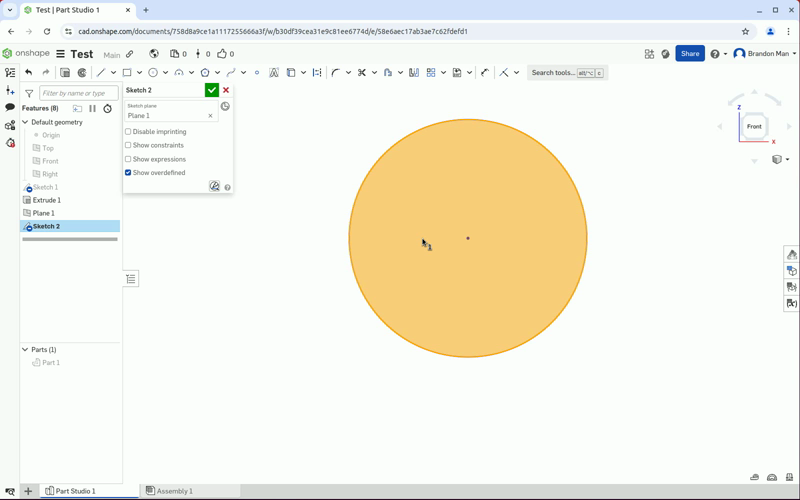
scroll(-6)
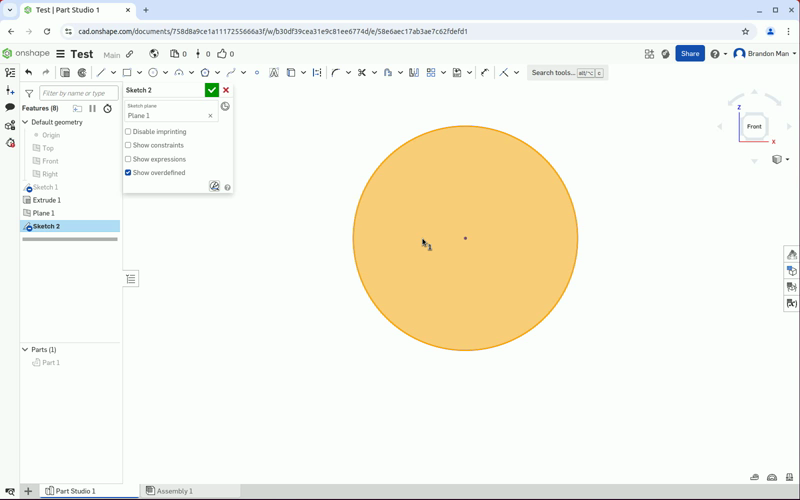
scroll(-6)
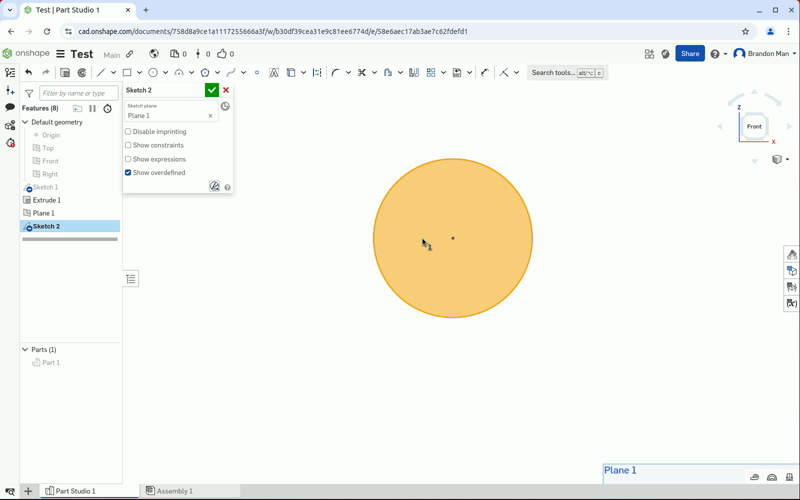
scroll(-6)
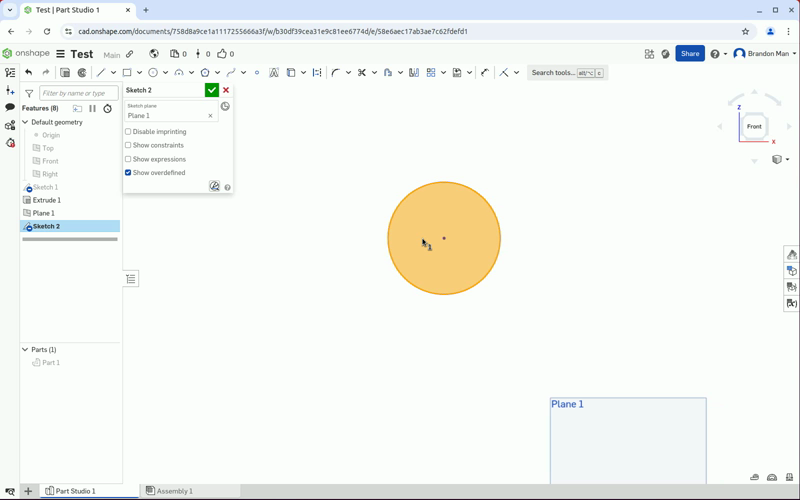
scroll(-6)
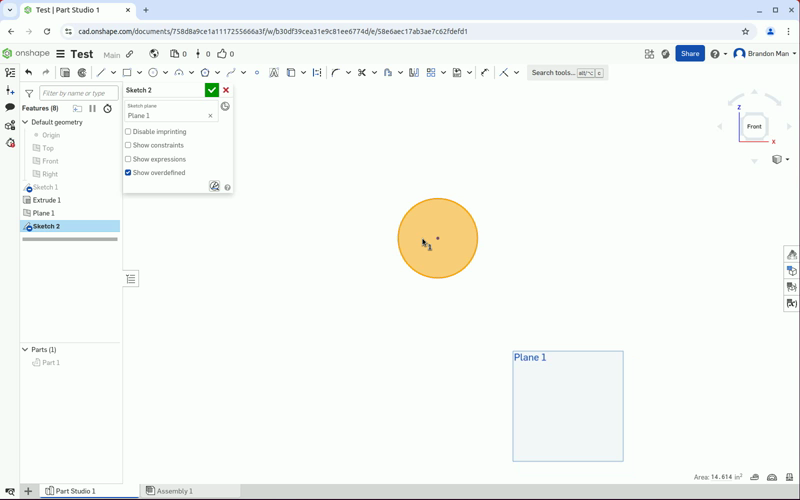
scroll(-6)
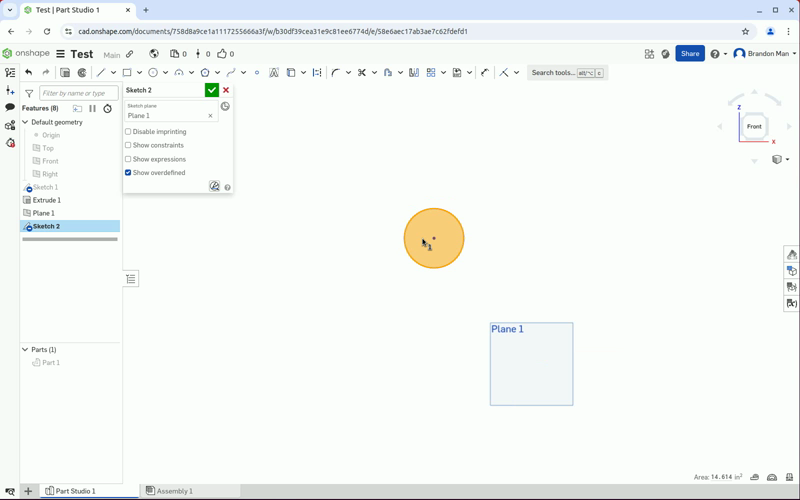
scroll(-6)
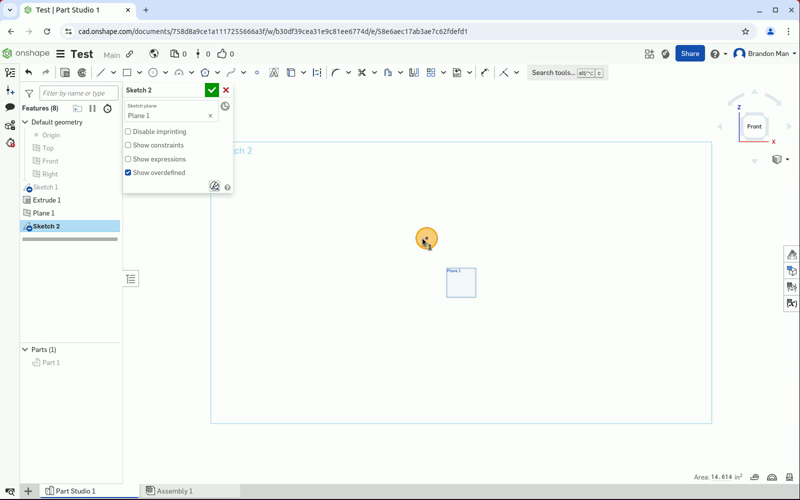
mouse_move(73, 352)
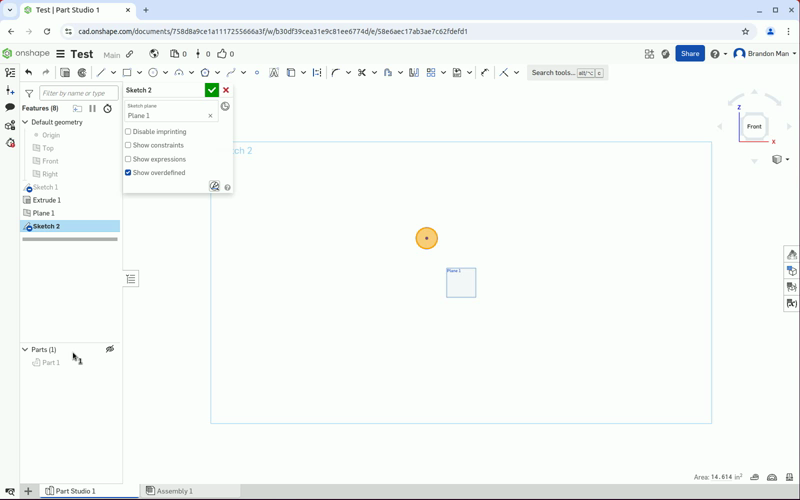
key(shift+y)
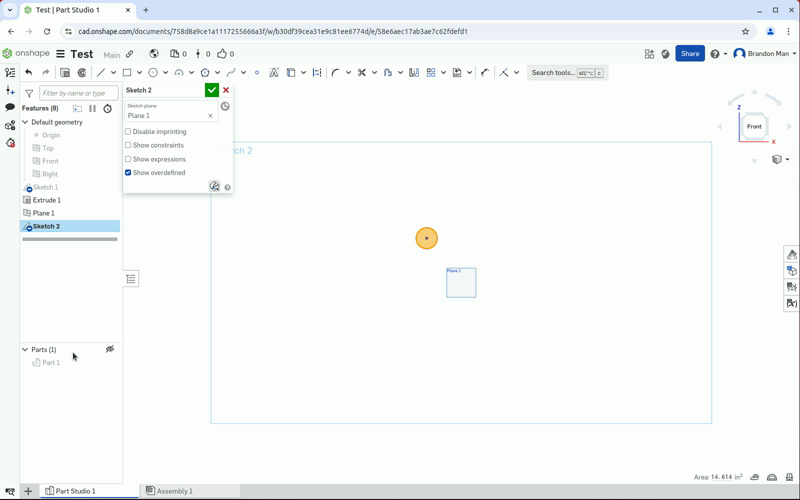
key(shift+e)
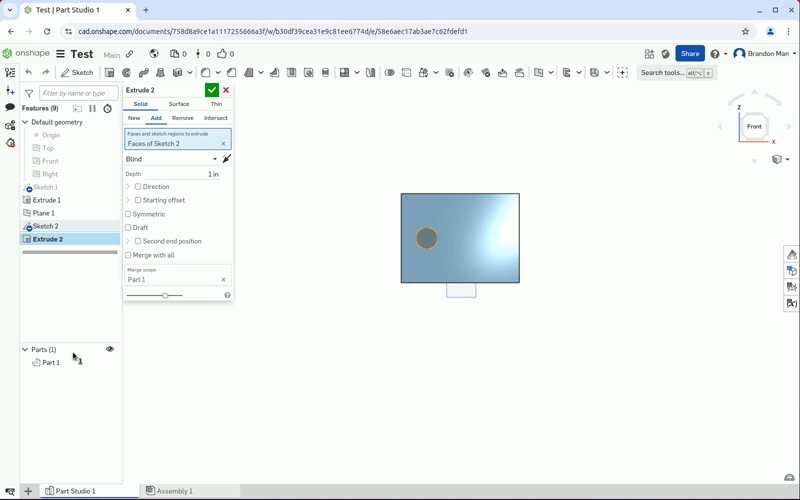
mouse_move(143, 106)
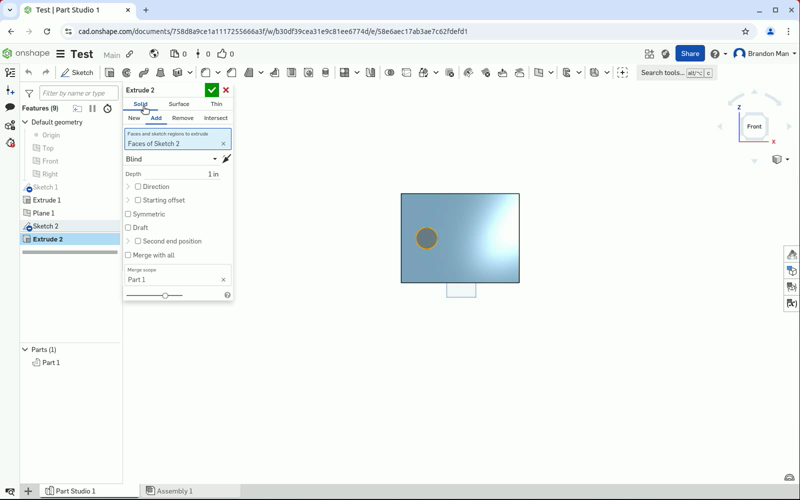
click(143, 106)
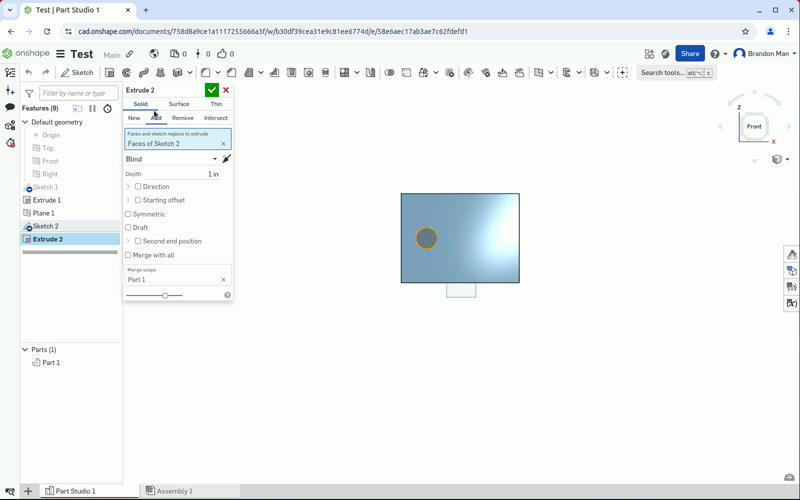
mouse_move(186, 120)
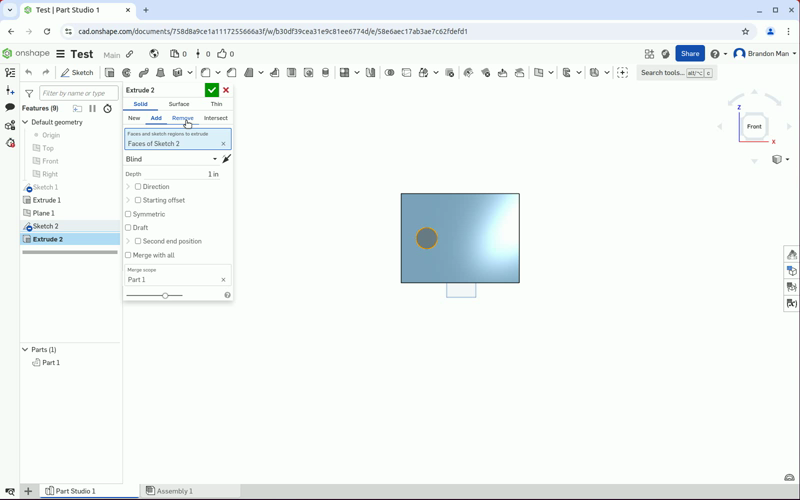
click(186, 120)
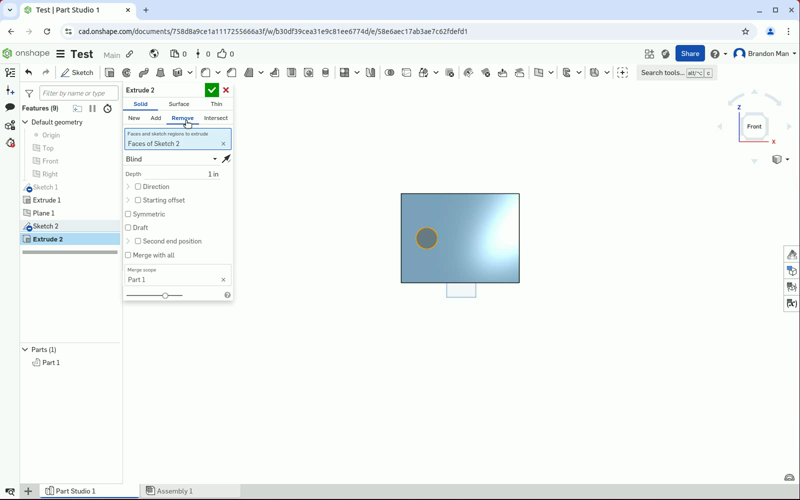
key(tab, 4)
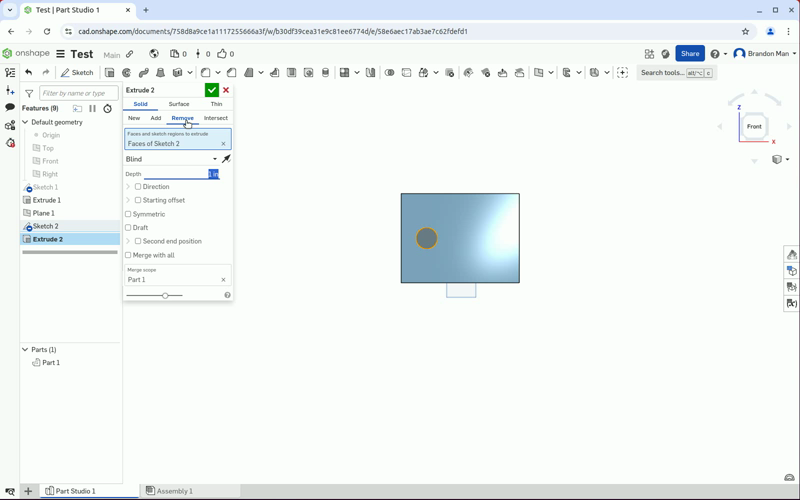
text(12.276)
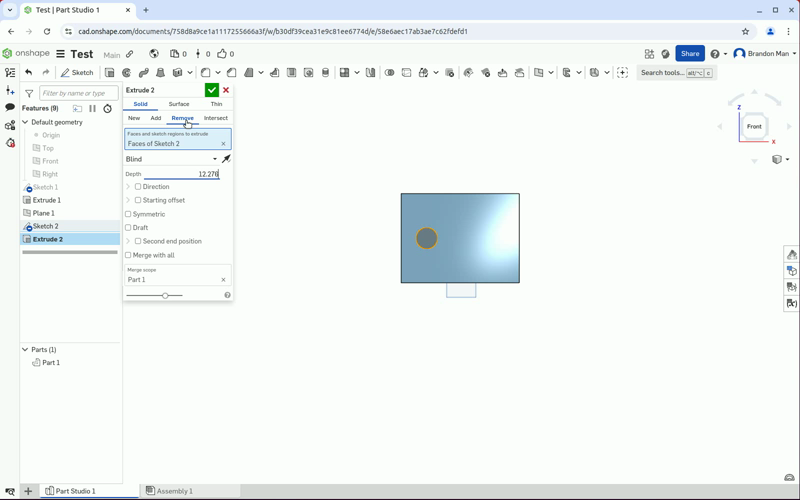
key(tab, 6)
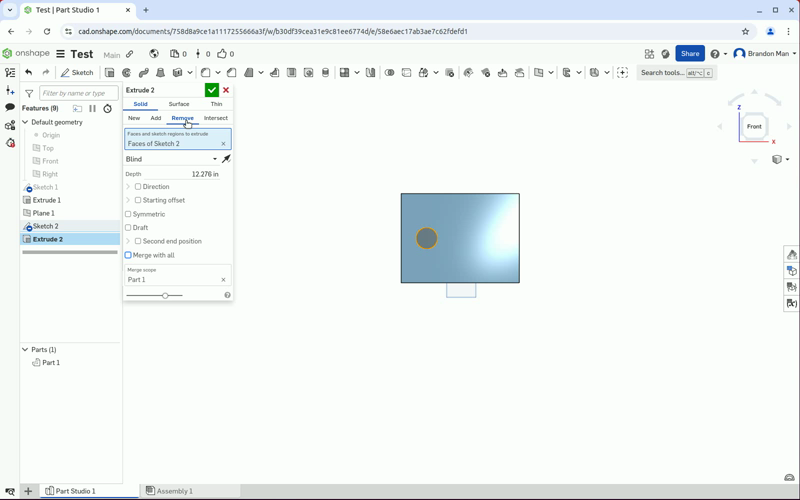
key(space)
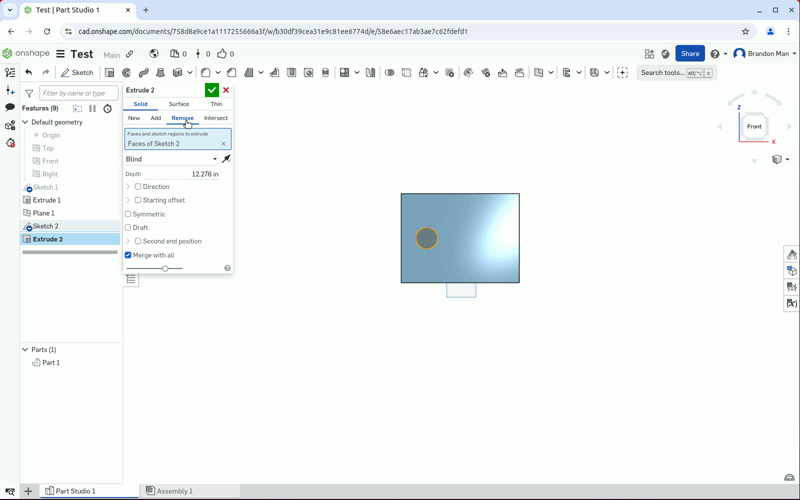
key(enter)
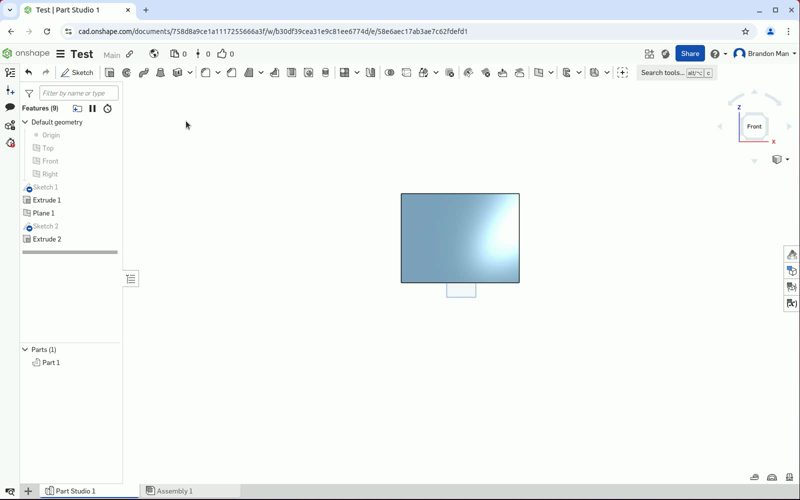
key(shift+h)
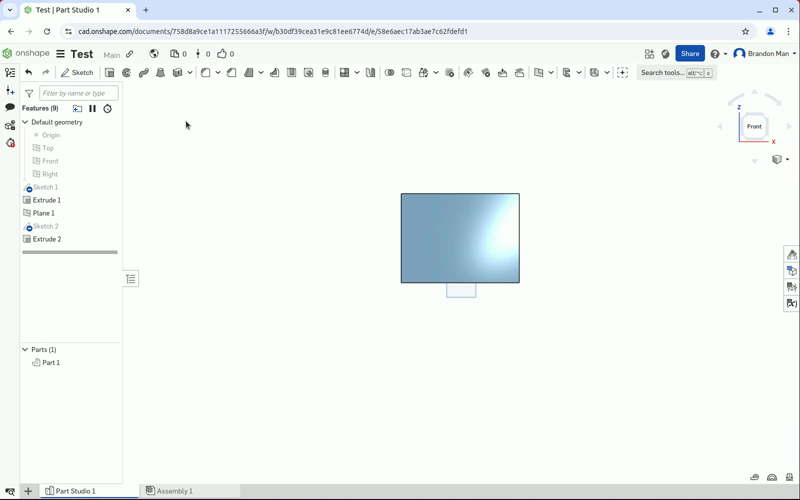
key(shift+h)
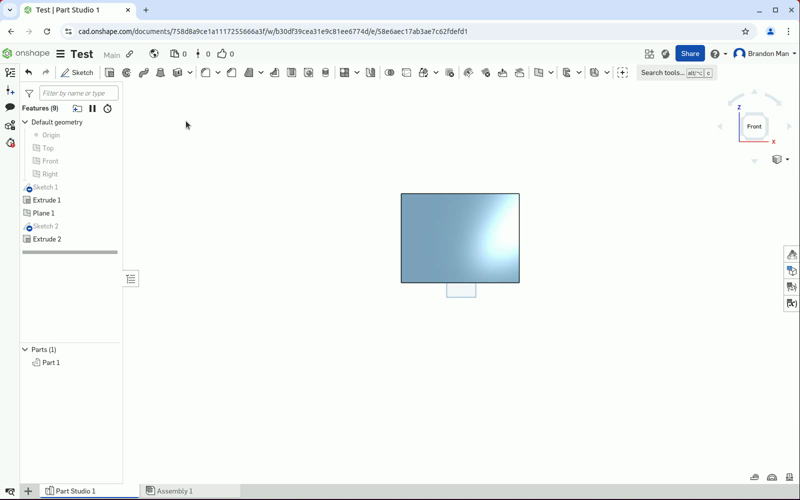
mouse_move(73, 189)
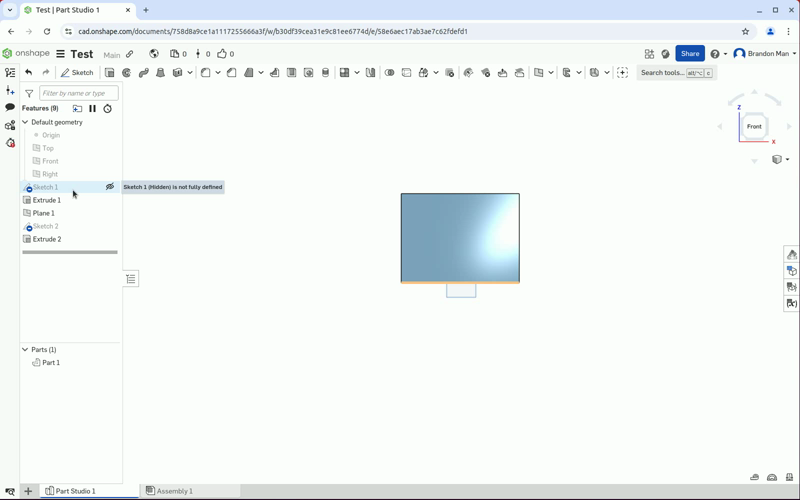
click(73, 189)
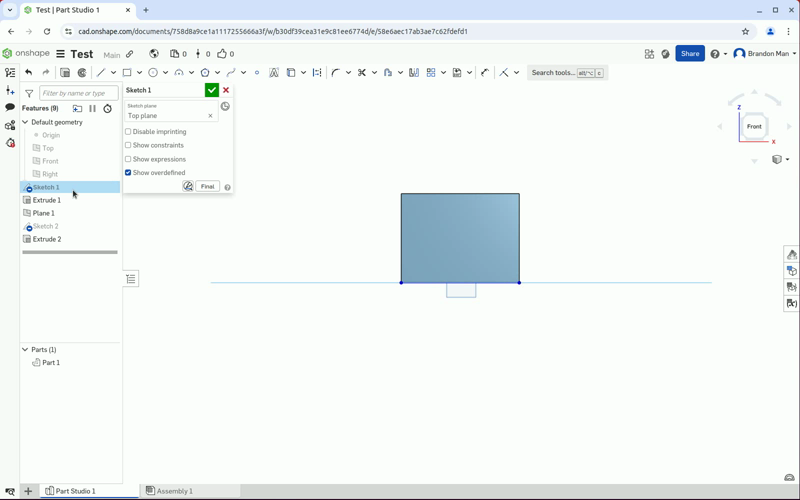
mouse_move(229, 92)
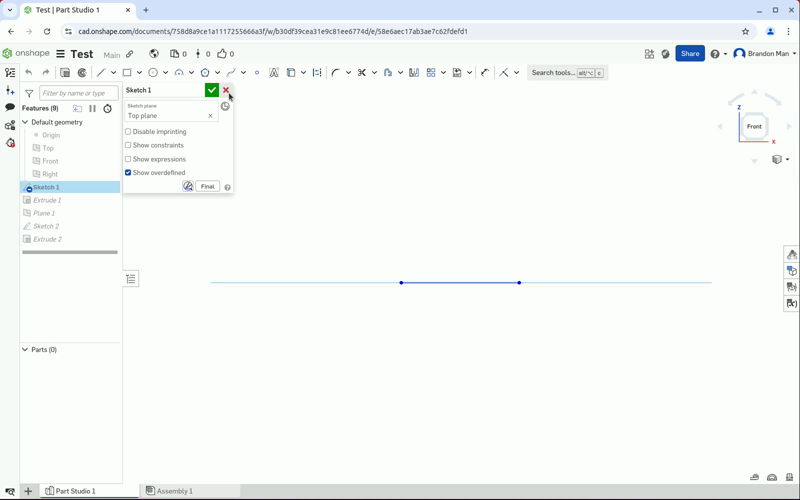
click(229, 92)
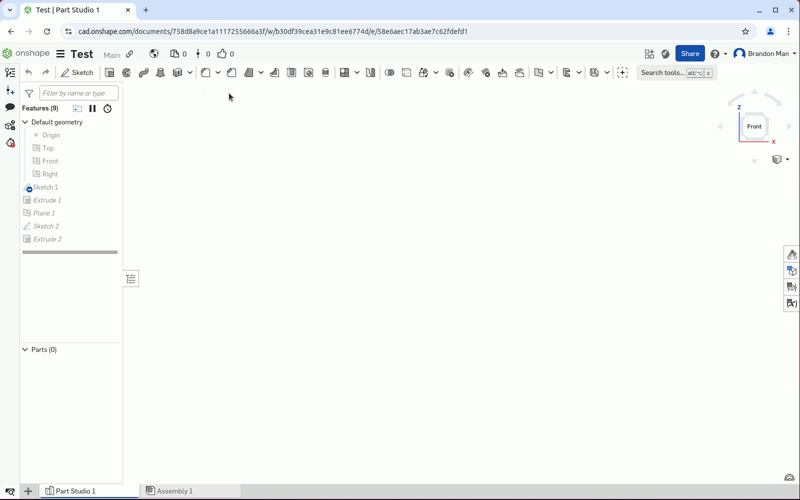
key(shift+s)
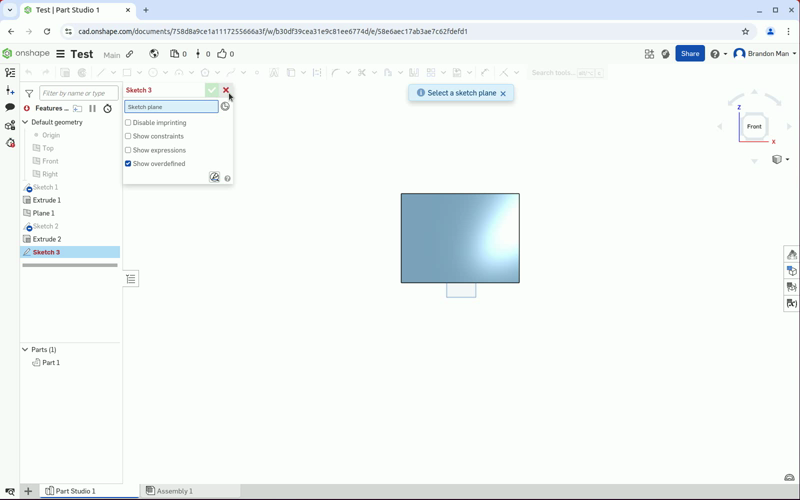
mouse_move(73, 215)
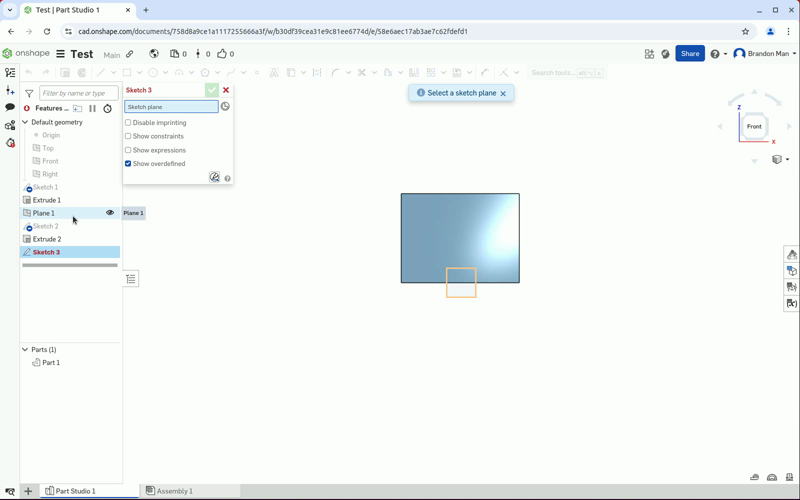
click(73, 215)
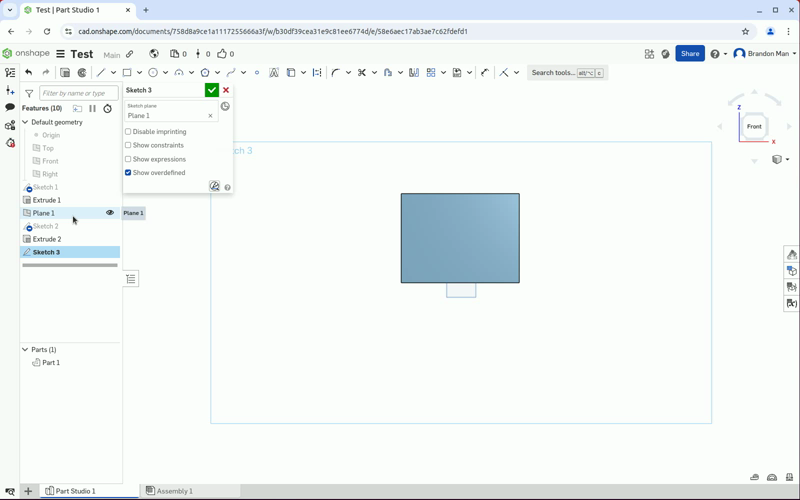
mouse_move(73, 352)
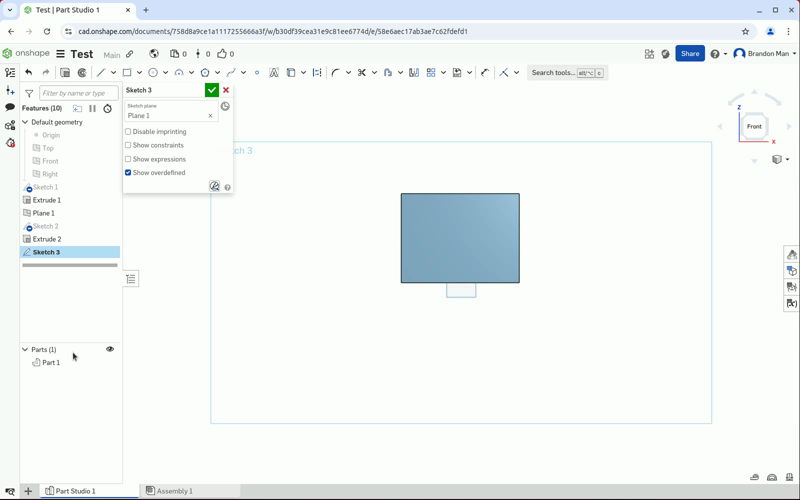
key(y)
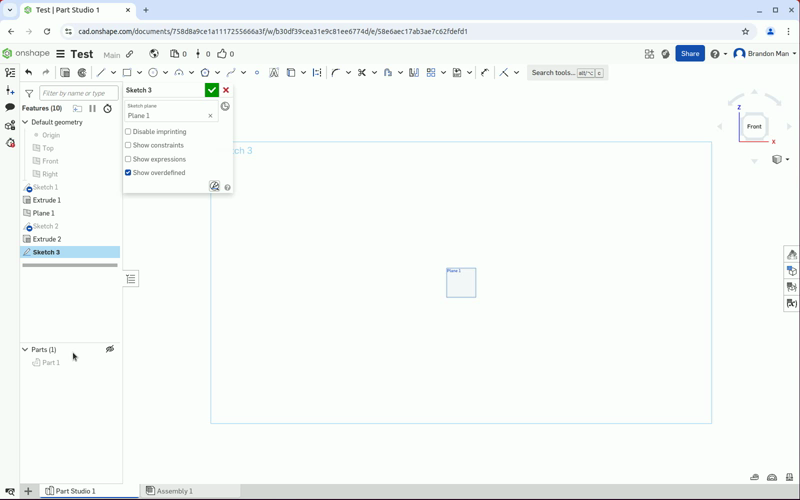
key(c)
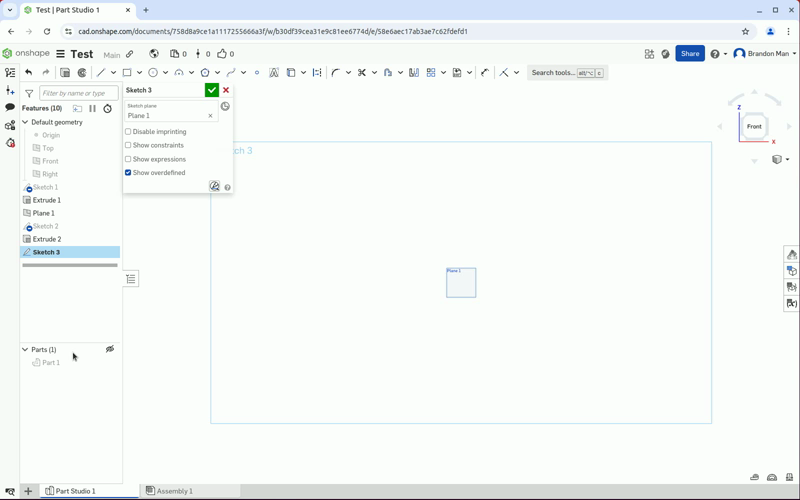
key_down(shift)
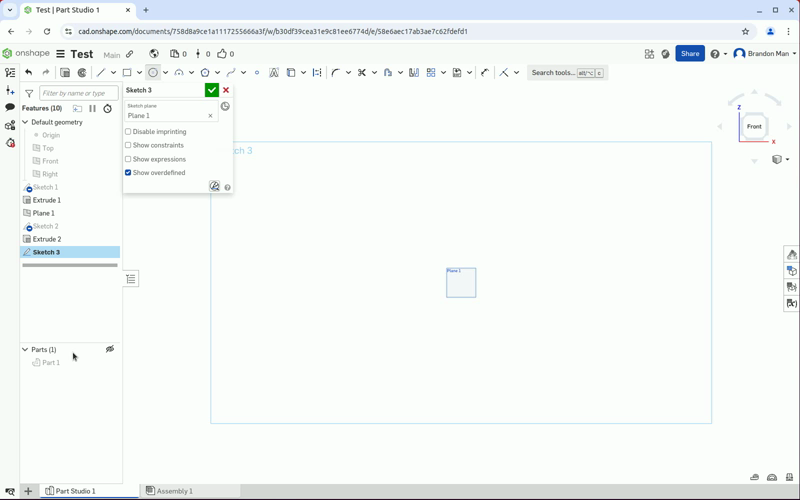
mouse_move(461, 238)
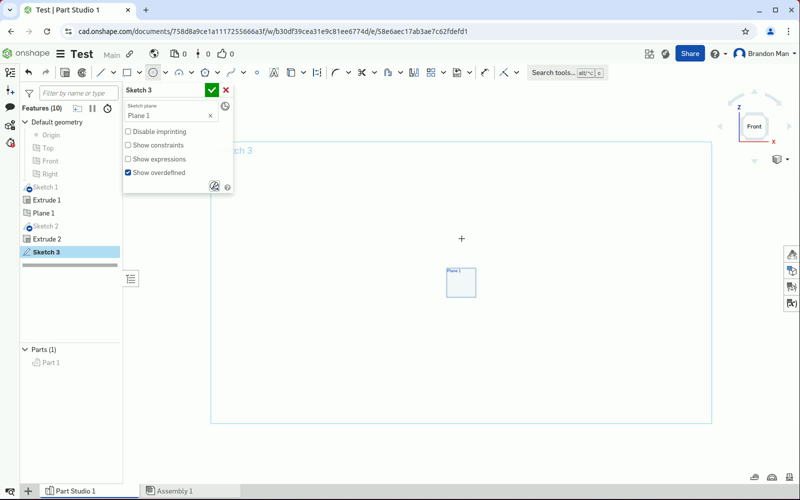
click(461, 238)
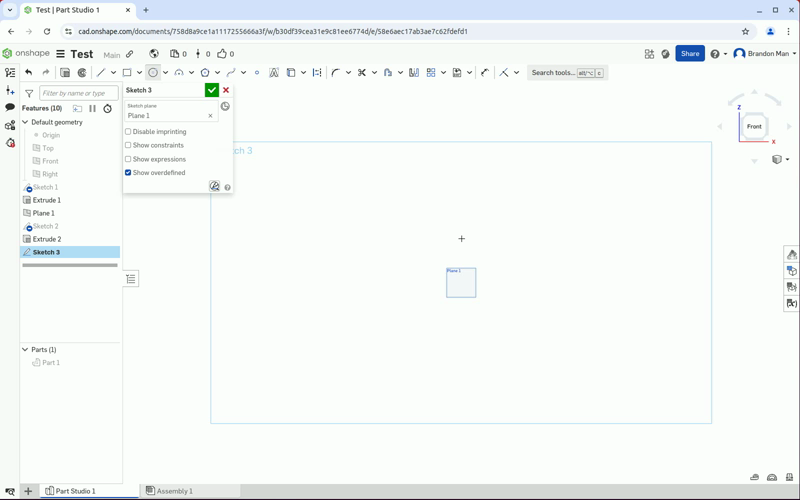
key_up(shift)
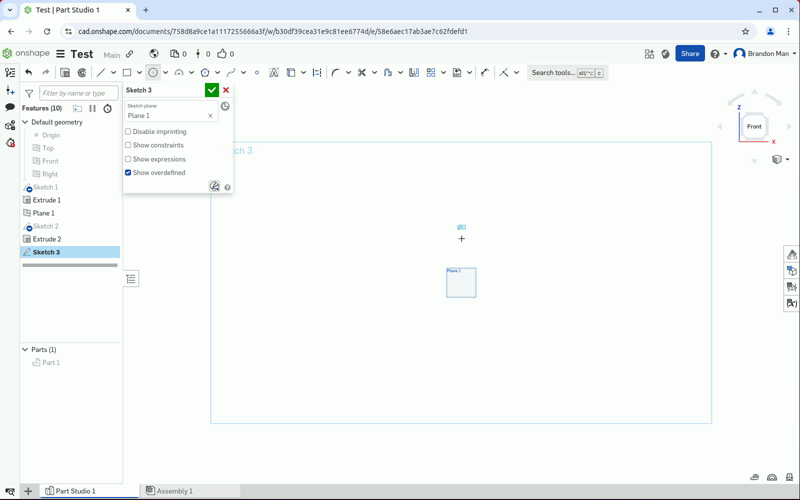
mouse_move(472, 238)
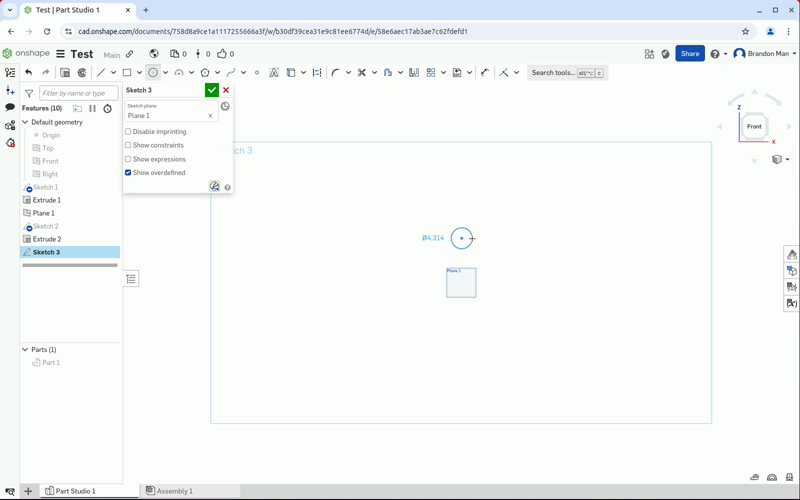
click(472, 238)
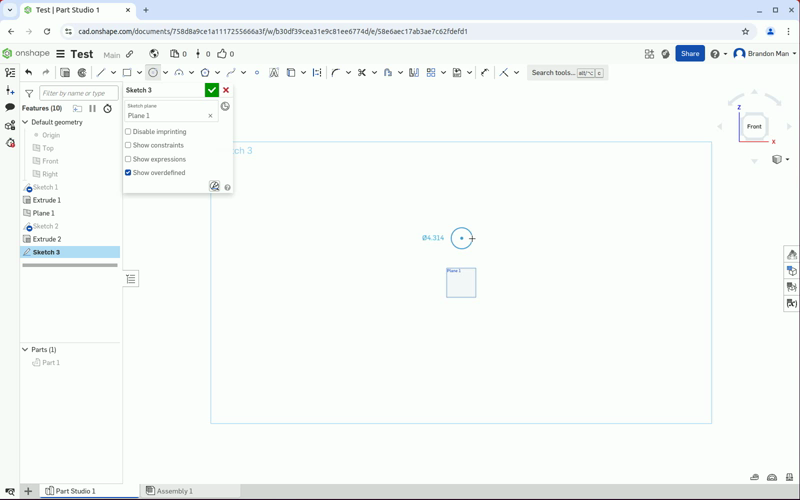
key(esc)
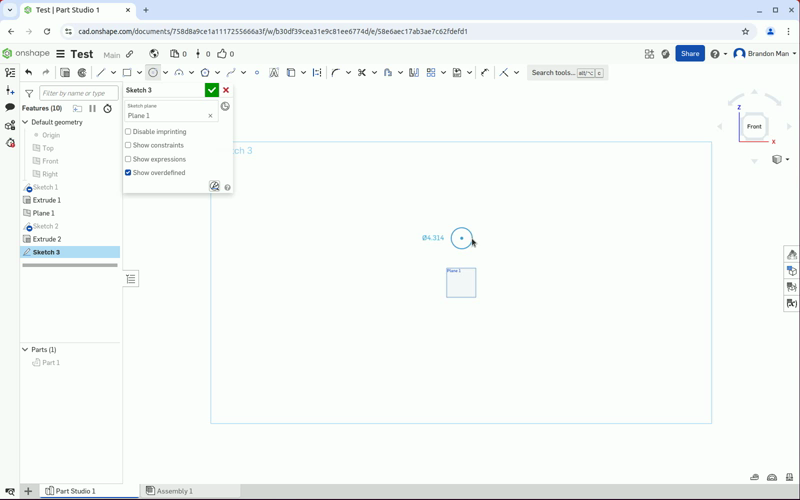
mouse_move(453, 238)
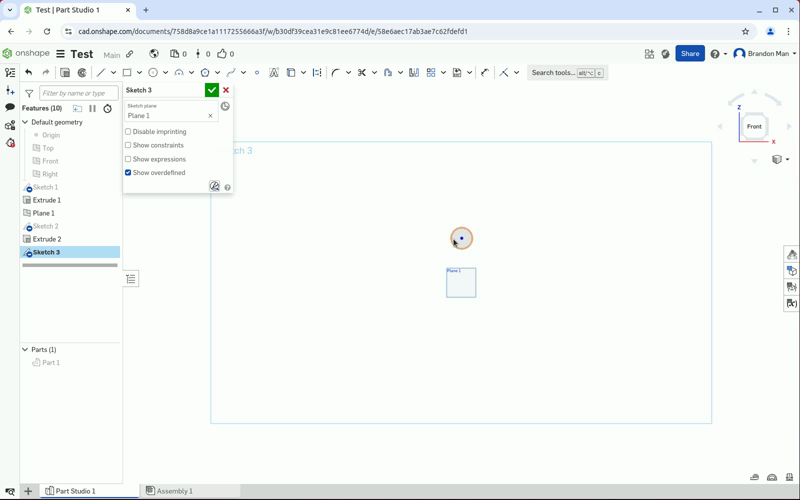
scroll(6)
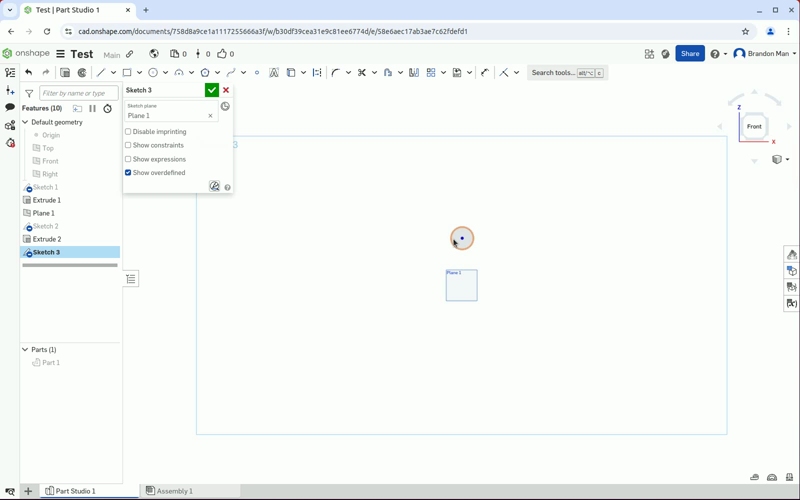
scroll(6)
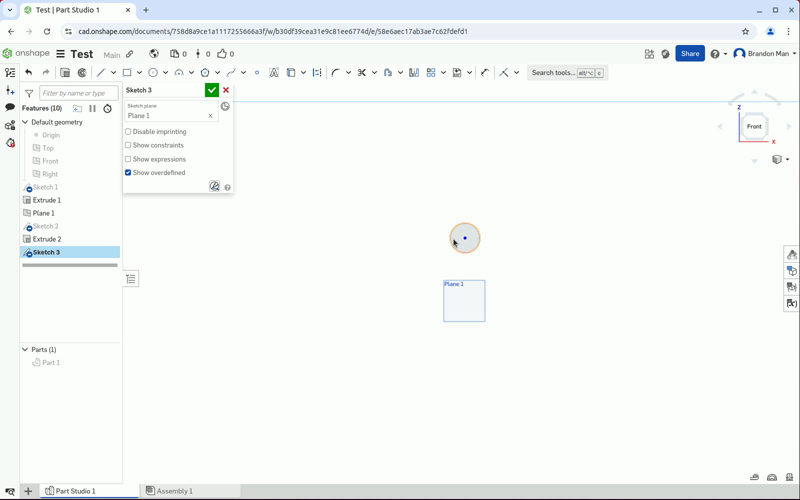
scroll(6)
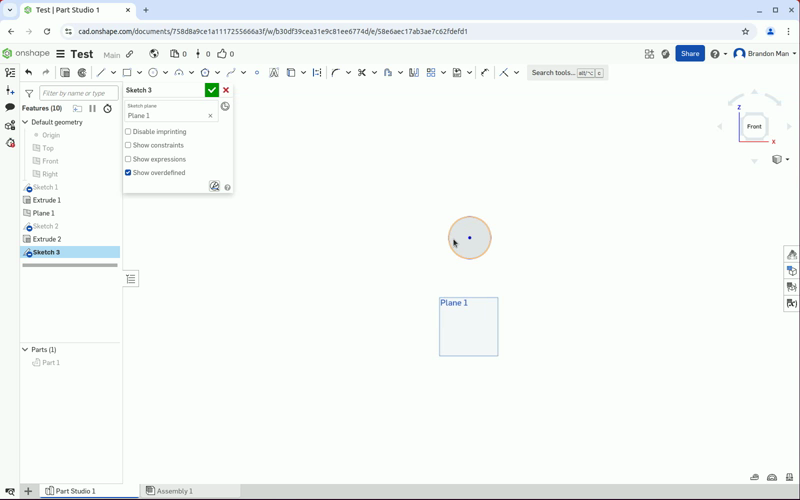
scroll(6)
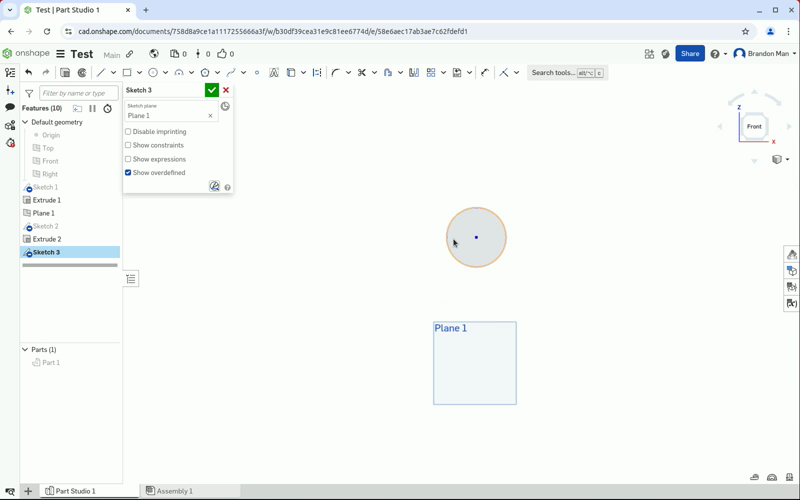
scroll(6)
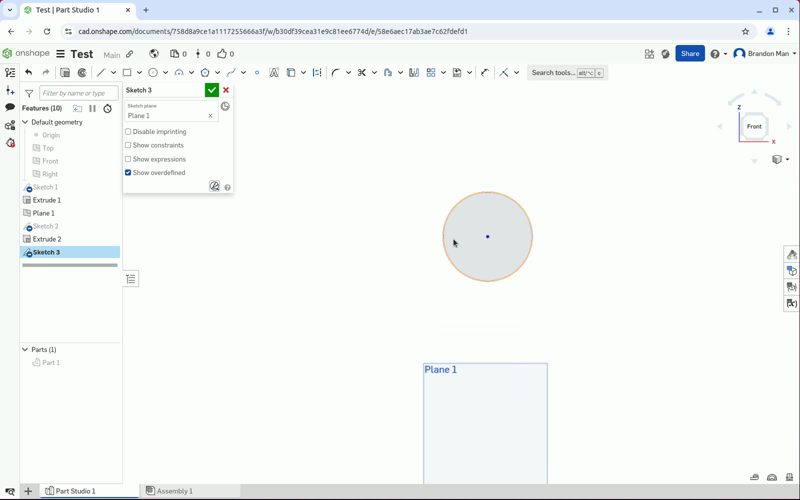
scroll(6)
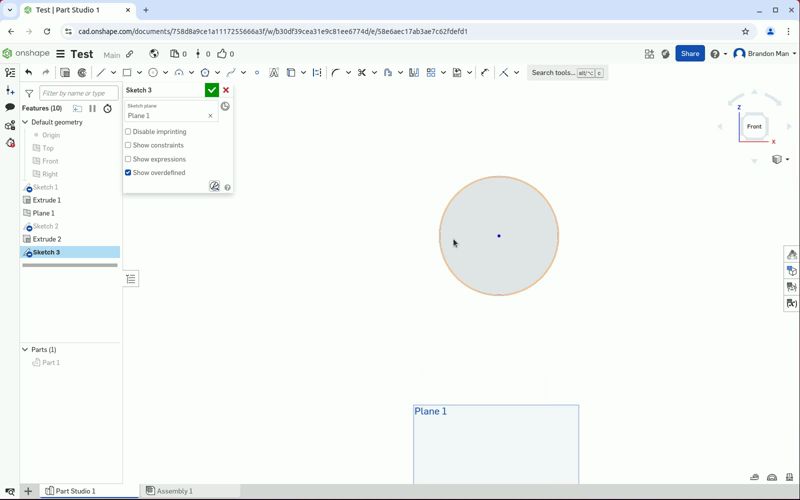
scroll(6)
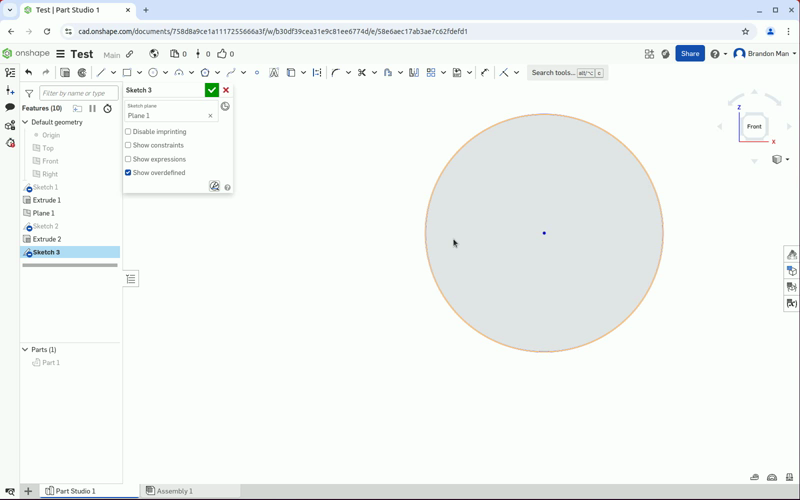
click(453, 238)
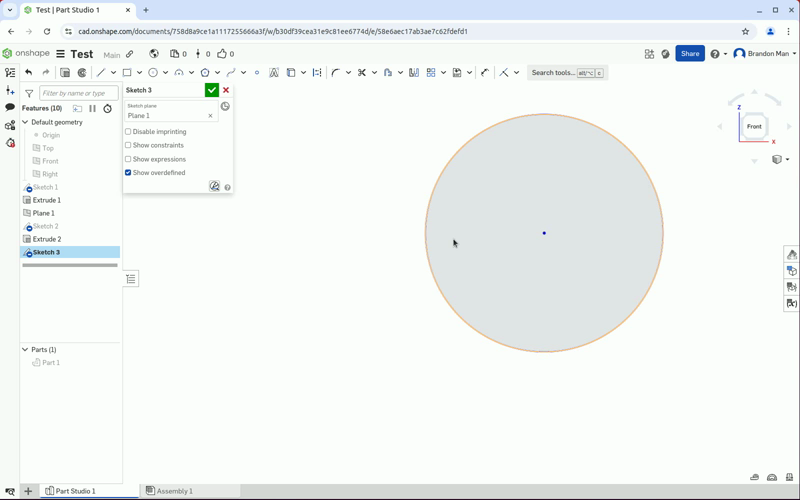
scroll(-6)
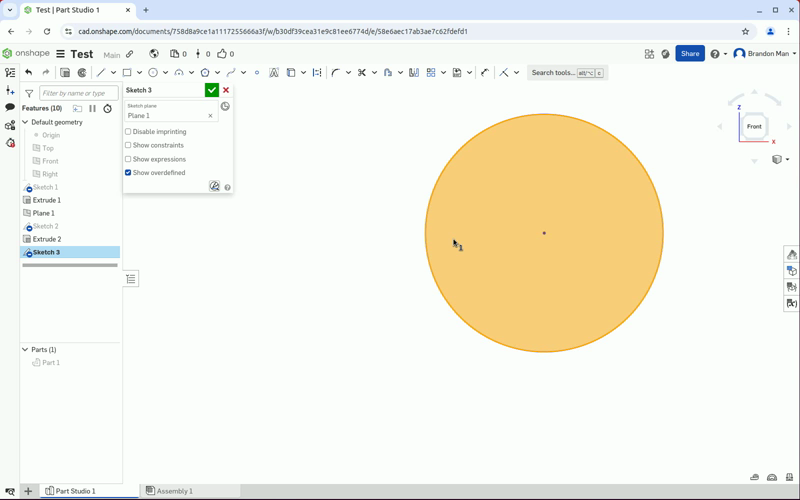
scroll(-6)
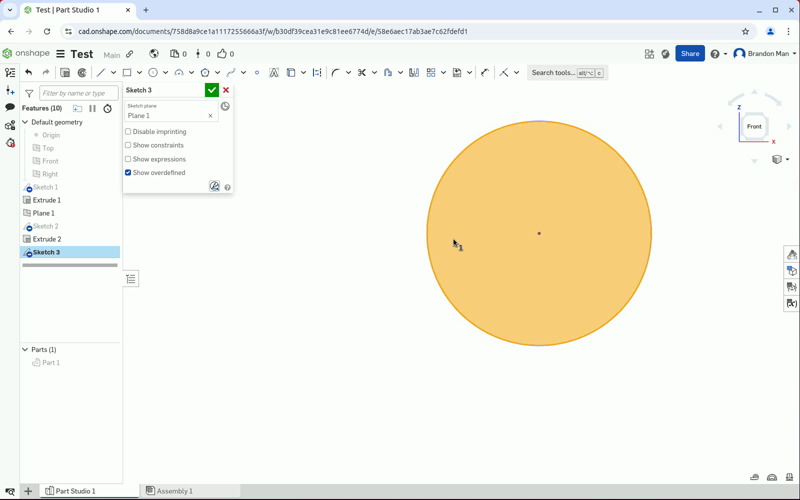
scroll(-6)
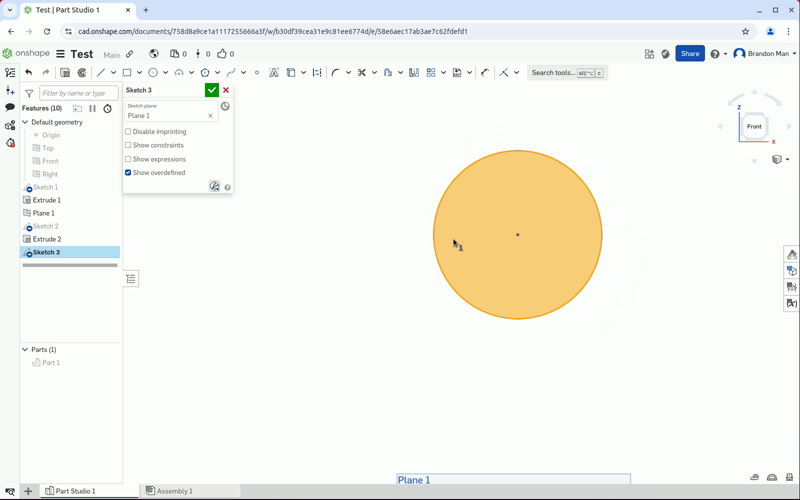
scroll(-6)
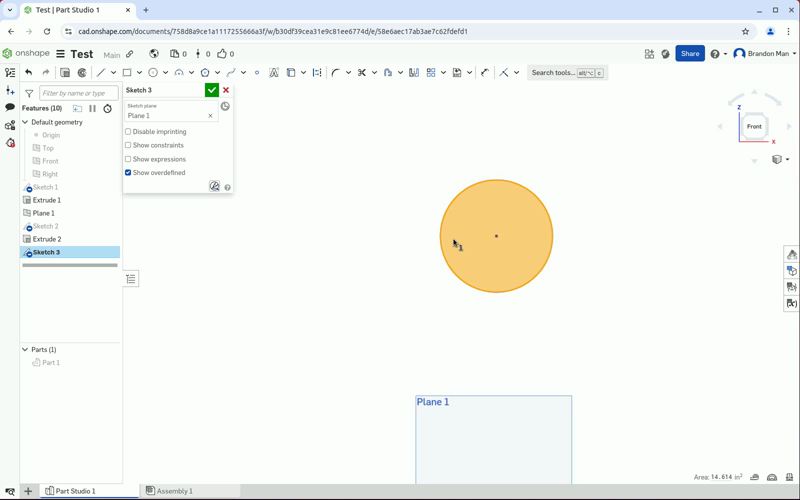
scroll(-6)
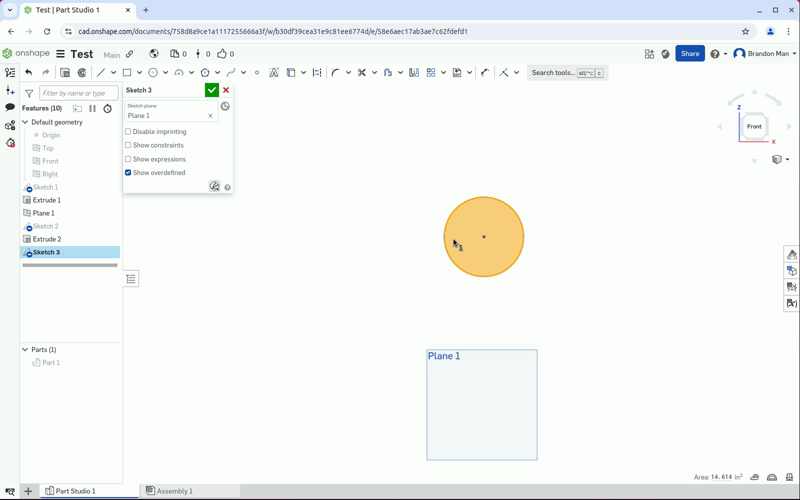
scroll(-6)
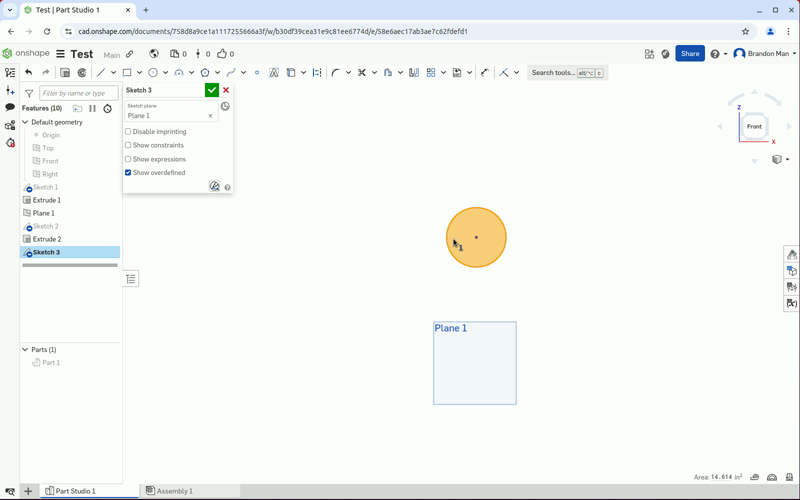
scroll(-6)
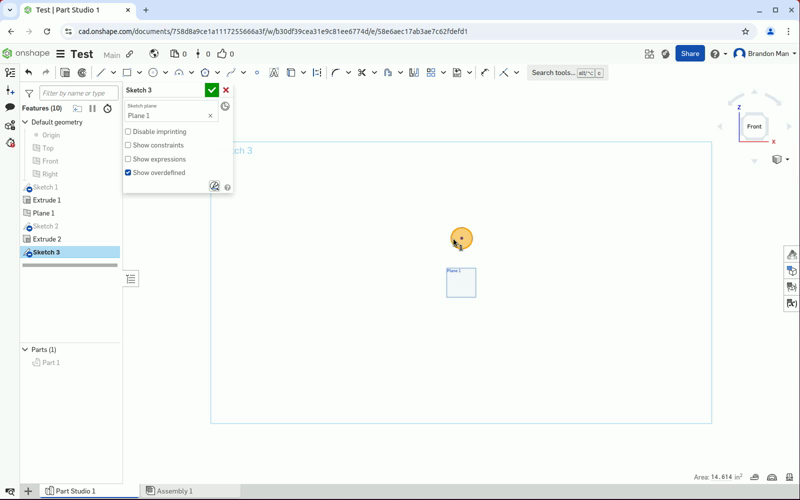
mouse_move(73, 352)
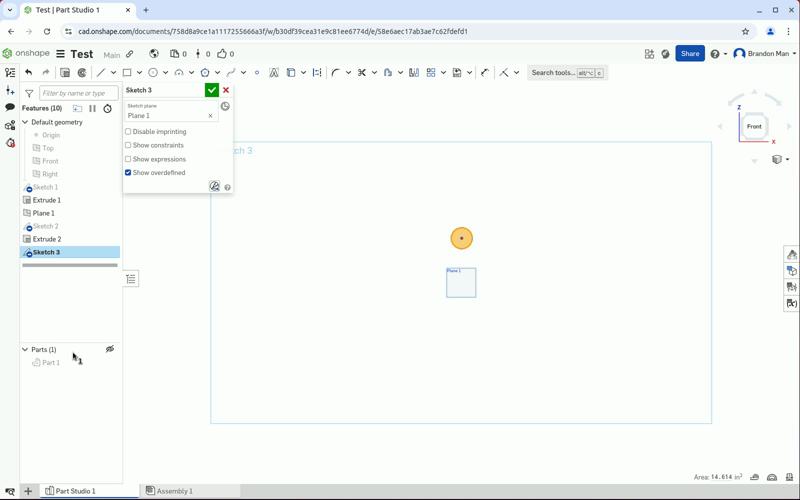
key(shift+y)
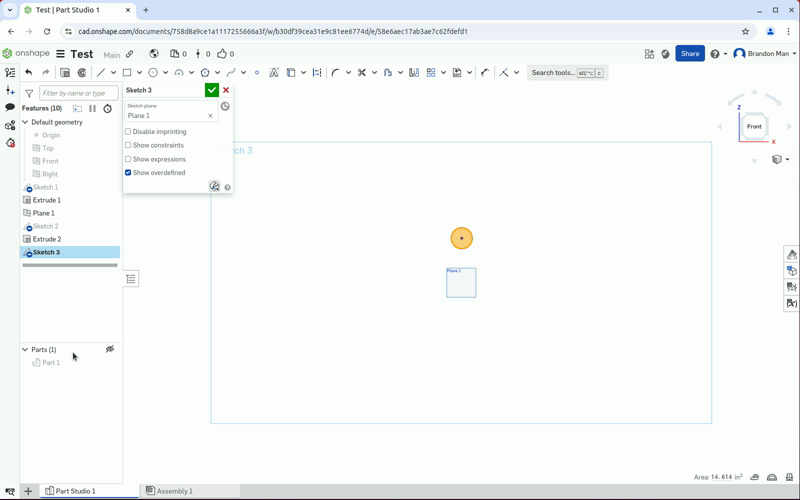
key(shift+e)
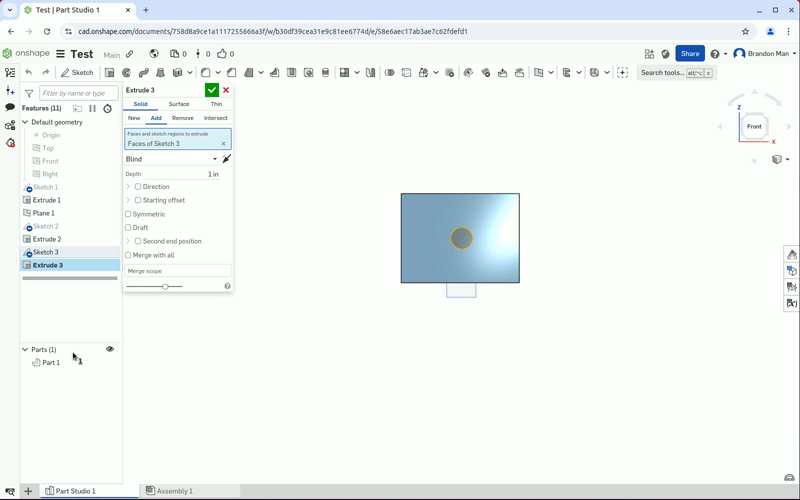
mouse_move(143, 106)
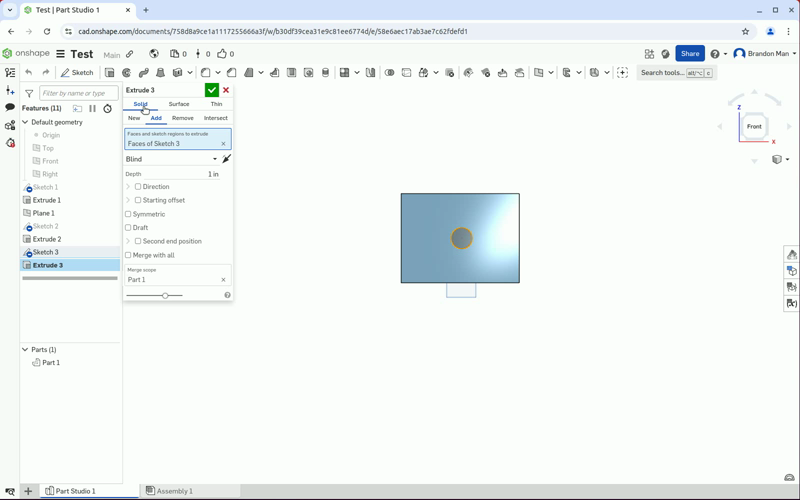
click(143, 106)
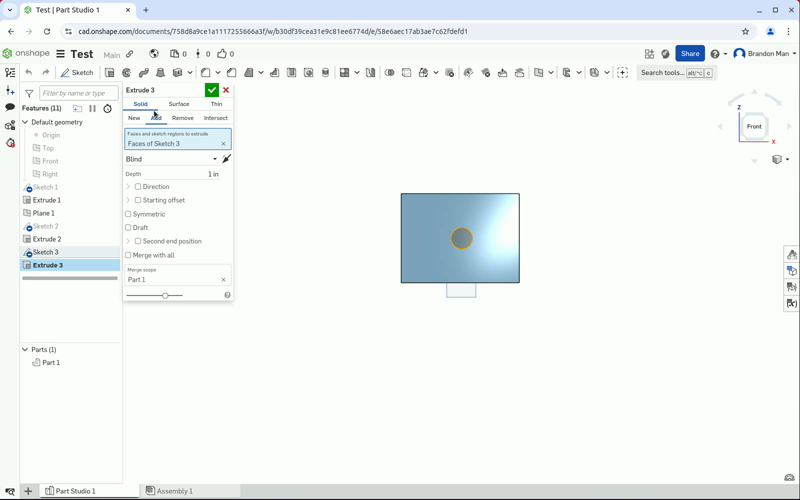
mouse_move(186, 120)
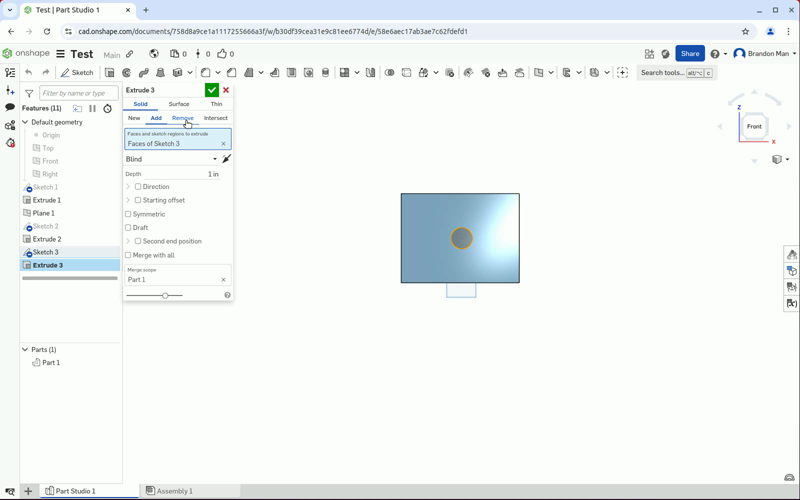
click(186, 120)
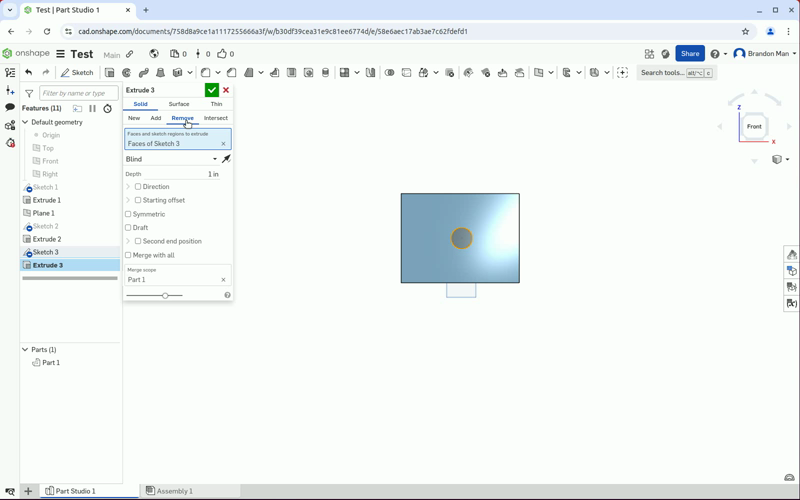
key(tab, 4)
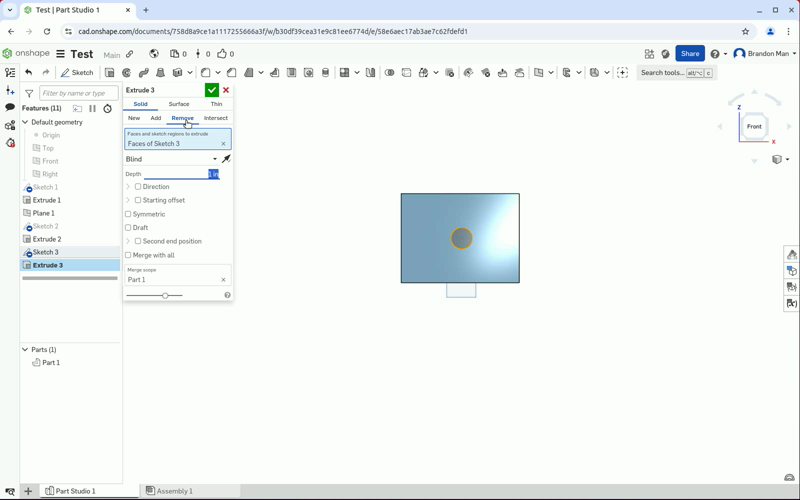
text(12.276)
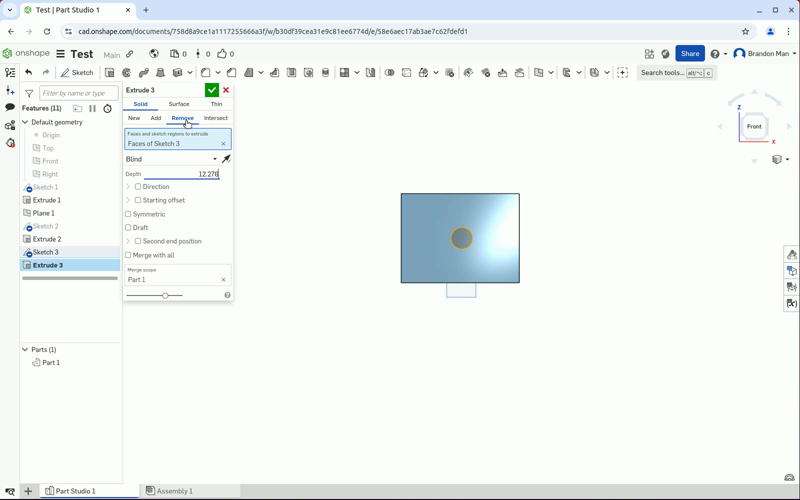
key(tab, 6)
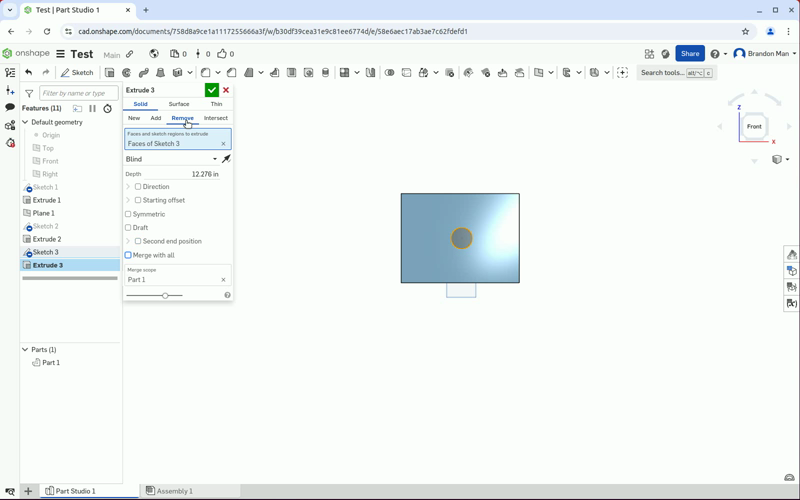
key(space)
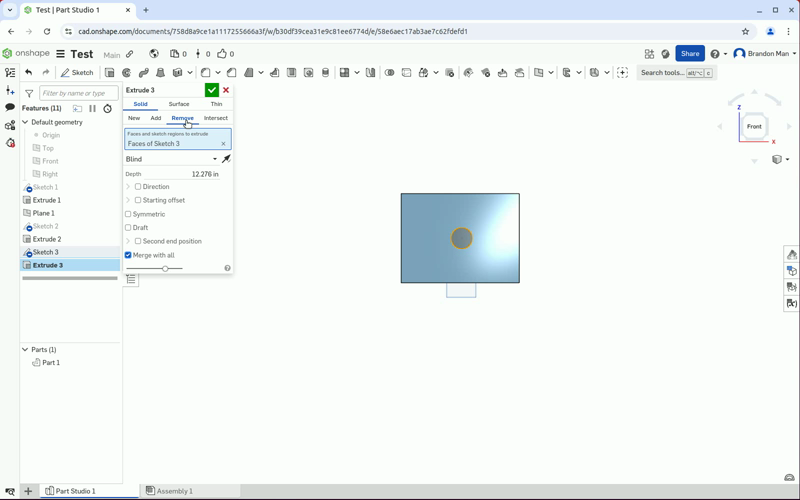
key(enter)
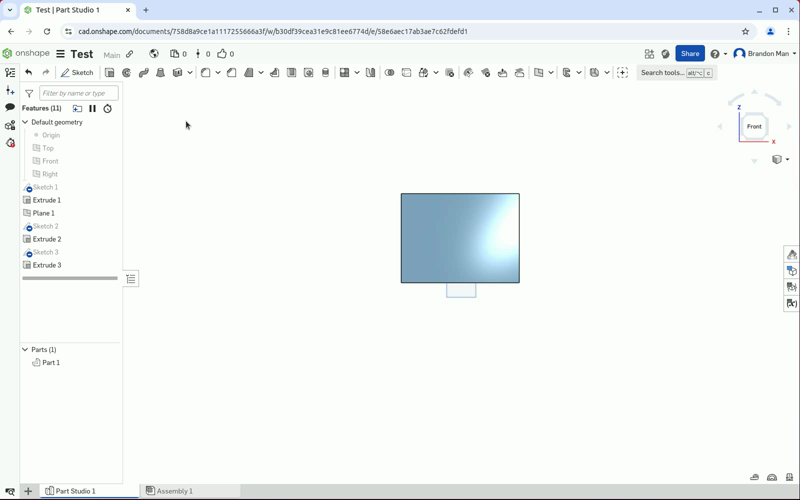
key(shift+h)
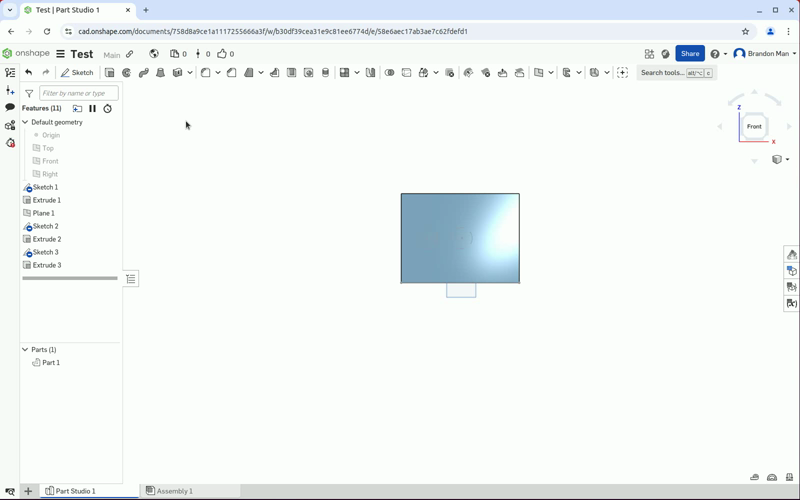
key(shift+h)
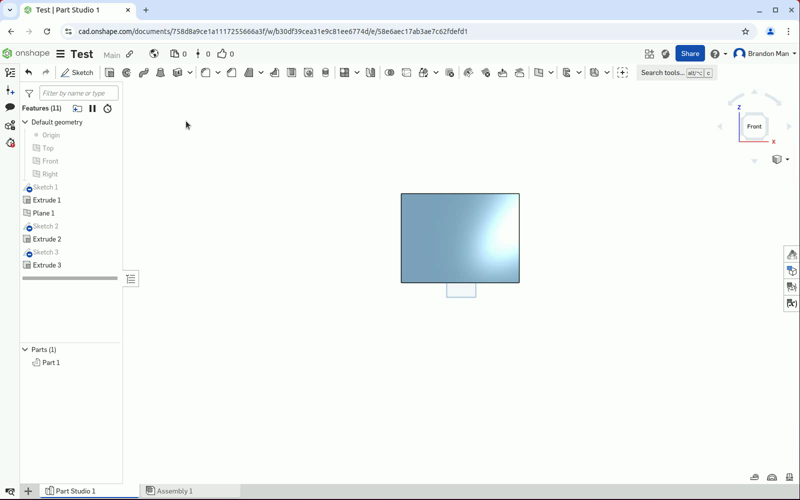
mouse_move(73, 189)
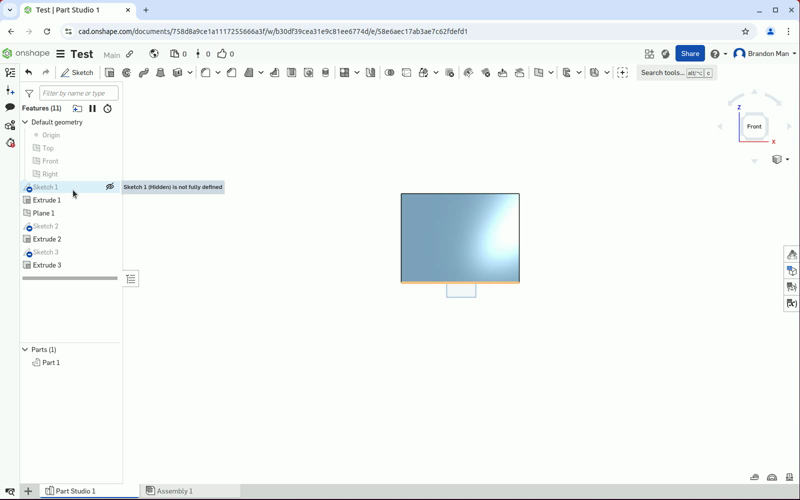
click(73, 189)
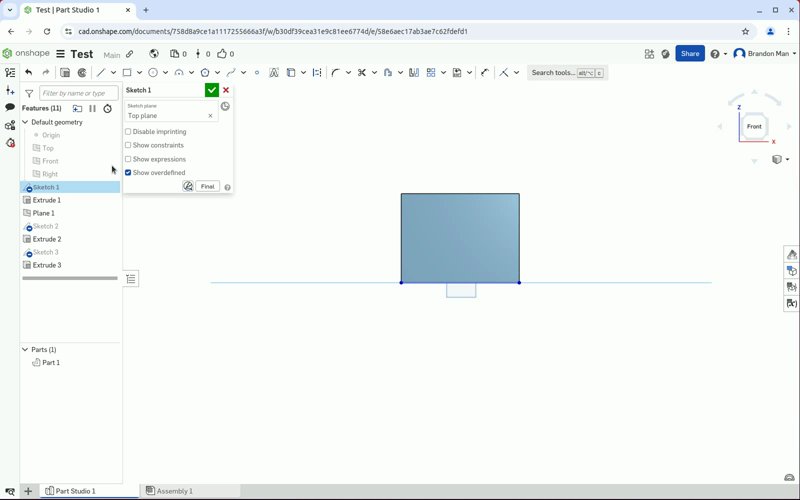
mouse_move(229, 92)
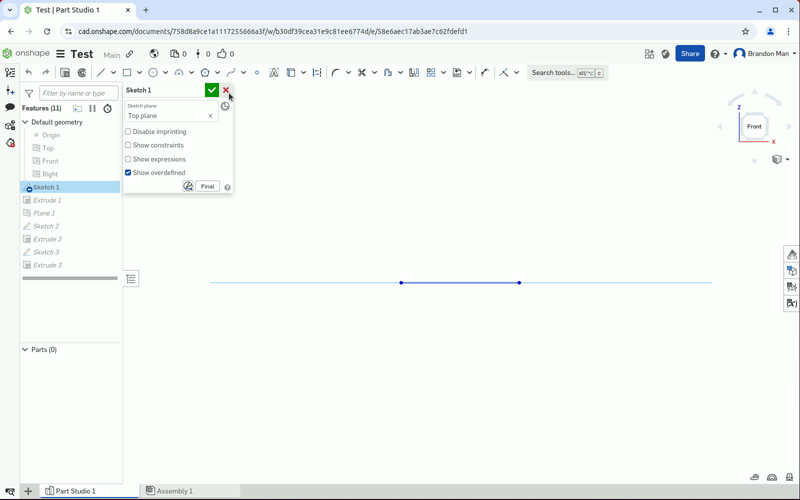
click(229, 92)
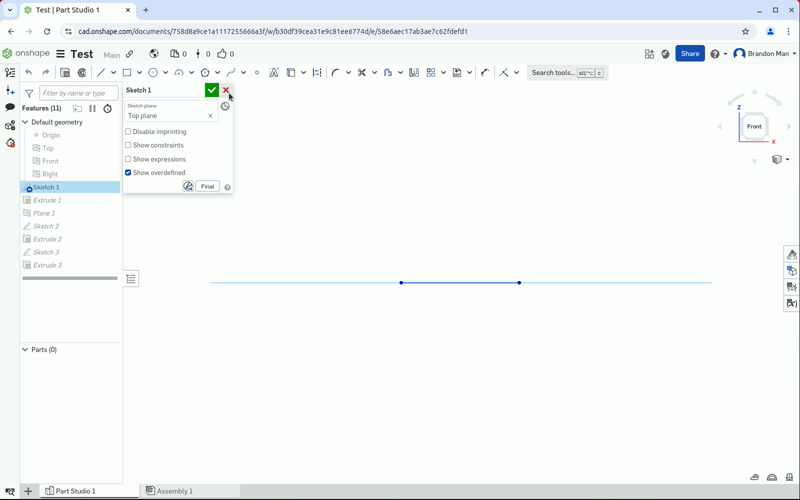
key(shift+s)
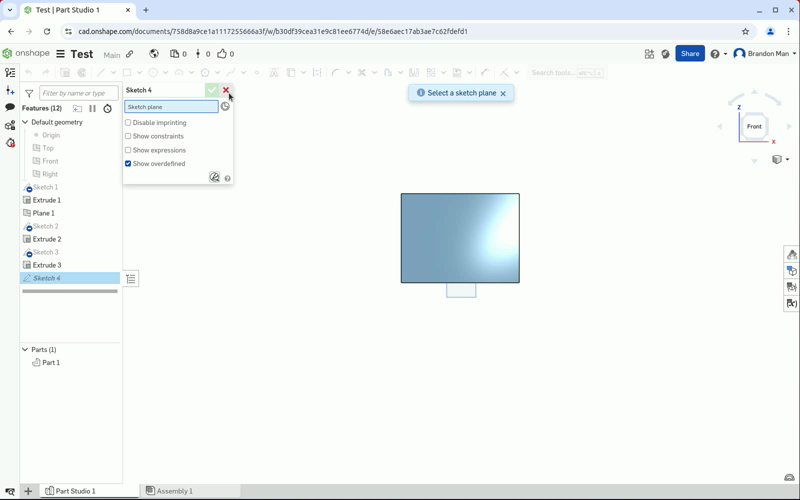
mouse_move(73, 215)
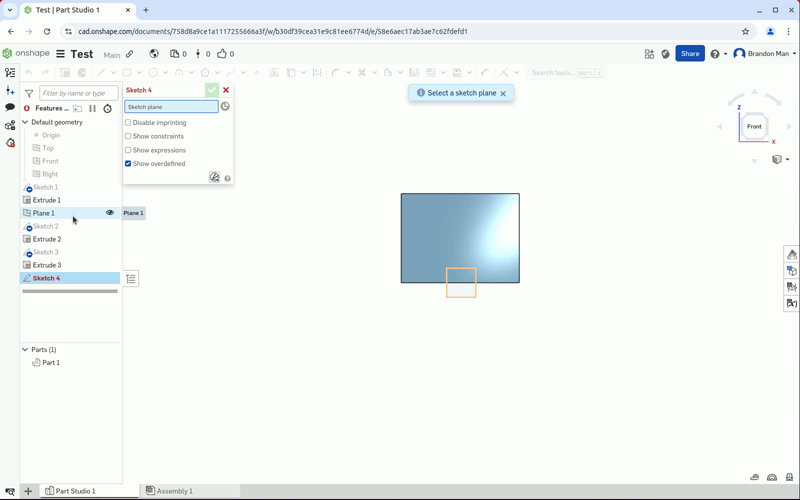
click(73, 215)
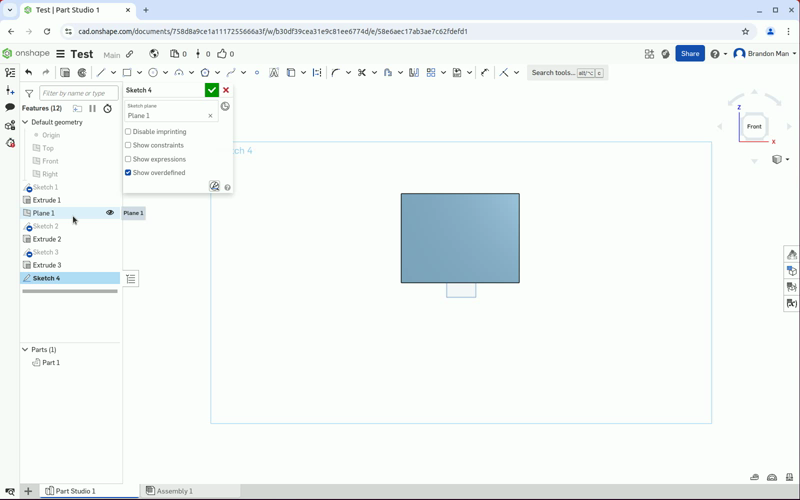
mouse_move(73, 352)
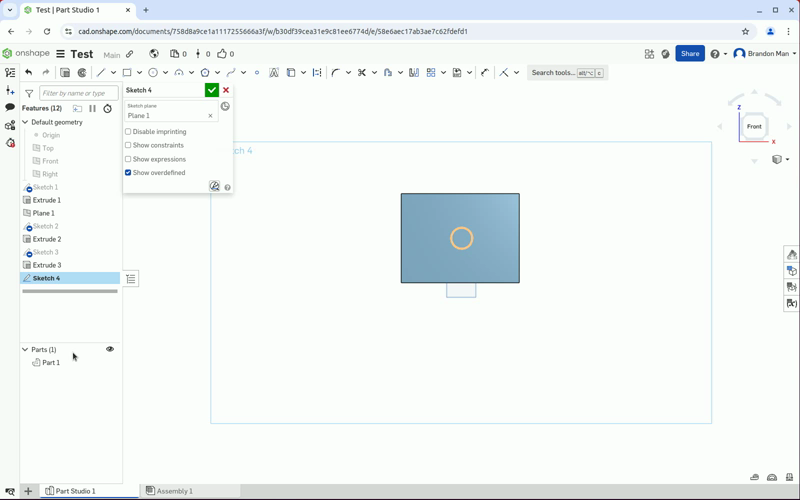
key(y)
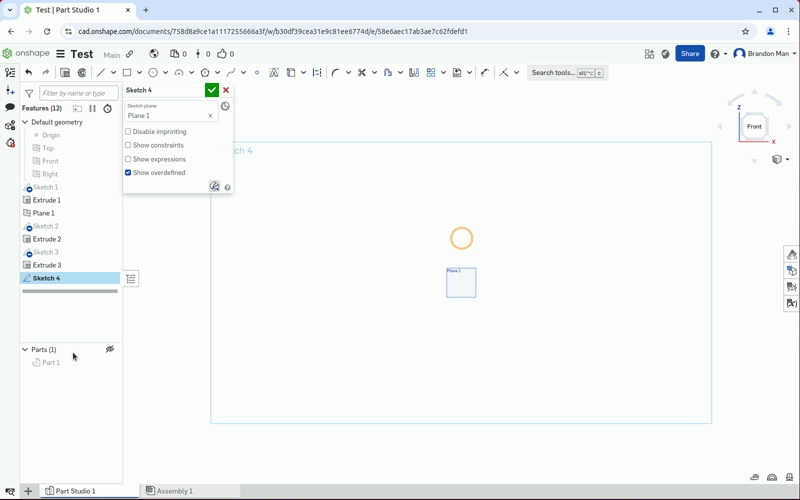
key(c)
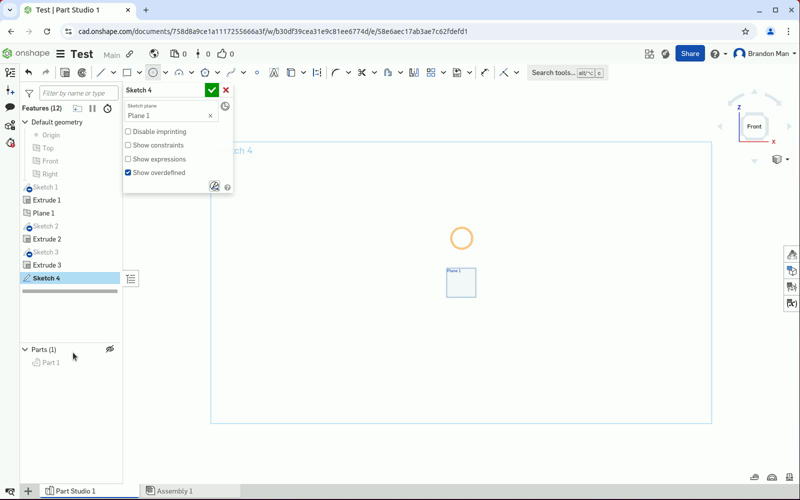
key_down(shift)
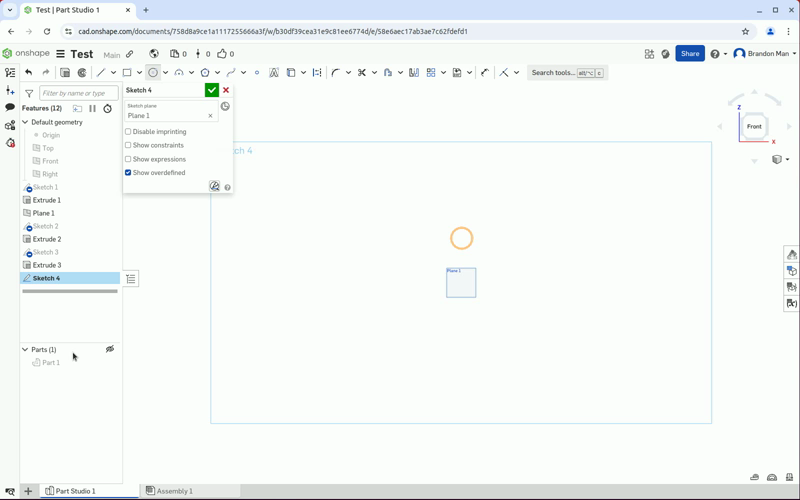
mouse_move(495, 238)
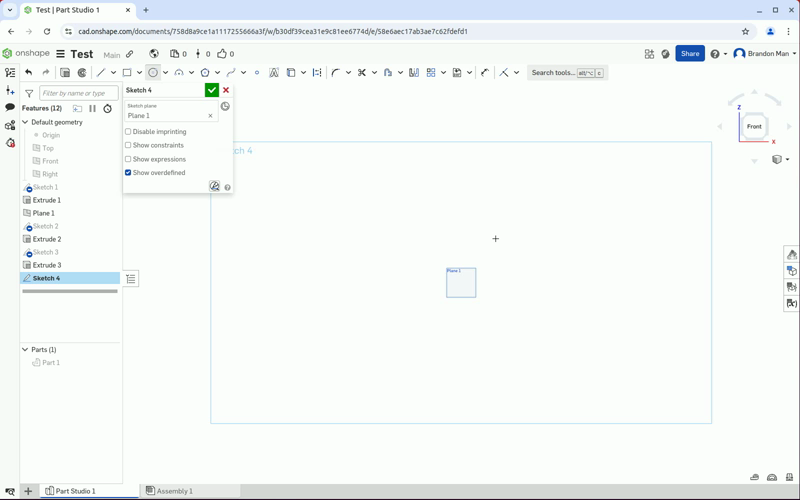
click(495, 238)
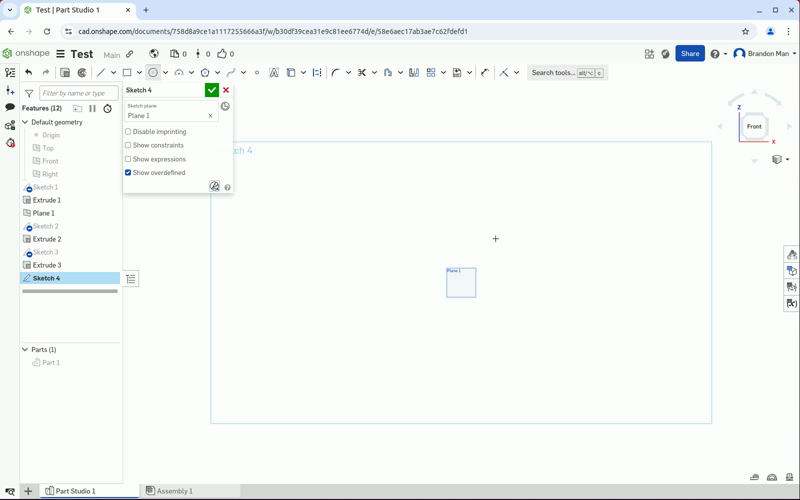
key_up(shift)
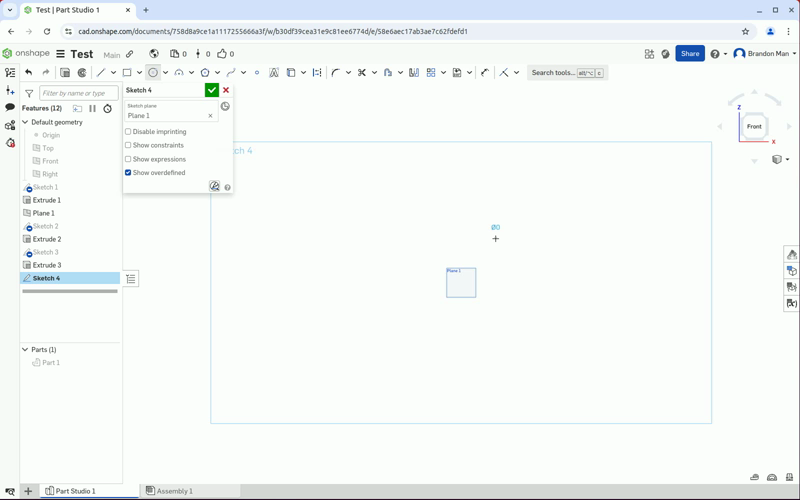
mouse_move(506, 238)
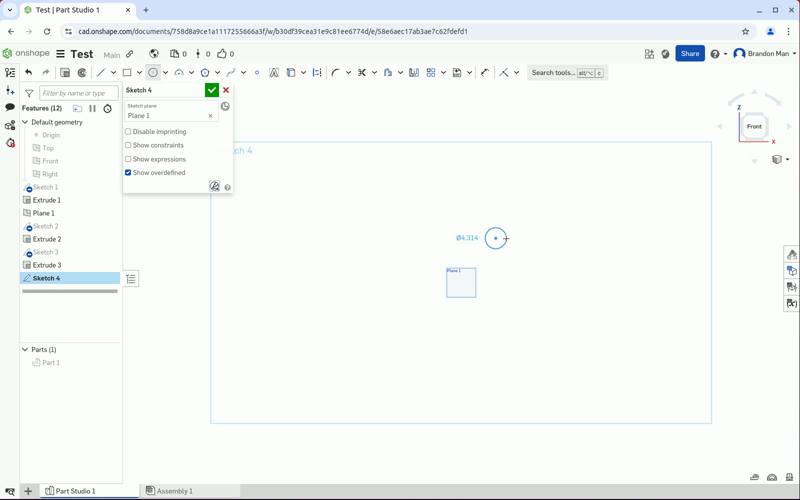
click(506, 238)
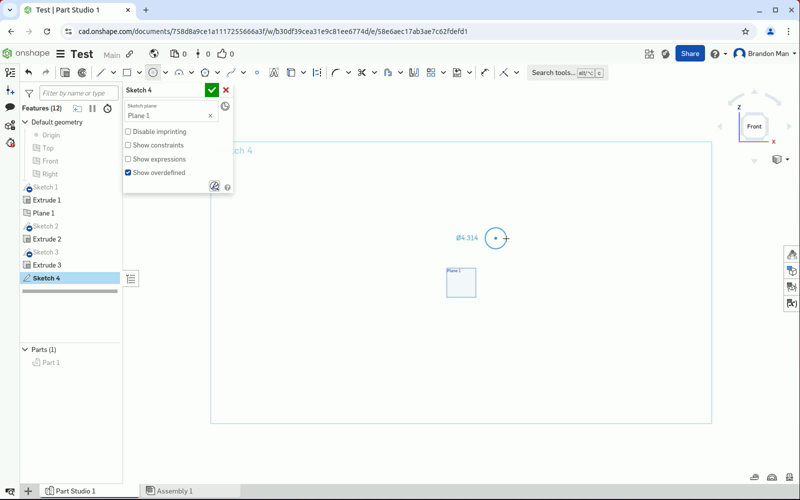
key(esc)
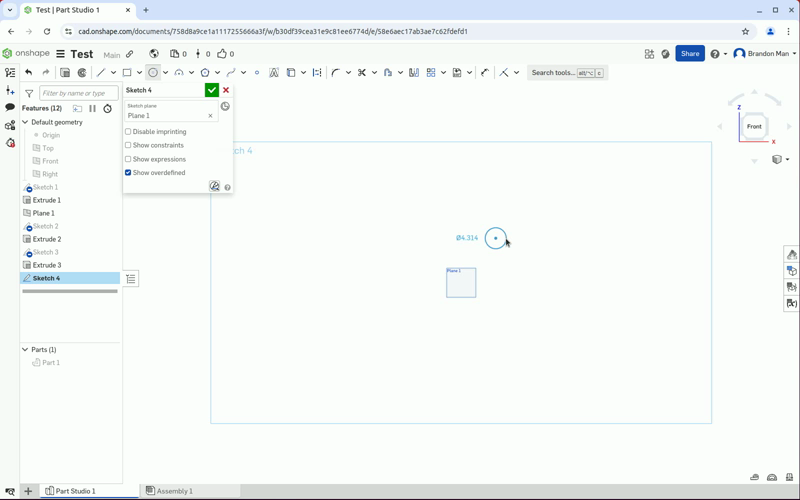
mouse_move(492, 230)
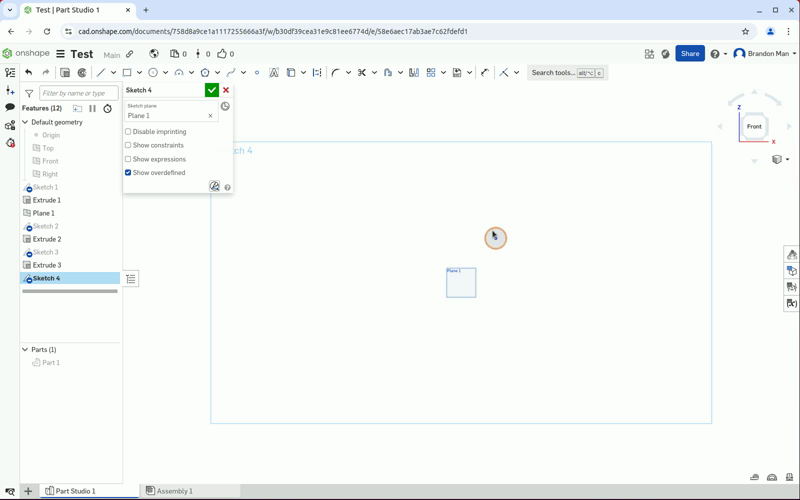
scroll(6)
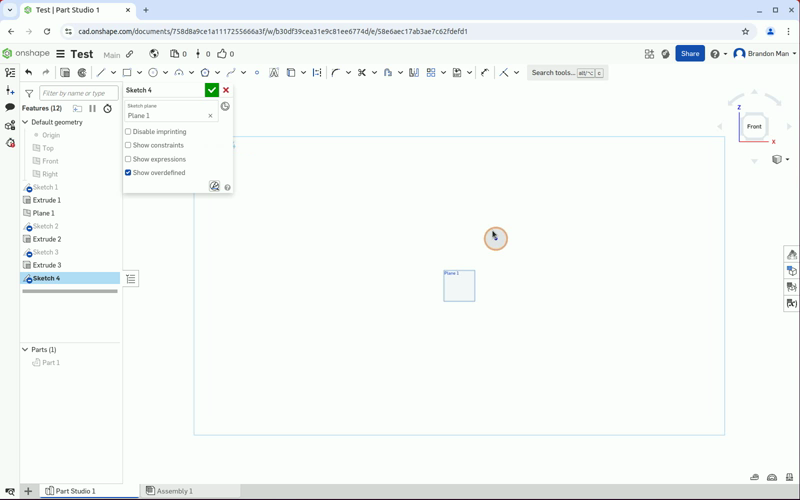
scroll(6)
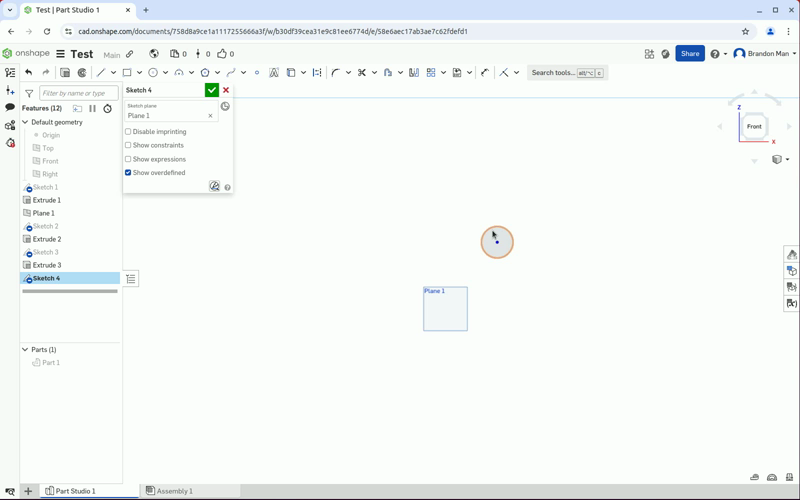
scroll(6)
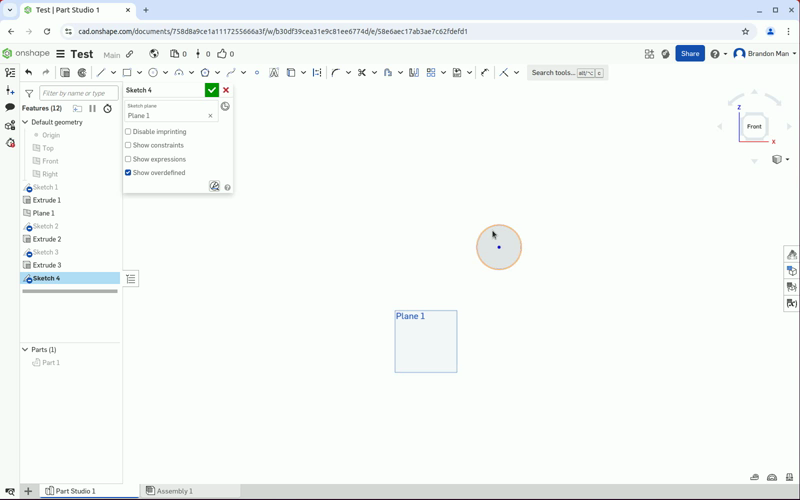
scroll(6)
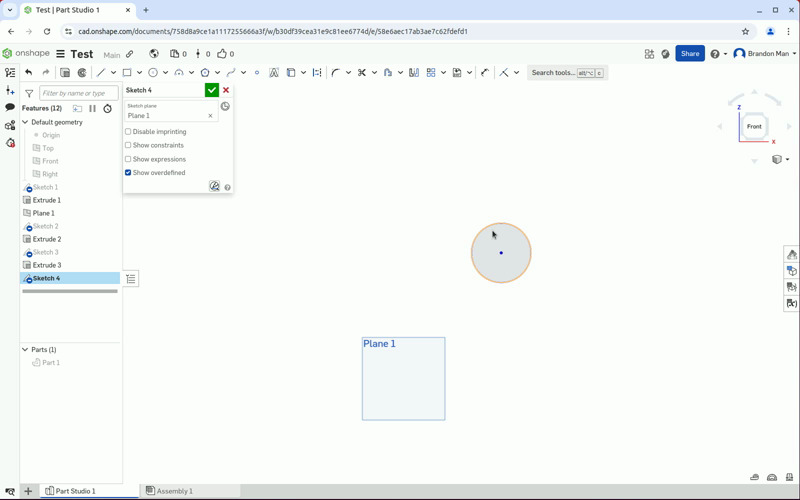
scroll(6)
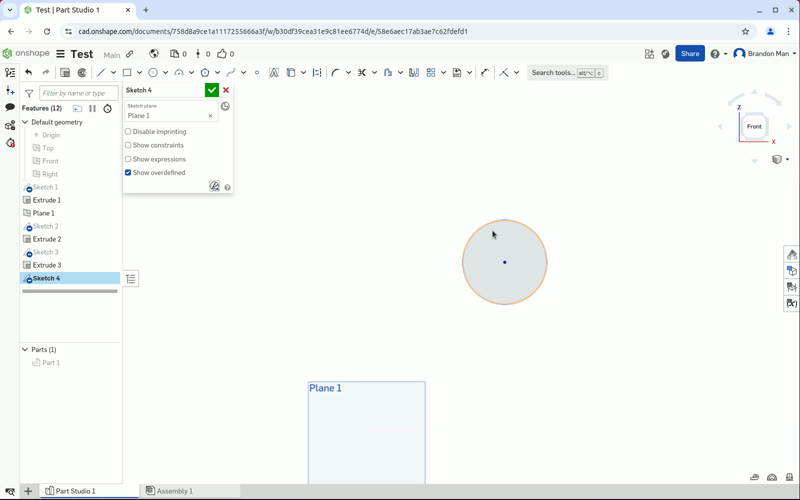
scroll(6)
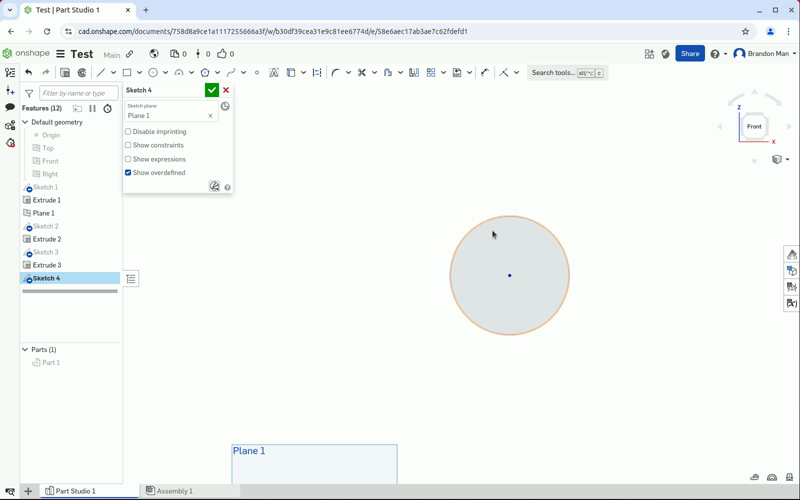
scroll(6)
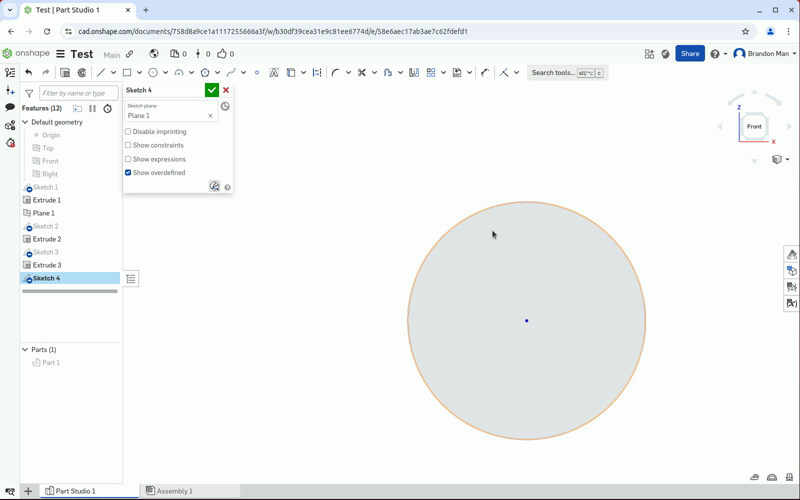
click(492, 230)
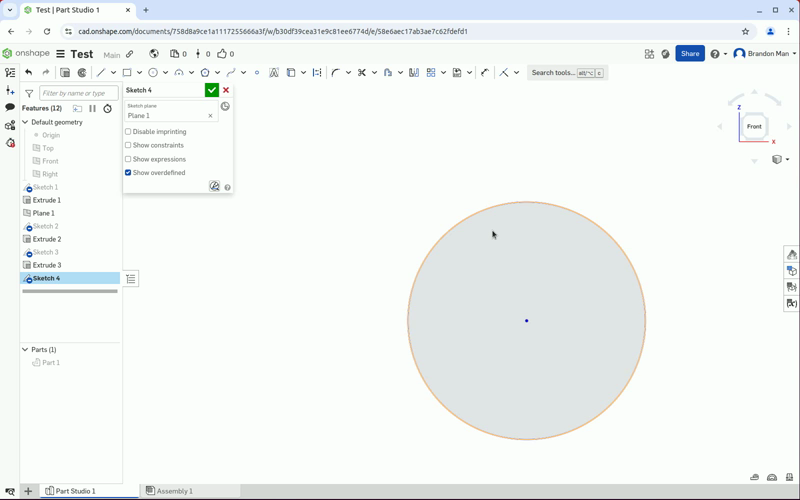
scroll(-6)
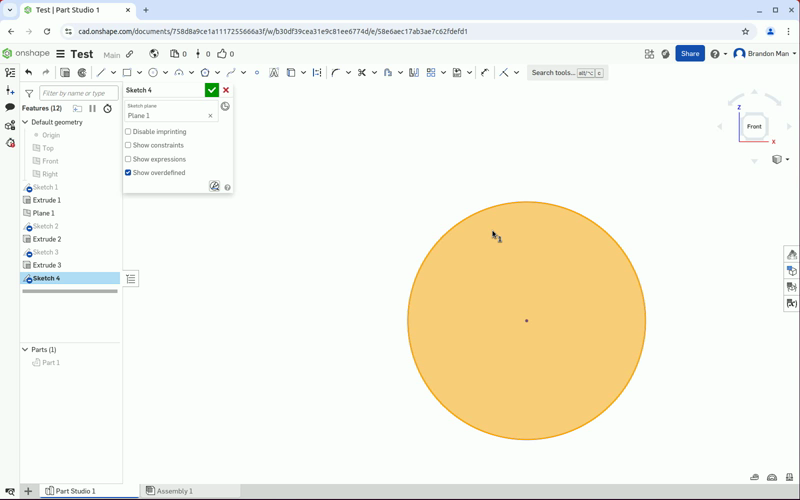
scroll(-6)
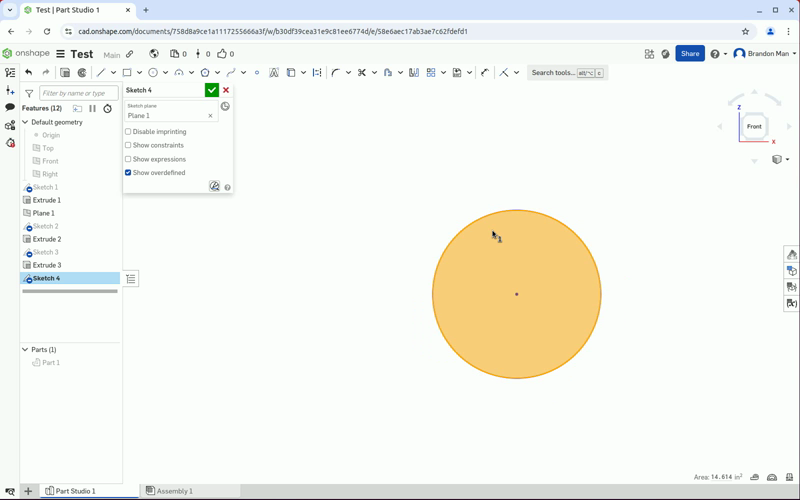
scroll(-6)
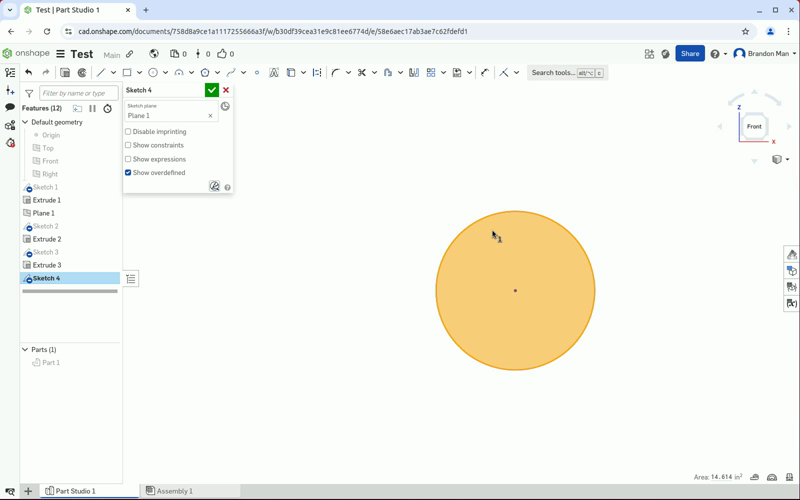
scroll(-6)
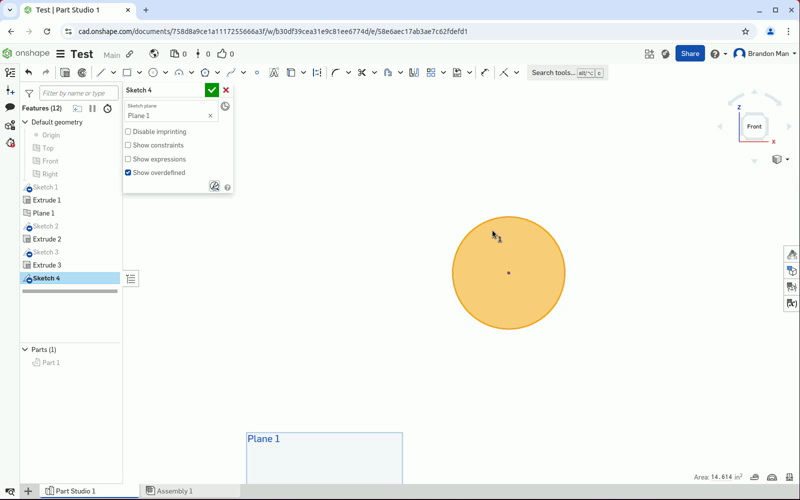
scroll(-6)
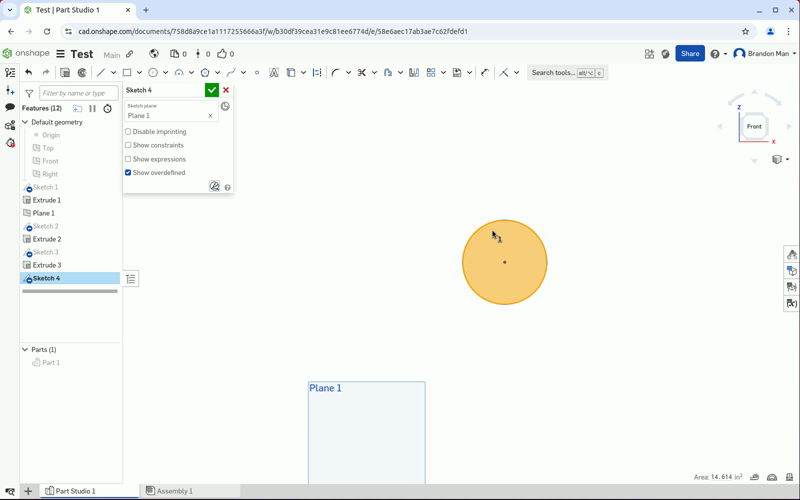
scroll(-6)
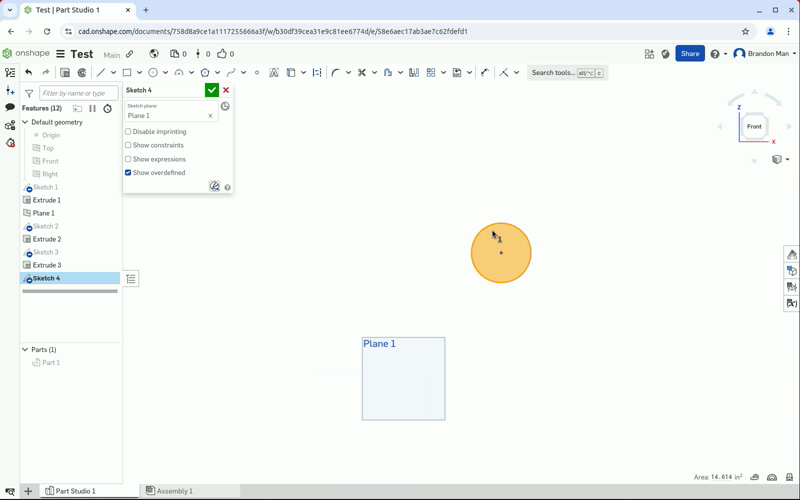
scroll(-6)
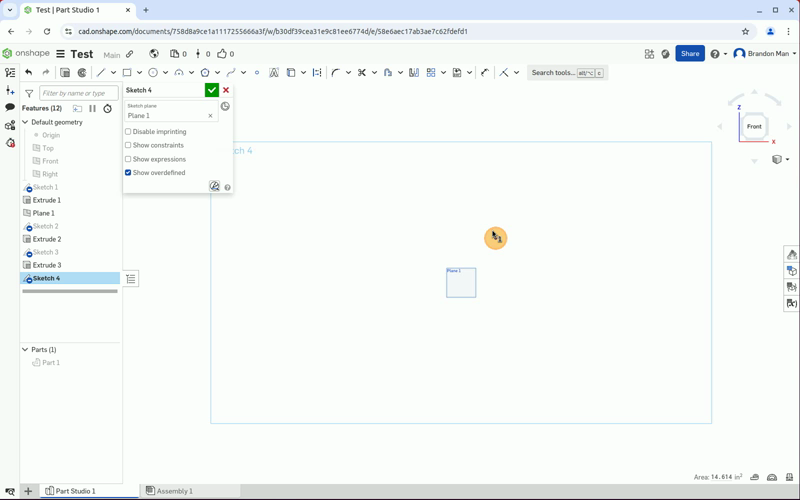
mouse_move(73, 352)
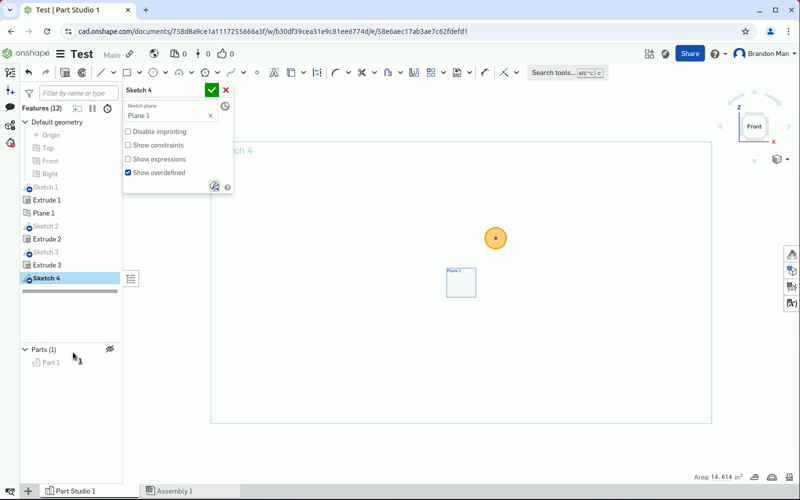
key(shift+y)
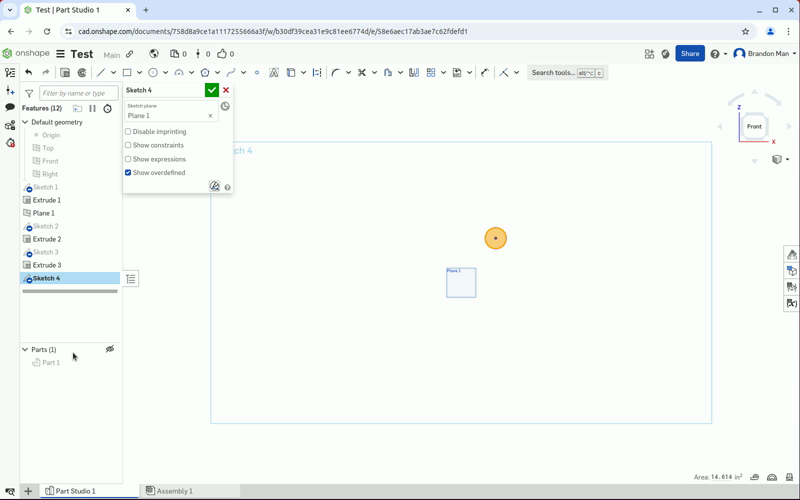
key(shift+e)
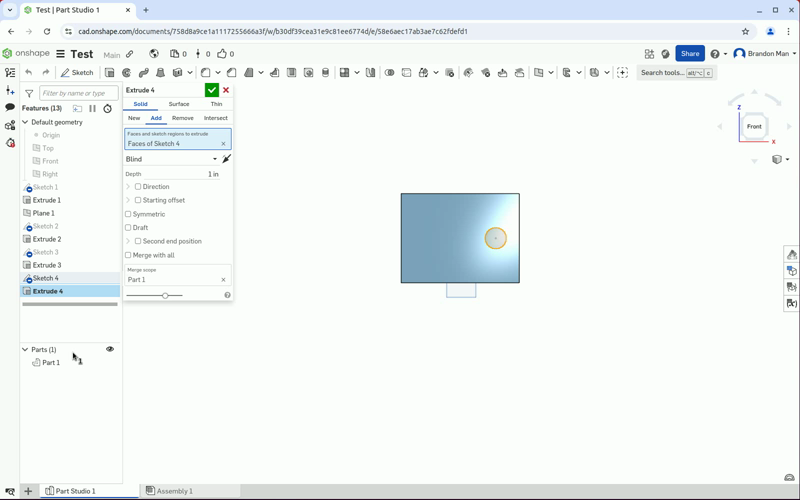
mouse_move(143, 106)
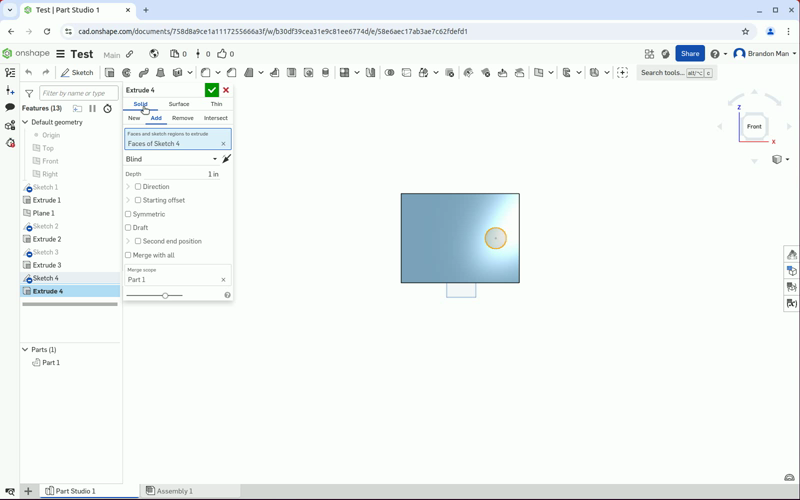
click(143, 106)
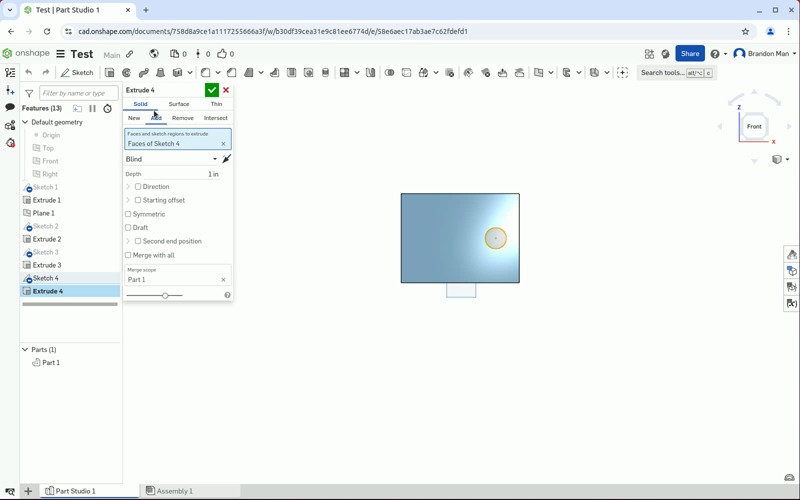
mouse_move(186, 120)
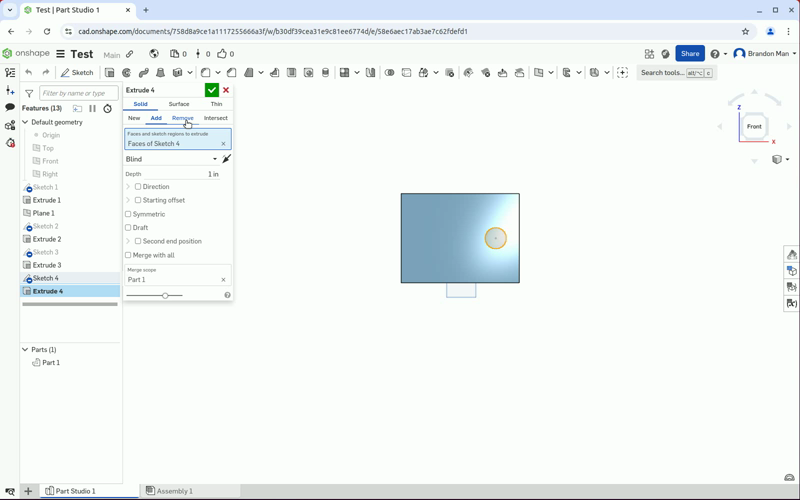
click(186, 120)
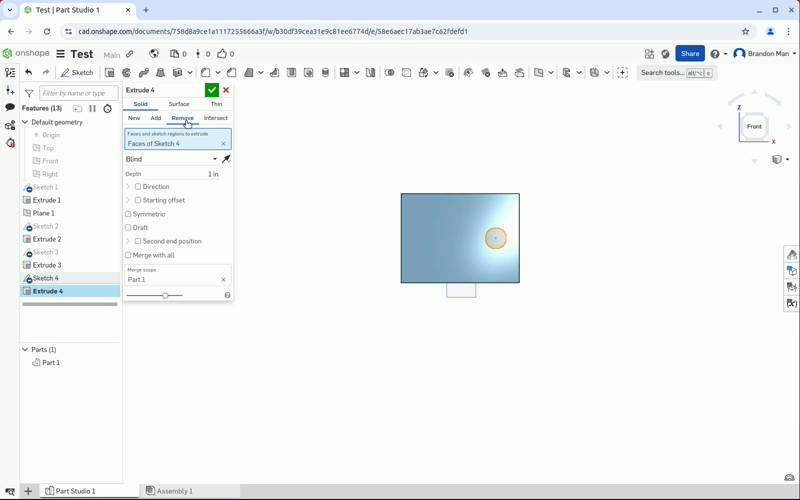
key(tab, 4)
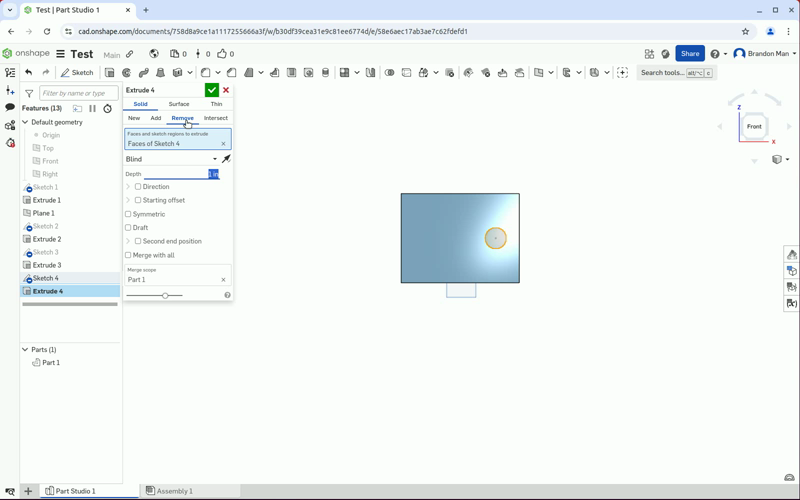
text(12.276)
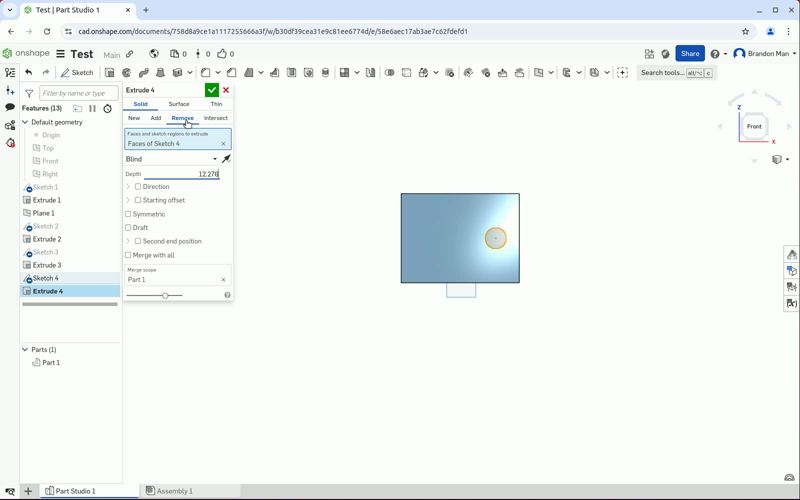
key(tab, 6)
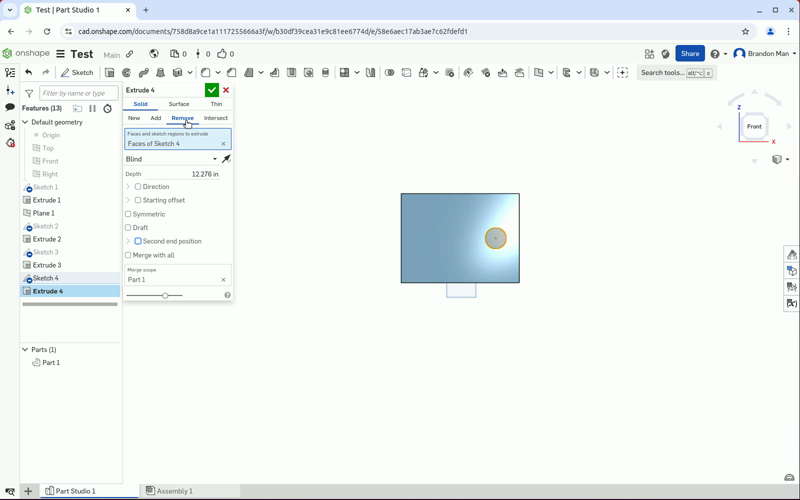
key(space)
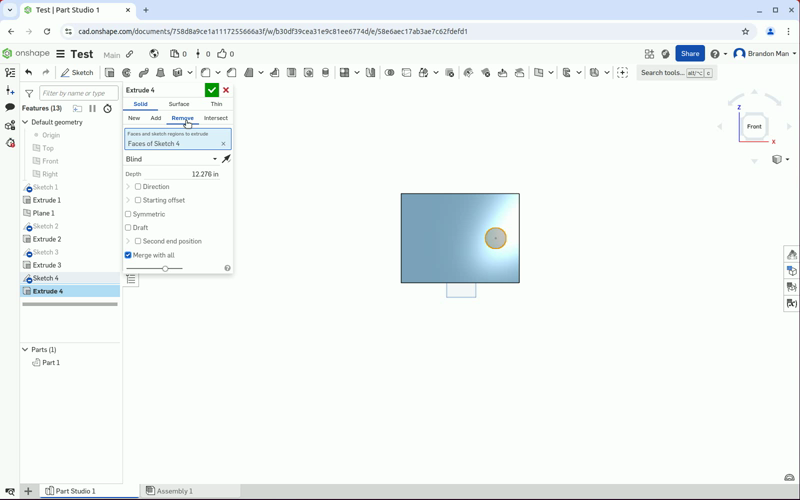
key(enter)
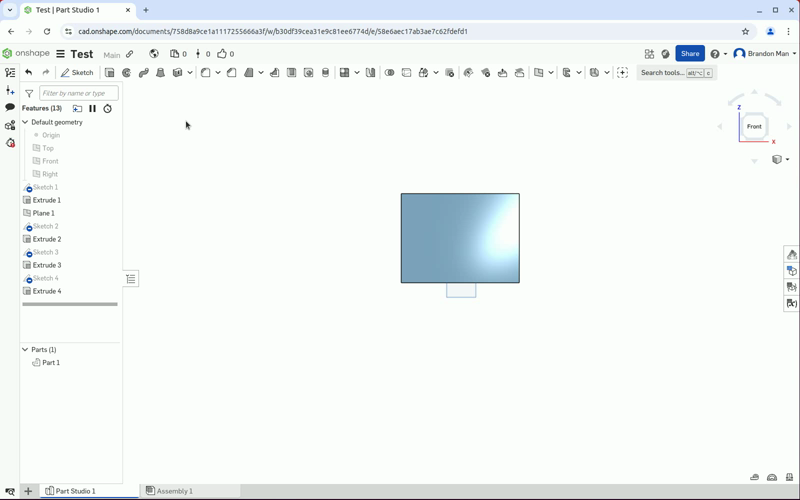
key(shift+h)
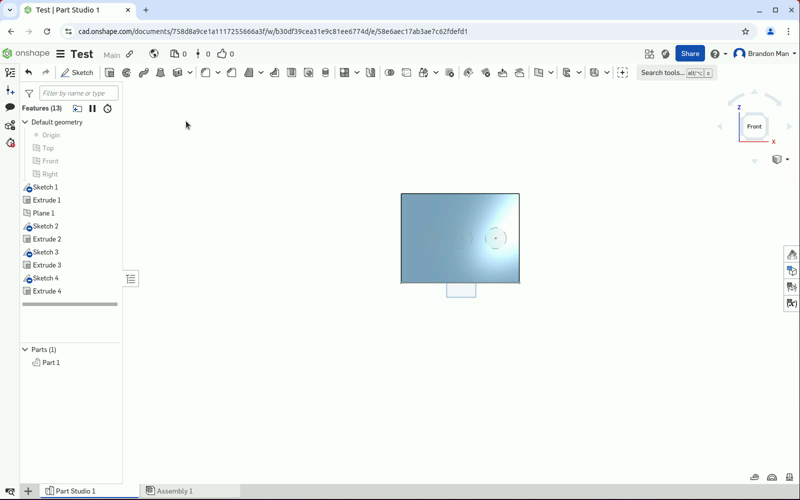
key(shift+h)
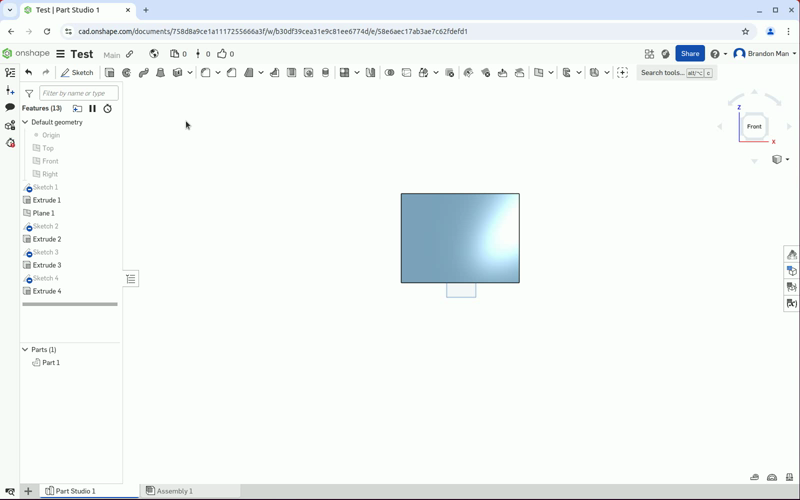
mouse_move(73, 189)
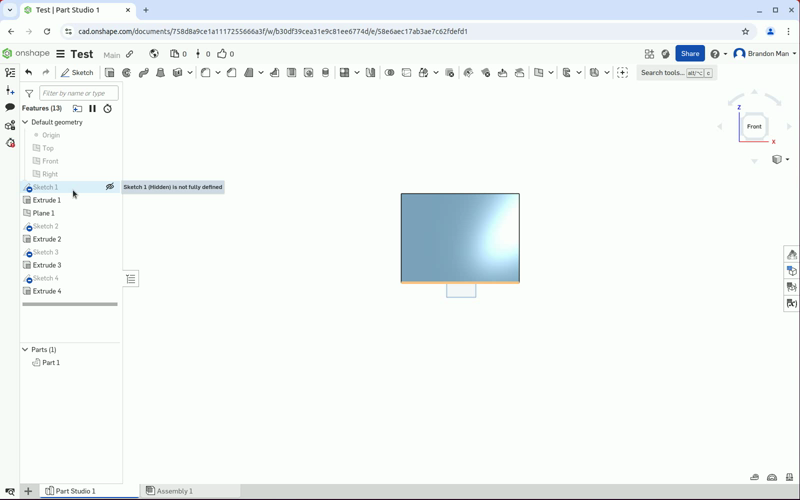
click(73, 189)
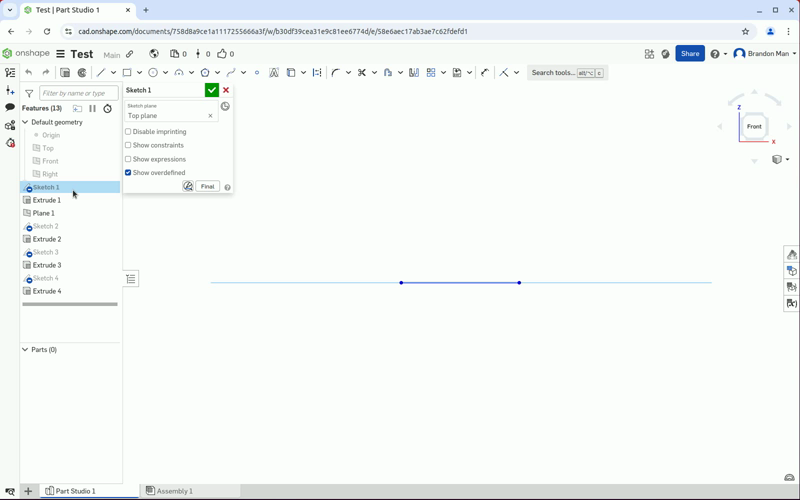
mouse_move(229, 92)
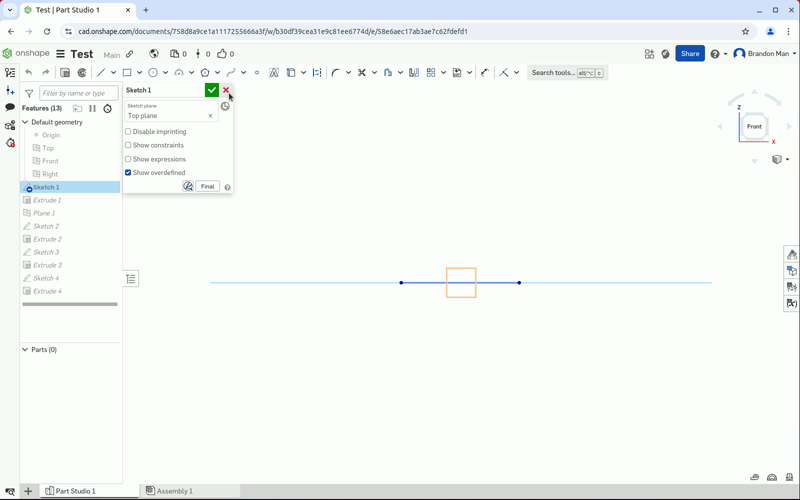
click(229, 92)
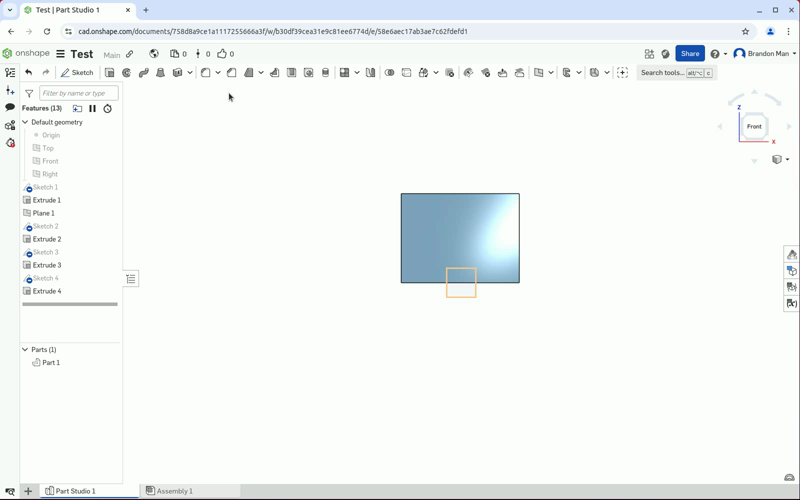
mouse_move(73, 352)
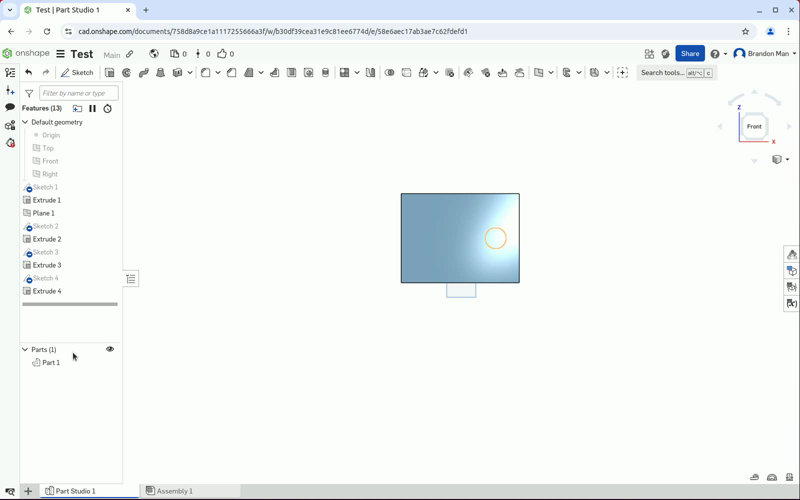
key(y)
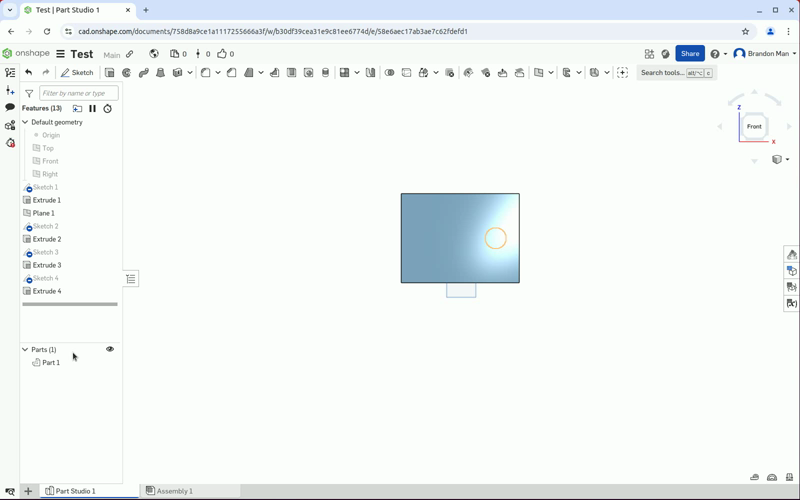
key(shift+p)
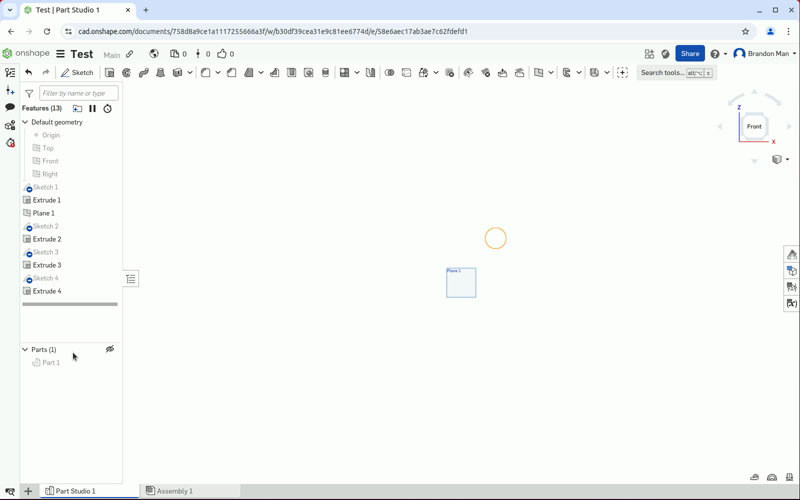
key(space)
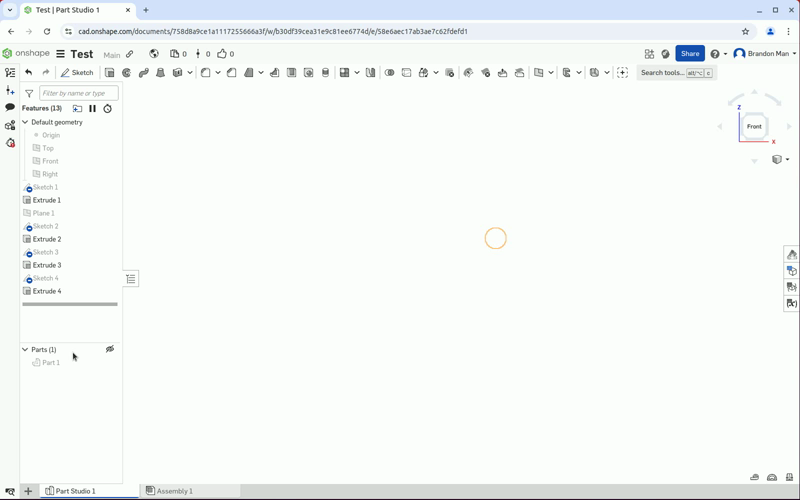
key_down(shift)
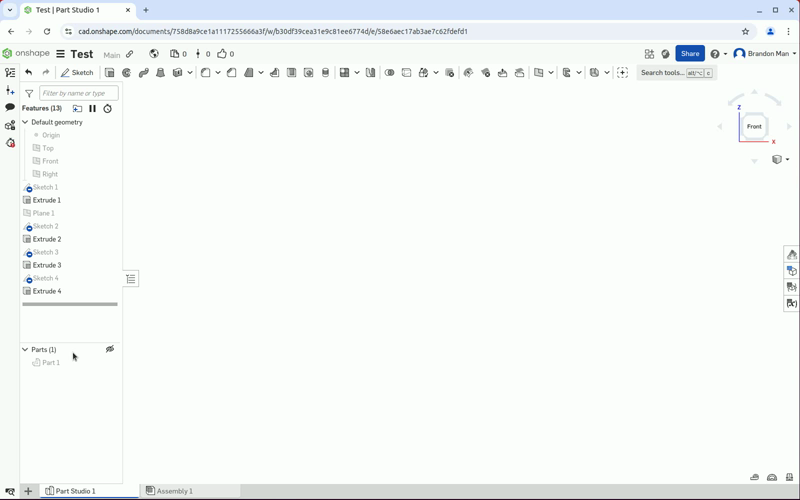
key(down)
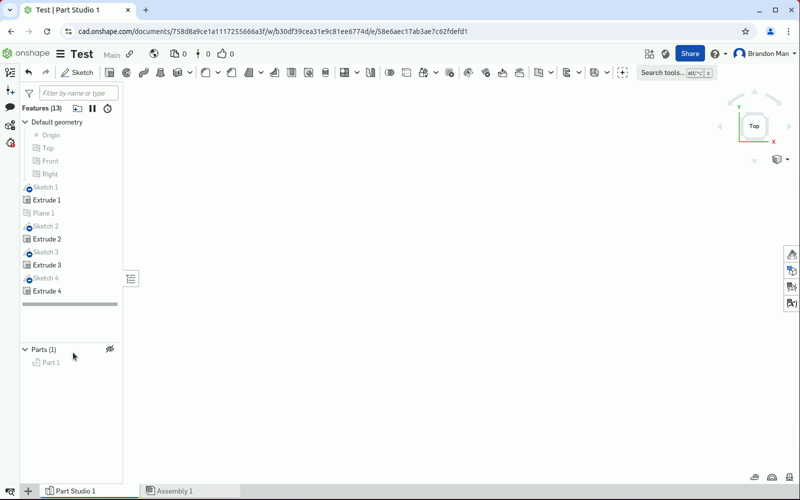
key_up(shift)
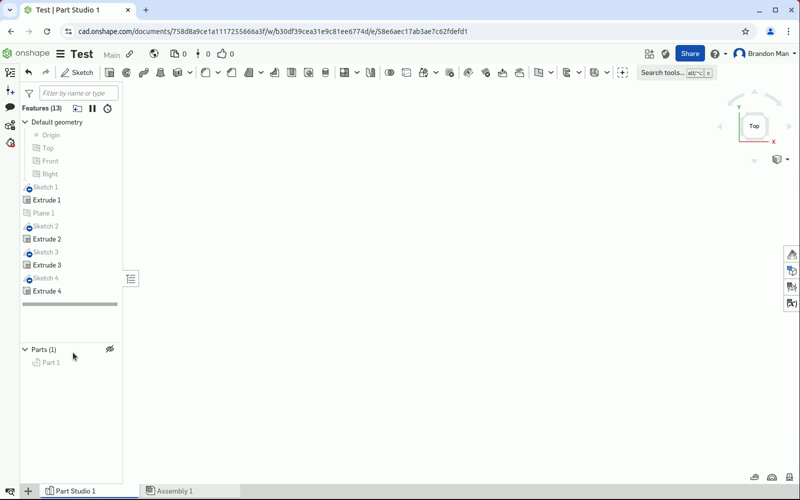
mouse_move(73, 352)
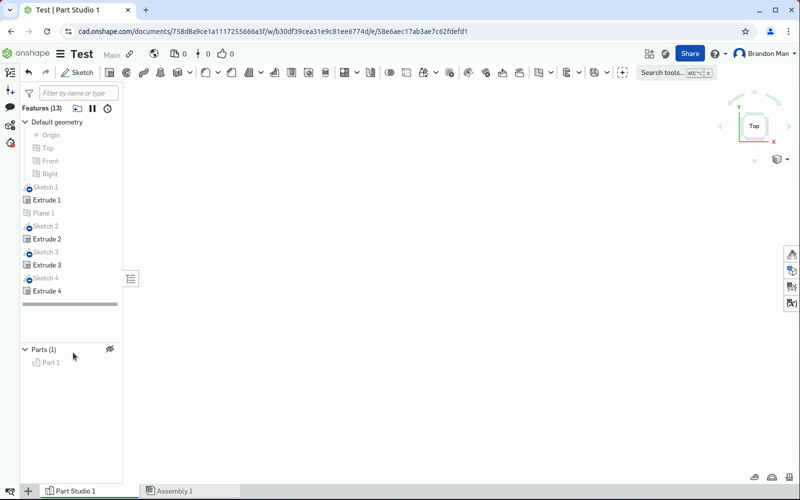
key(shift+y)
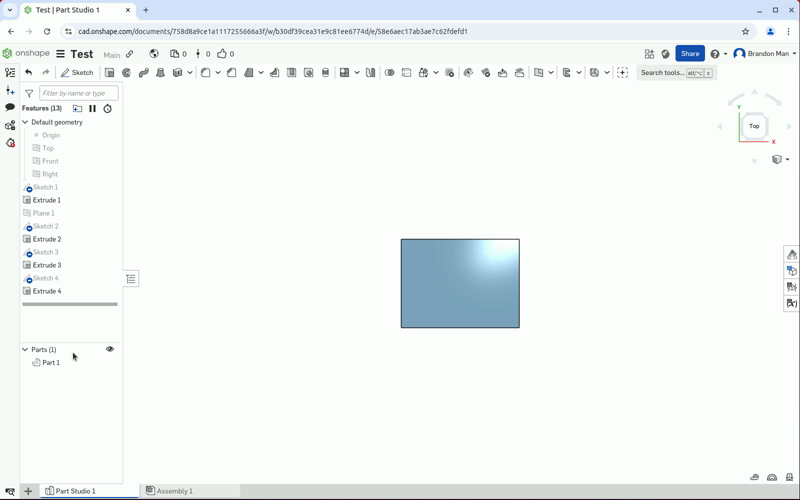
mouse_move(541, 75)
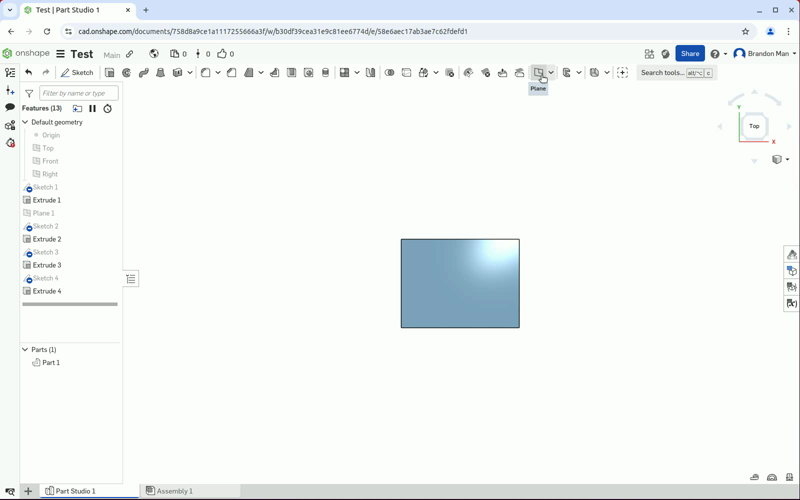
click(541, 75)
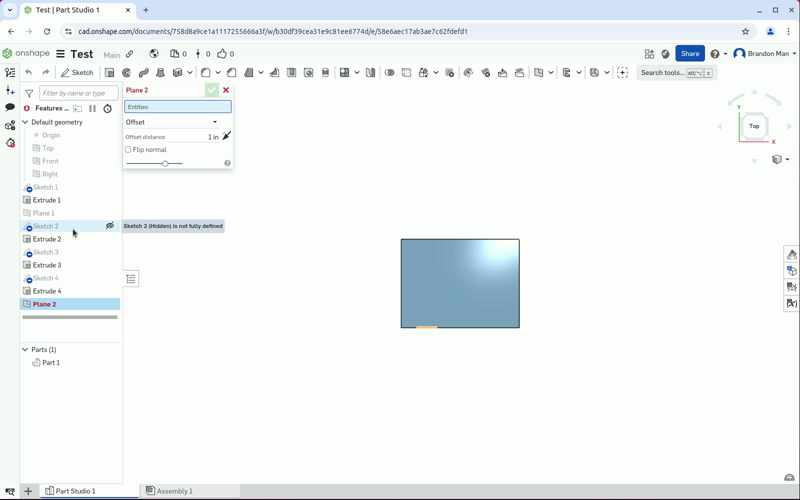
scroll(3)
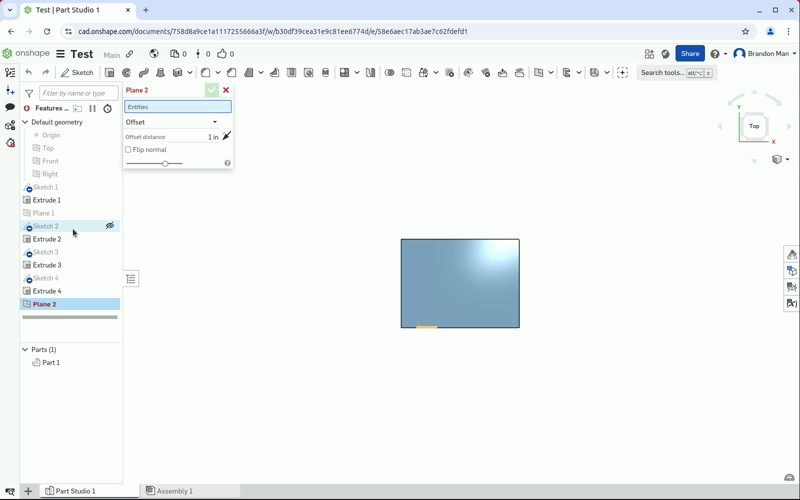
mouse_move(73, 150)
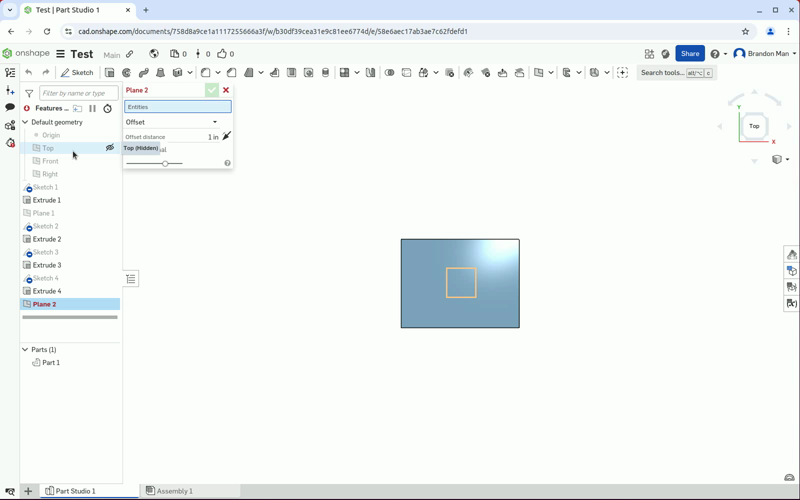
click(73, 150)
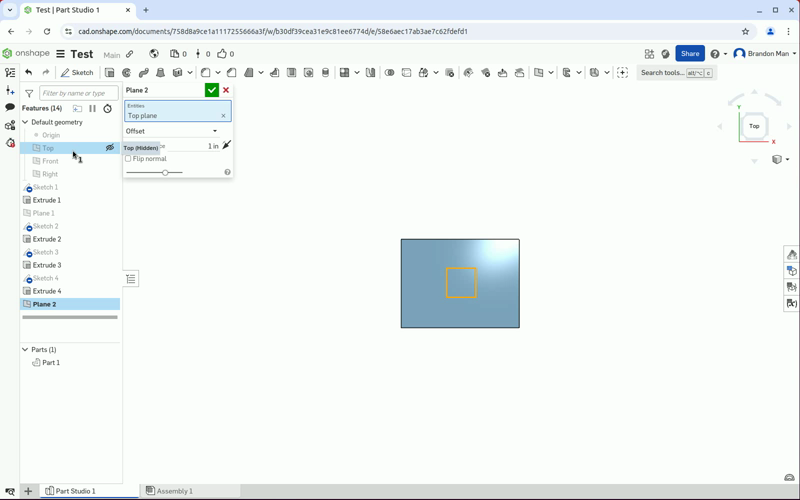
key(tab, 2)
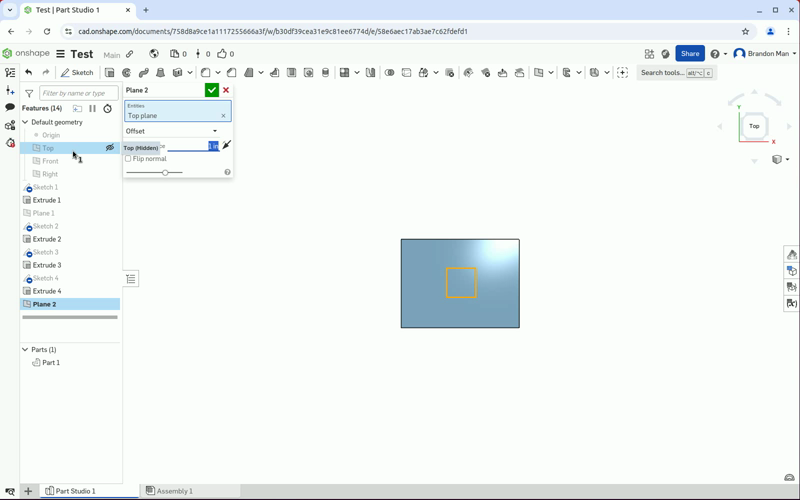
text(18.302)
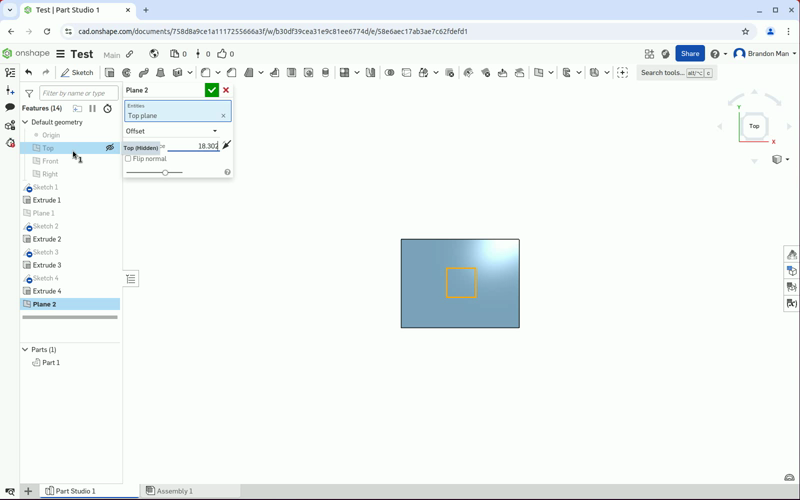
key(enter, 2)
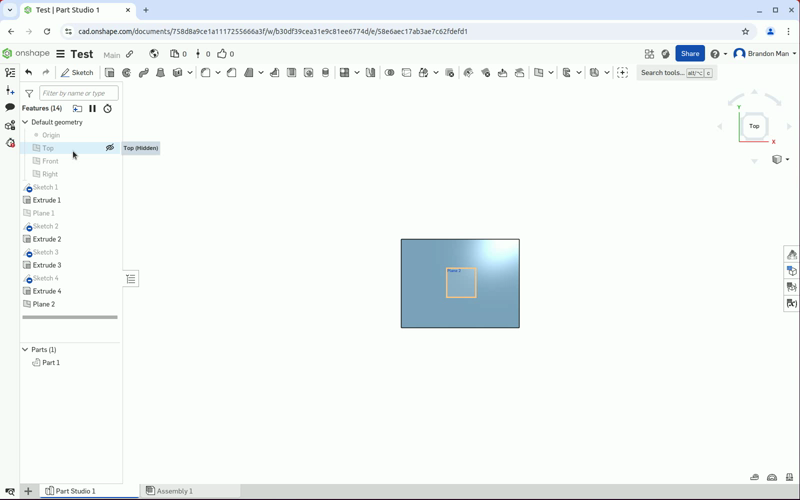
key(shift+s)
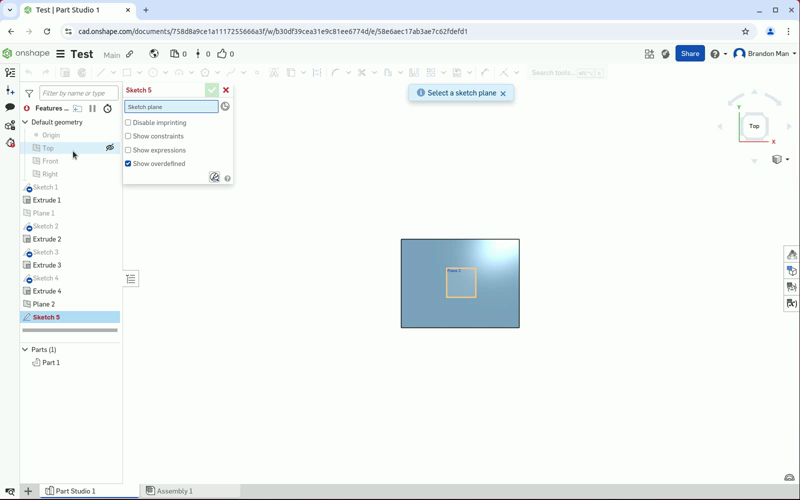
mouse_move(73, 306)
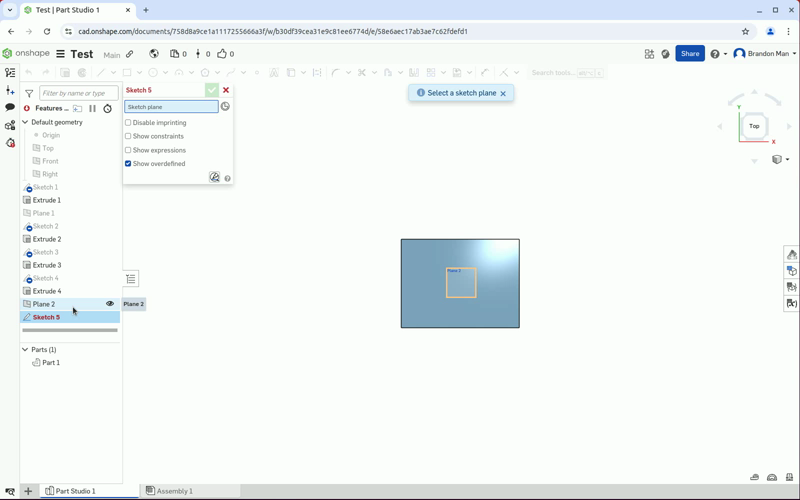
click(73, 306)
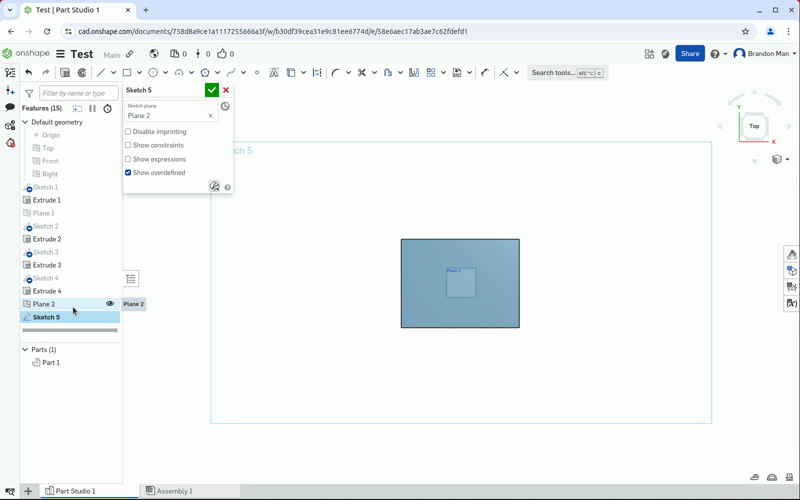
mouse_move(73, 352)
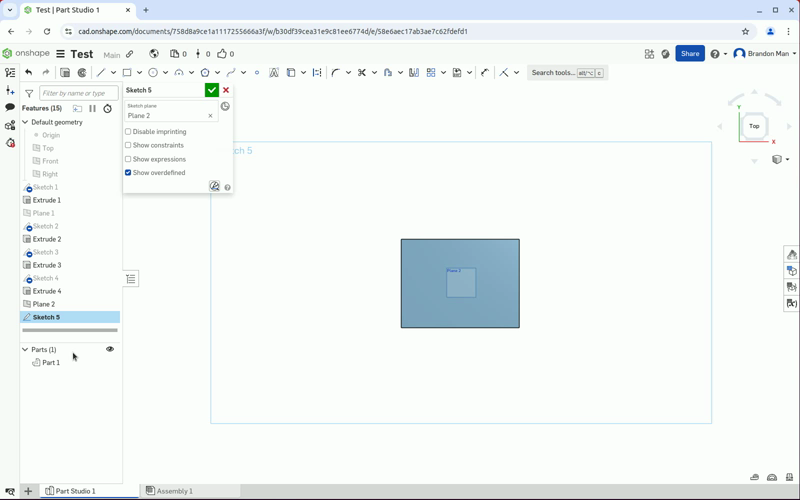
key(y)
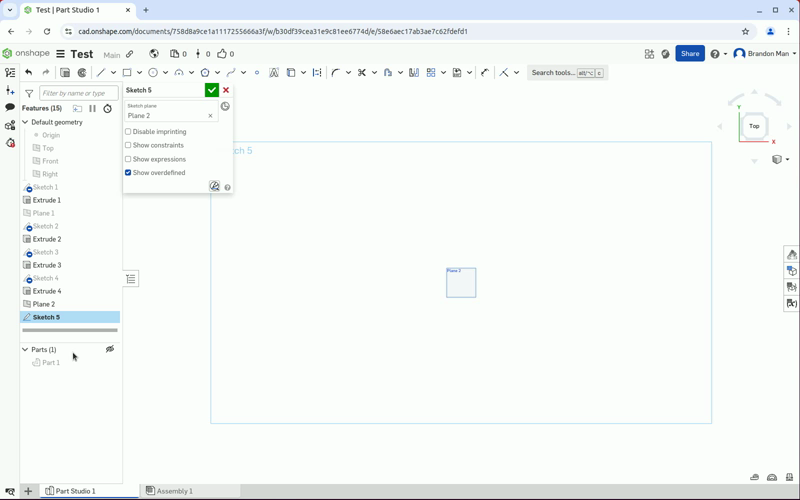
key(c)
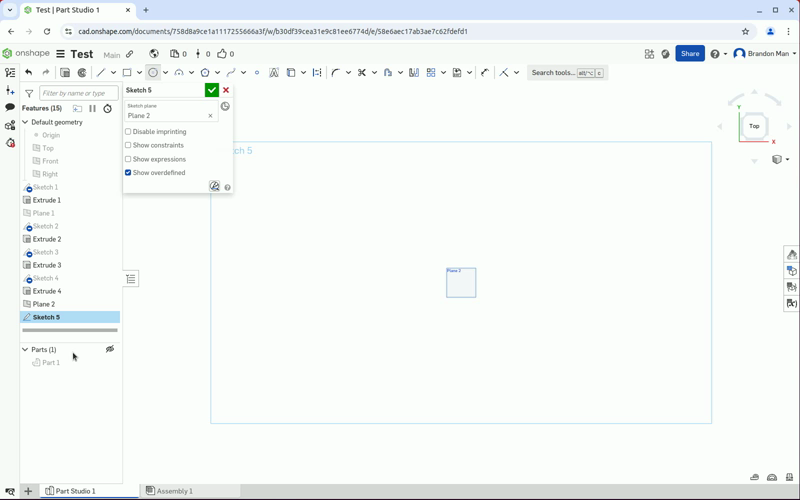
key_down(shift)
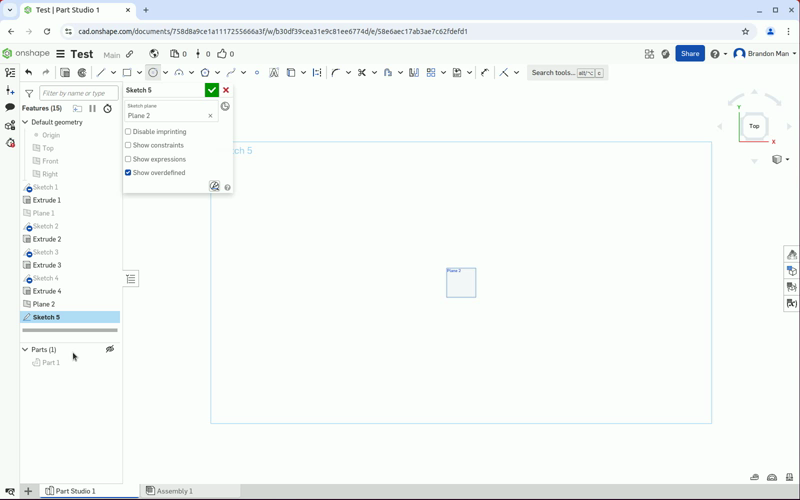
mouse_move(461, 298)
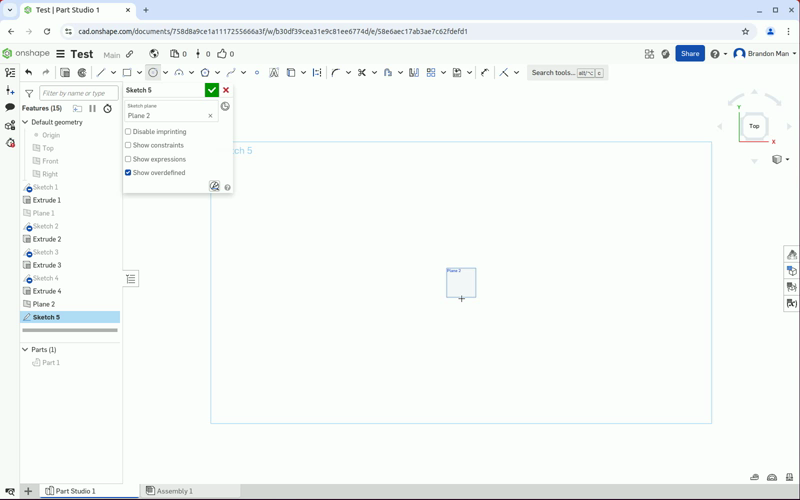
click(461, 298)
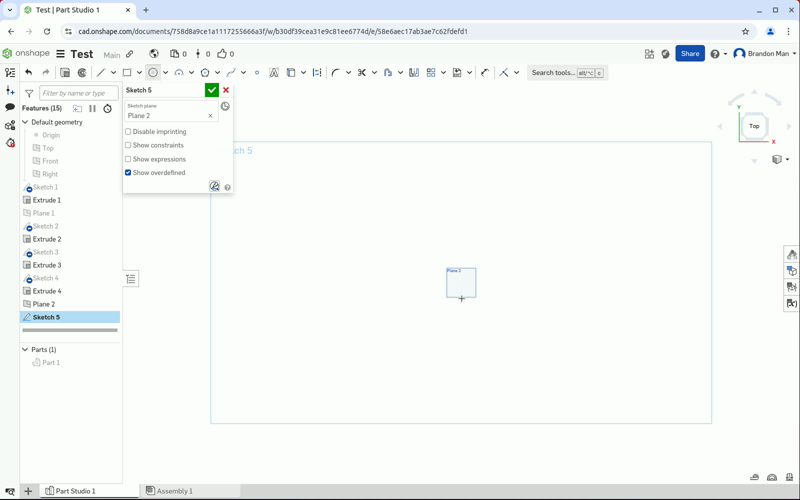
key_up(shift)
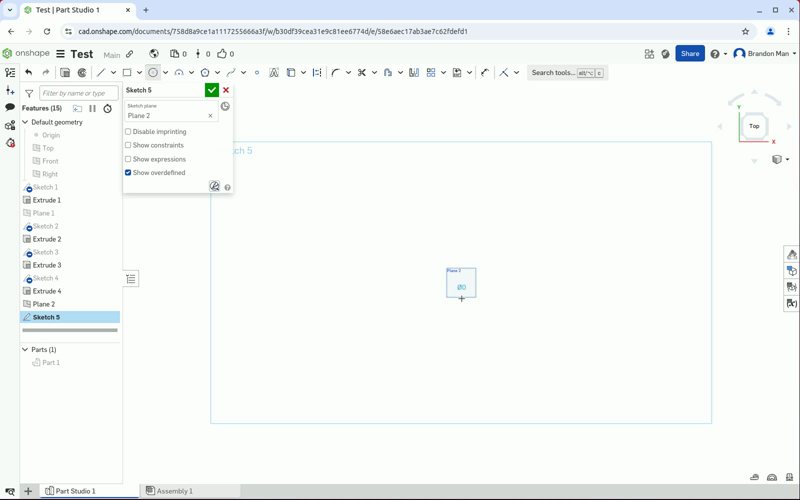
mouse_move(470, 298)
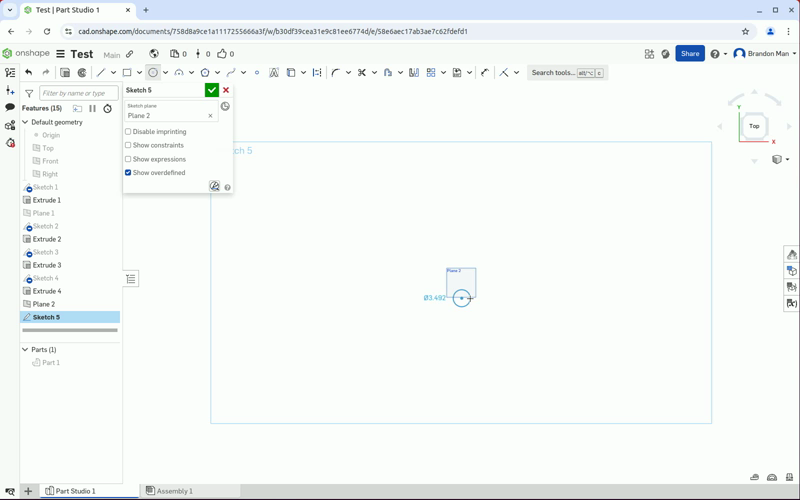
click(470, 298)
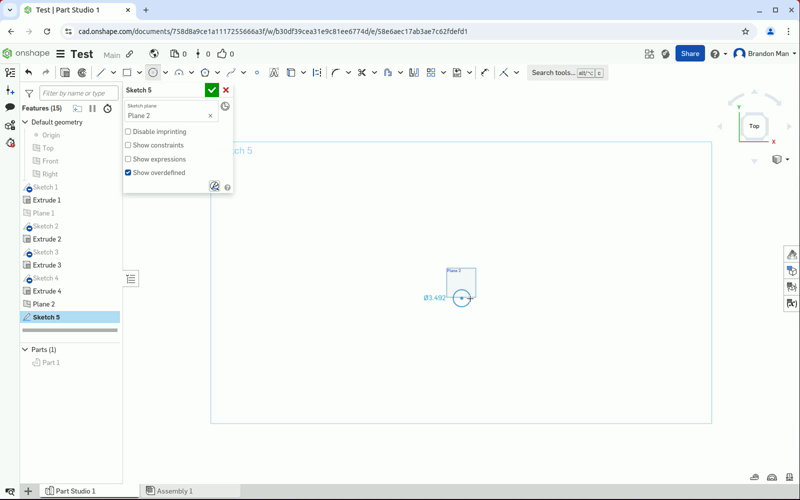
key(esc)
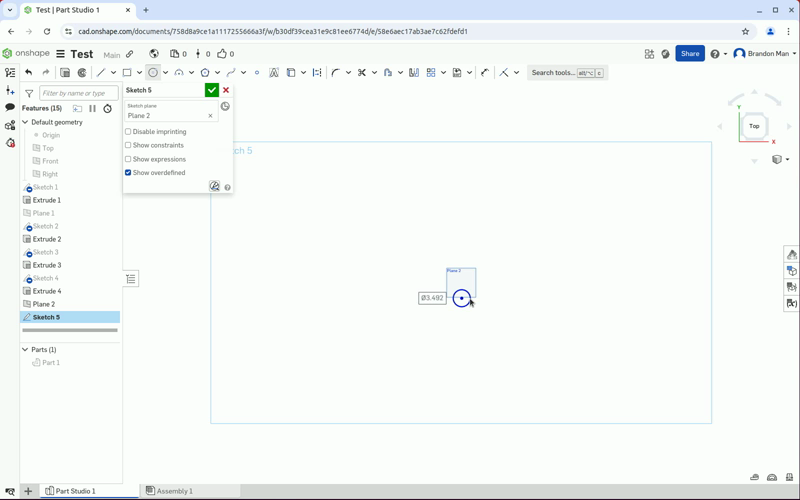
mouse_move(464, 300)
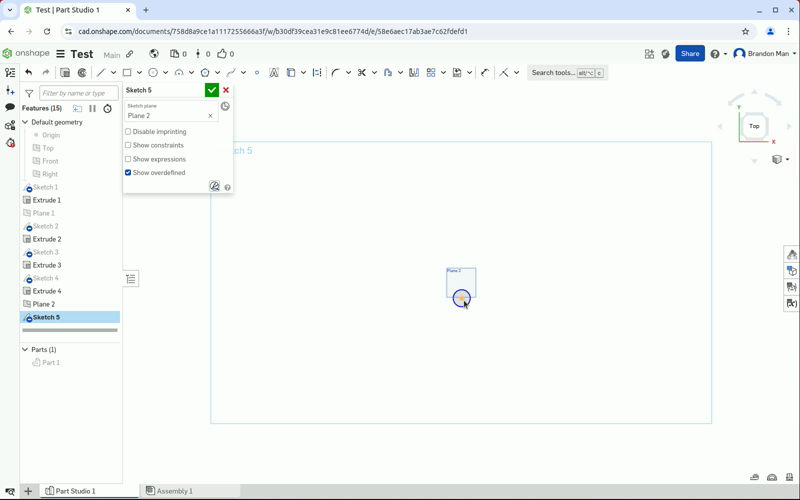
scroll(6)
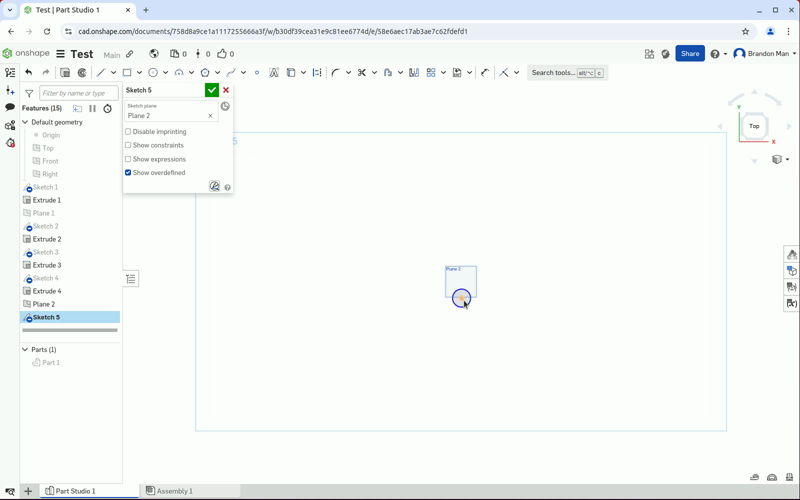
scroll(6)
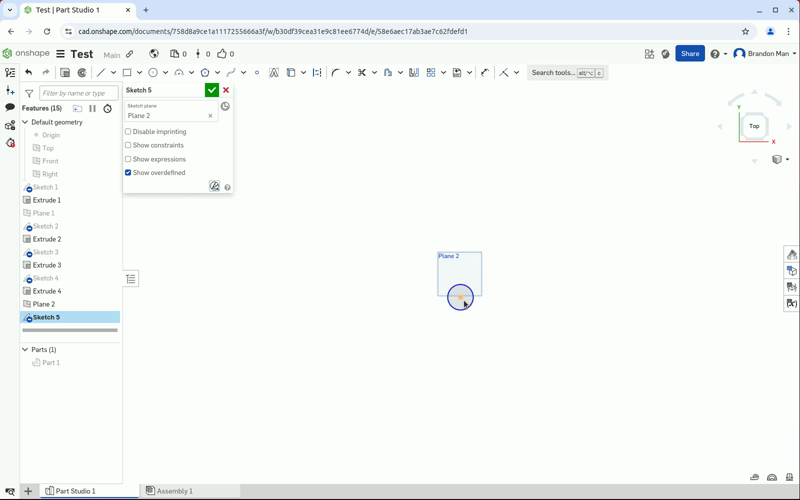
scroll(6)
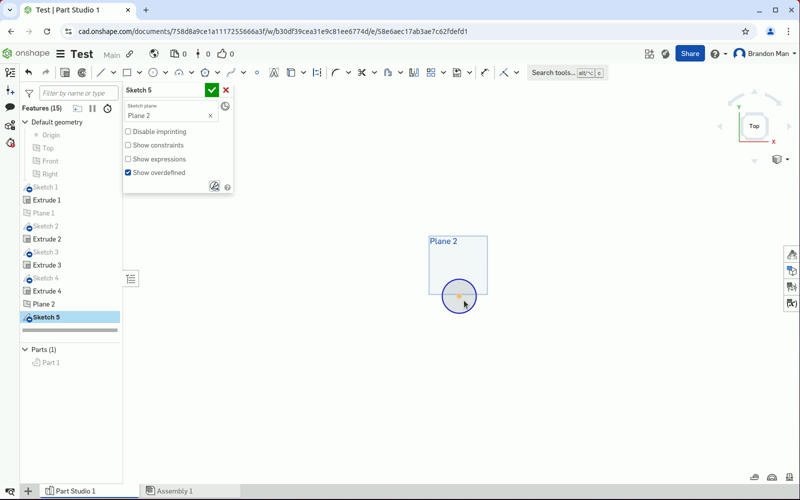
scroll(6)
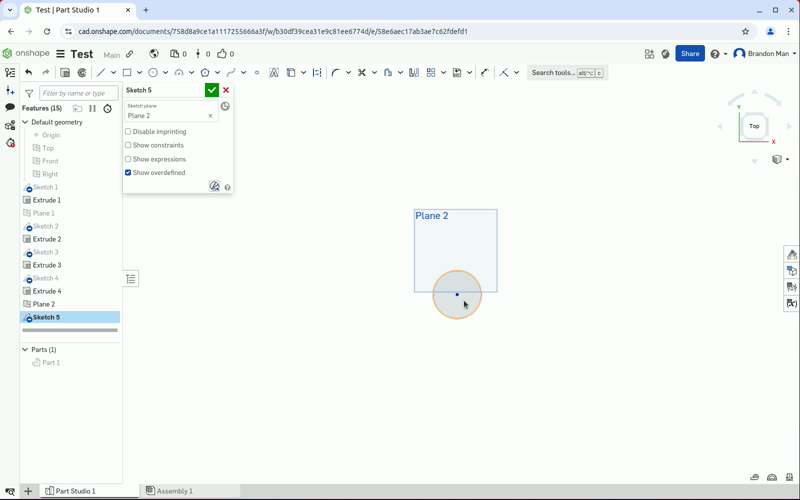
scroll(6)
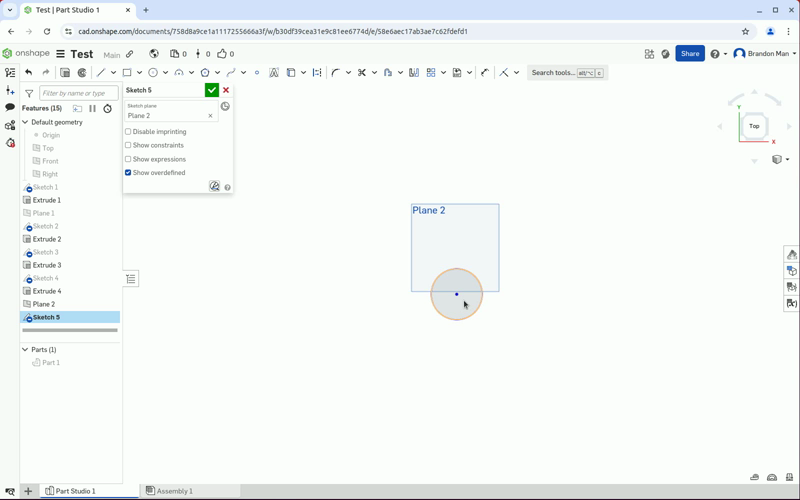
scroll(6)
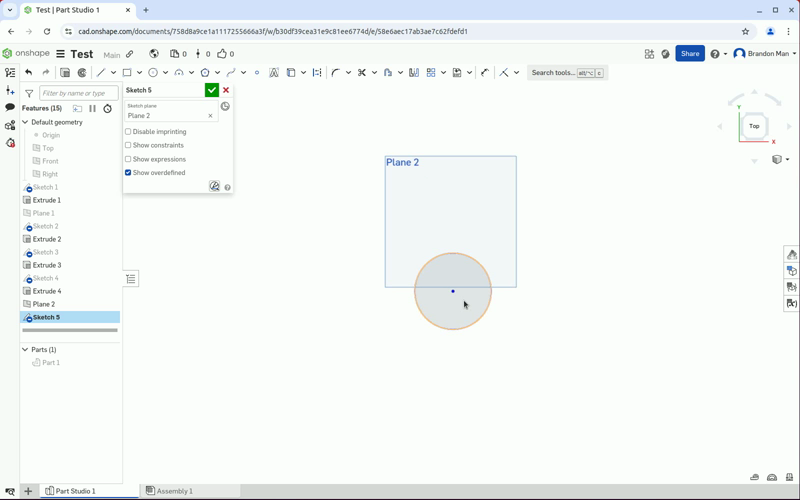
scroll(6)
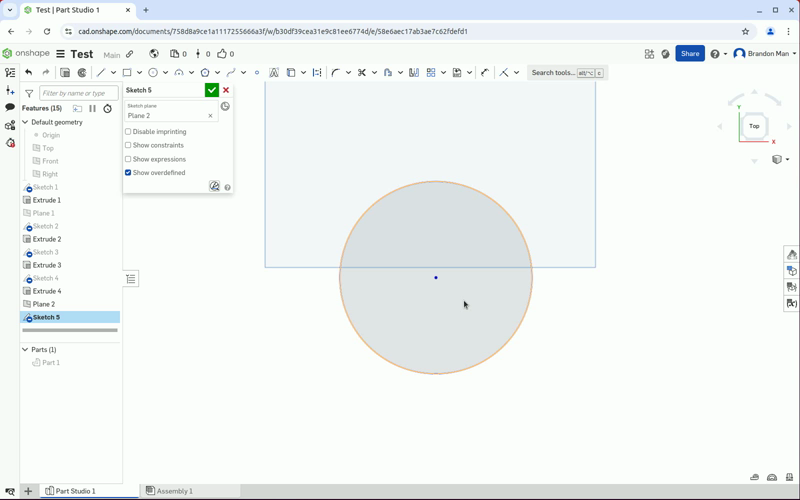
click(464, 300)
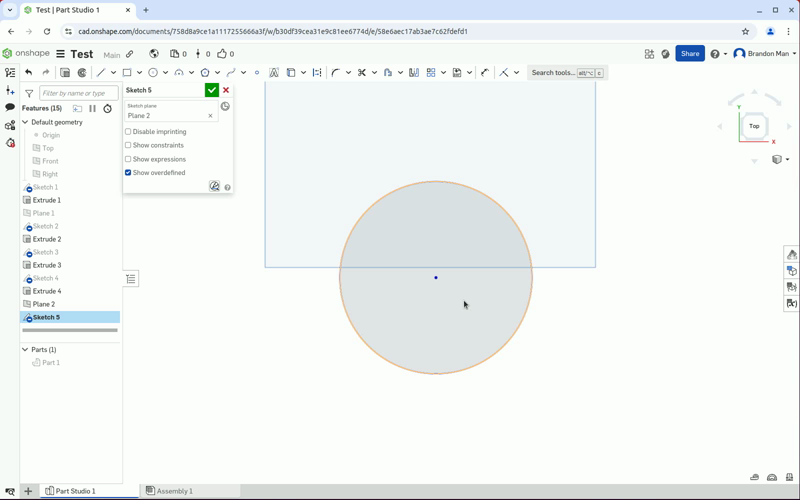
scroll(-6)
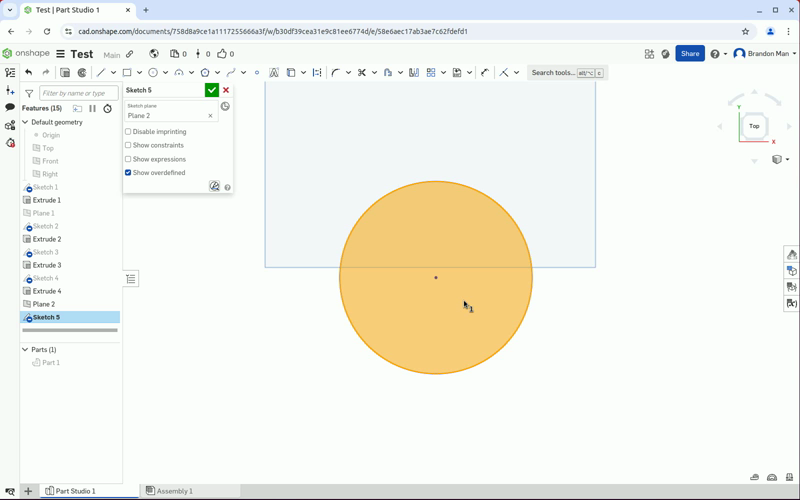
scroll(-6)
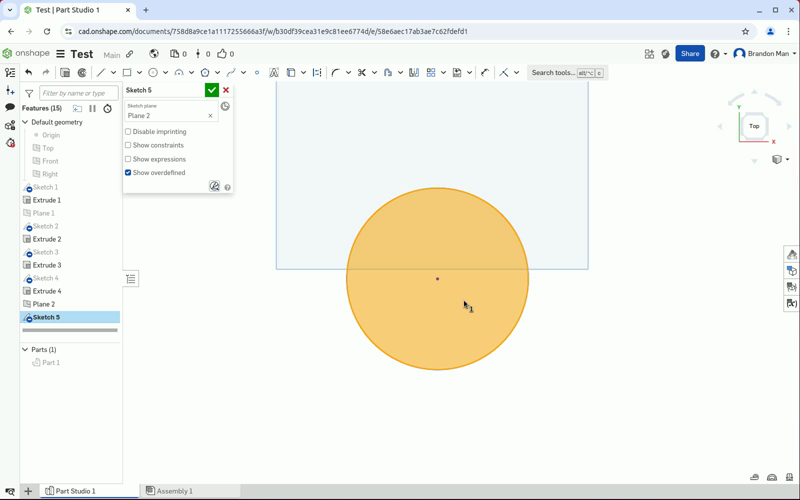
scroll(-6)
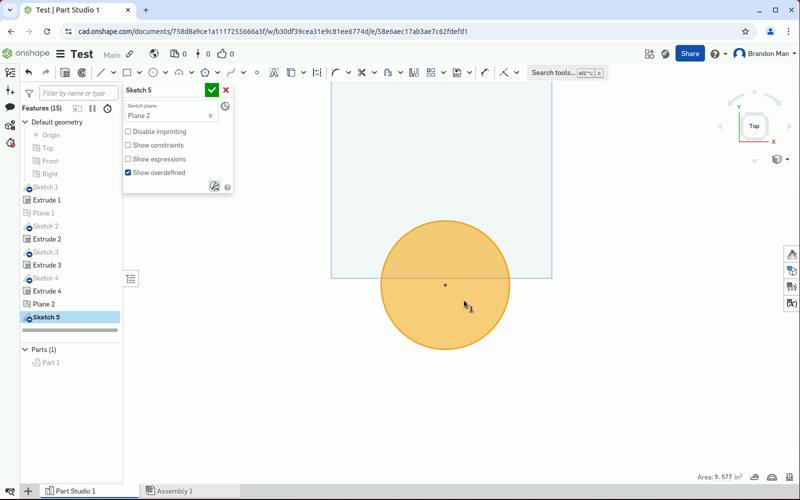
scroll(-6)
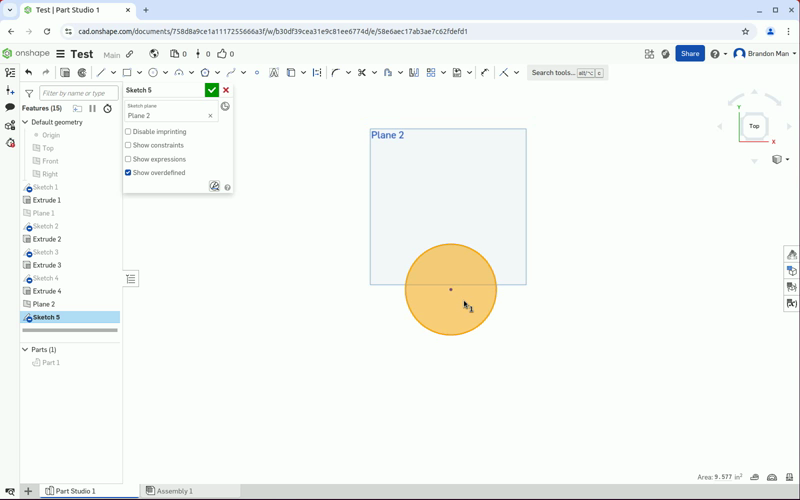
scroll(-6)
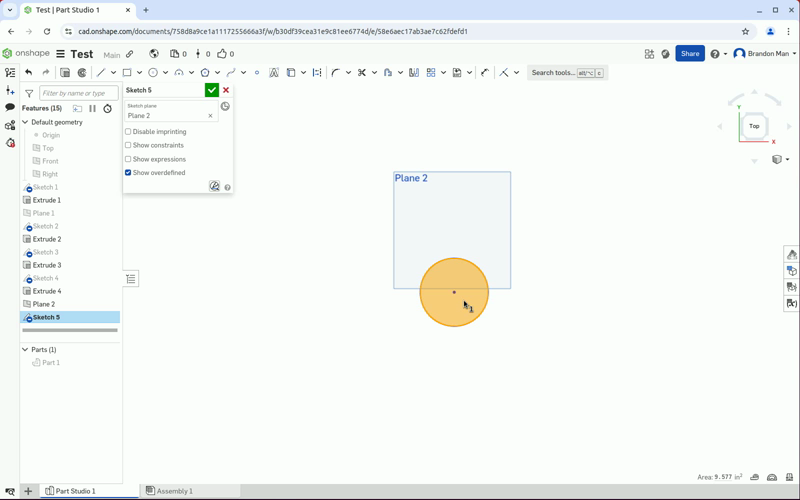
scroll(-6)
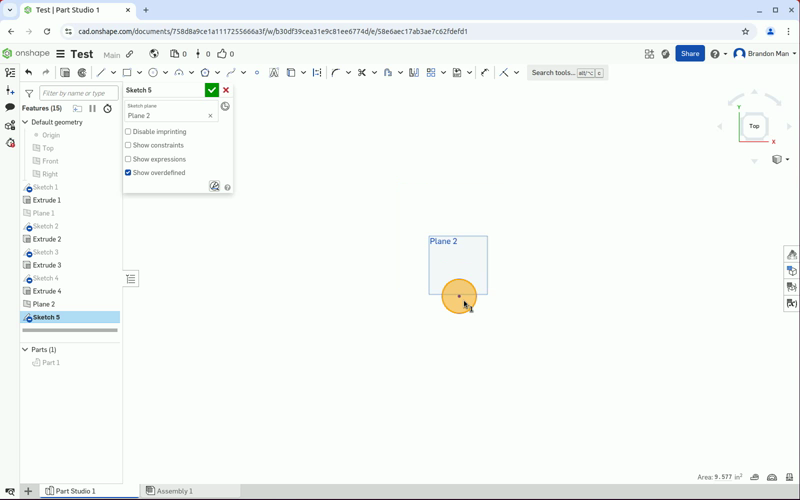
scroll(-6)
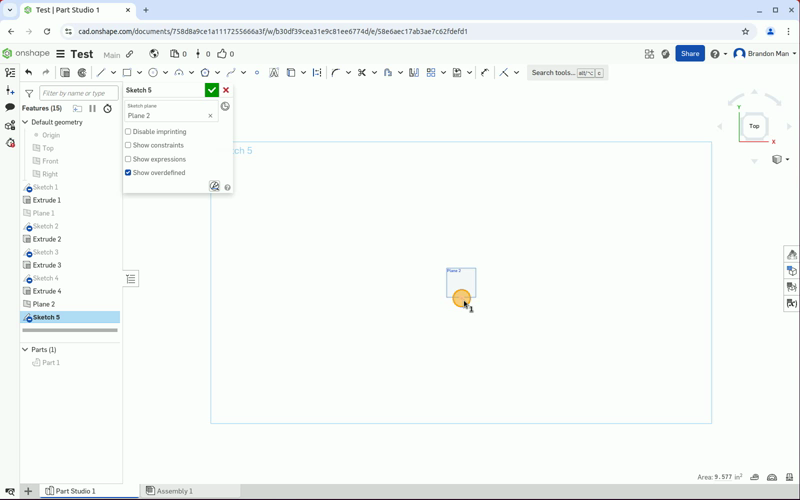
mouse_move(73, 352)
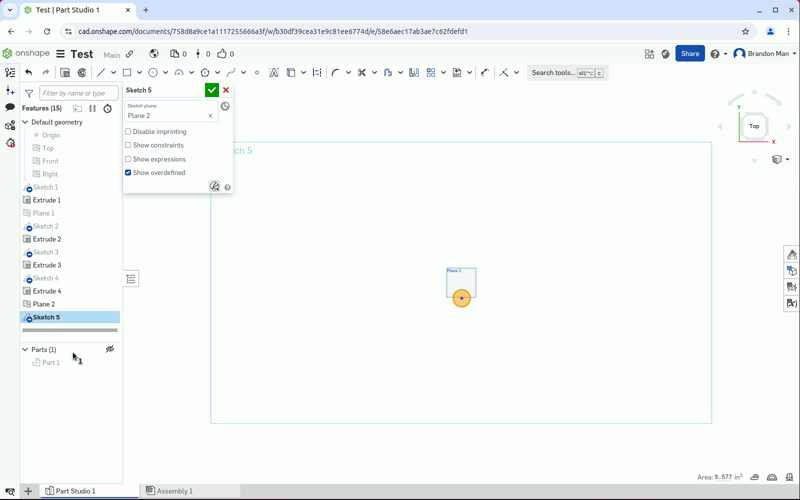
key(shift+y)
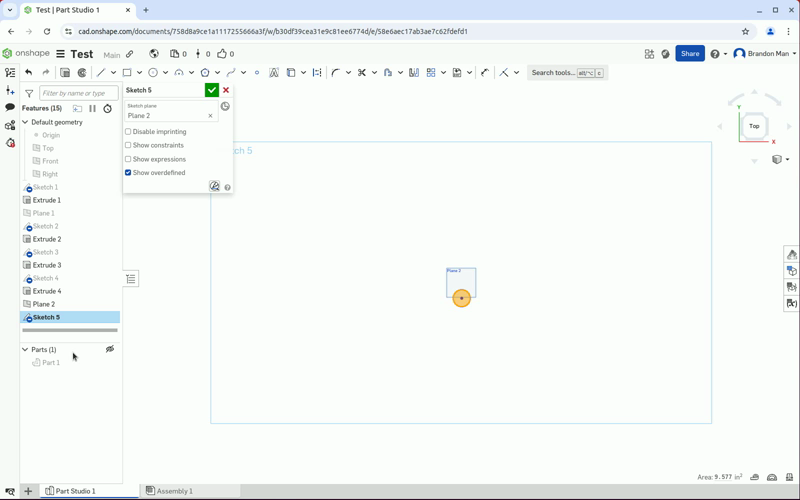
key(shift+e)
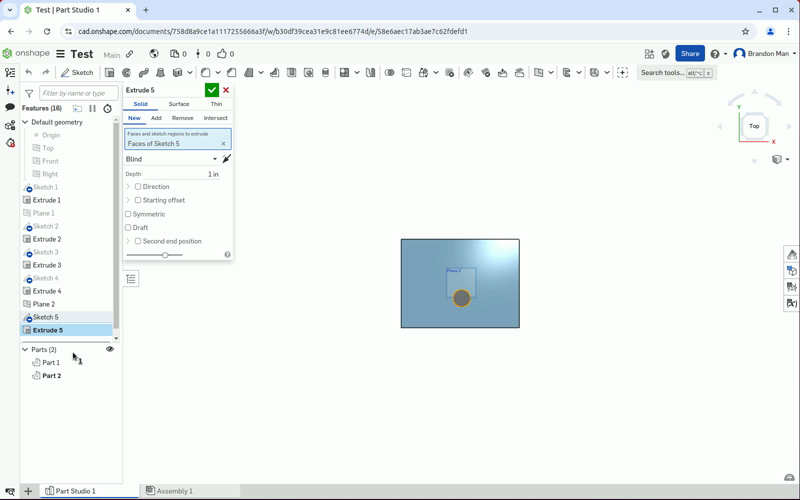
mouse_move(143, 106)
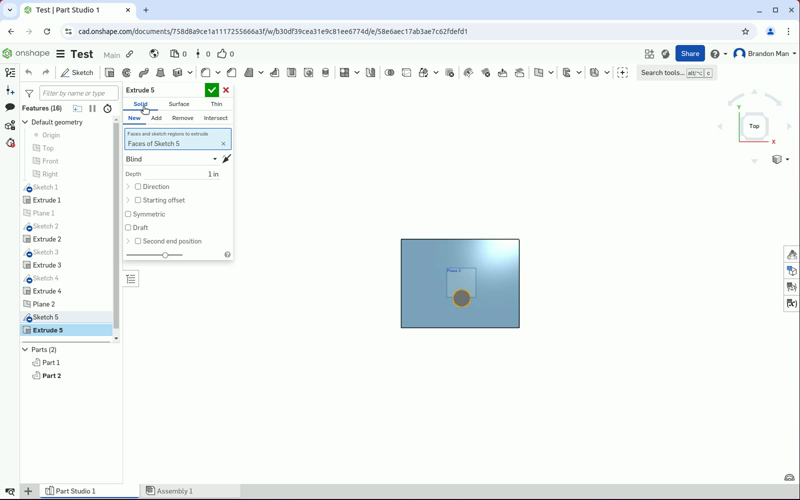
click(143, 106)
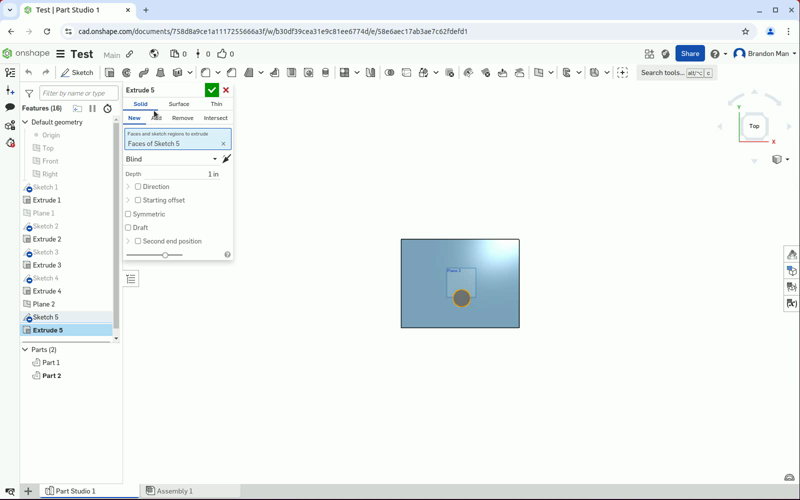
mouse_move(186, 120)
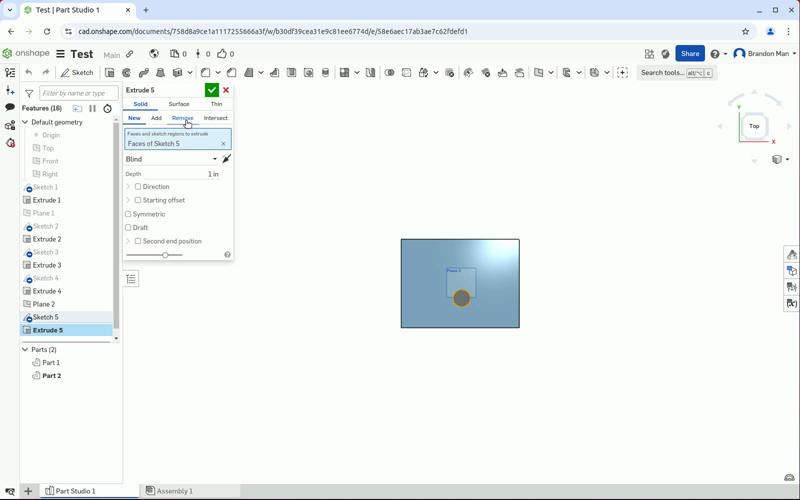
click(186, 120)
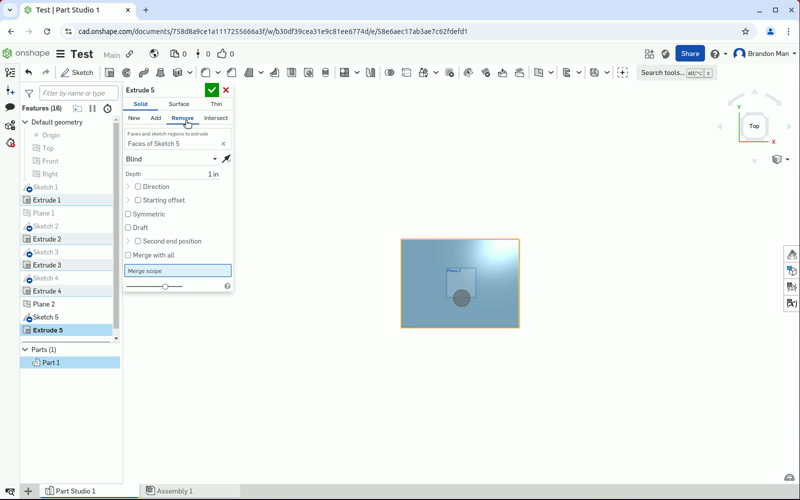
key(tab, 4)
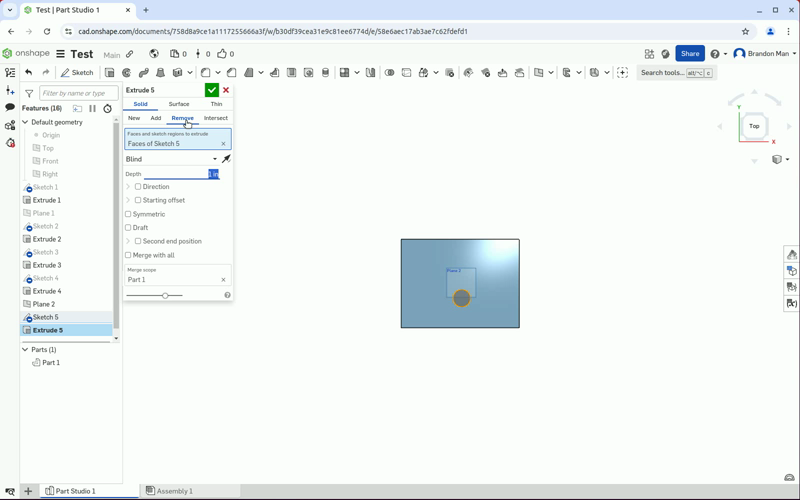
text(8.425)
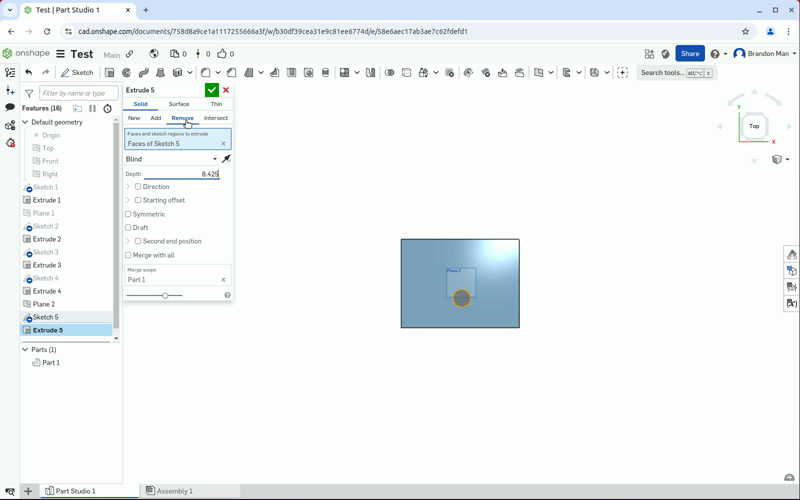
key(tab, 6)
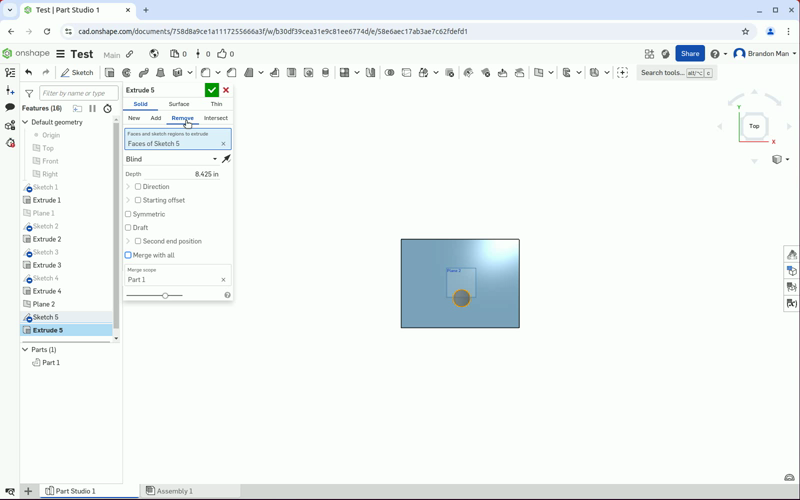
key(space)
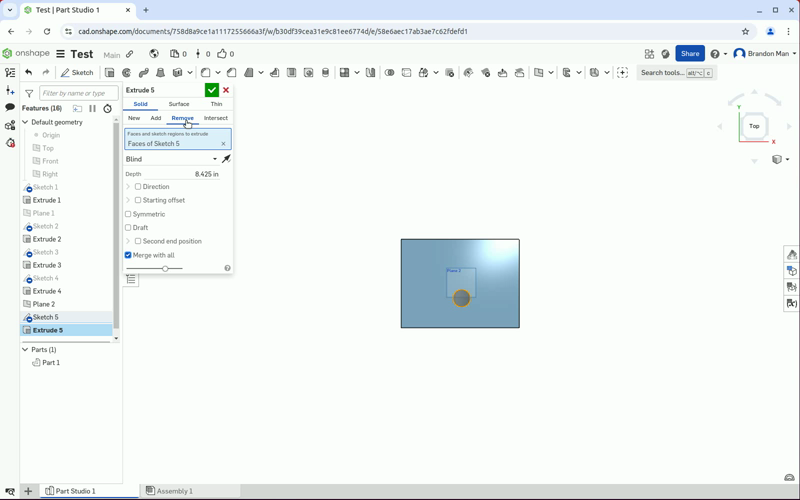
key(enter)
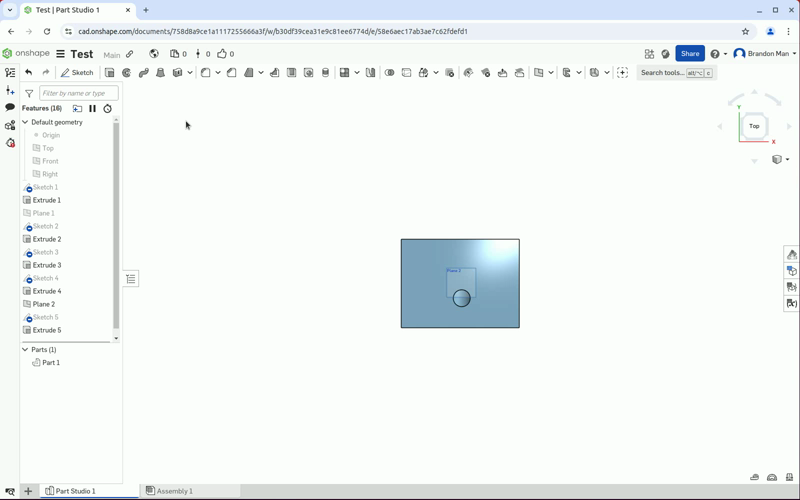
key(shift+h)
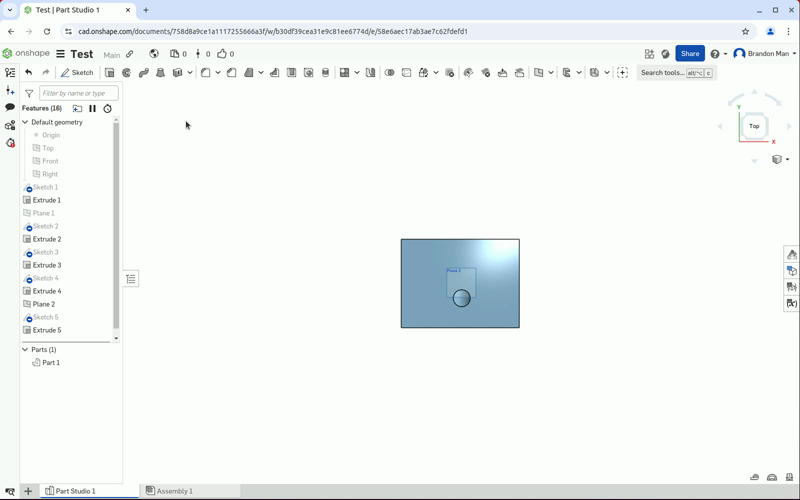
key(shift+h)
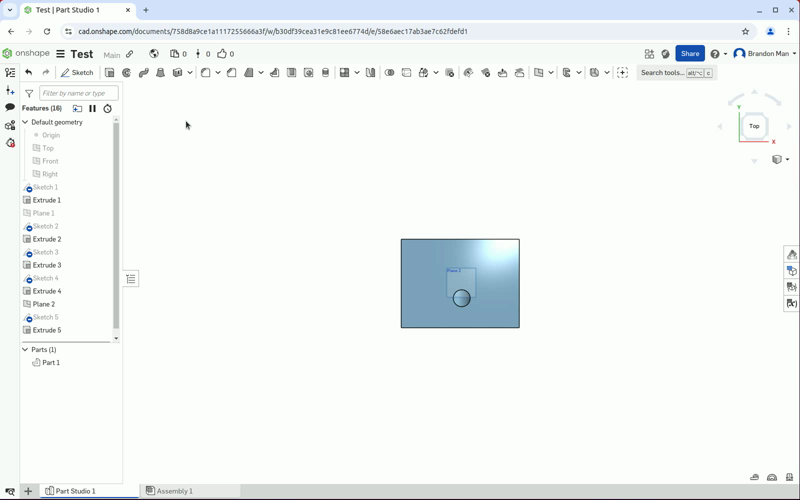
mouse_move(69, 189)
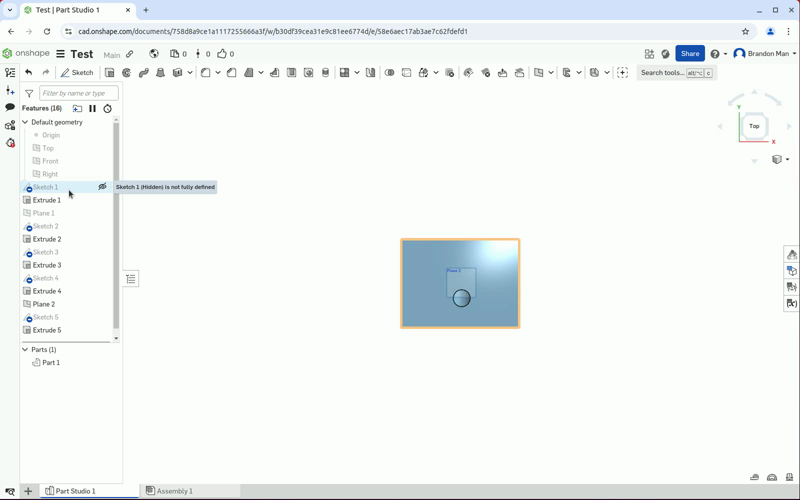
click(69, 189)
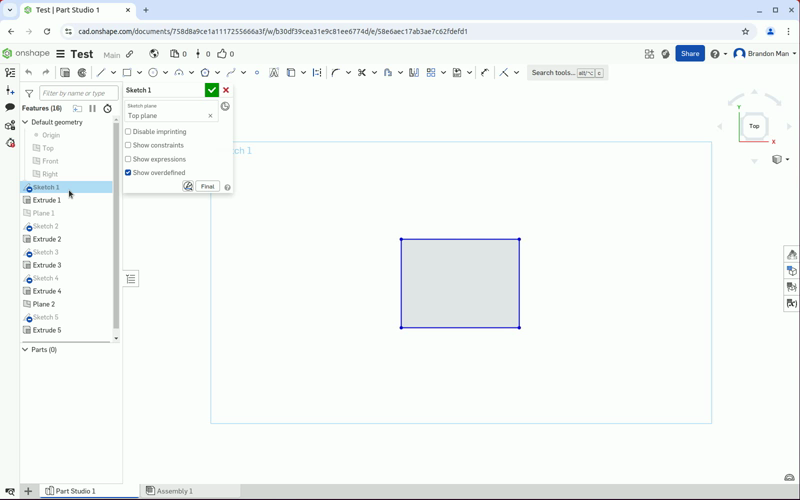
mouse_move(229, 92)
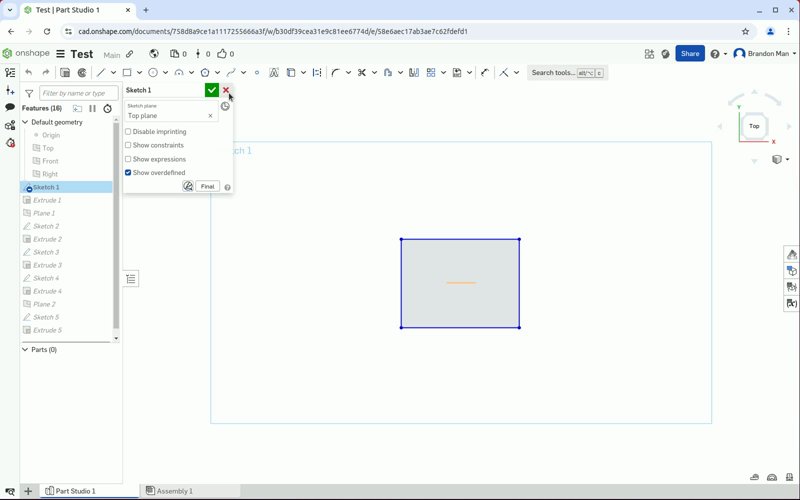
click(229, 92)
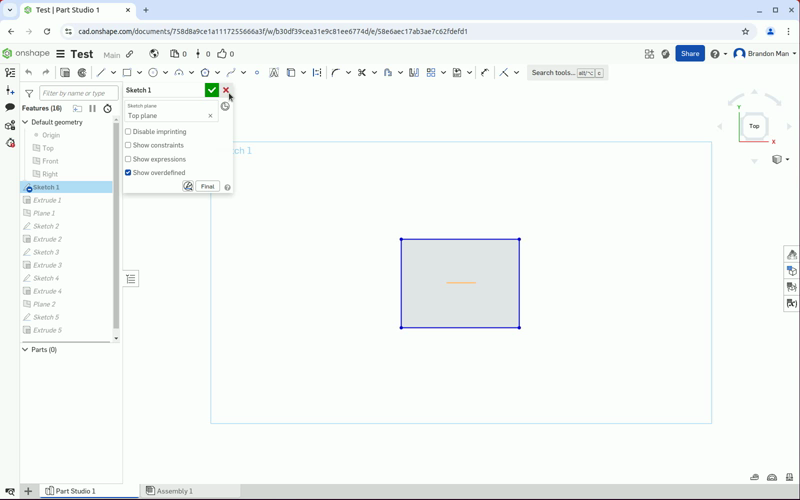
key(shift+s)
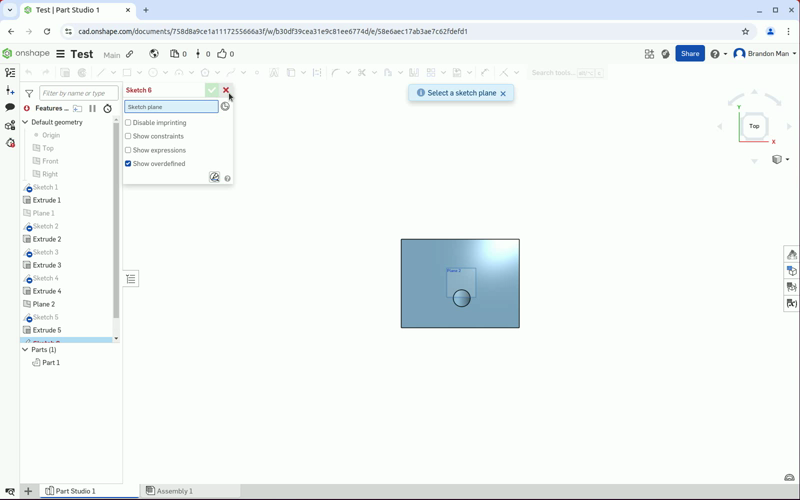
mouse_move(69, 293)
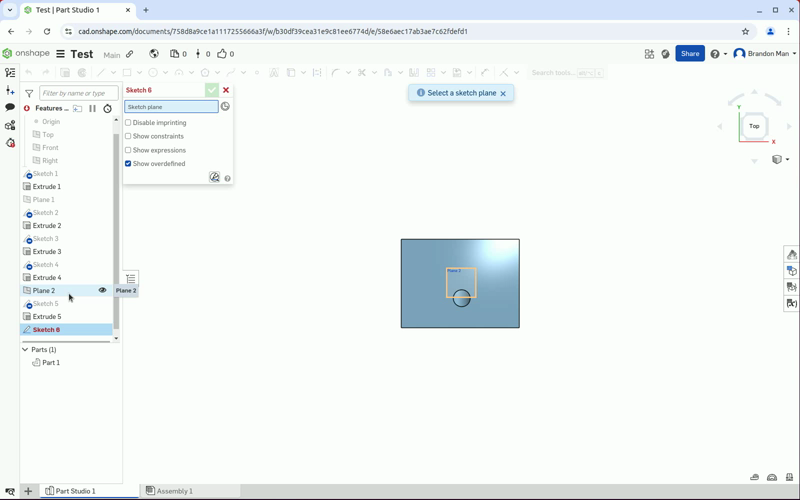
click(69, 293)
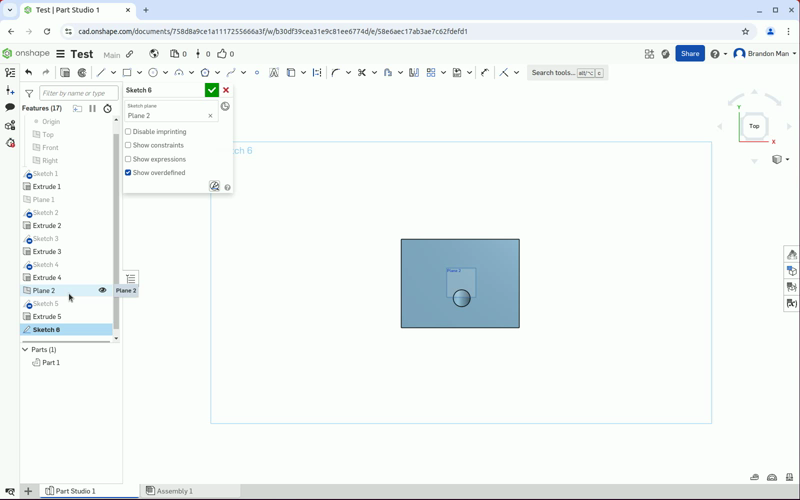
mouse_move(73, 352)
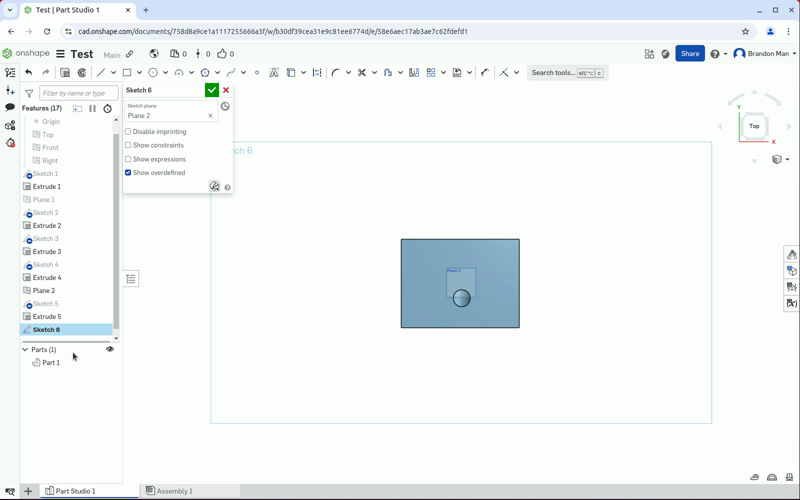
key(y)
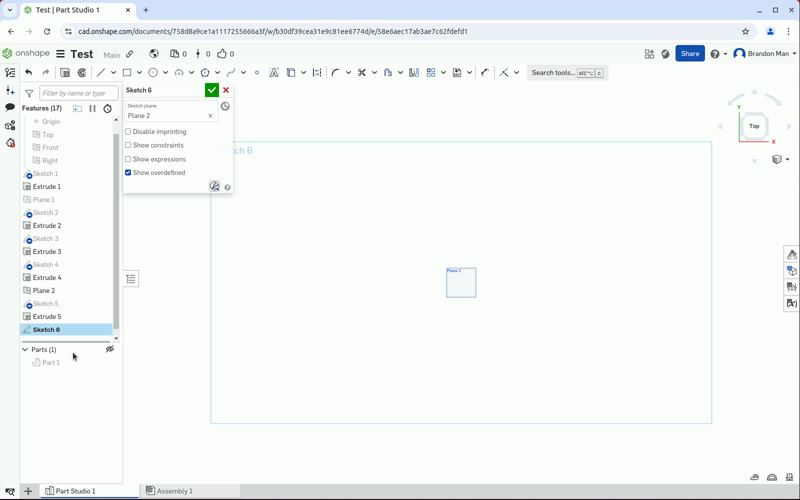
key(c)
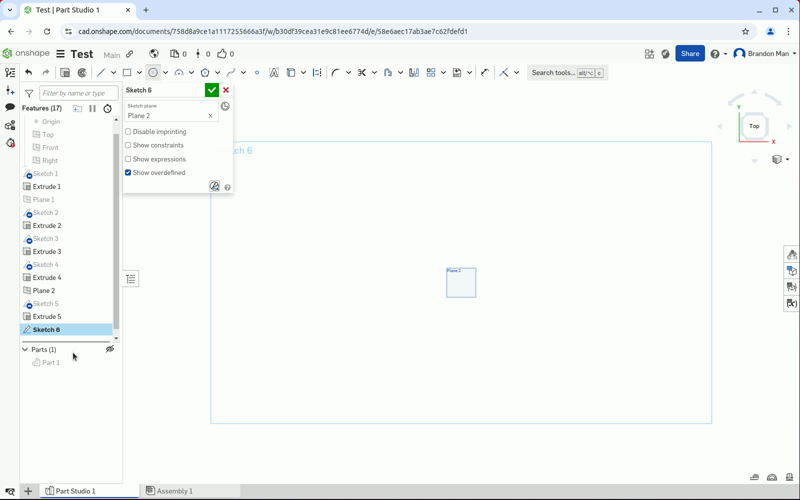
key_down(shift)
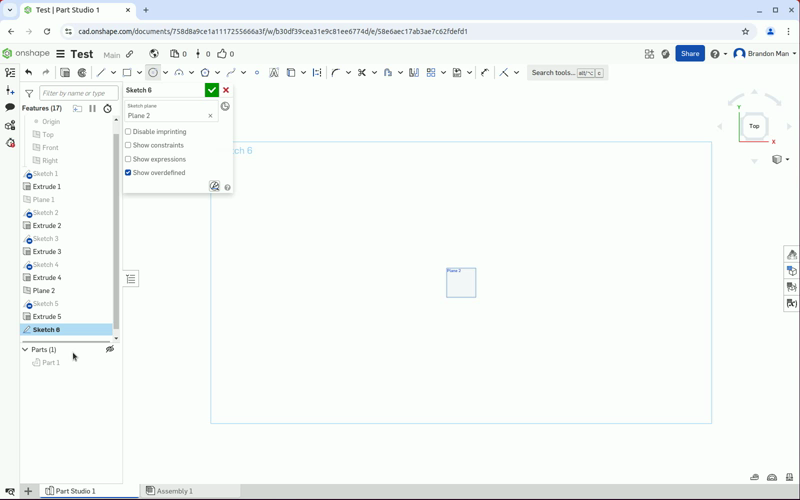
mouse_move(495, 298)
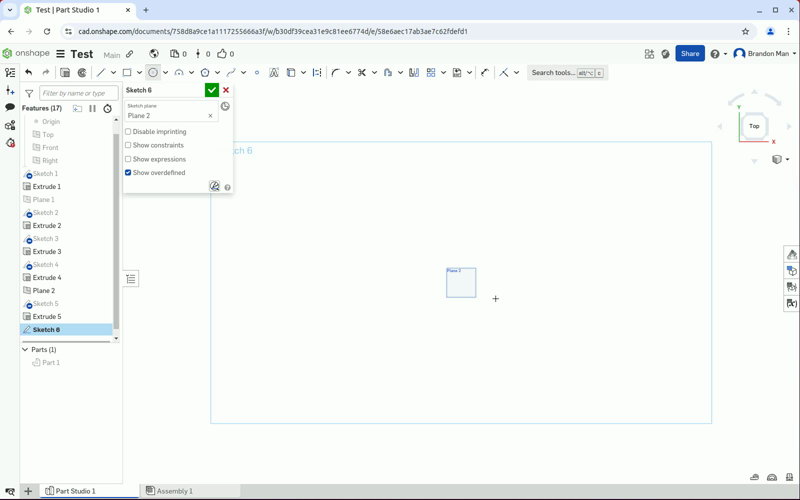
click(495, 298)
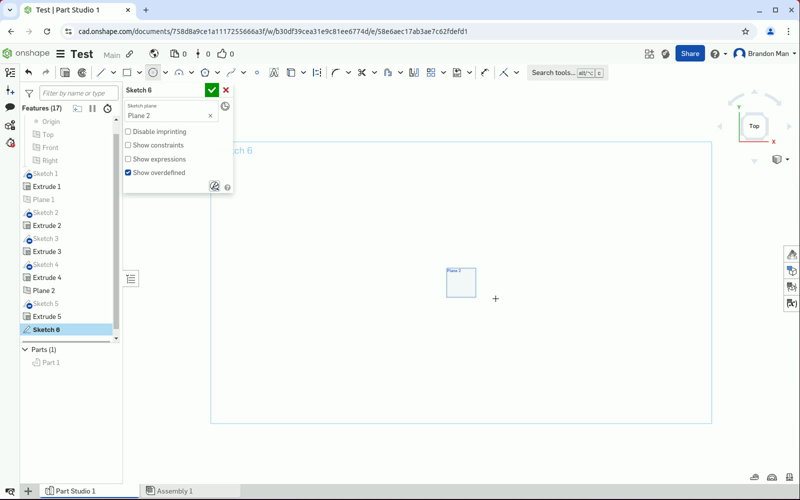
key_up(shift)
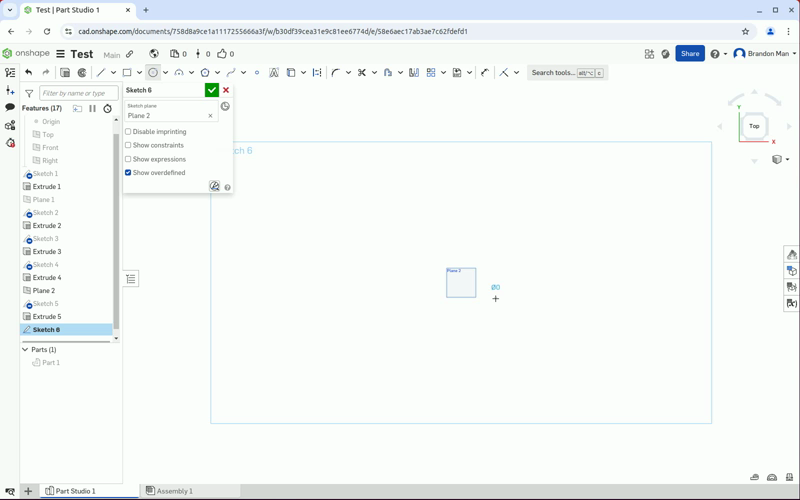
mouse_move(504, 298)
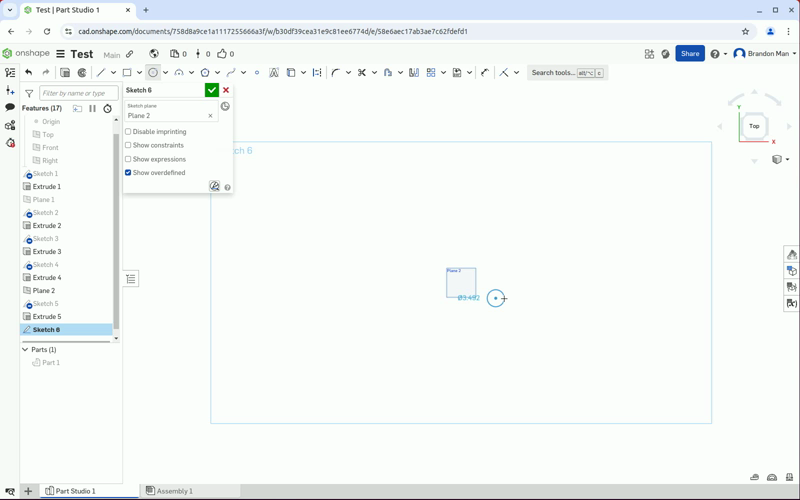
click(504, 298)
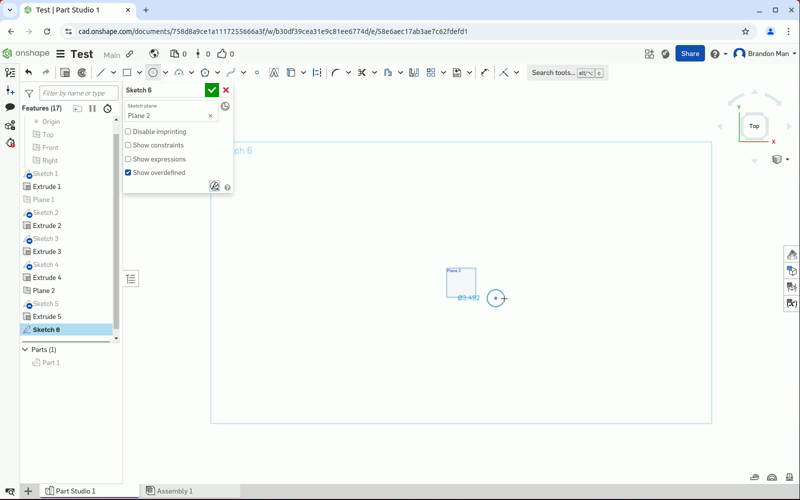
key(esc)
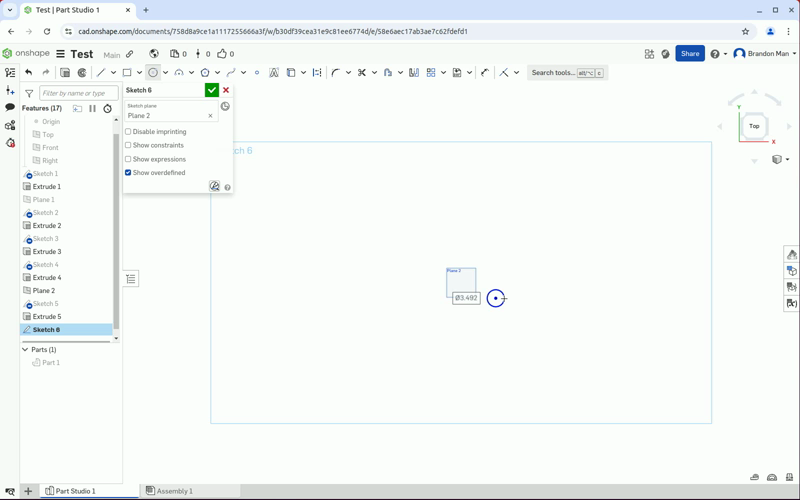
mouse_move(488, 299)
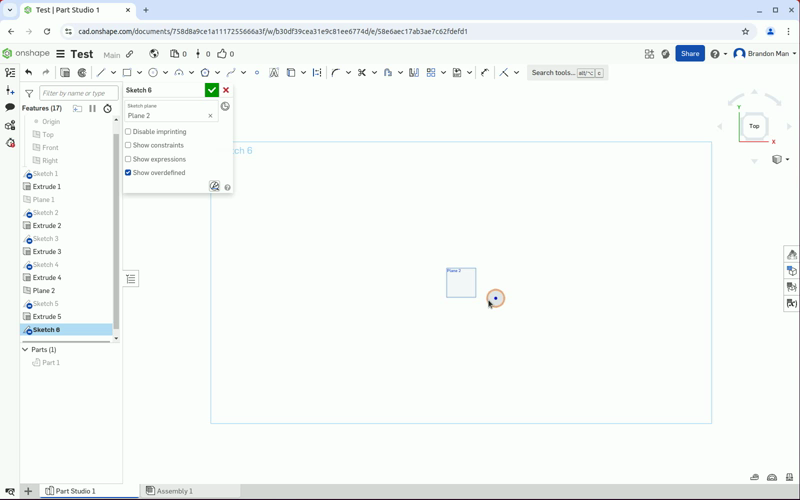
scroll(6)
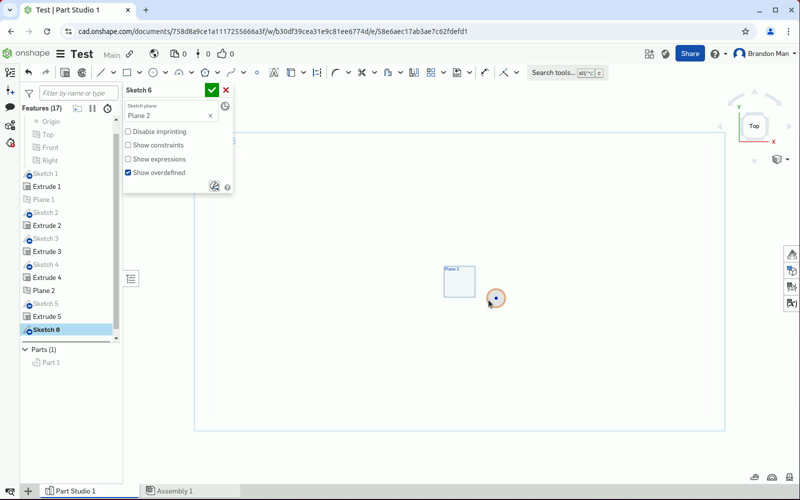
scroll(6)
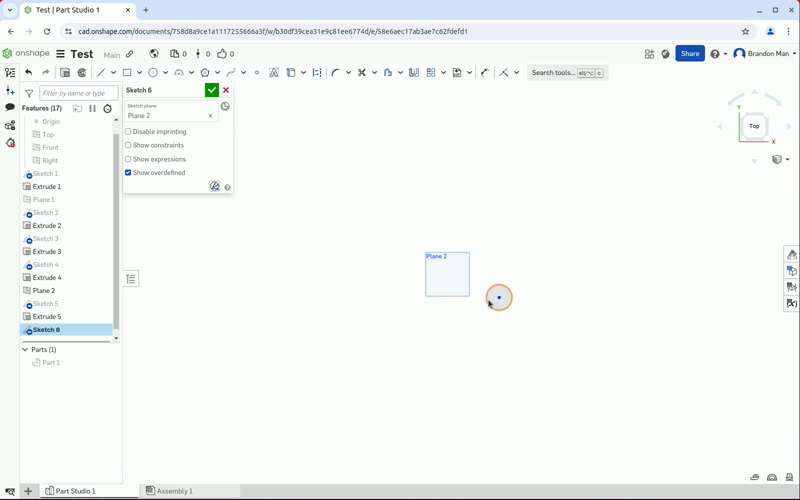
scroll(6)
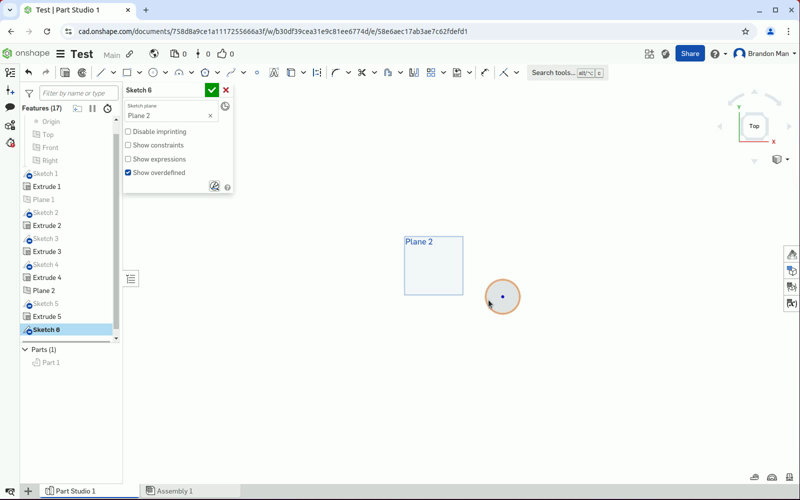
scroll(6)
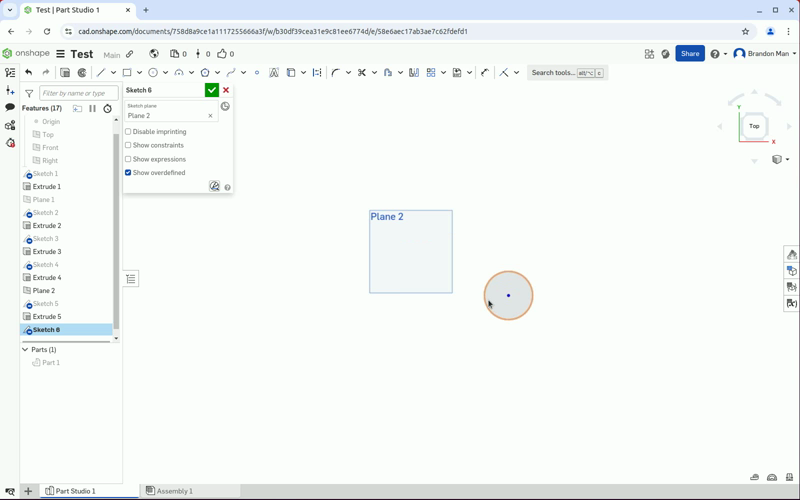
scroll(6)
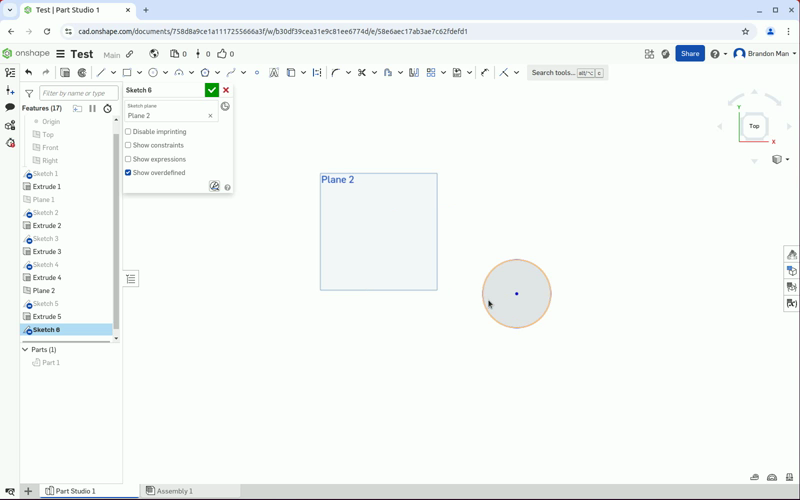
scroll(6)
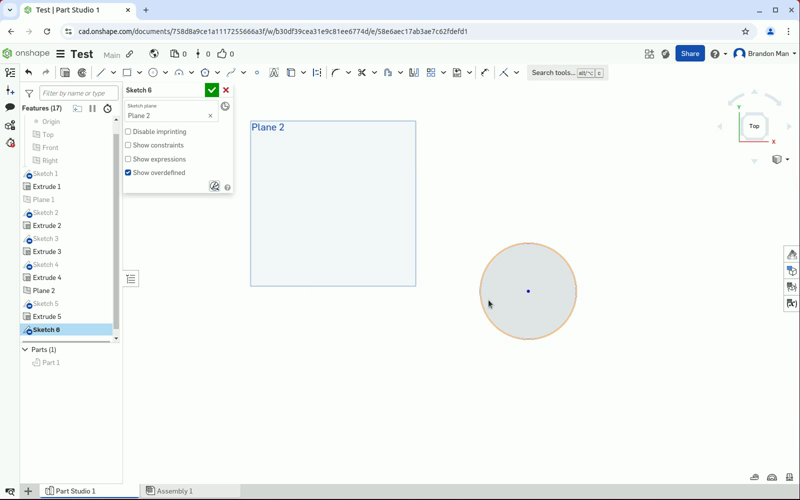
scroll(6)
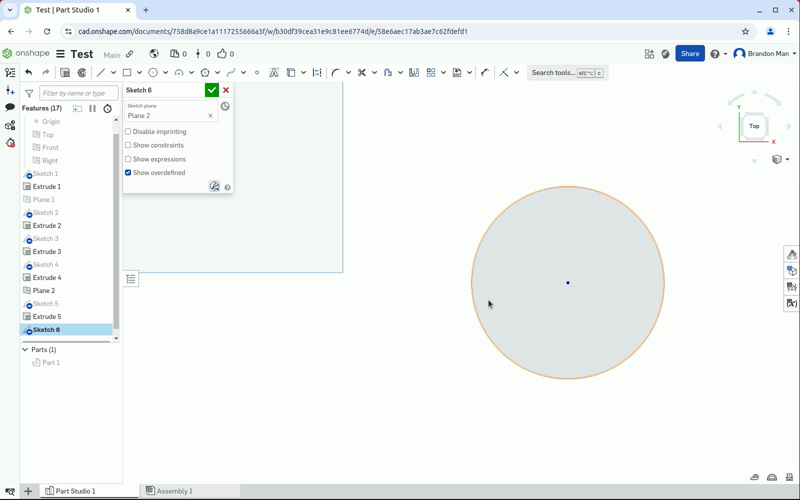
click(488, 299)
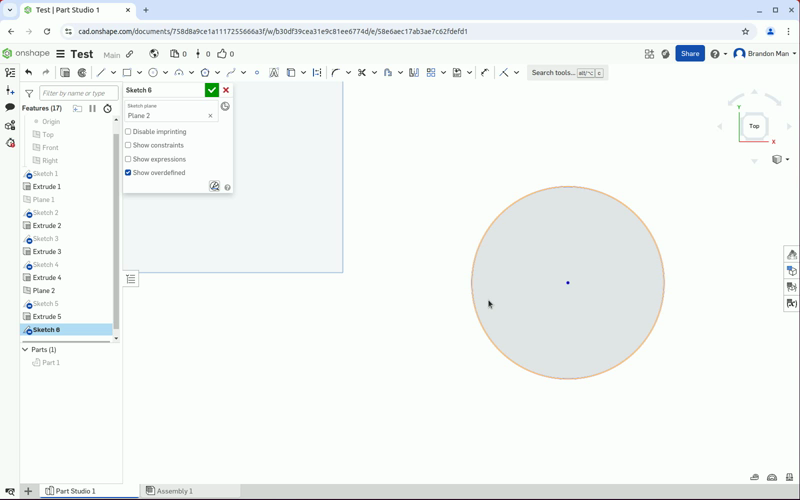
scroll(-6)
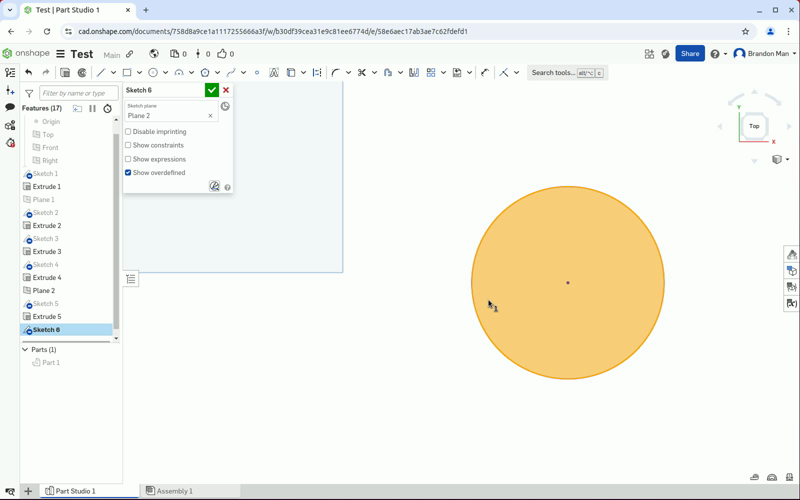
scroll(-6)
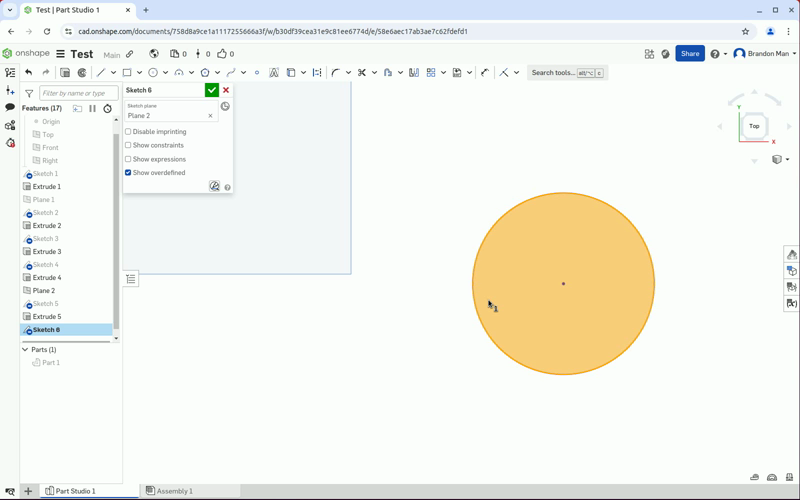
scroll(-6)
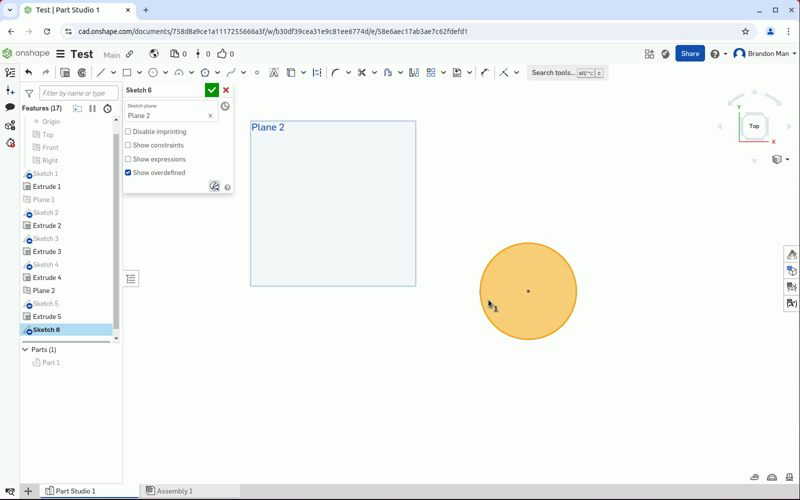
scroll(-6)
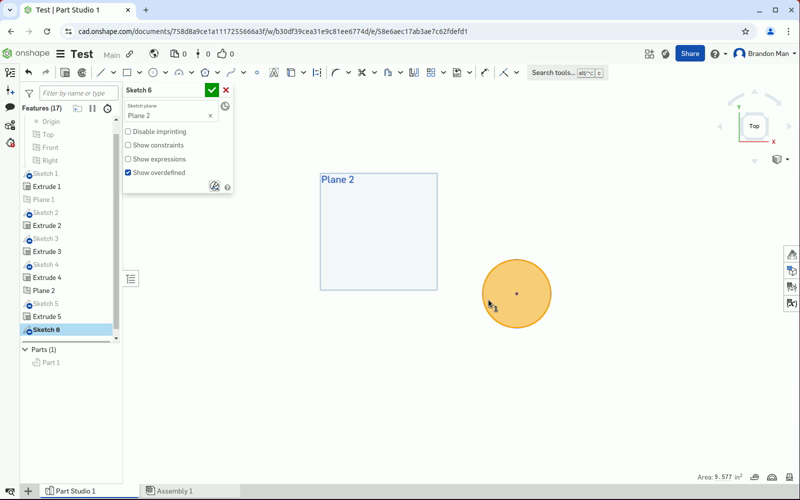
scroll(-6)
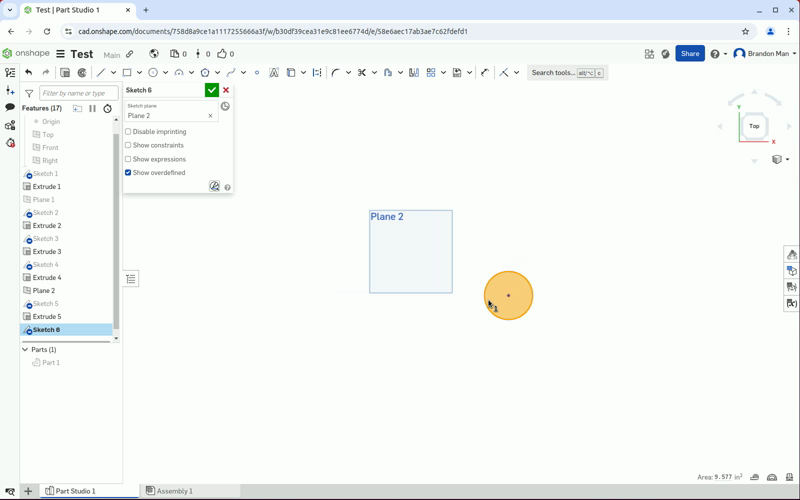
scroll(-6)
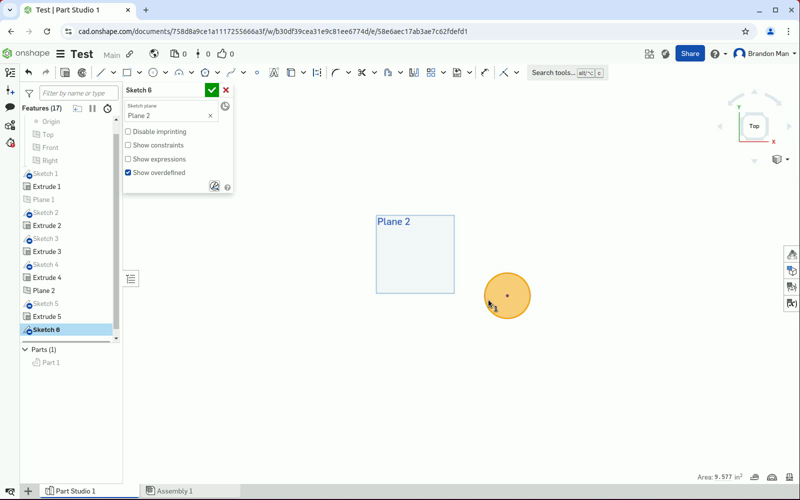
scroll(-6)
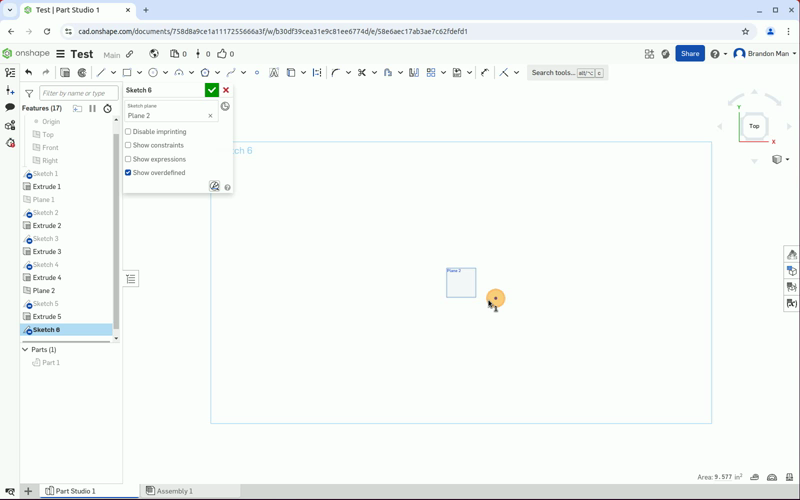
mouse_move(73, 352)
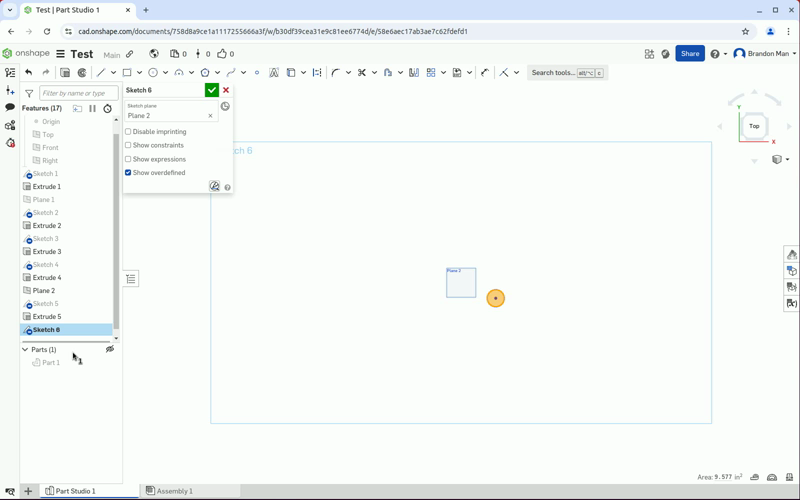
key(shift+y)
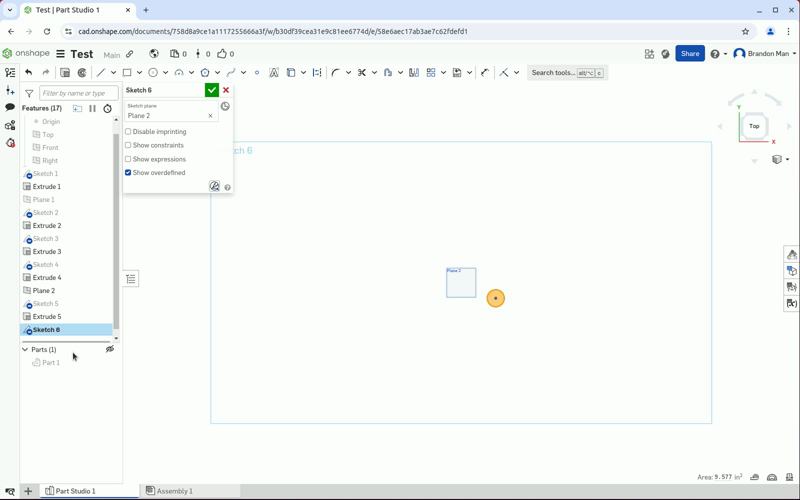
key(shift+e)
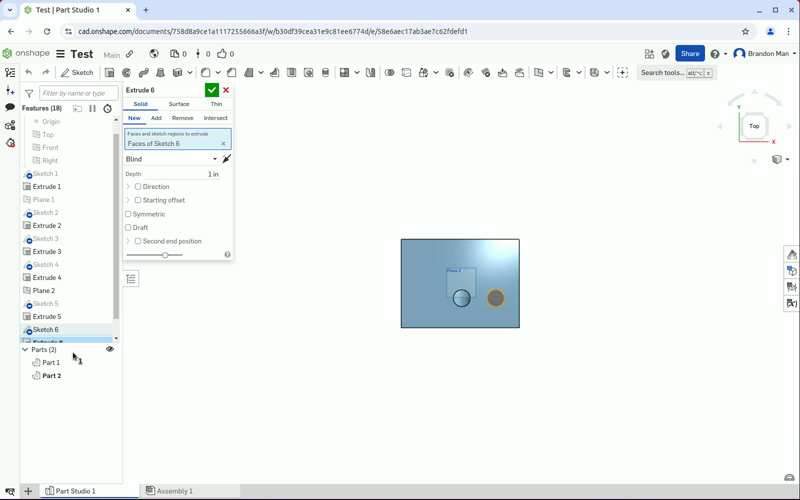
mouse_move(143, 106)
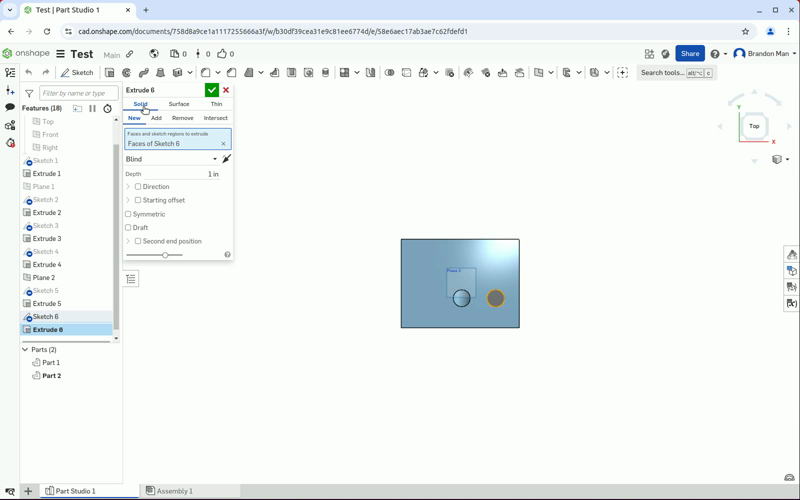
click(143, 106)
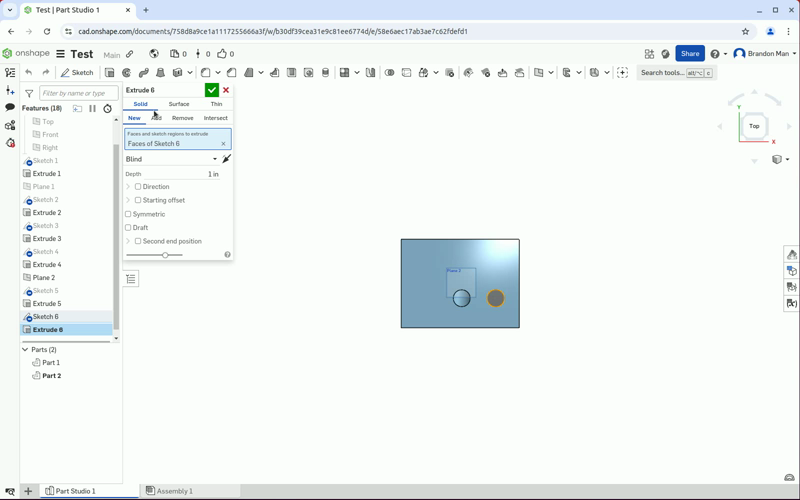
mouse_move(186, 120)
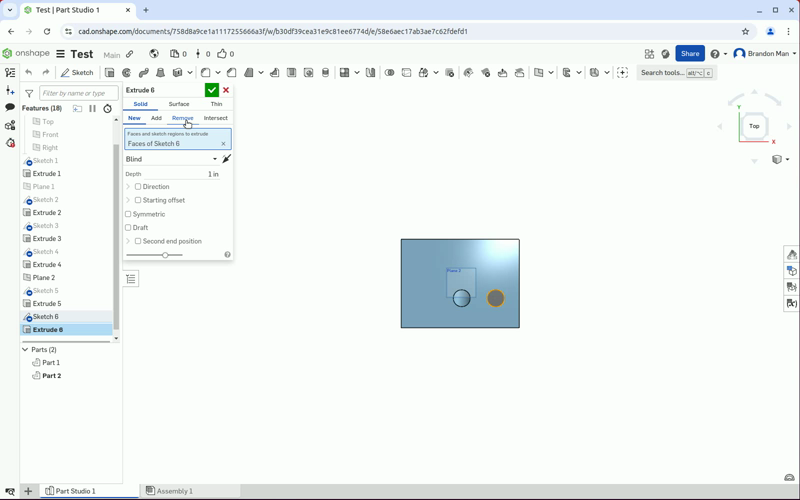
click(186, 120)
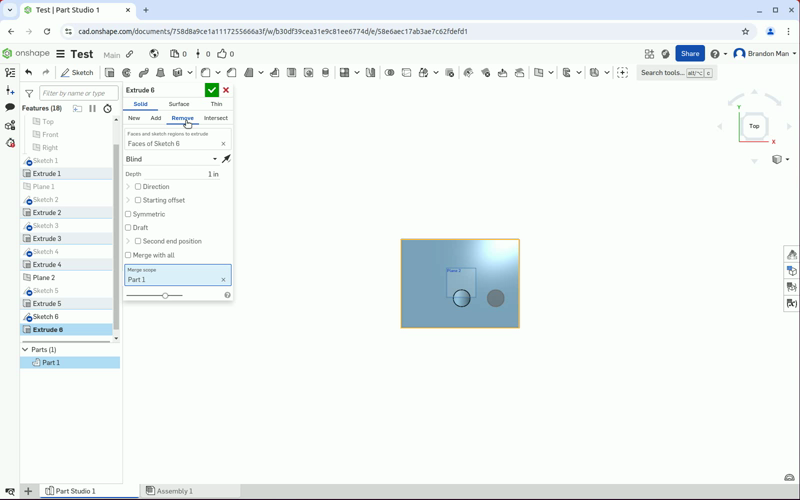
key(tab, 4)
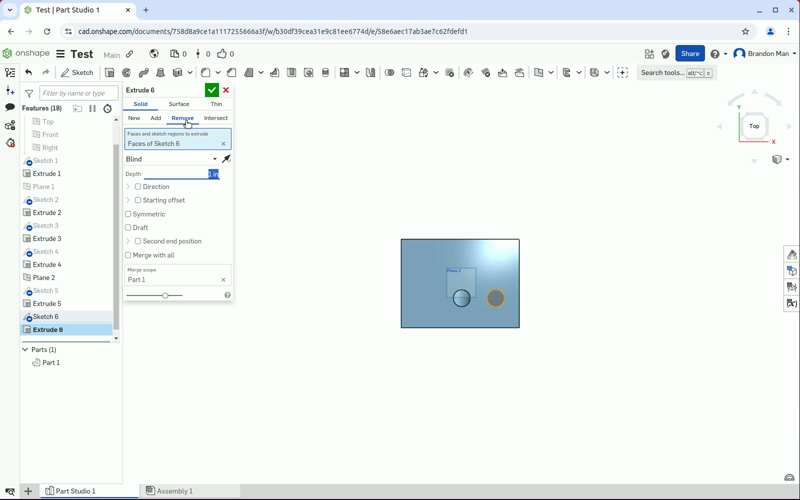
text(8.425)
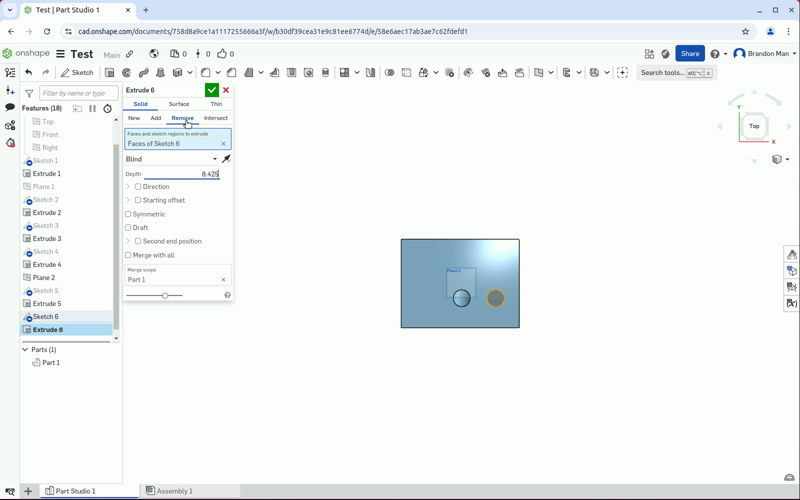
key(tab, 6)
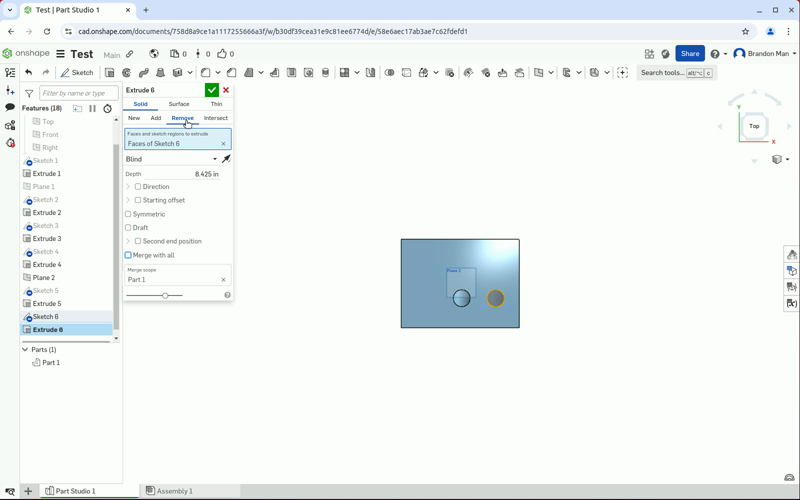
key(space)
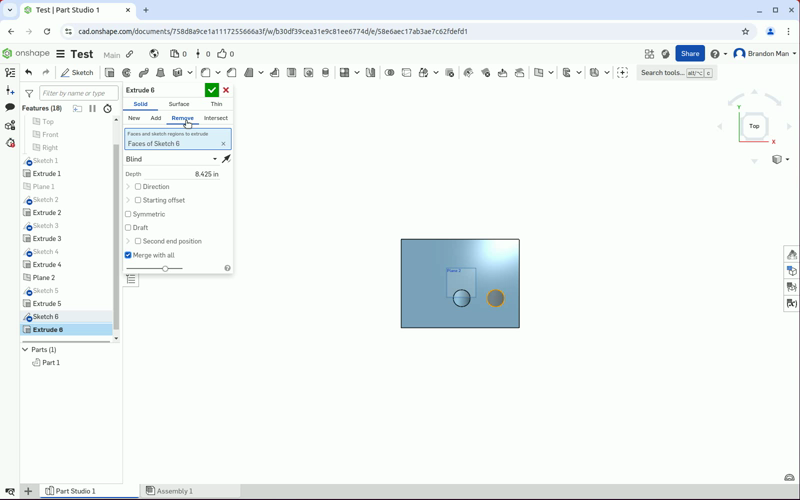
key(enter)
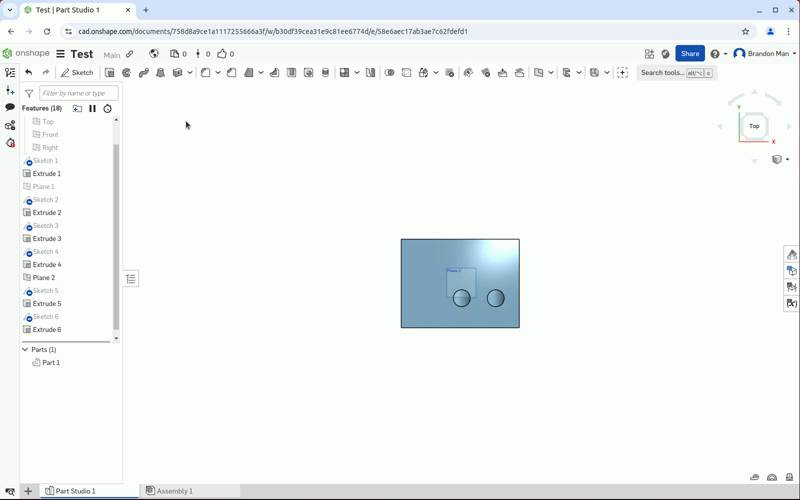
key(shift+h)
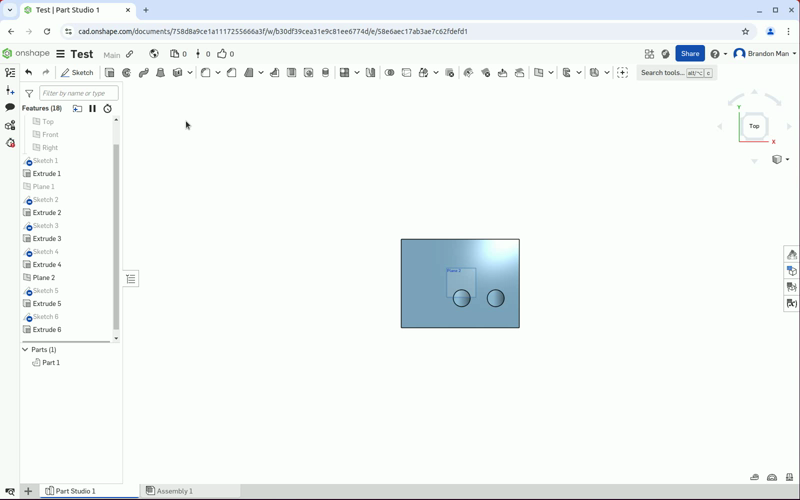
key(shift+h)
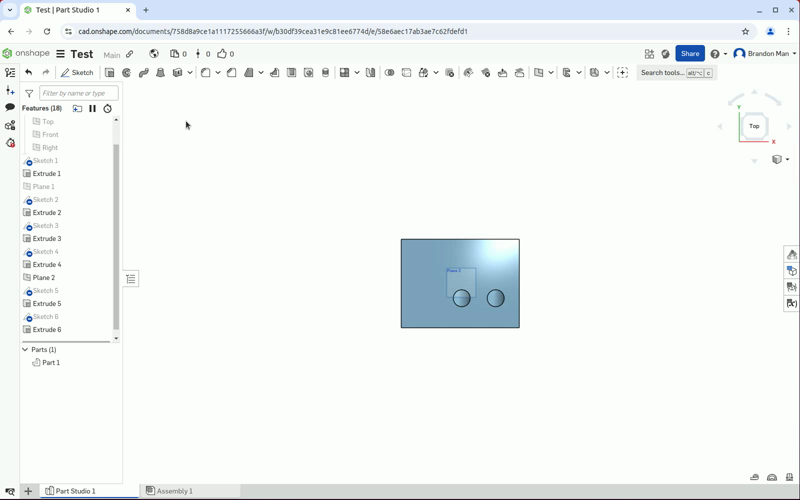
mouse_move(69, 163)
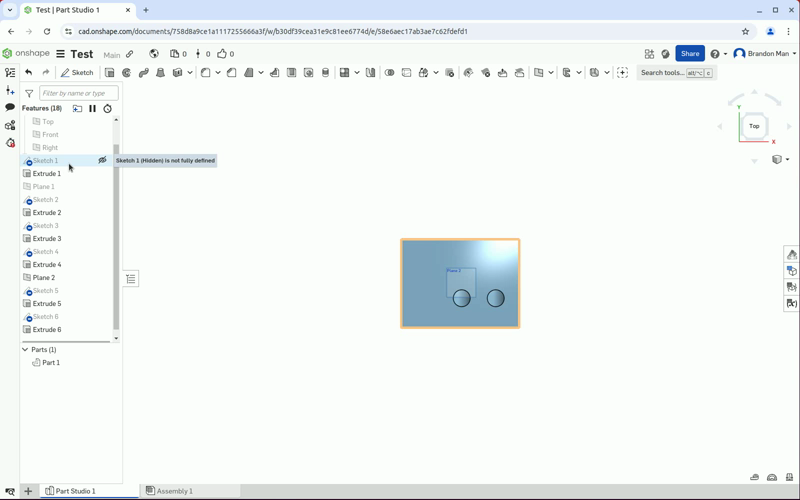
click(69, 163)
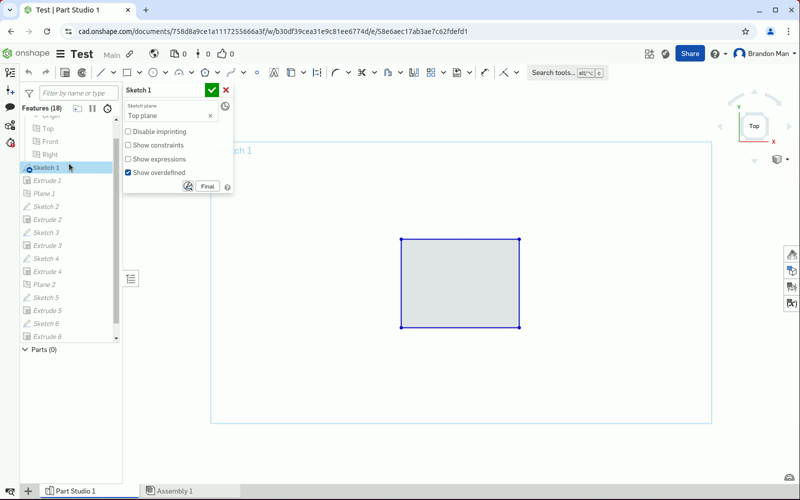
mouse_move(229, 92)
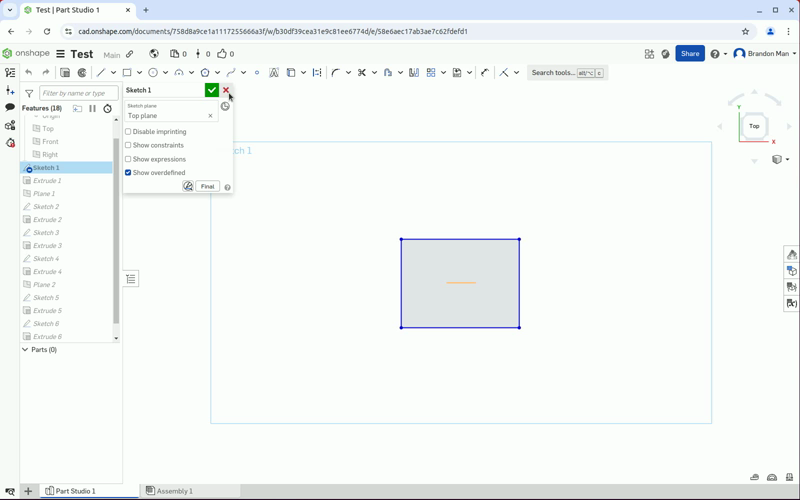
click(229, 92)
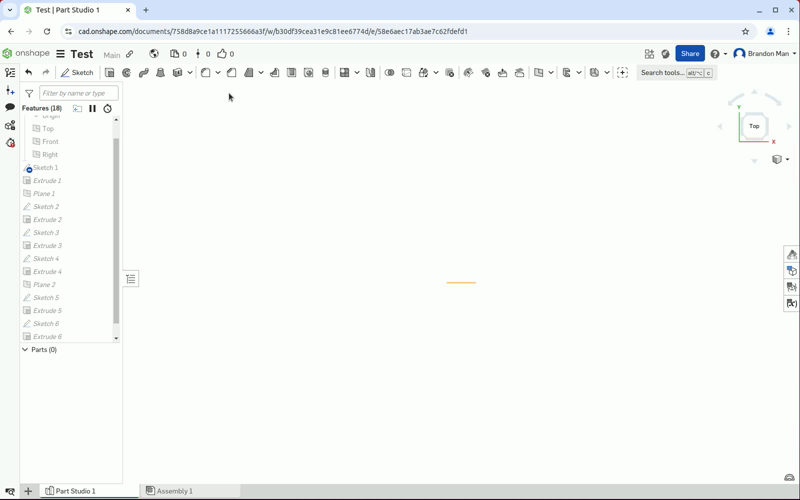
key(shift+s)
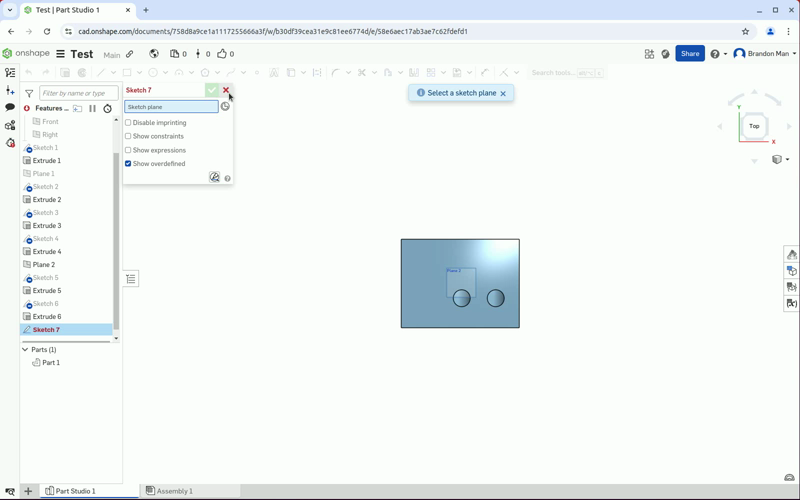
mouse_move(69, 267)
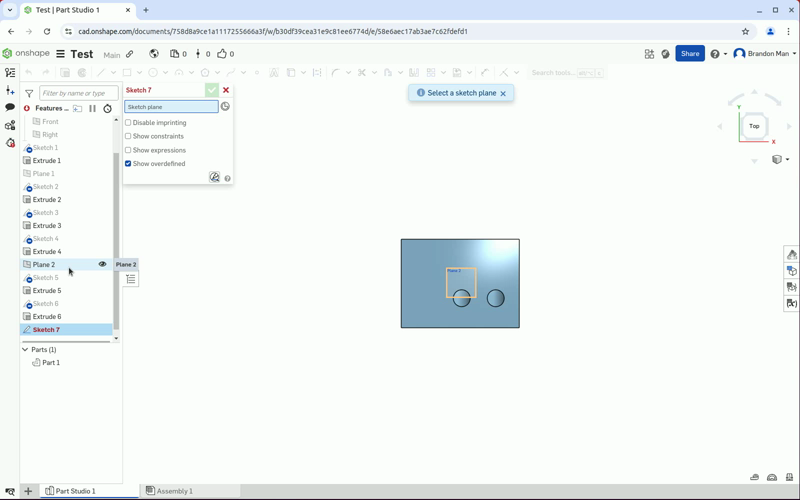
click(69, 267)
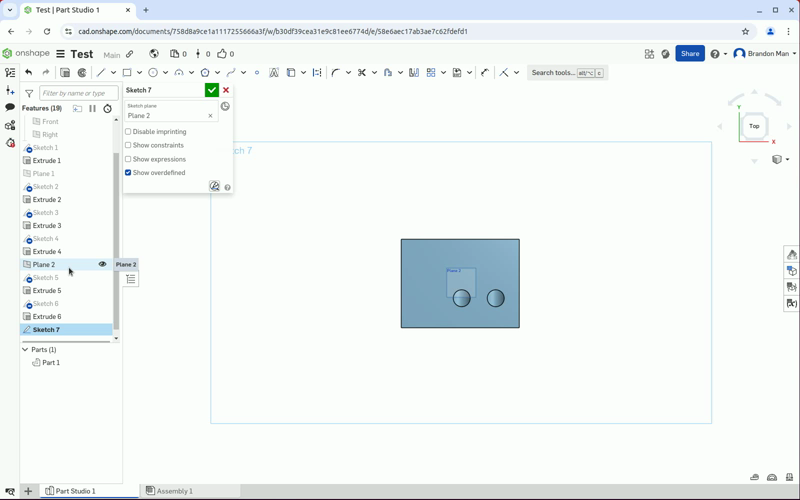
mouse_move(73, 352)
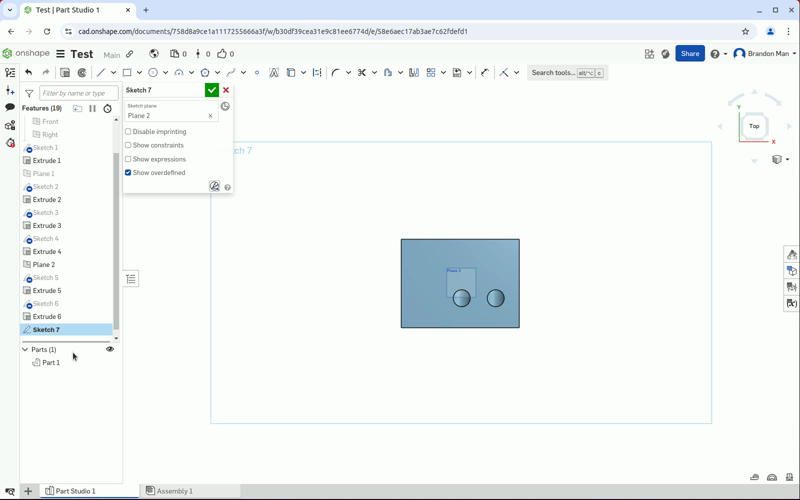
key(y)
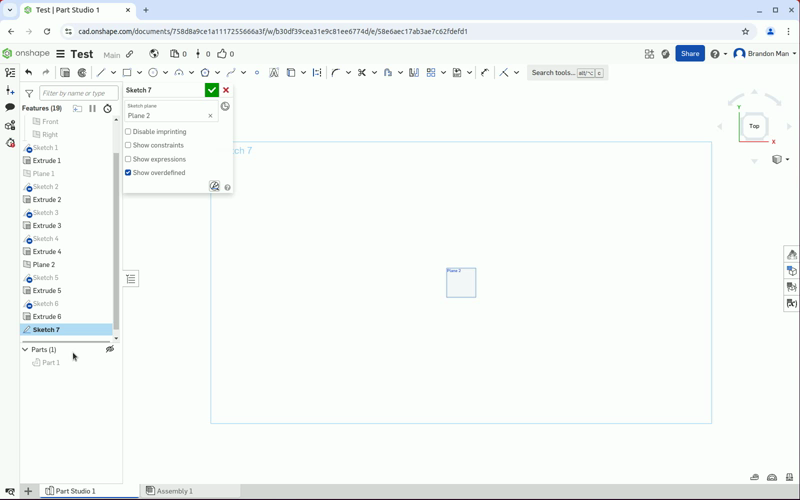
key(c)
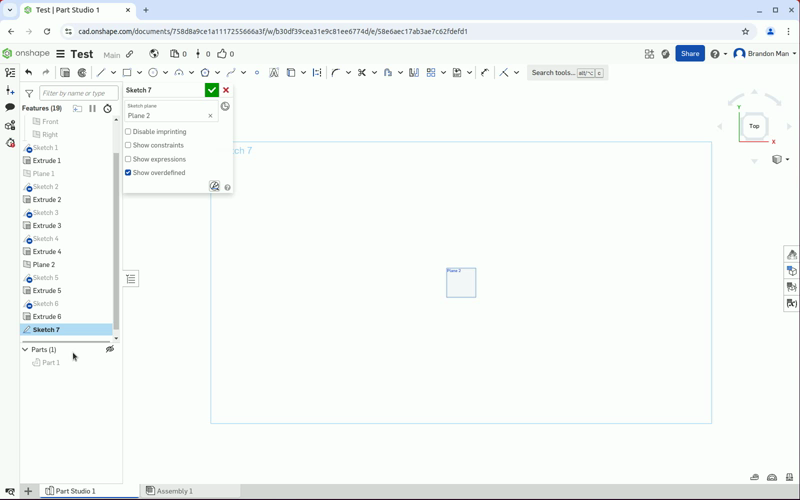
key_down(shift)
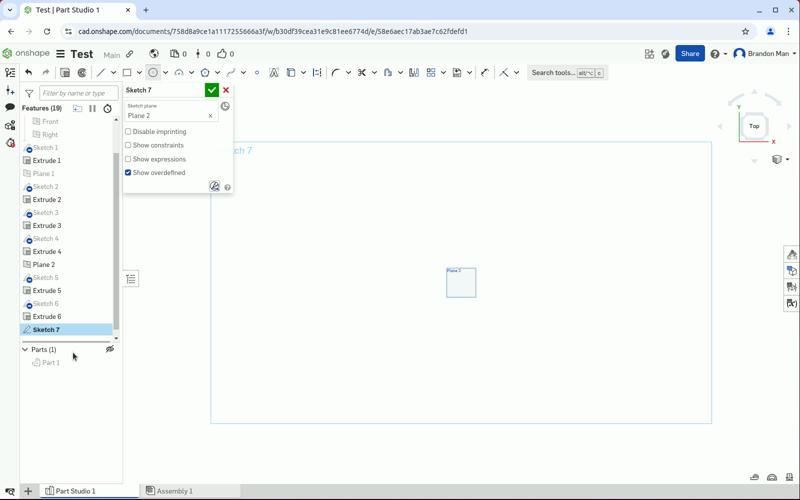
mouse_move(426, 298)
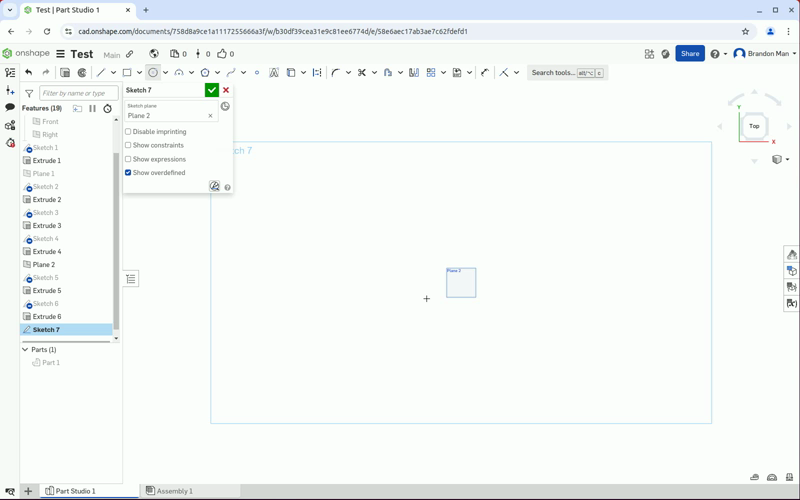
click(426, 298)
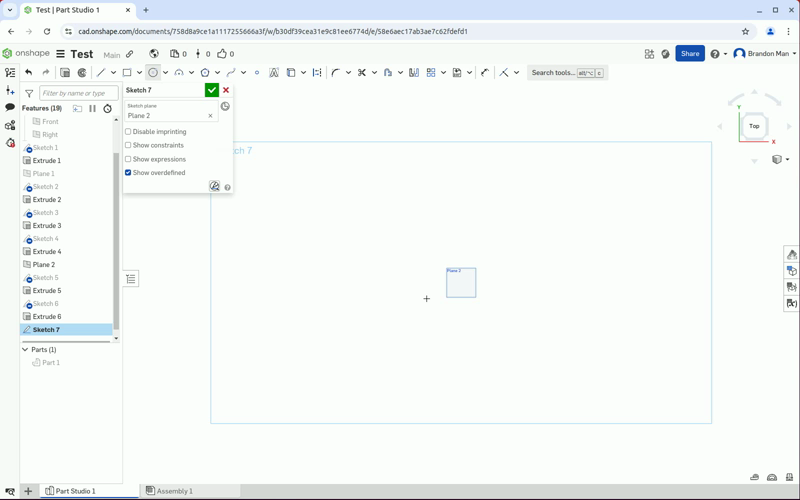
key_up(shift)
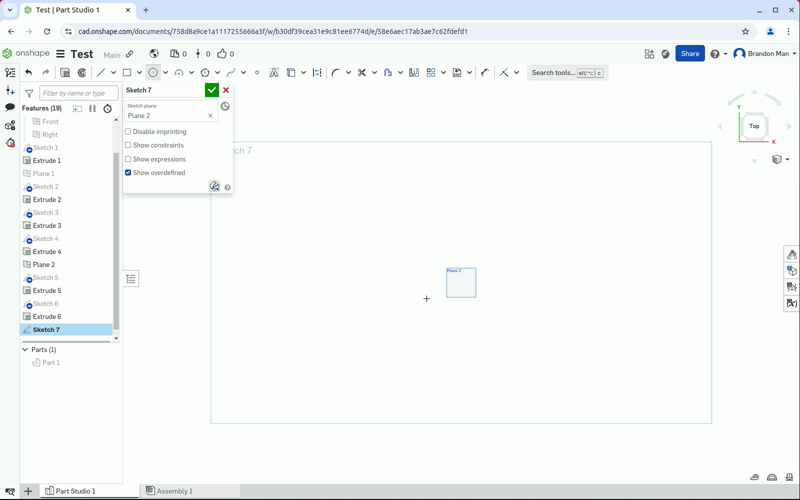
mouse_move(435, 298)
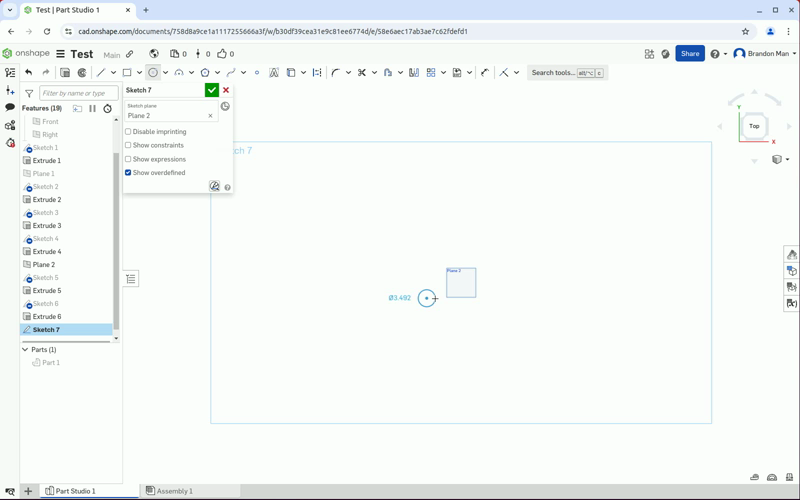
click(435, 298)
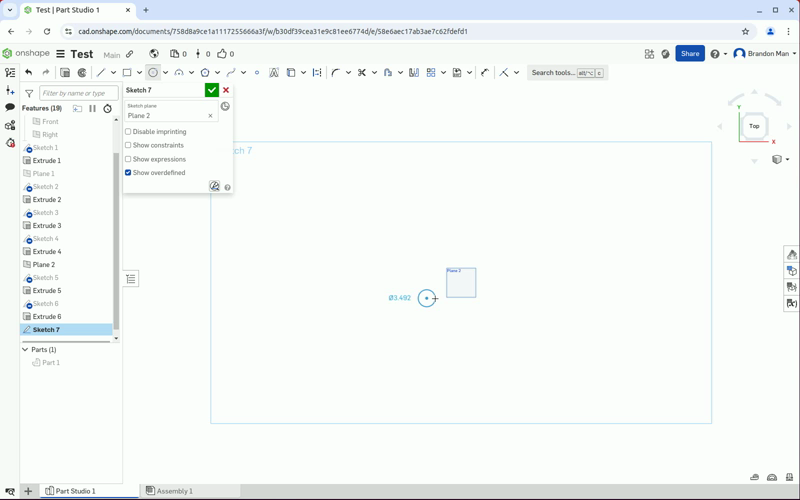
key(esc)
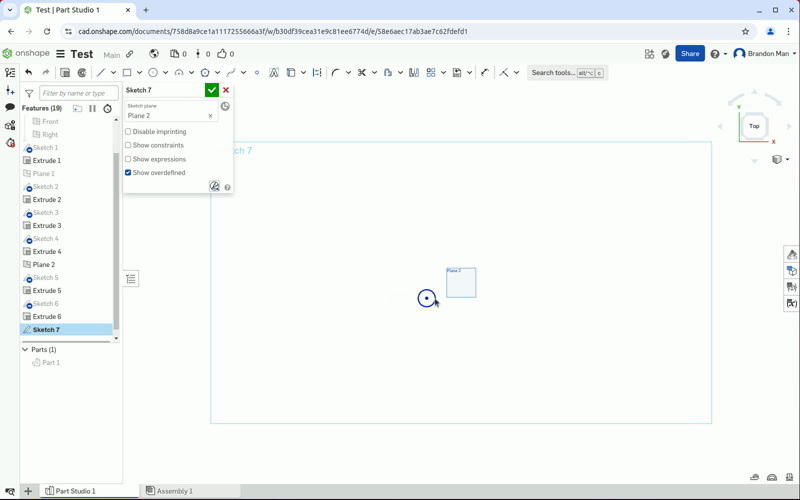
mouse_move(426, 302)
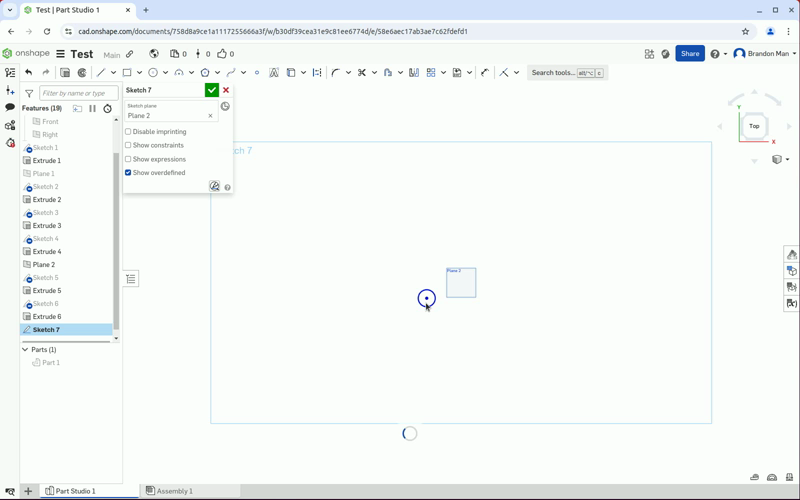
scroll(6)
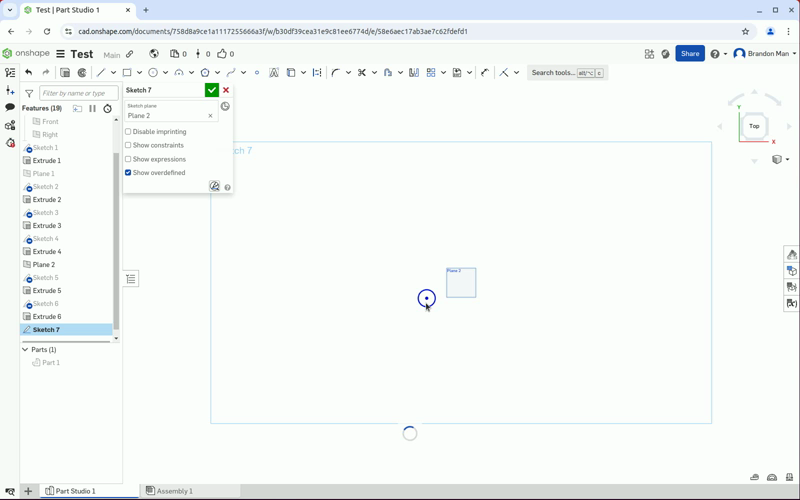
scroll(6)
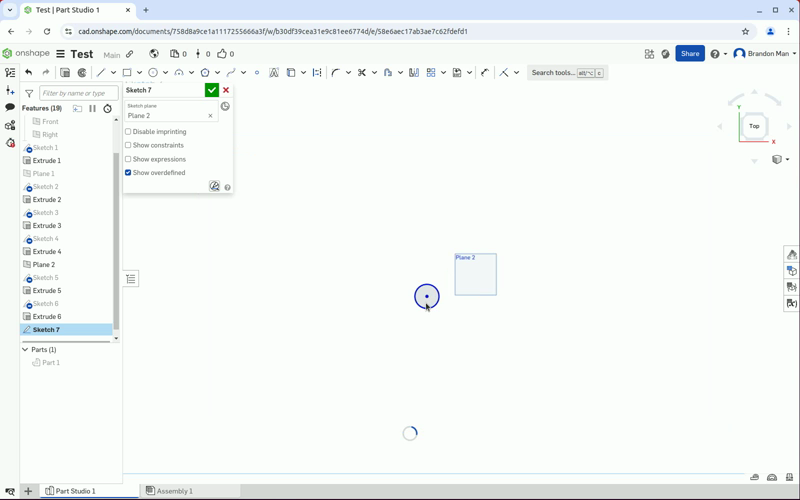
scroll(6)
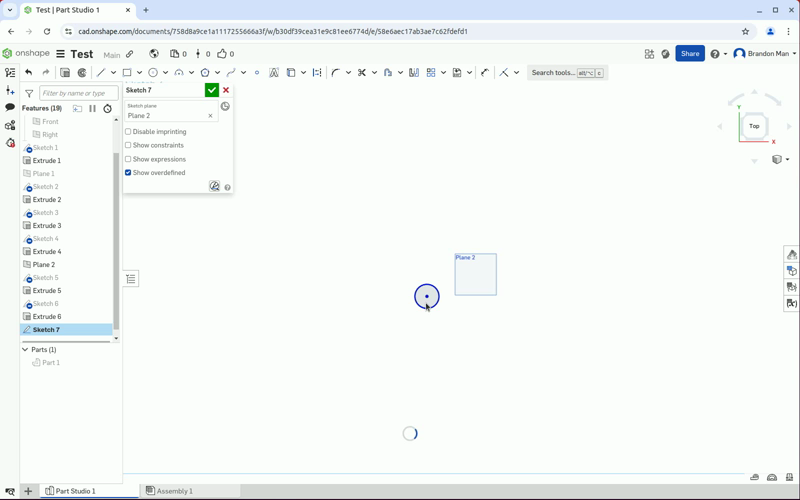
scroll(6)
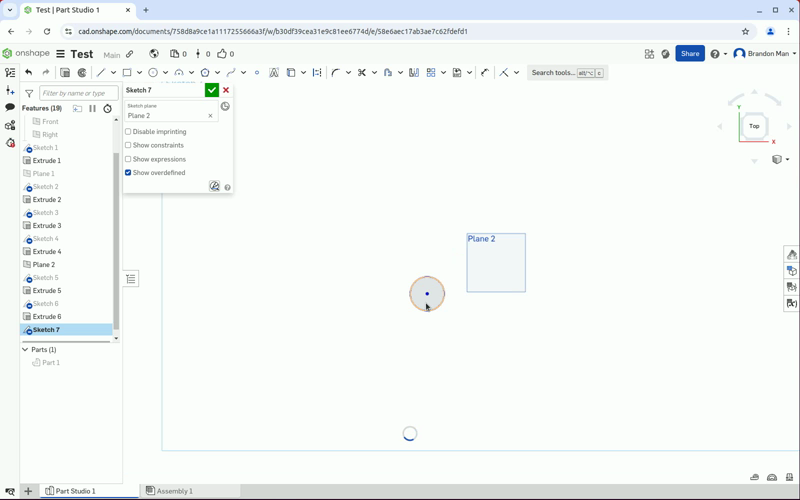
scroll(6)
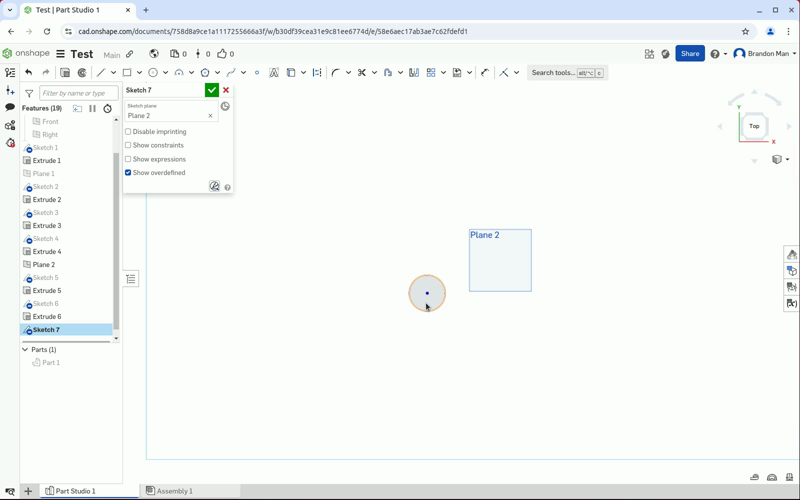
scroll(6)
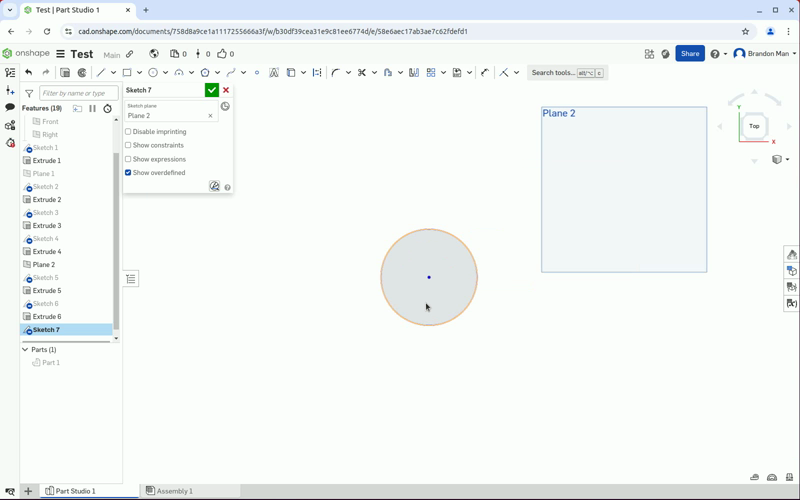
scroll(6)
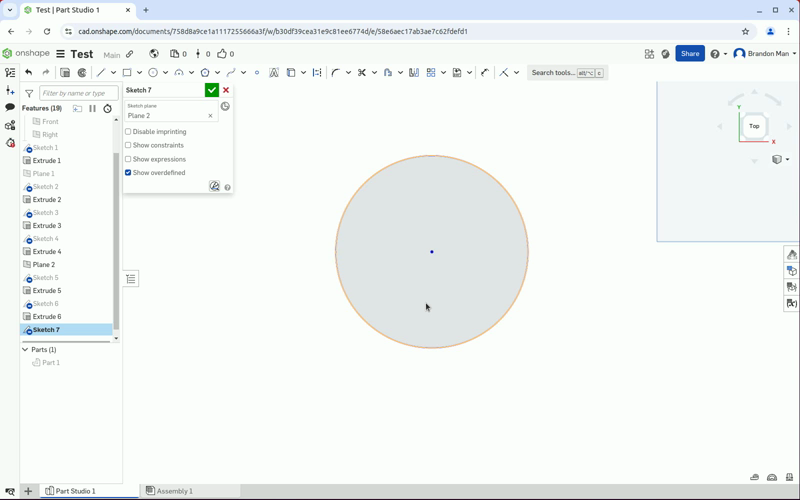
click(426, 302)
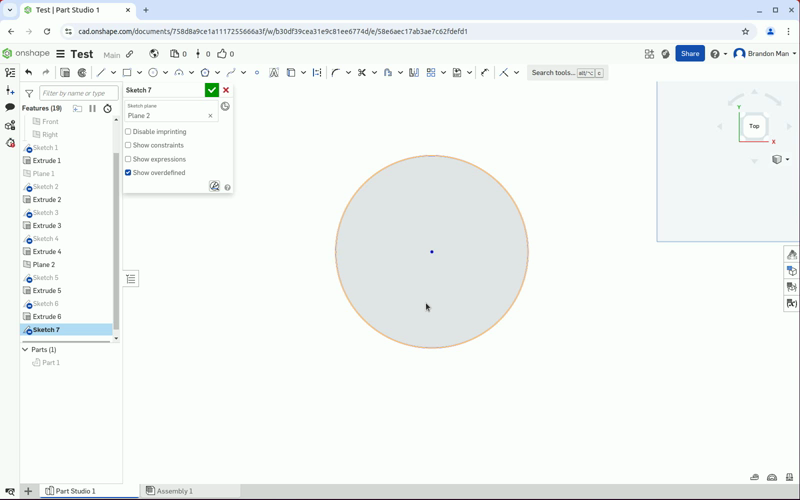
scroll(-6)
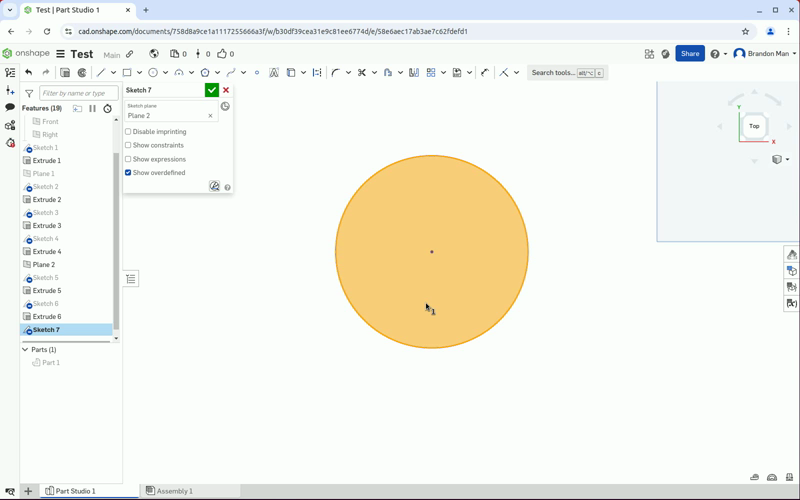
scroll(-6)
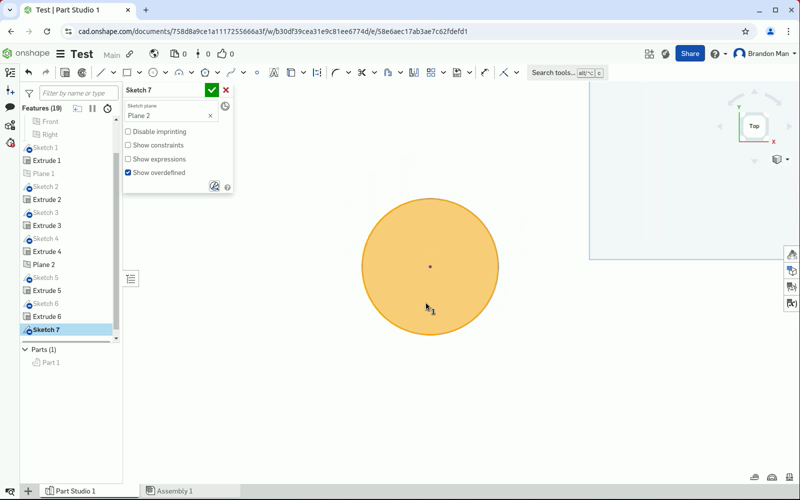
scroll(-6)
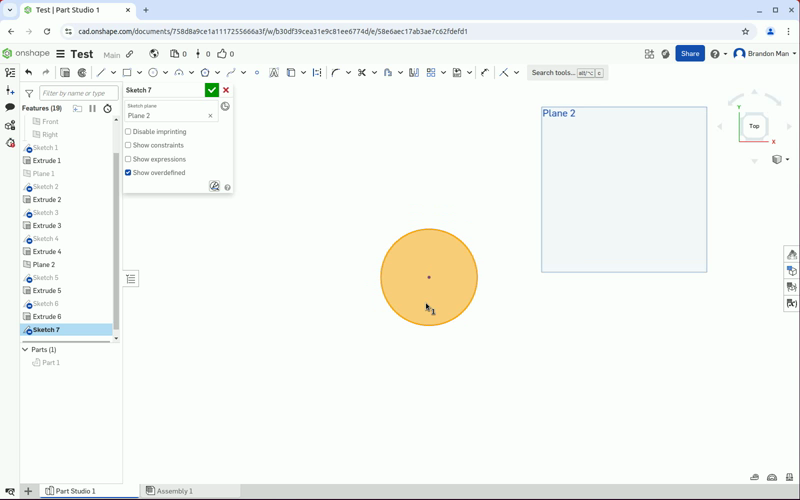
scroll(-6)
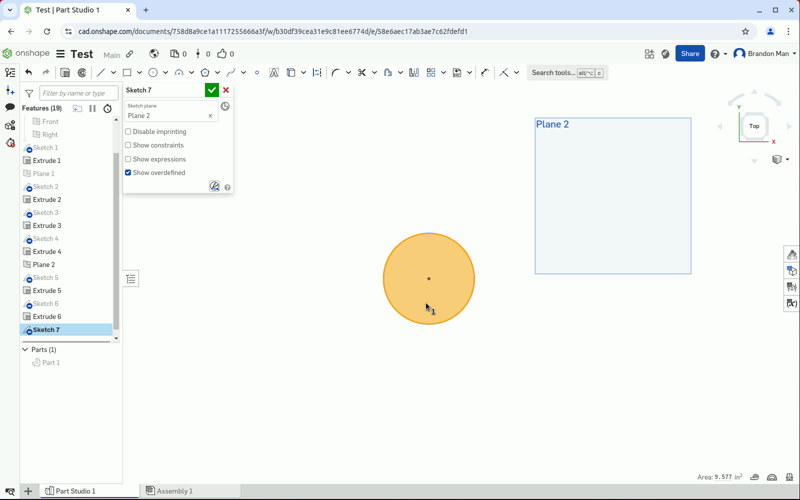
scroll(-6)
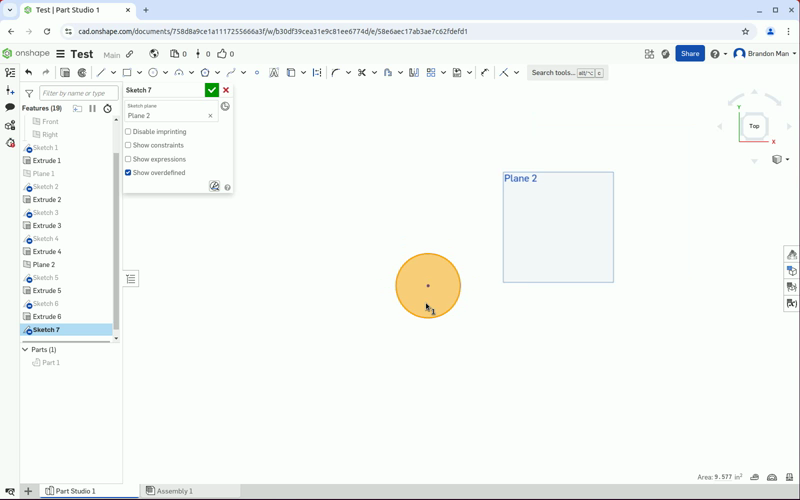
scroll(-6)
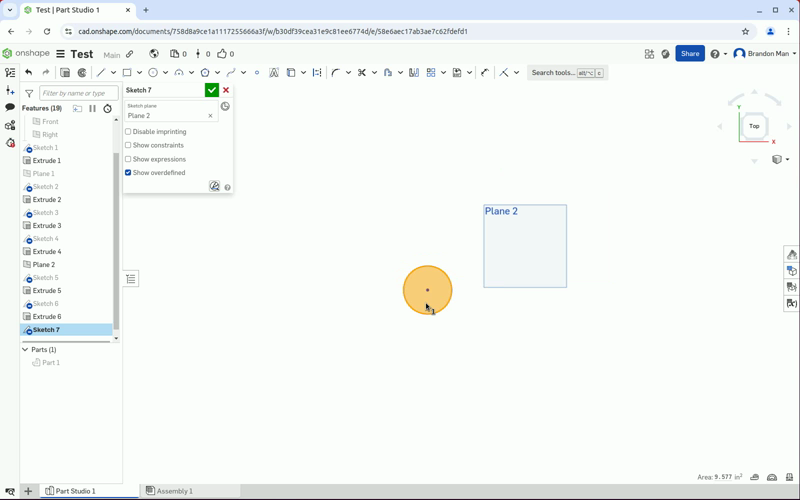
scroll(-6)
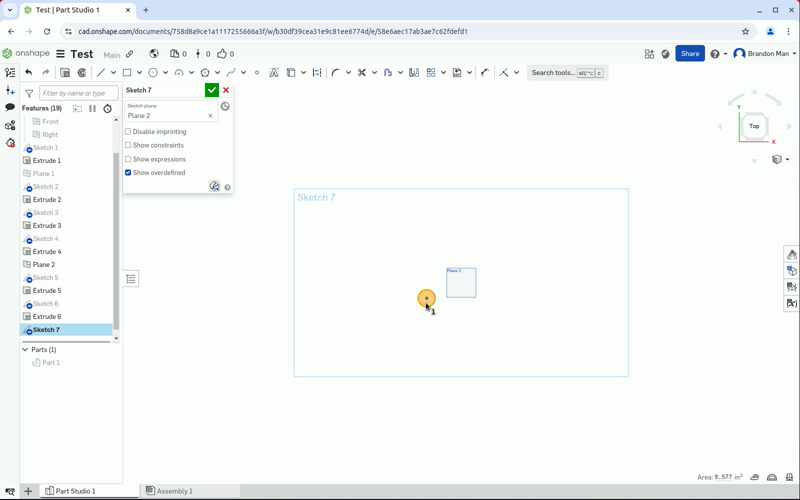
mouse_move(73, 352)
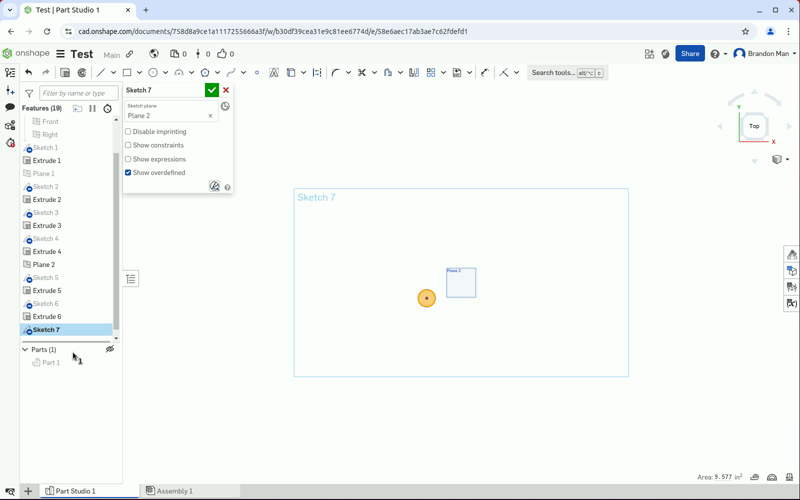
key(shift+y)
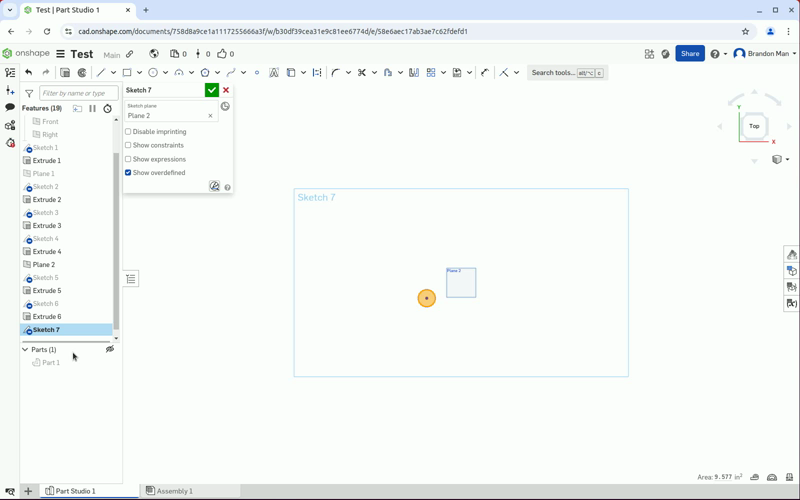
key(shift+e)
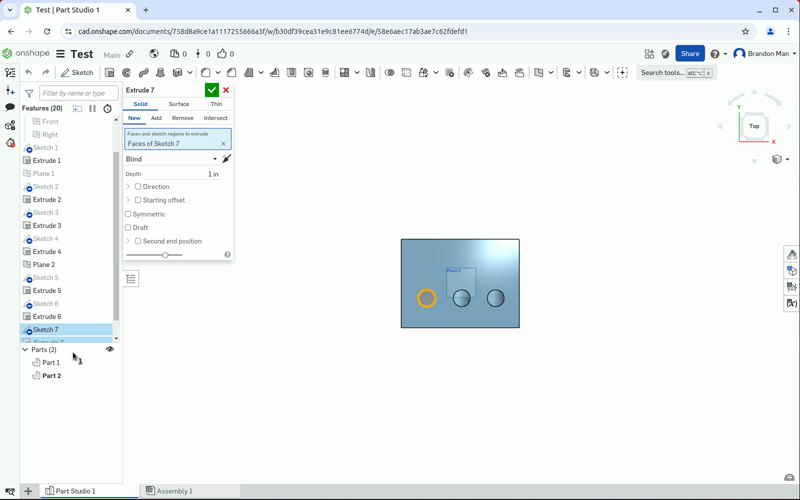
mouse_move(143, 106)
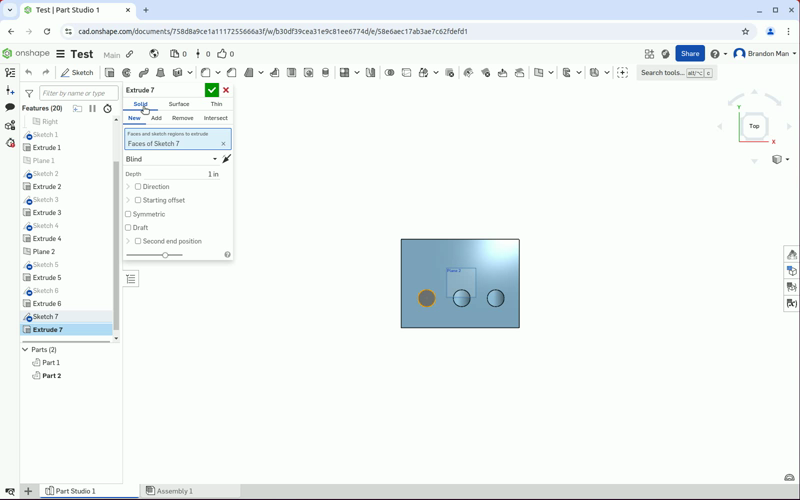
click(143, 106)
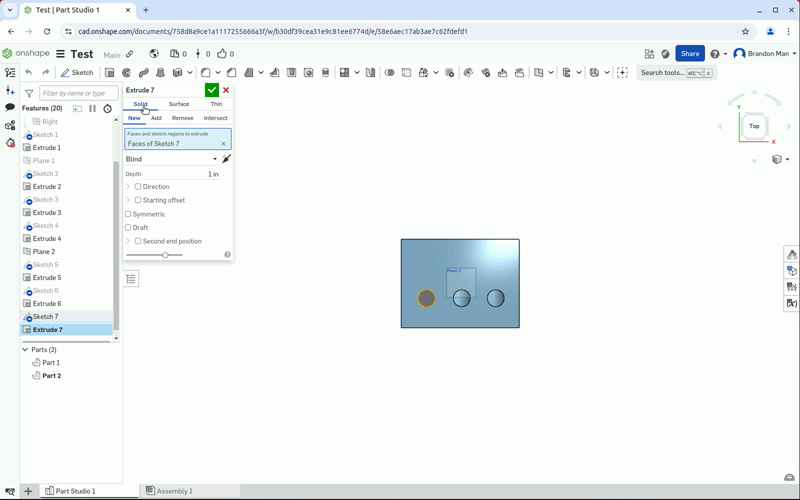
mouse_move(186, 120)
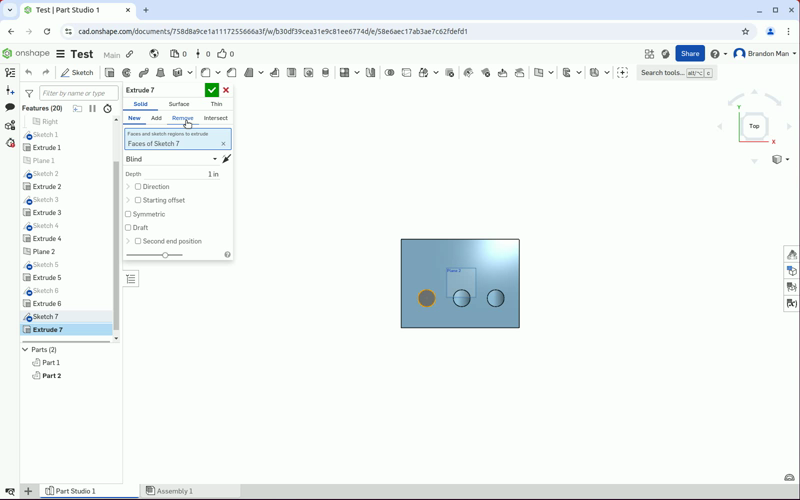
click(186, 120)
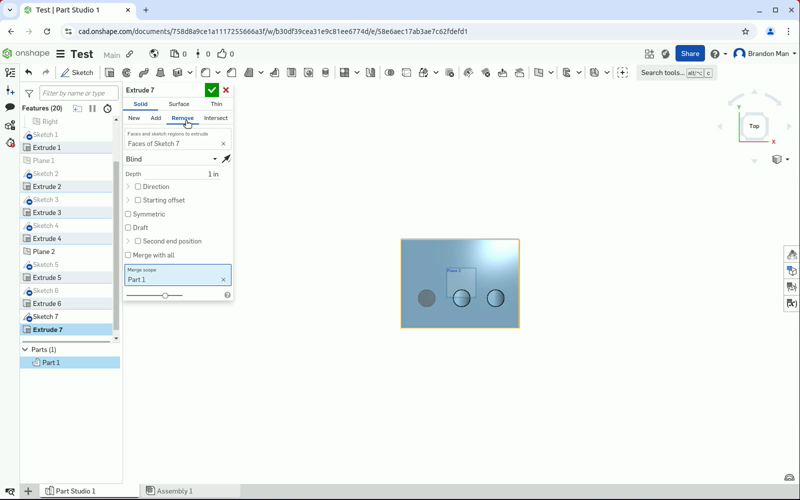
key(tab, 4)
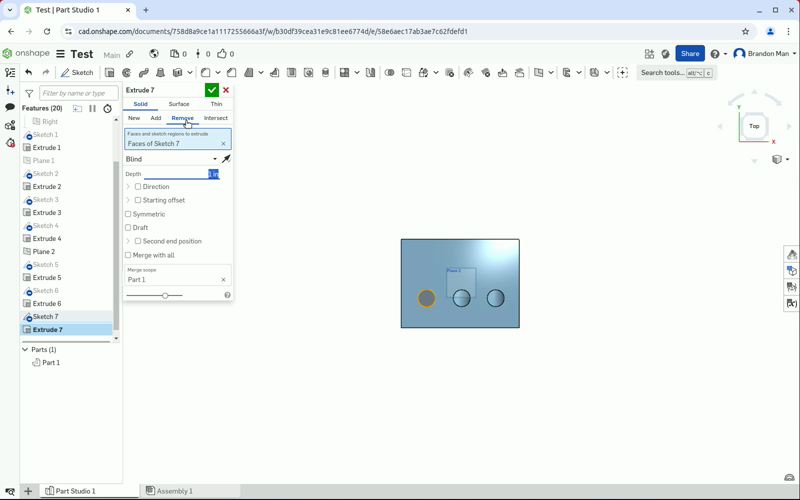
text(8.425)
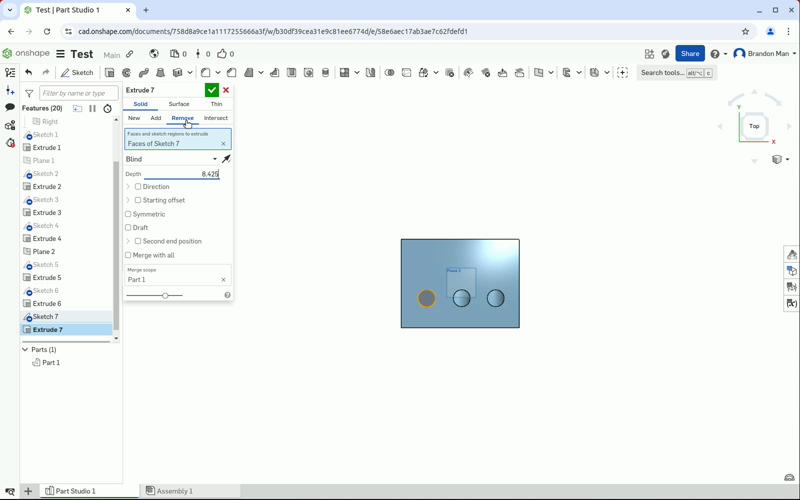
key(tab, 6)
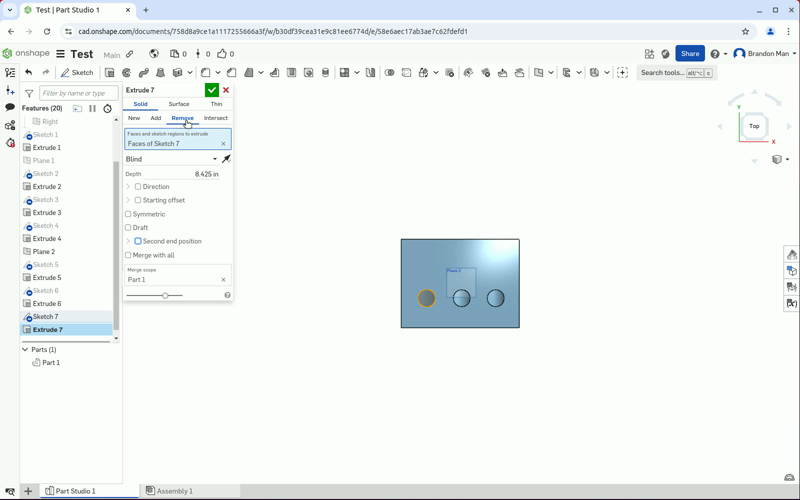
key(space)
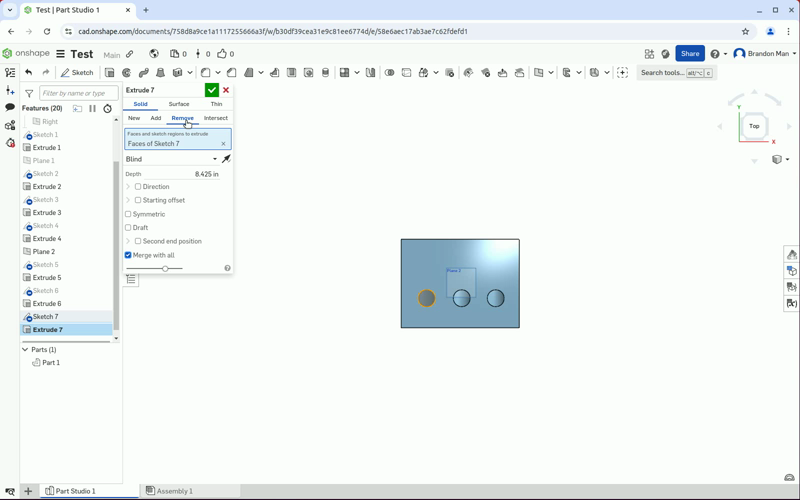
key(enter)
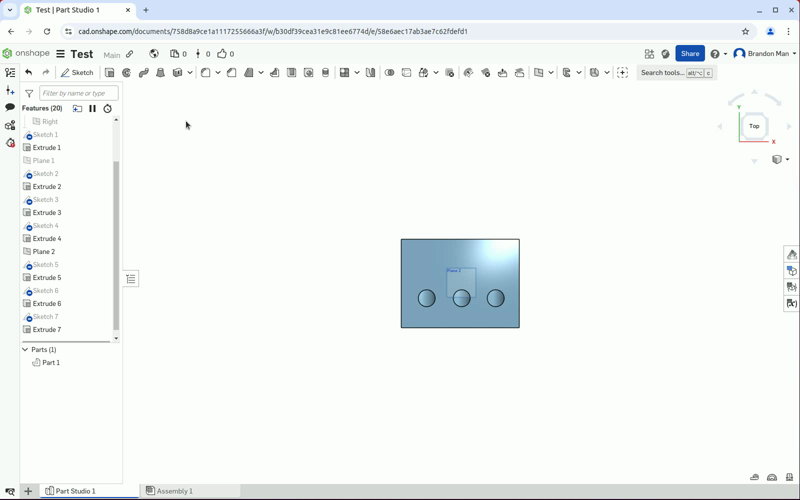
key(shift+h)
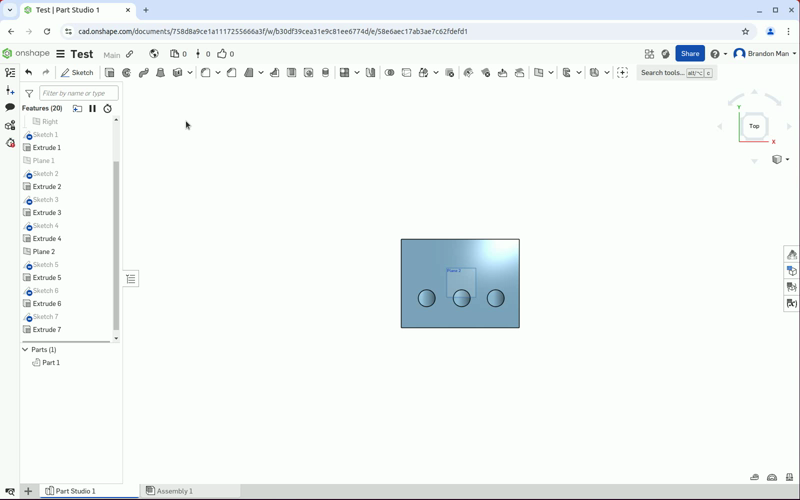
key(shift+h)
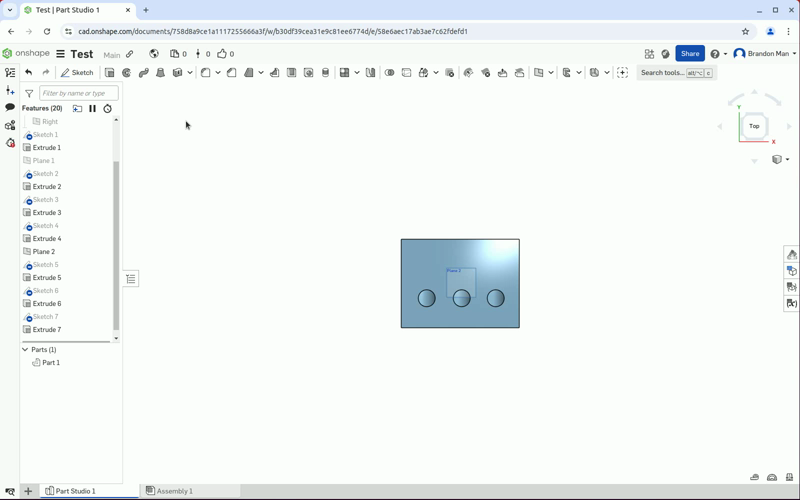
key(shift+7)
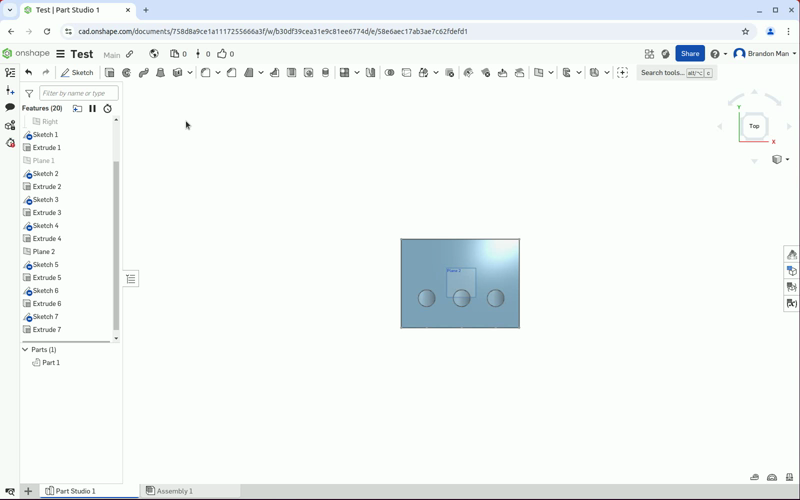
key(up, 3)
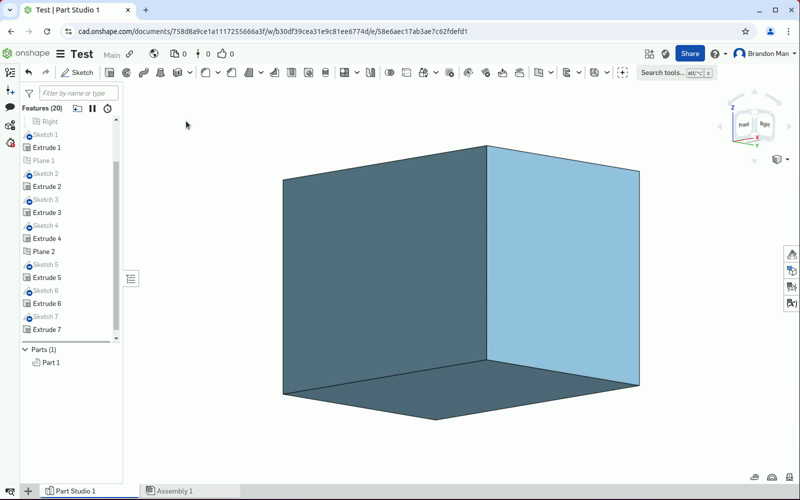
key(left, 3)
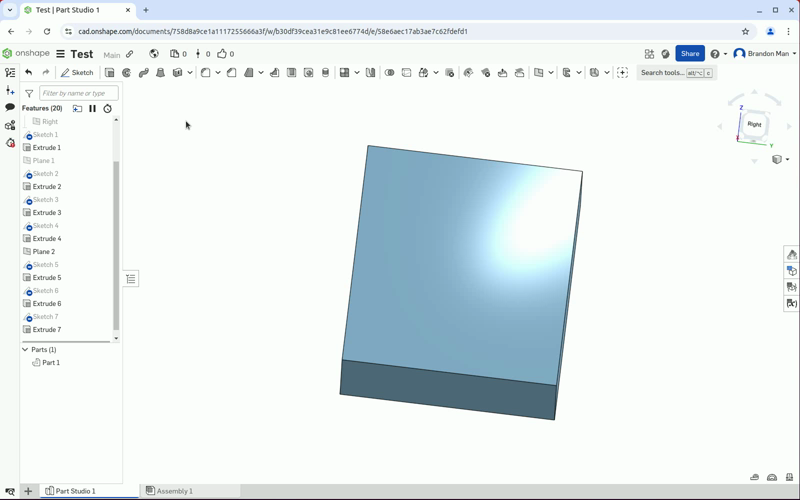
key(right, 3)
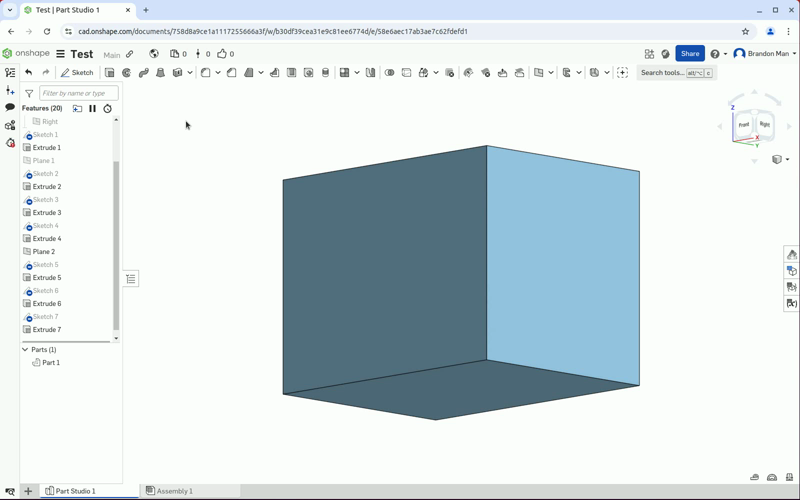
key(down, 3)
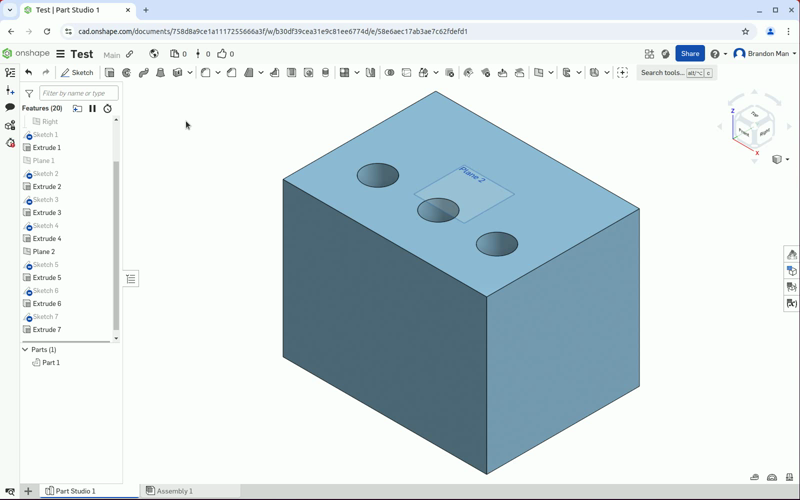
mouse_move(69, 137)
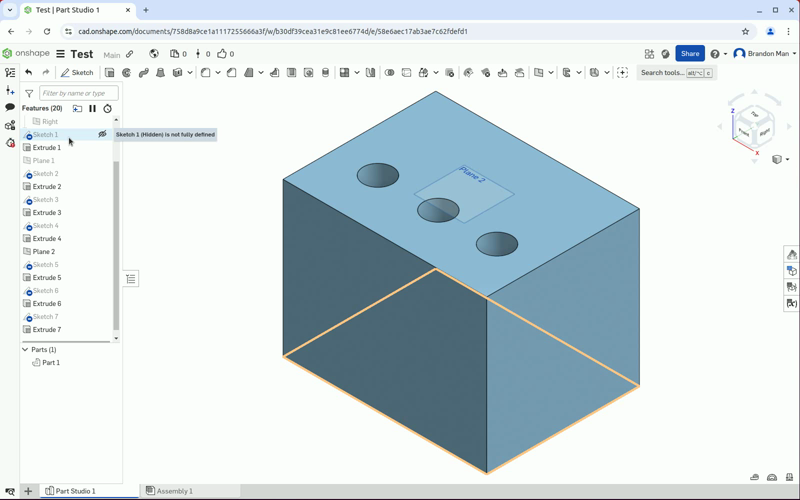
click(69, 137)